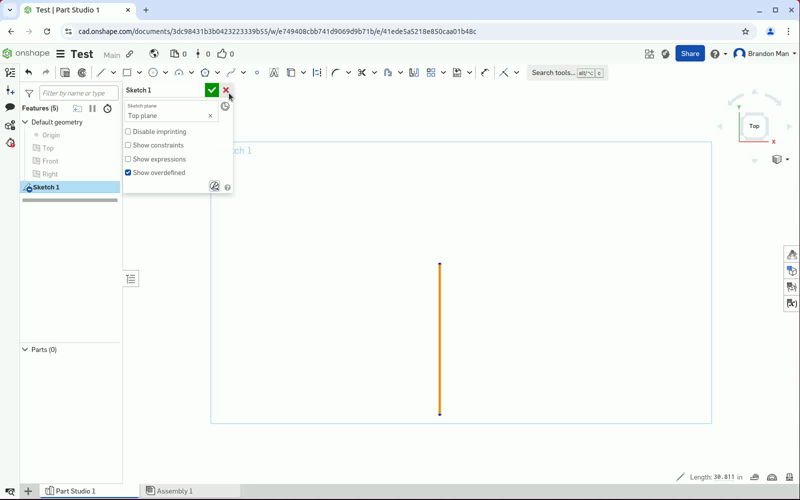
key(shift+h)
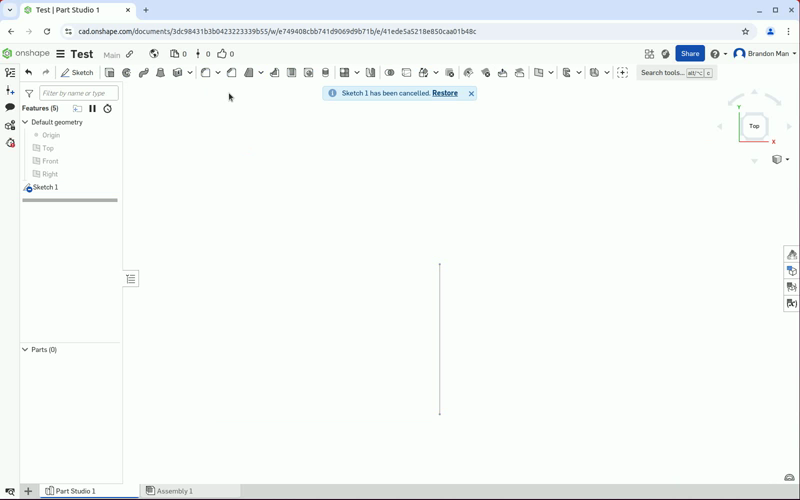
key(shift+s)
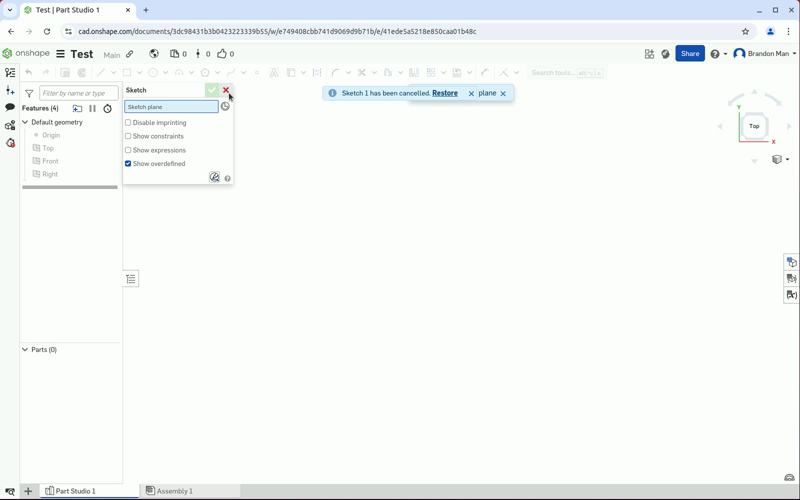
mouse_move(73, 150)
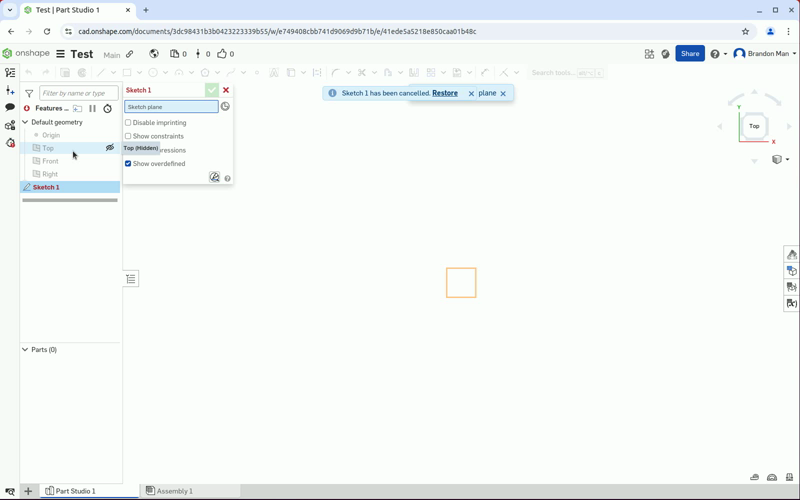
click(73, 150)
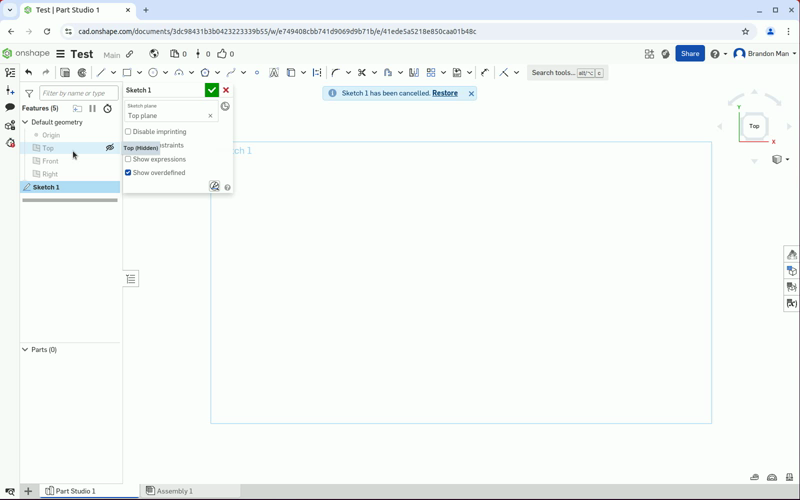
mouse_move(73, 352)
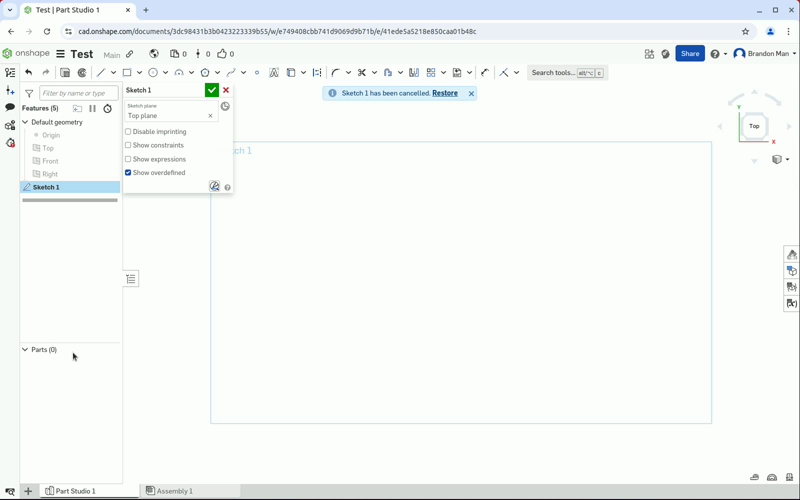
key(y)
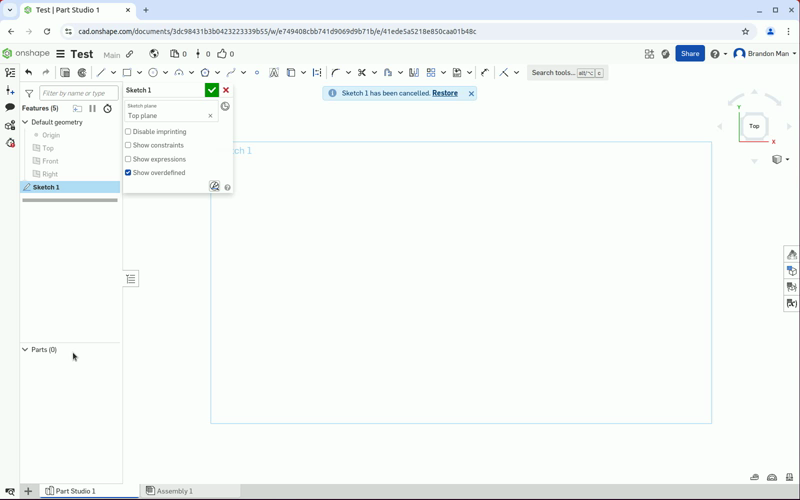
key(c)
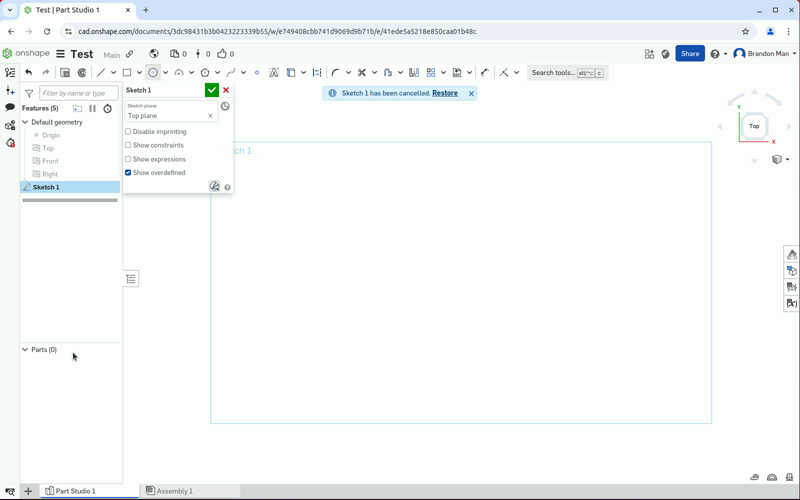
key_down(shift)
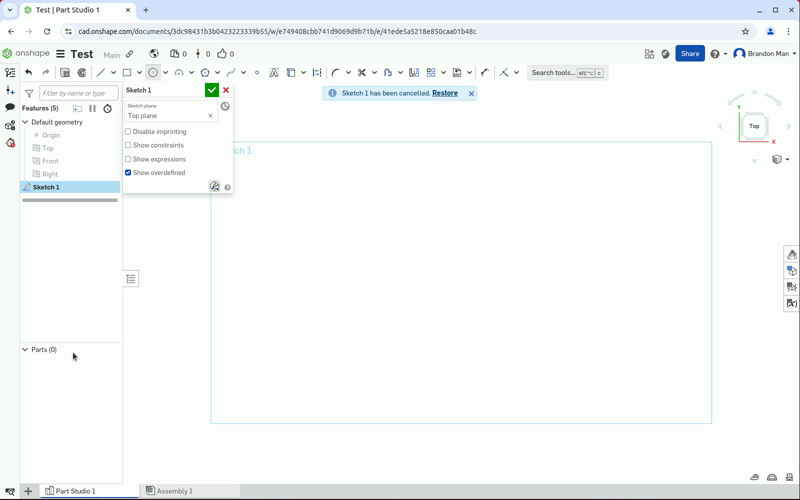
mouse_move(460, 282)
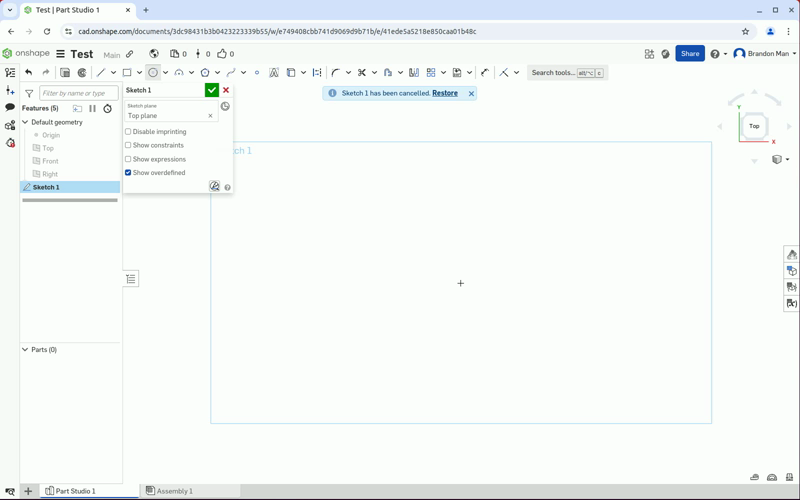
click(460, 282)
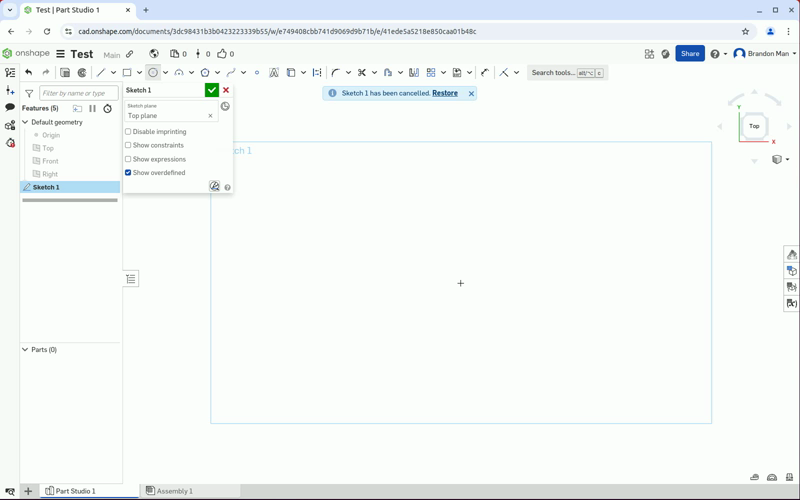
key_up(shift)
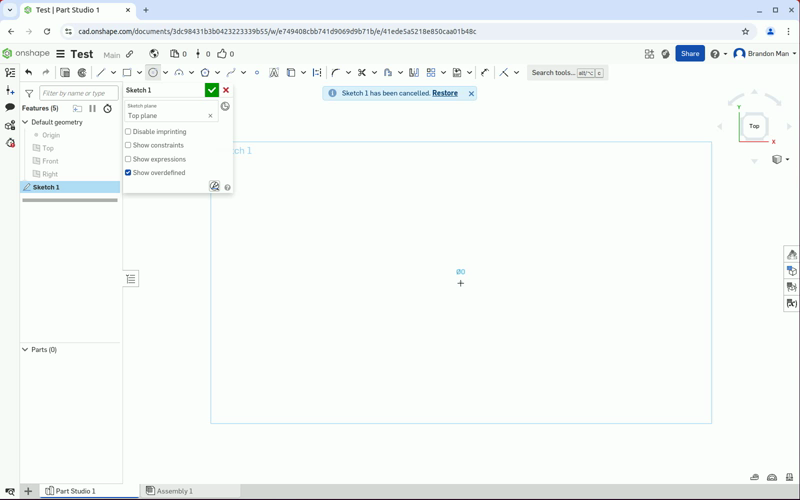
mouse_move(534, 282)
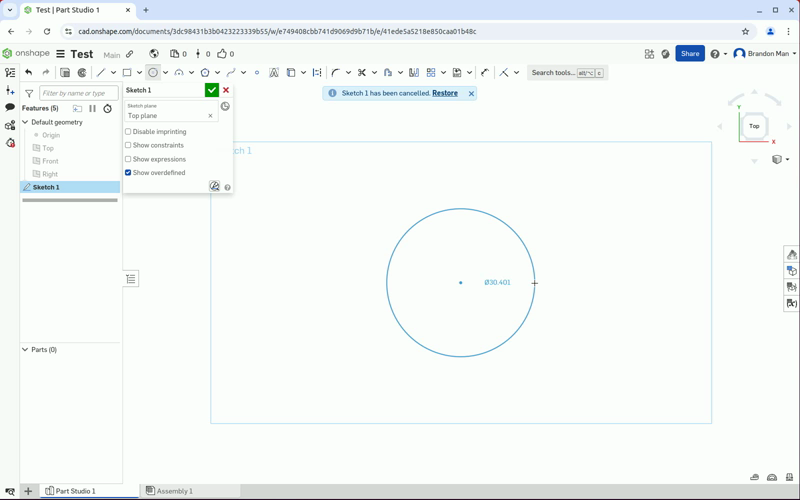
click(534, 282)
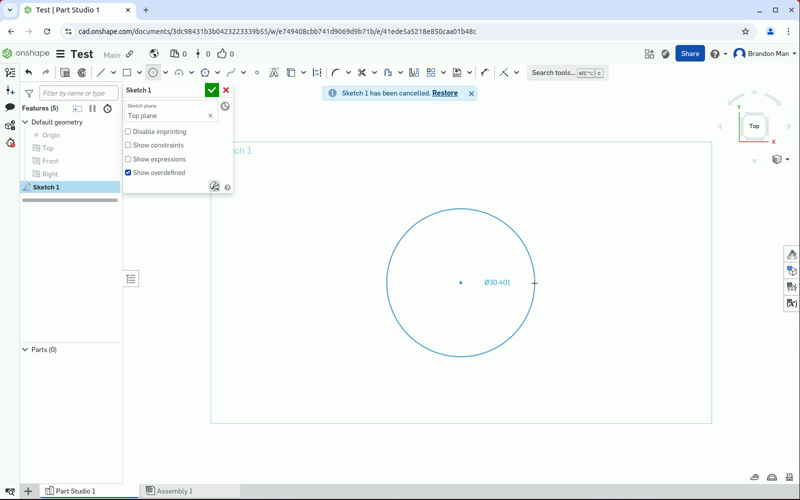
key(esc)
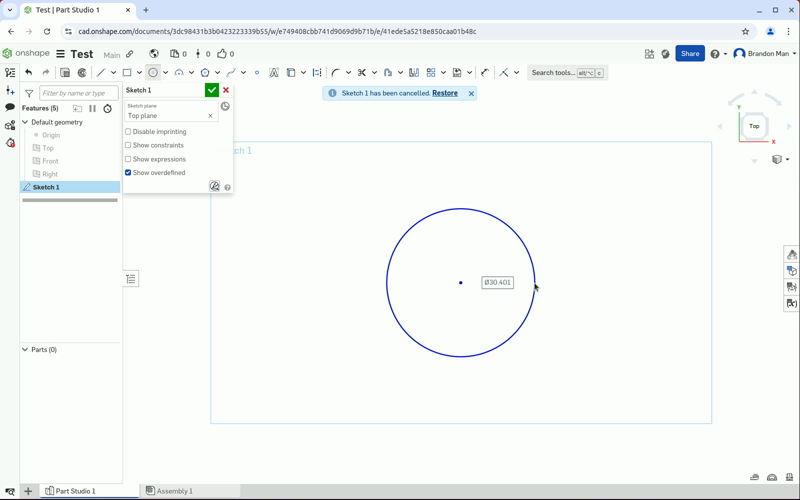
mouse_move(437, 254)
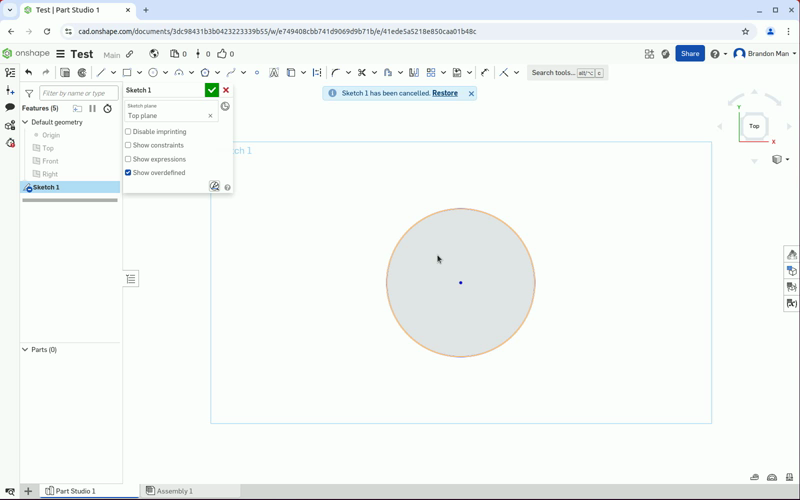
click(437, 254)
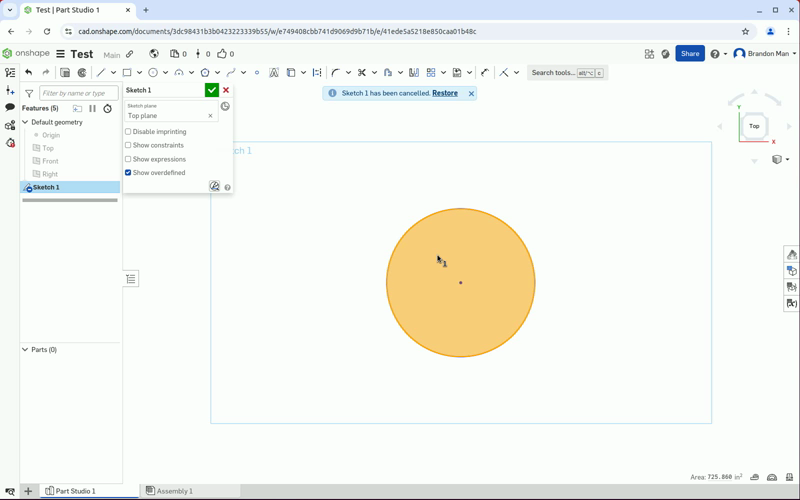
mouse_move(73, 352)
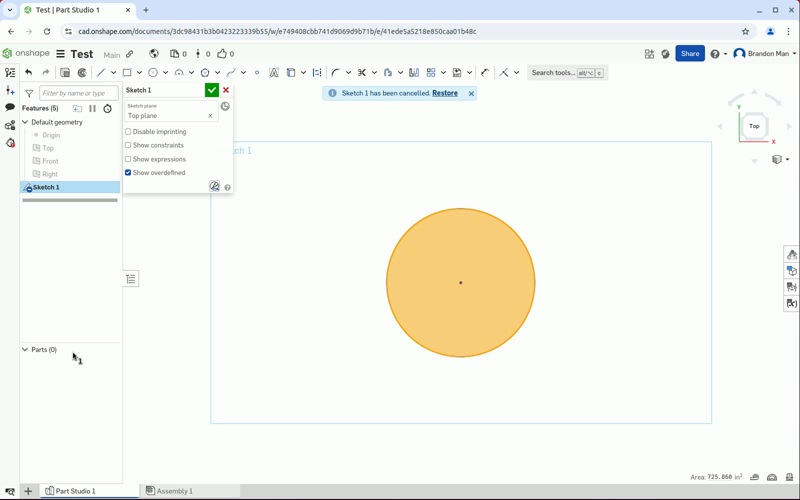
key(shift+y)
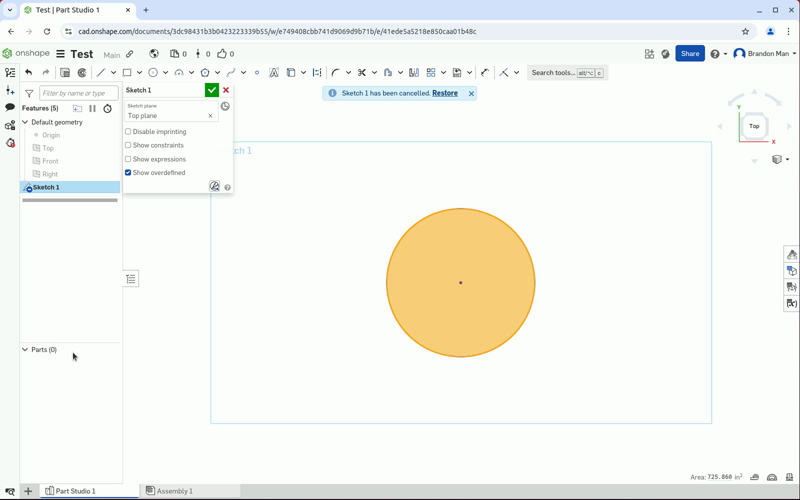
key(shift+e)
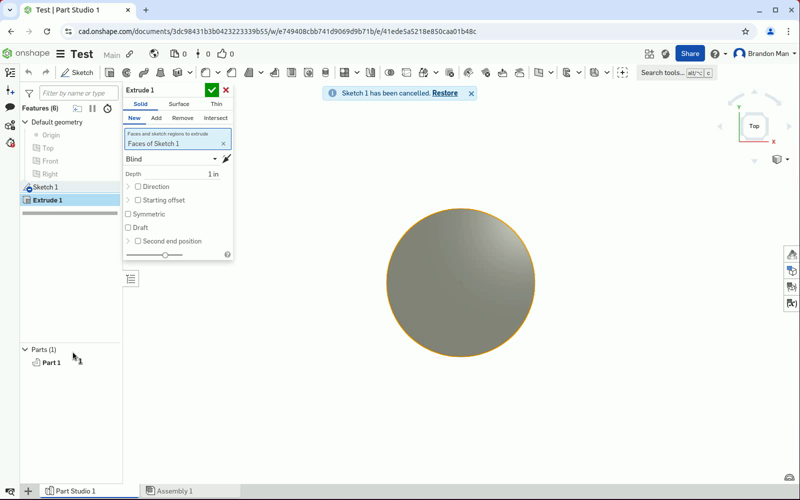
mouse_move(143, 106)
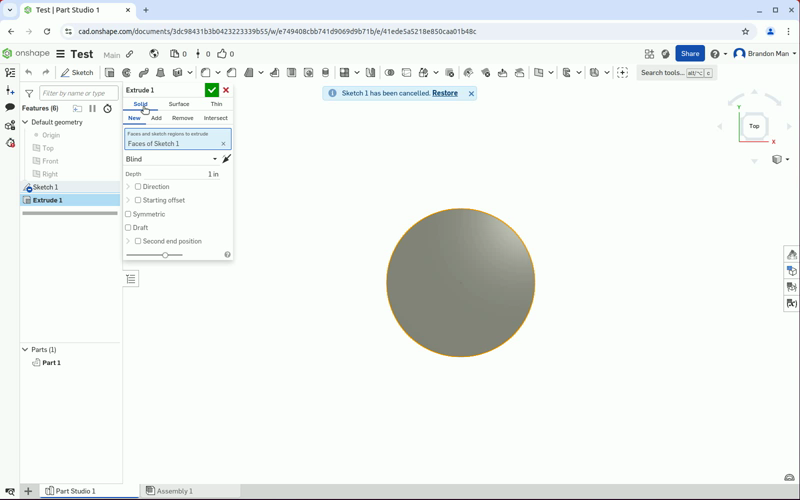
click(143, 106)
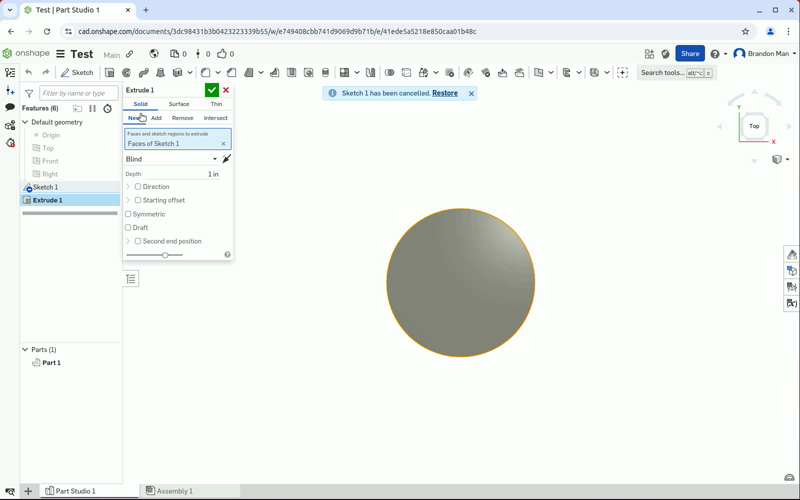
mouse_move(137, 120)
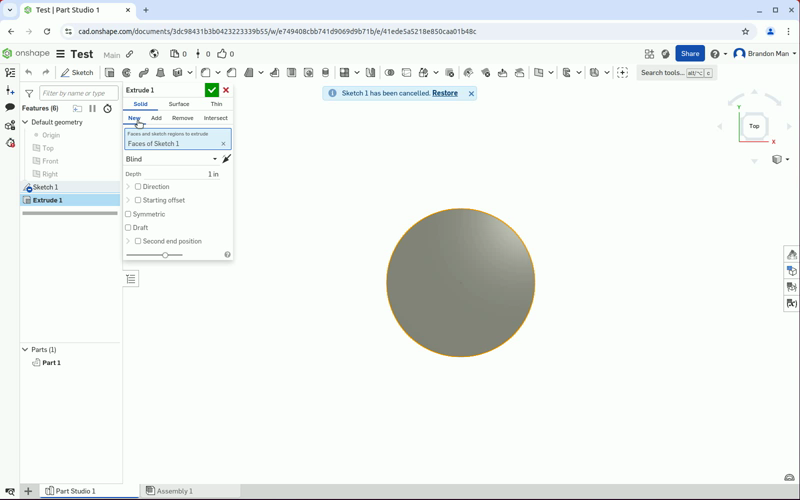
click(137, 120)
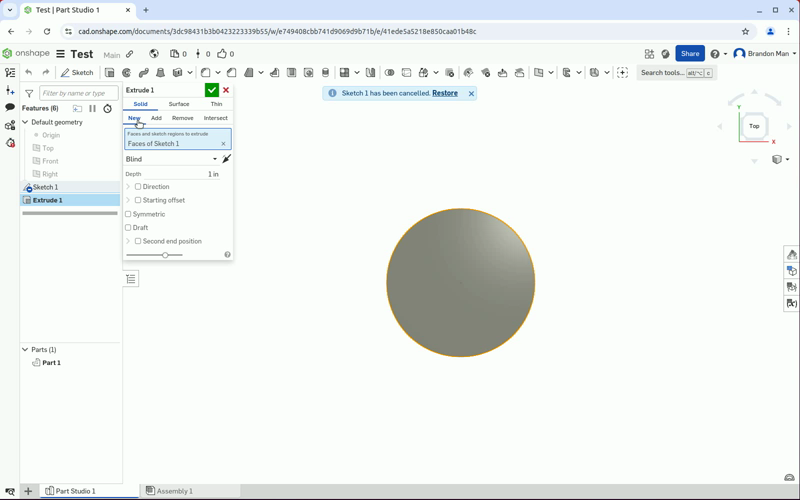
key(tab, 4)
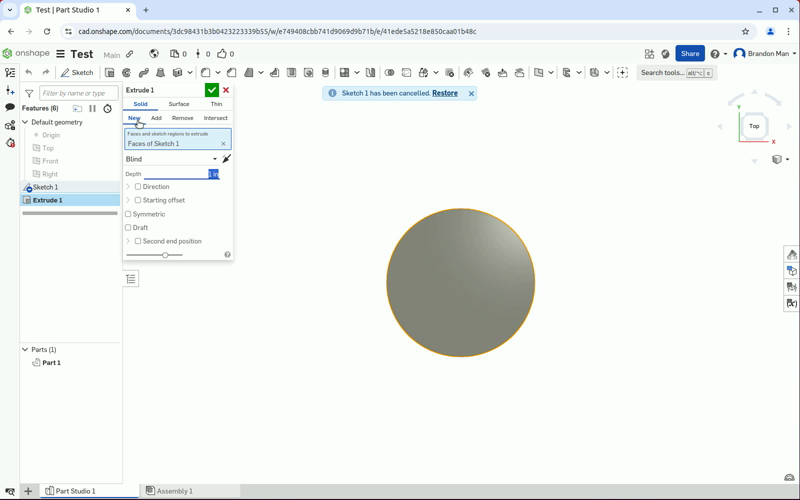
text(0.722)
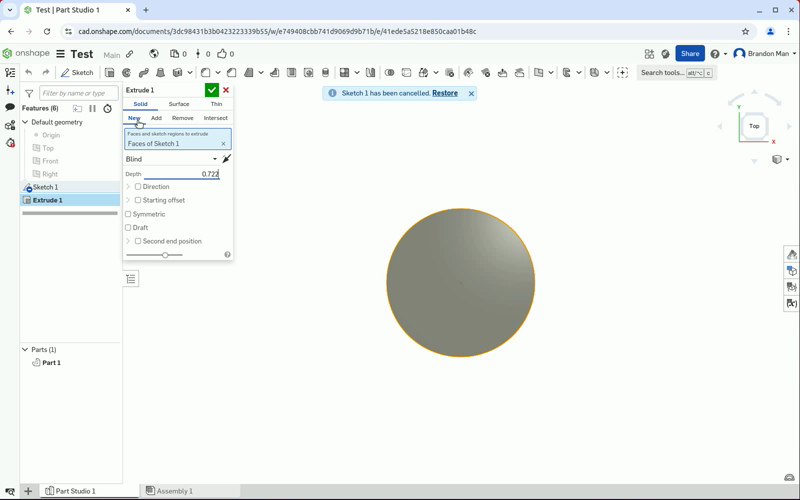
key(enter)
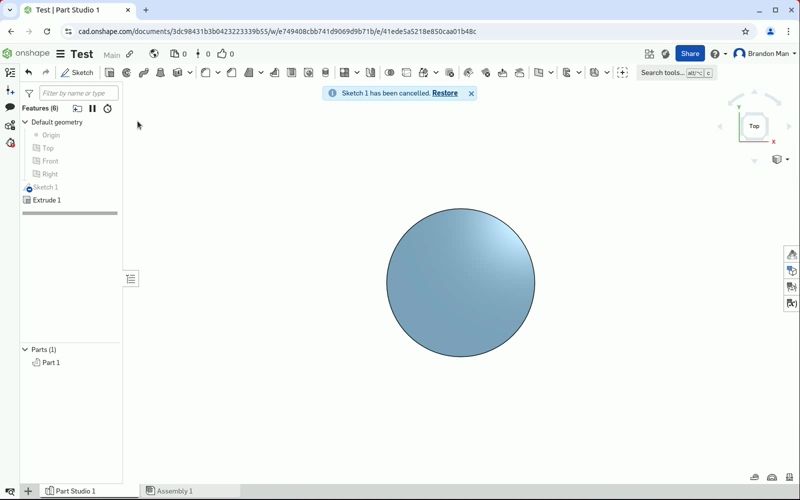
key(shift+h)
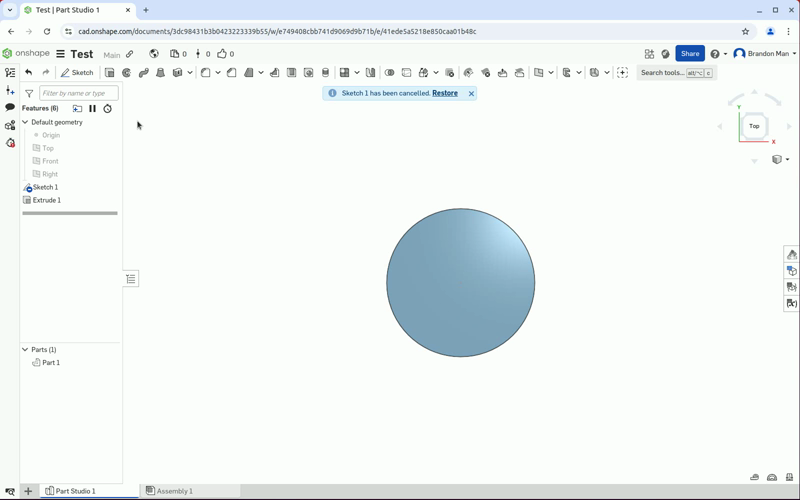
key(shift+h)
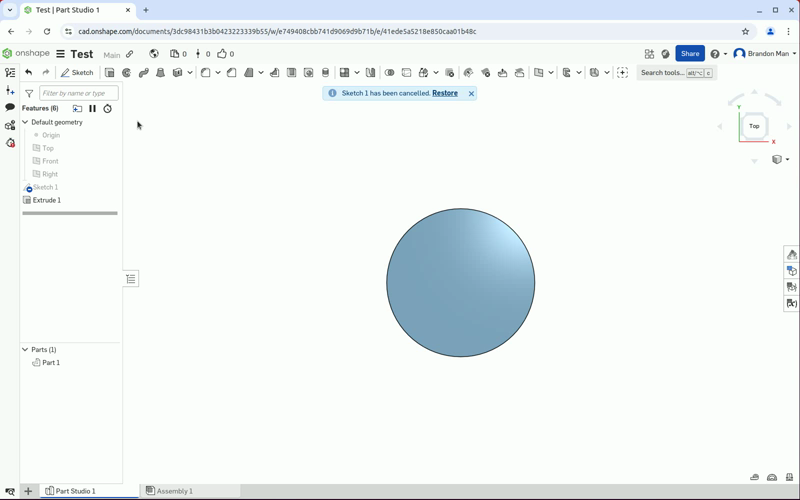
mouse_move(73, 189)
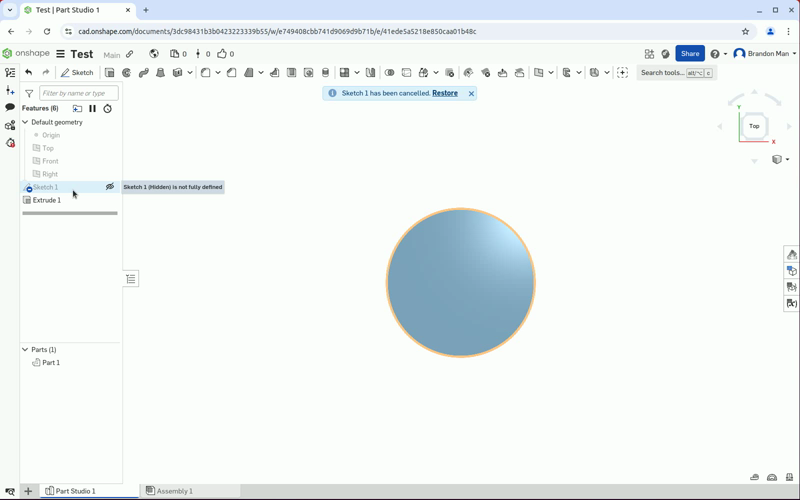
click(73, 189)
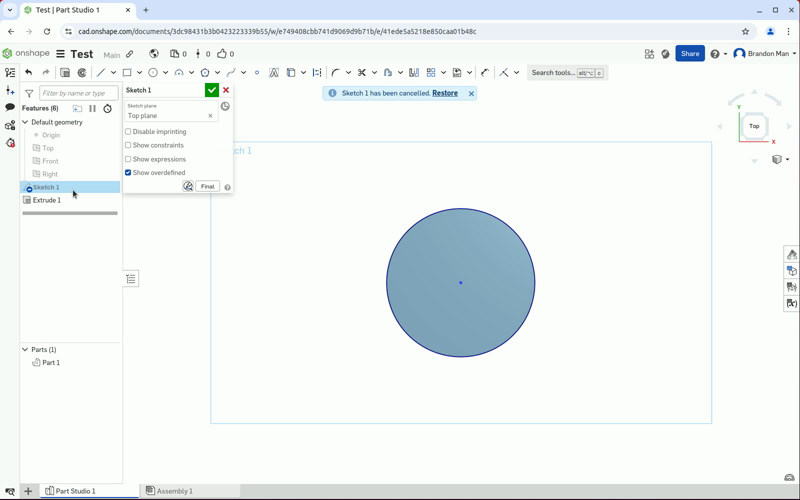
mouse_move(229, 92)
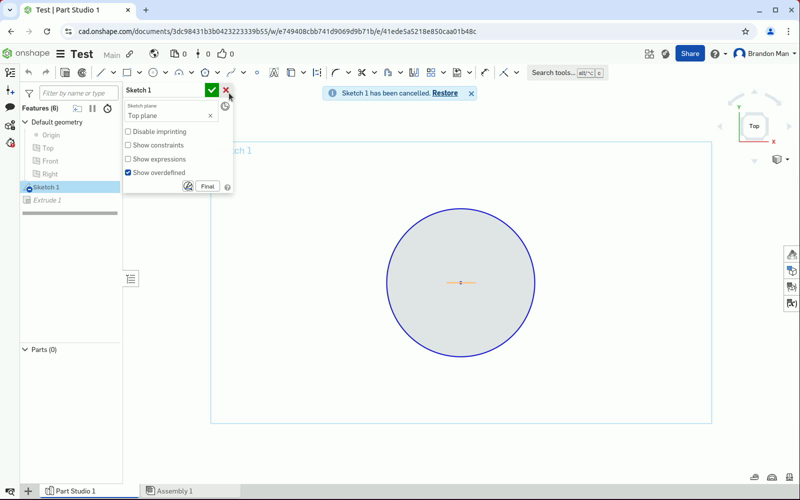
click(229, 92)
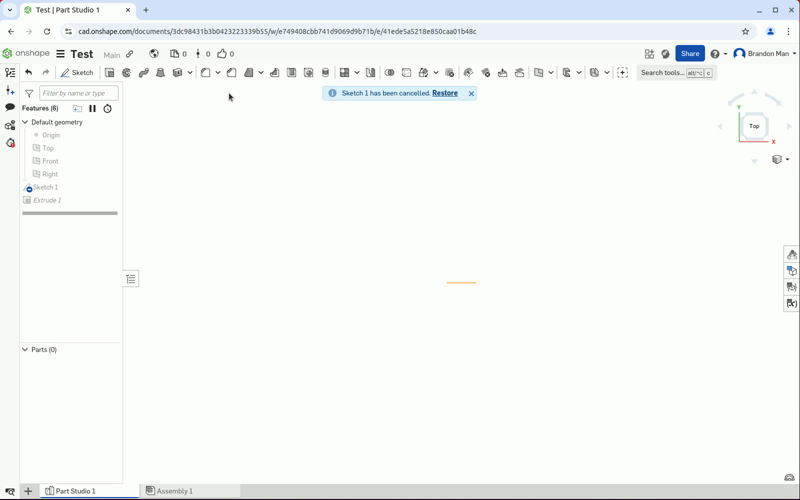
mouse_move(541, 75)
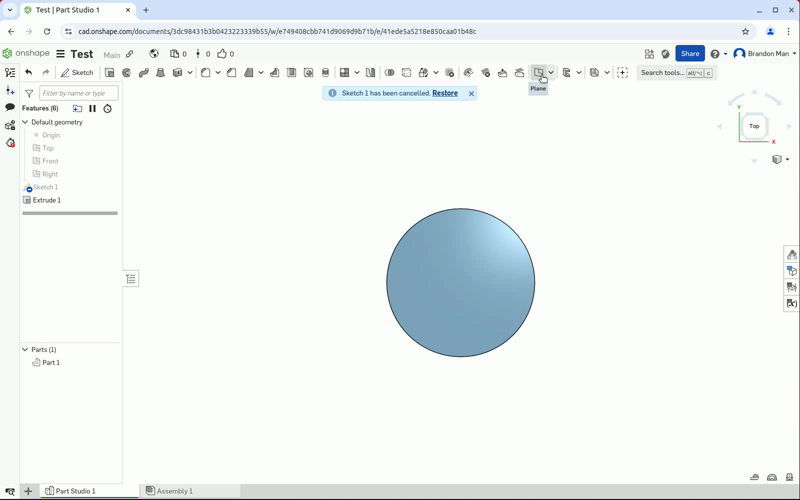
click(541, 75)
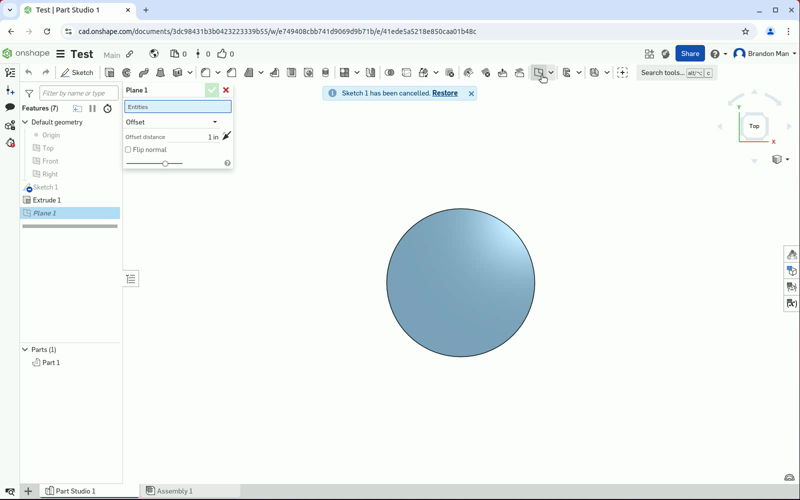
mouse_move(73, 150)
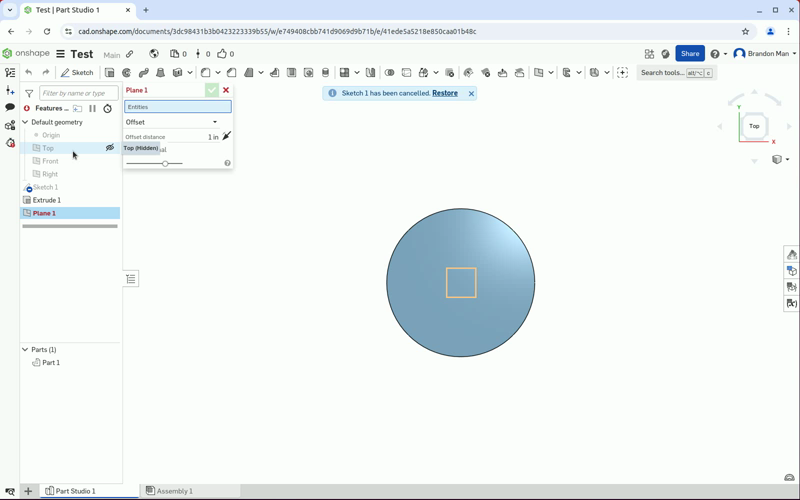
click(73, 150)
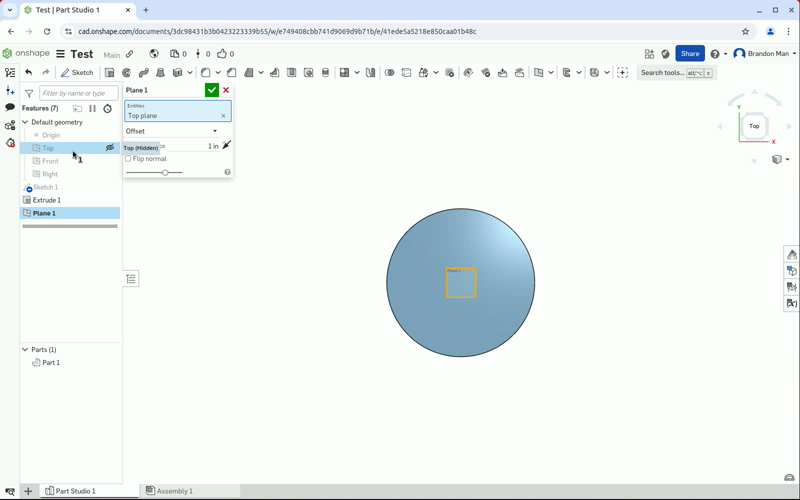
key(tab, 2)
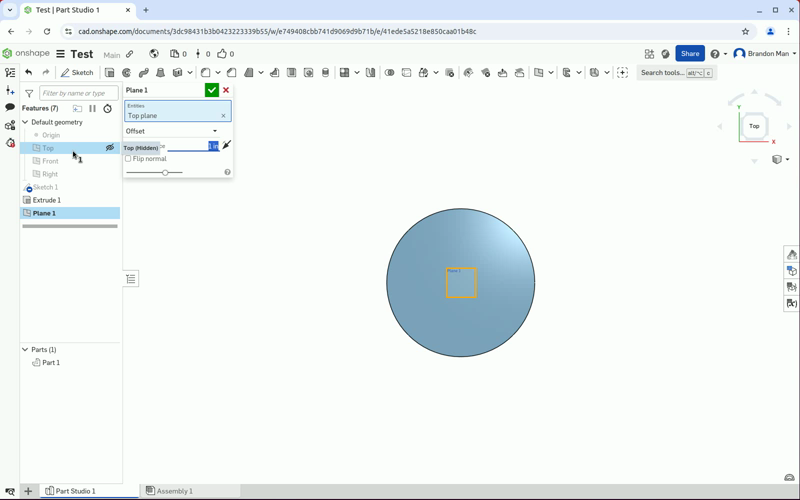
text(0.709)
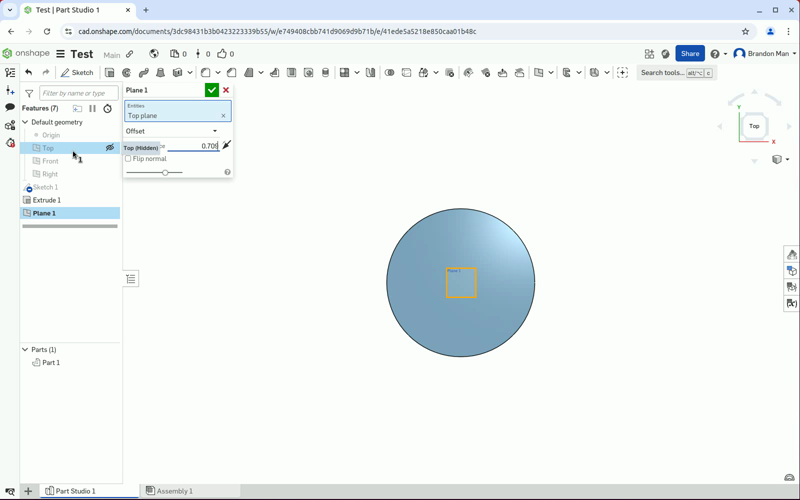
key(enter, 2)
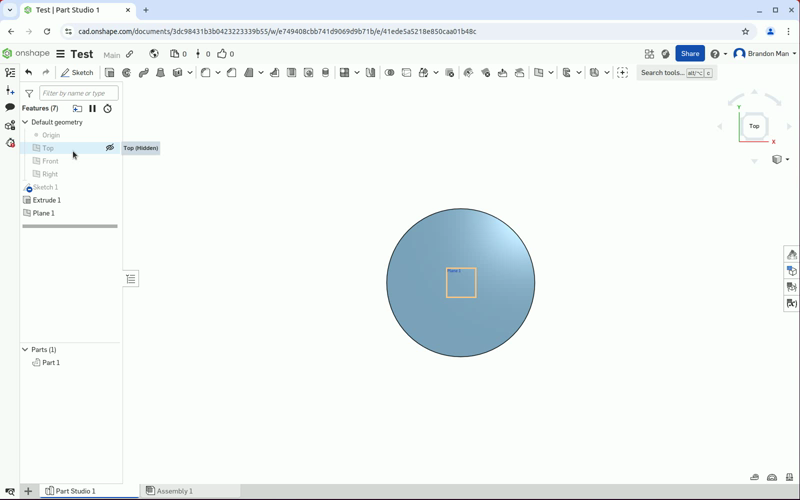
key(shift+s)
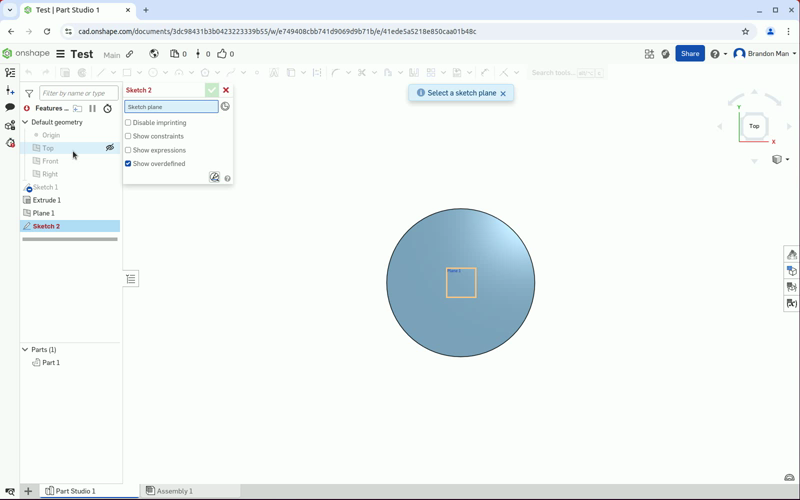
mouse_move(73, 215)
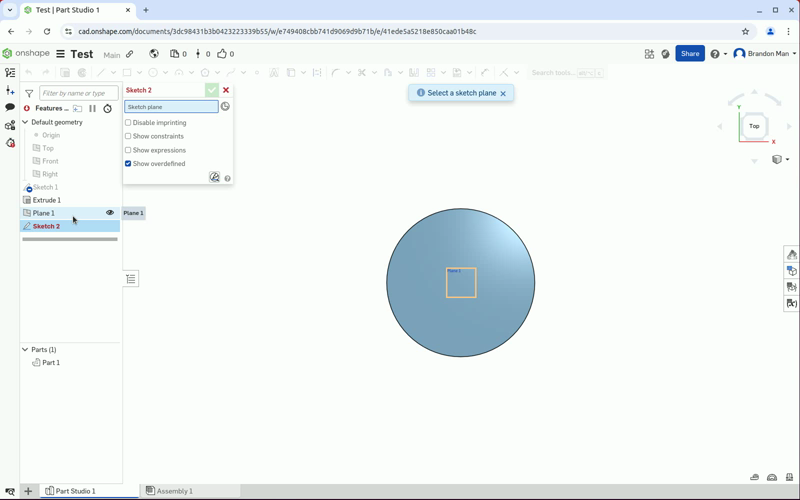
click(73, 215)
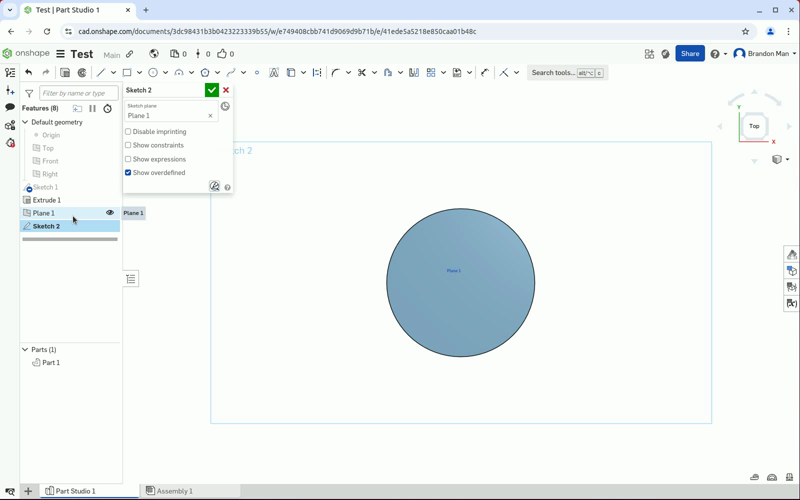
mouse_move(73, 352)
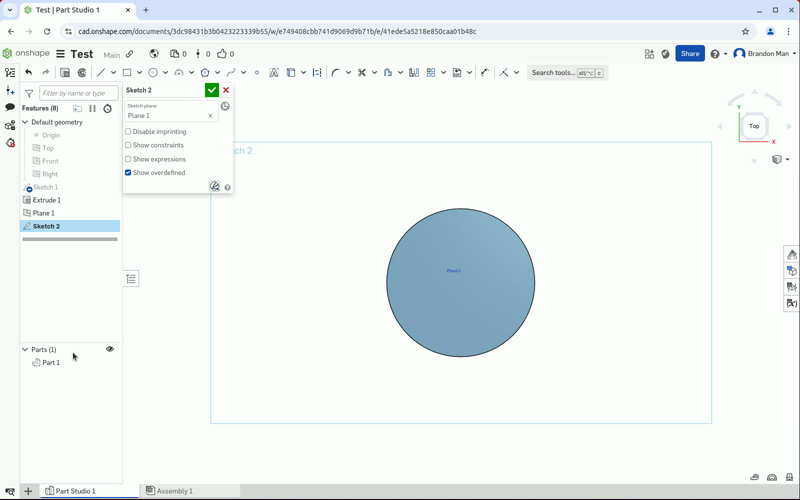
key(y)
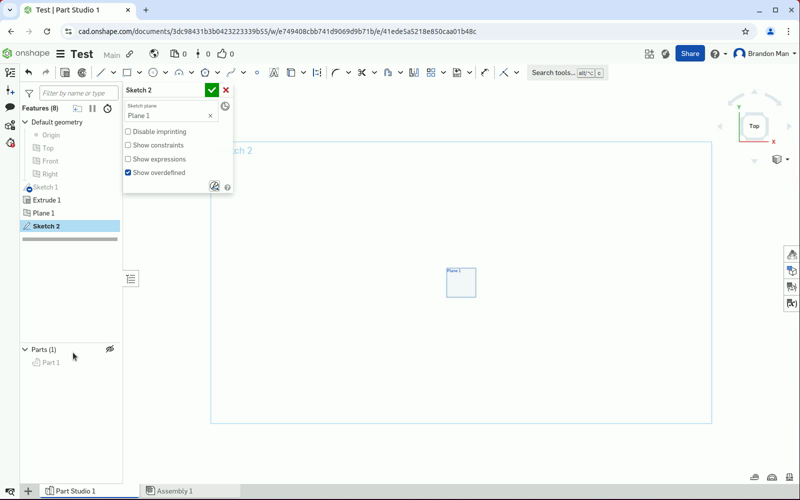
key(c)
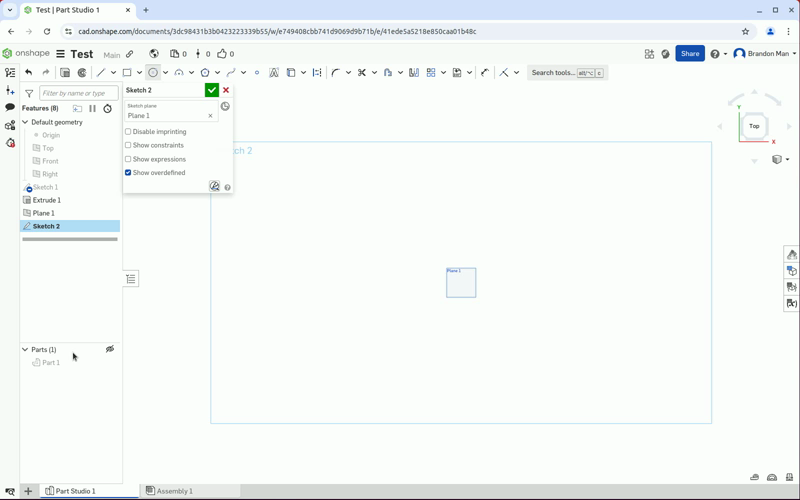
key_down(shift)
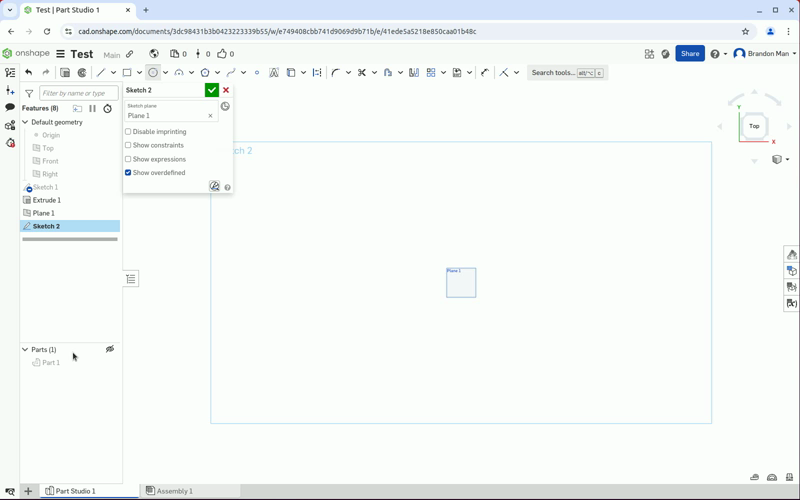
mouse_move(460, 282)
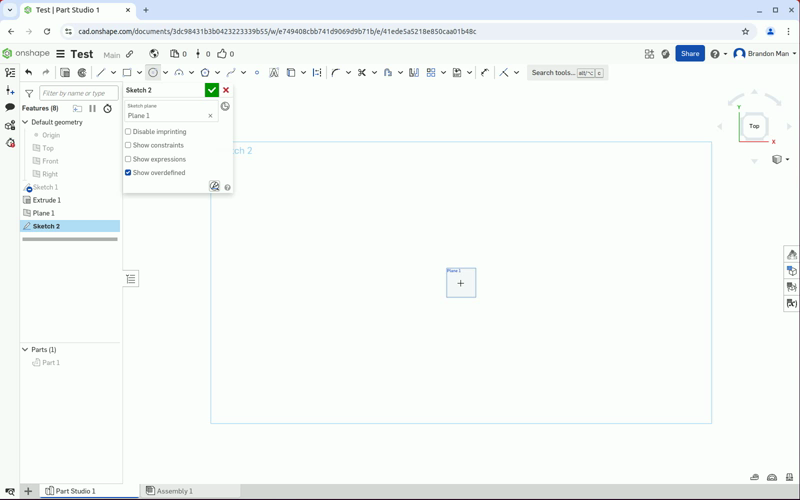
click(460, 282)
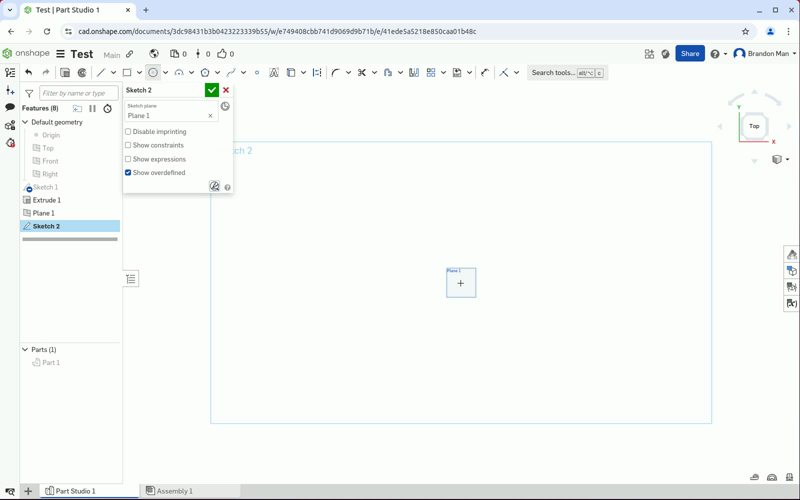
key_up(shift)
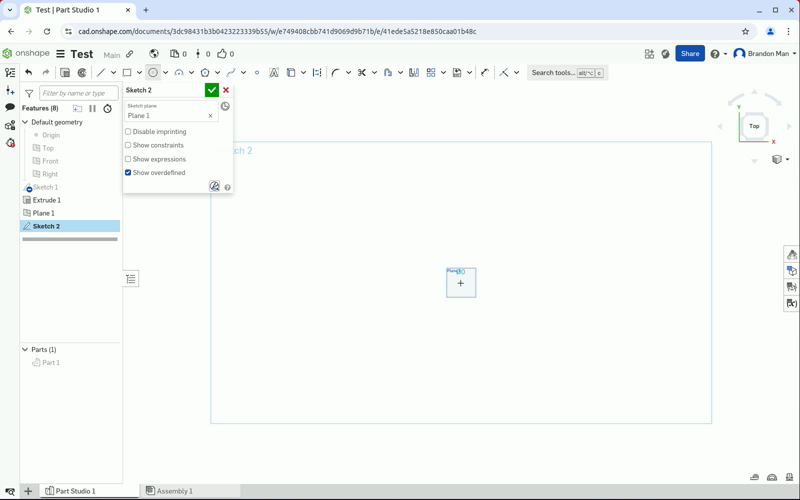
mouse_move(534, 282)
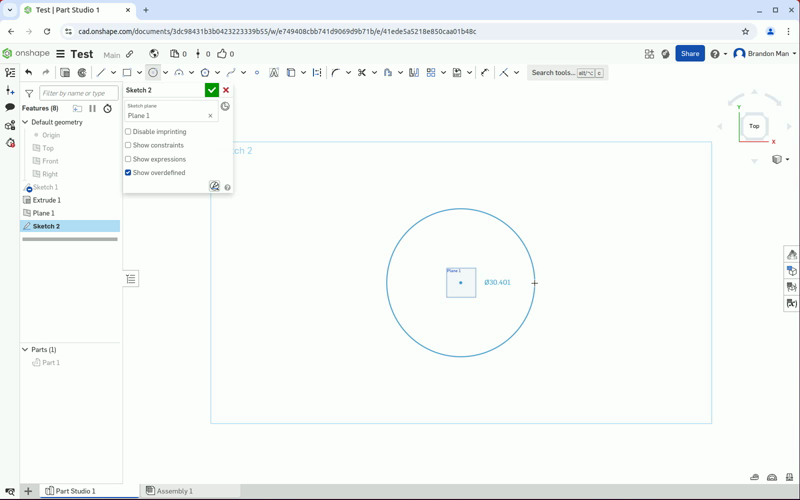
click(534, 282)
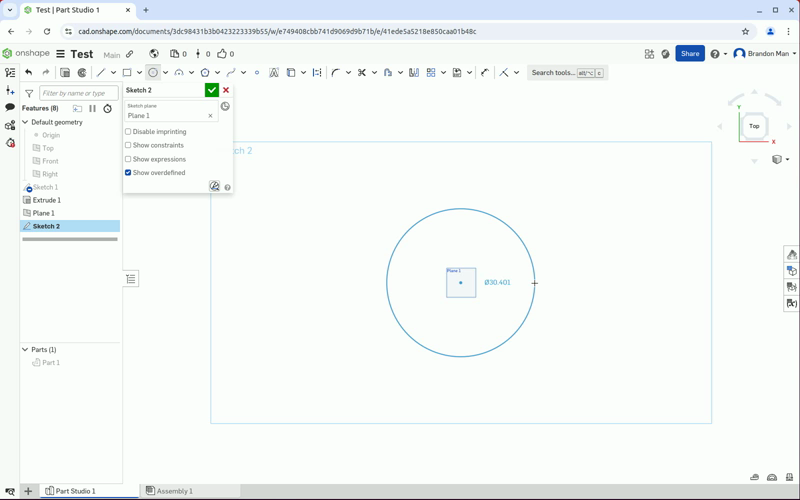
key(esc)
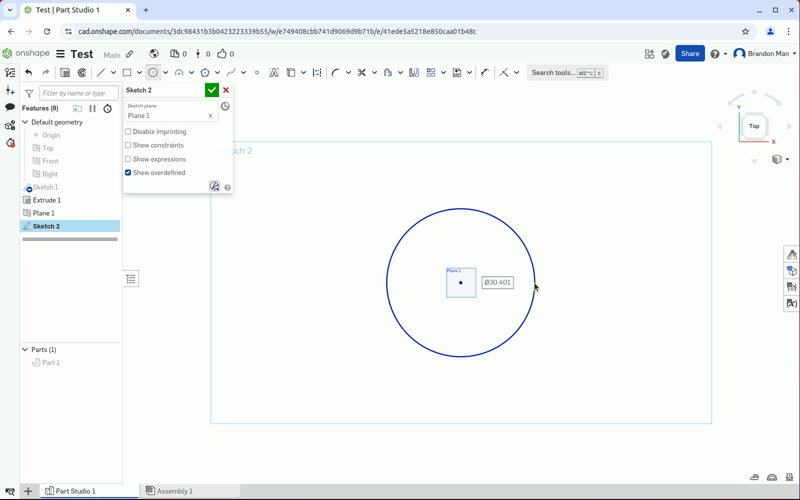
key(c)
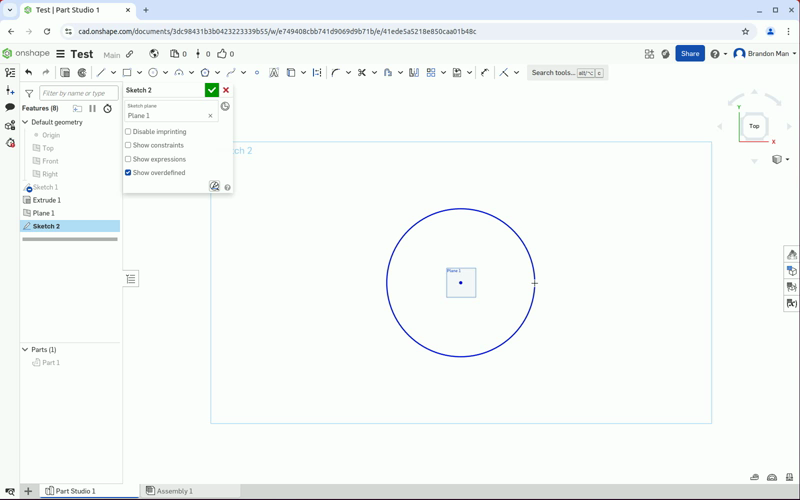
key_down(shift)
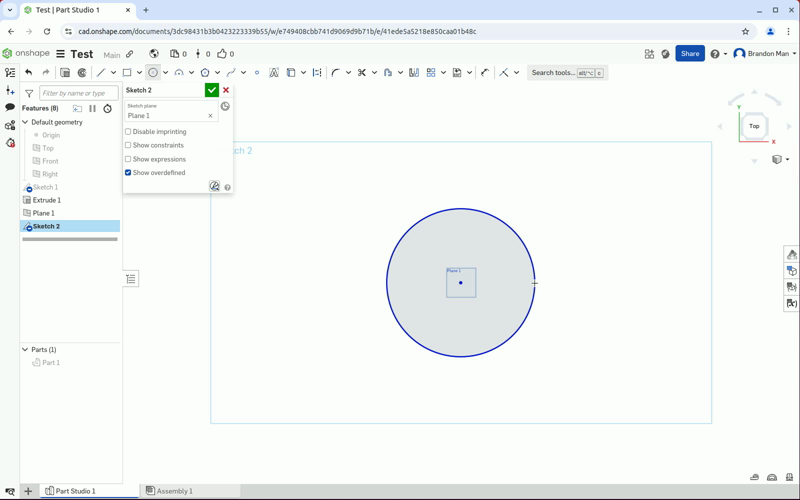
mouse_move(460, 282)
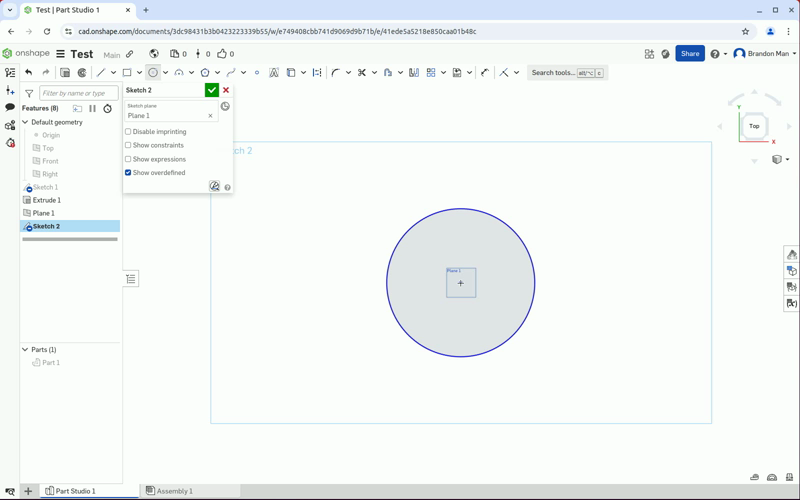
click(460, 282)
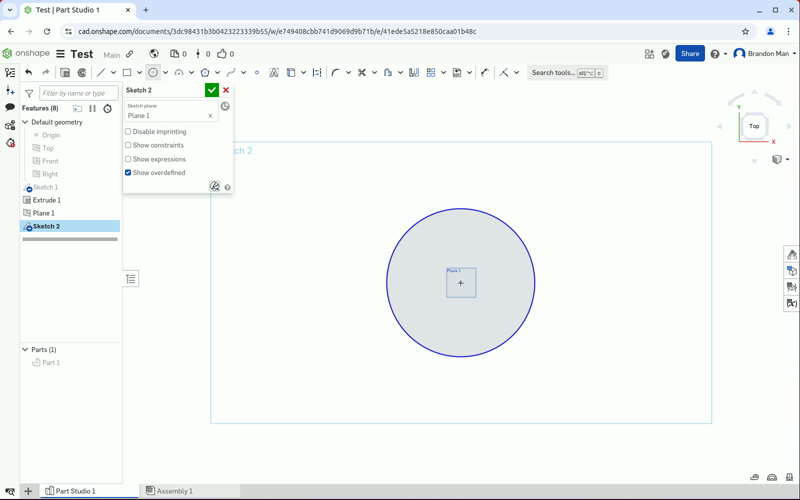
key_up(shift)
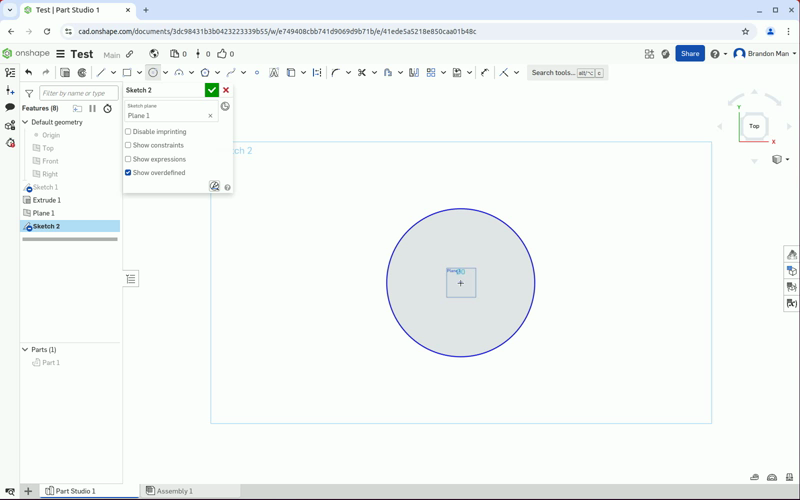
mouse_move(531, 282)
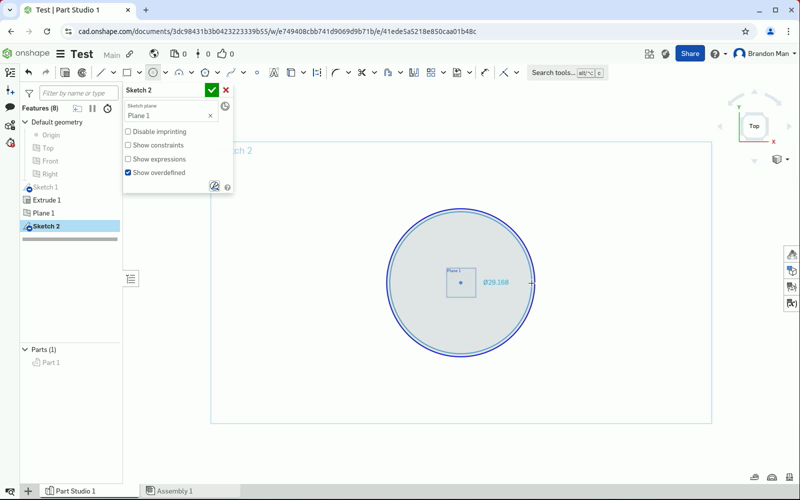
scroll(6)
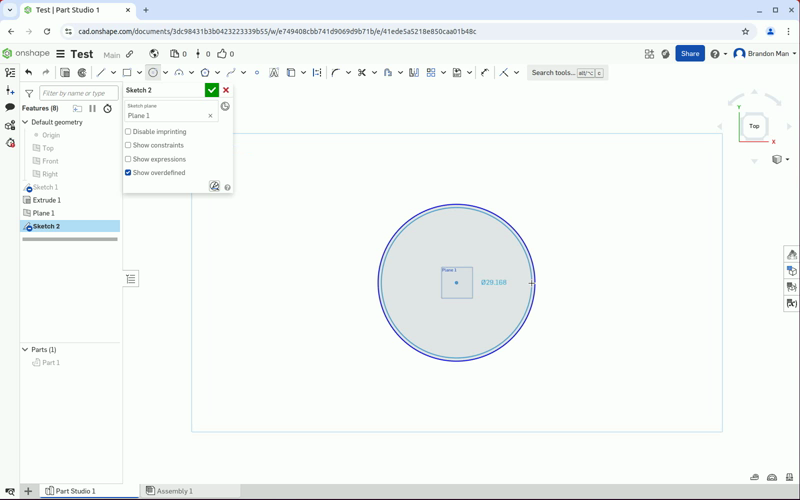
scroll(6)
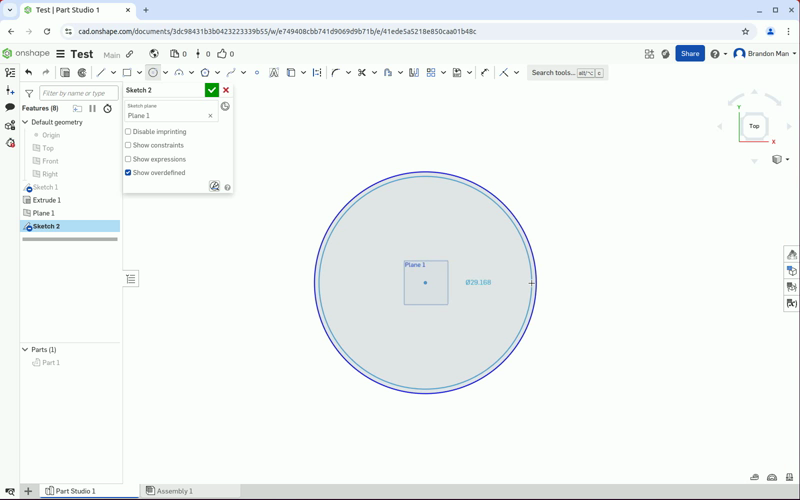
scroll(6)
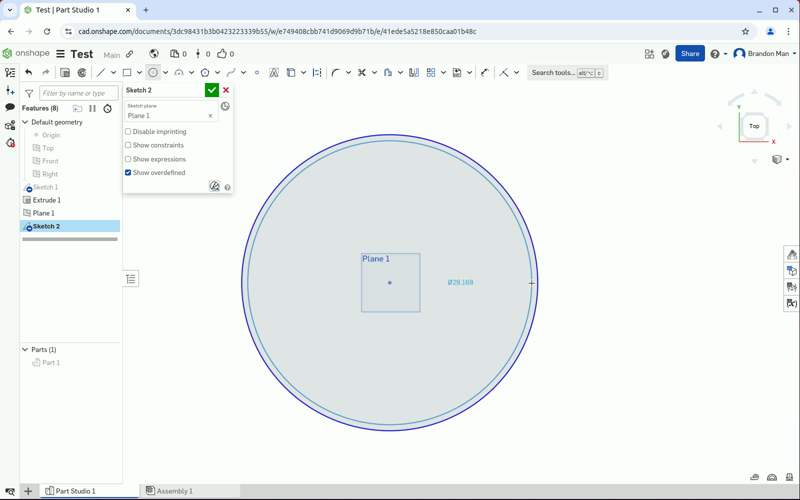
scroll(6)
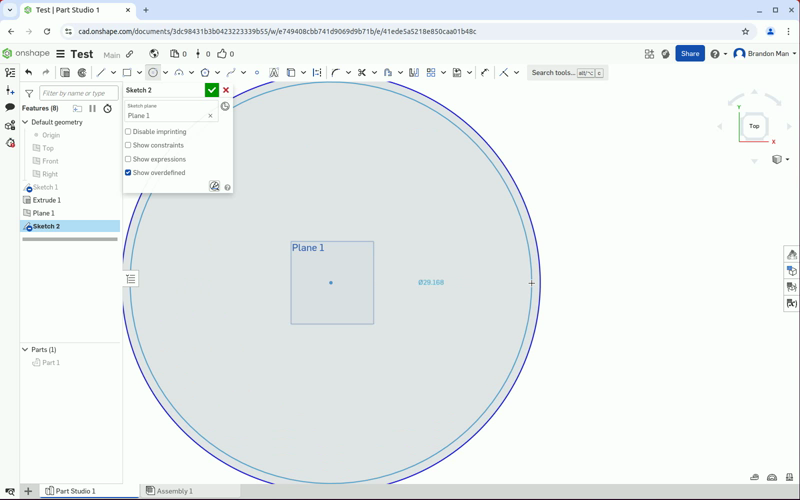
scroll(6)
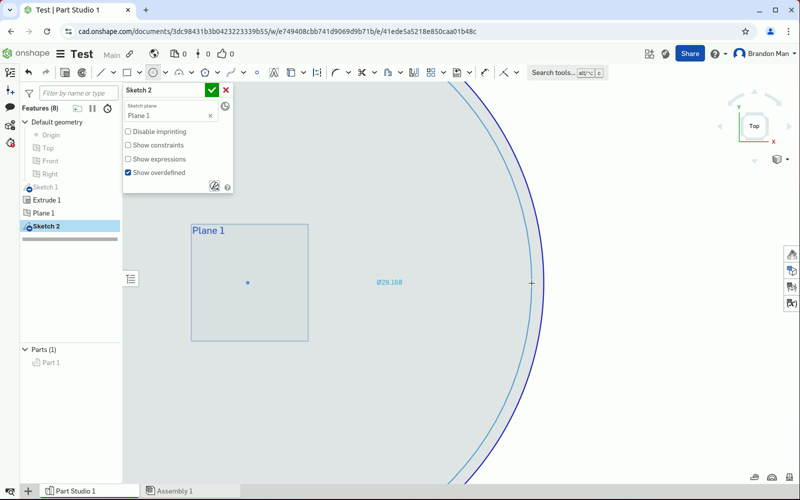
scroll(6)
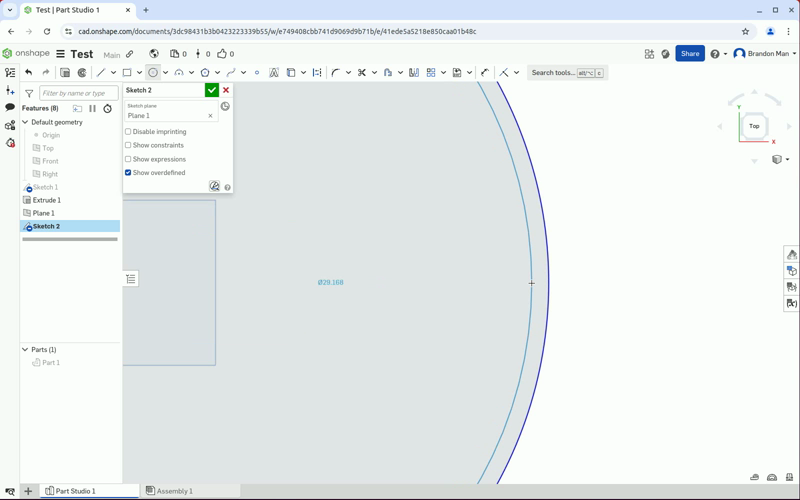
scroll(6)
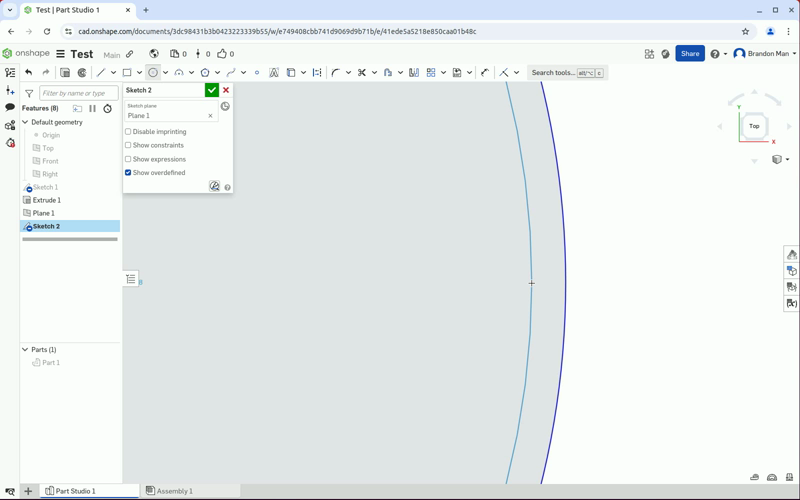
click(531, 282)
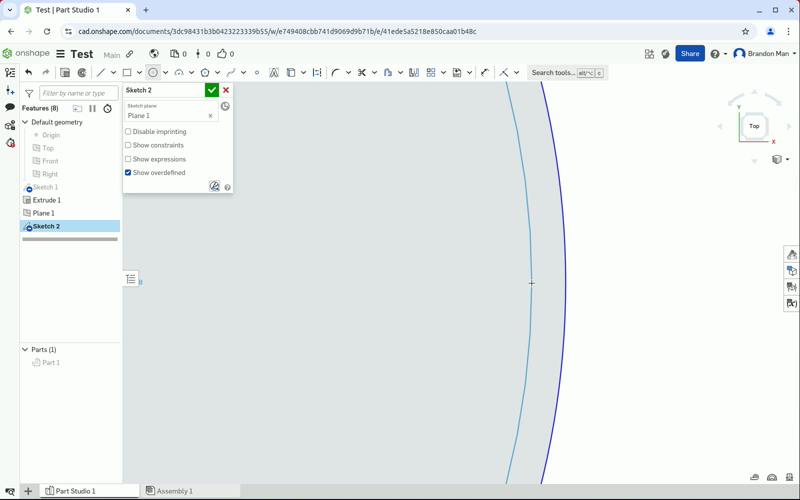
scroll(-6)
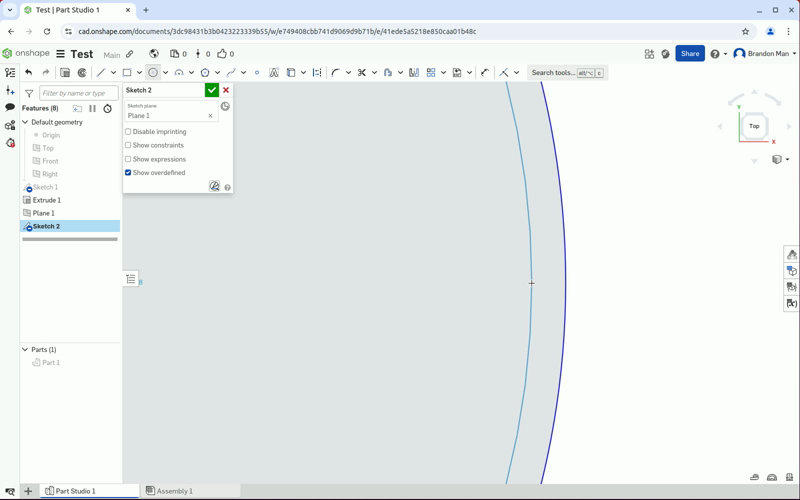
scroll(-6)
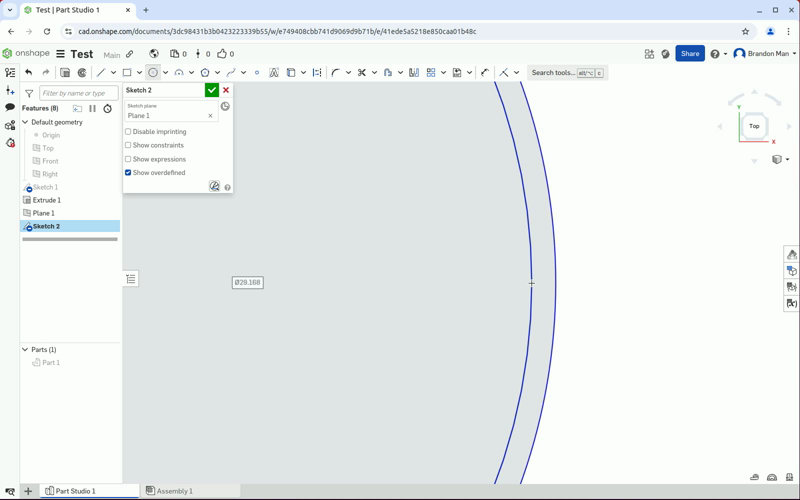
scroll(-6)
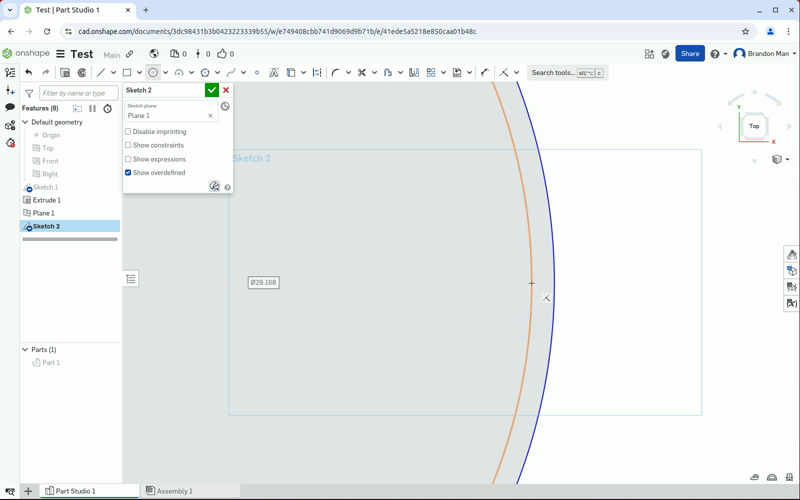
scroll(-6)
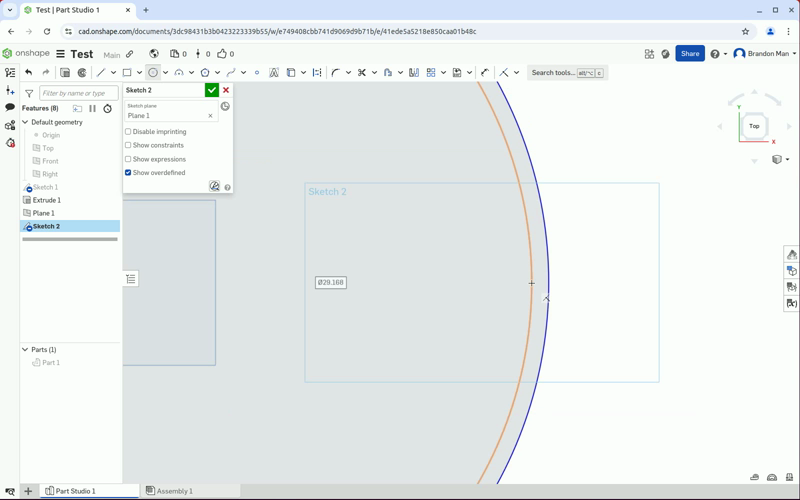
scroll(-6)
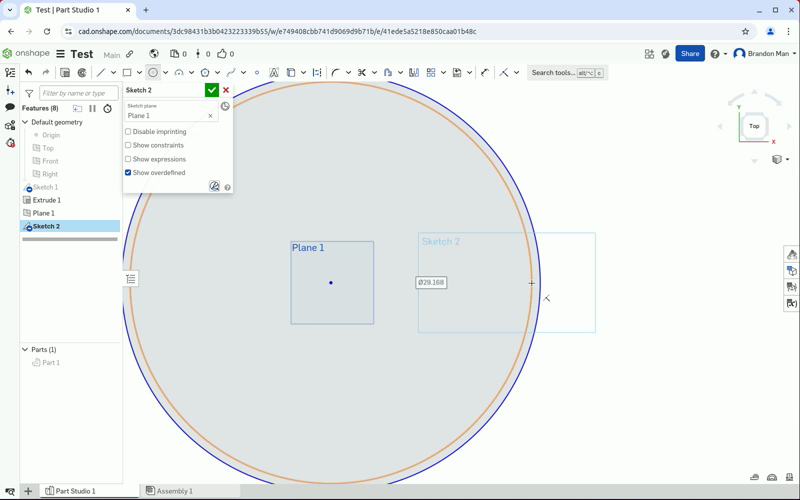
scroll(-6)
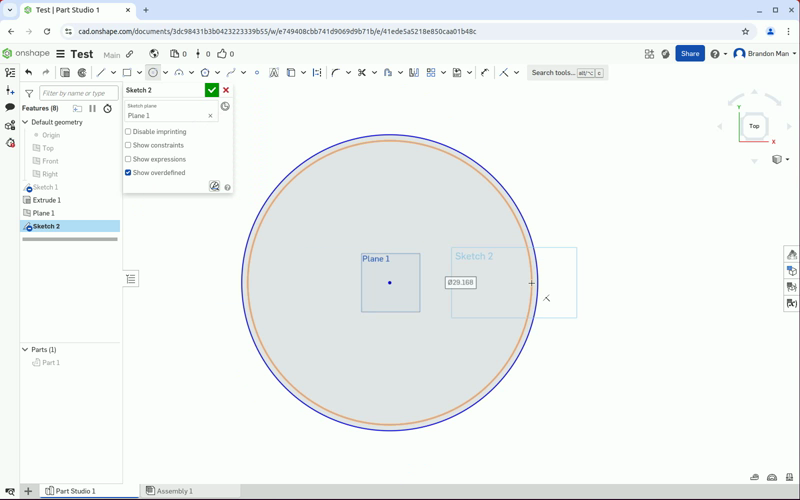
scroll(-6)
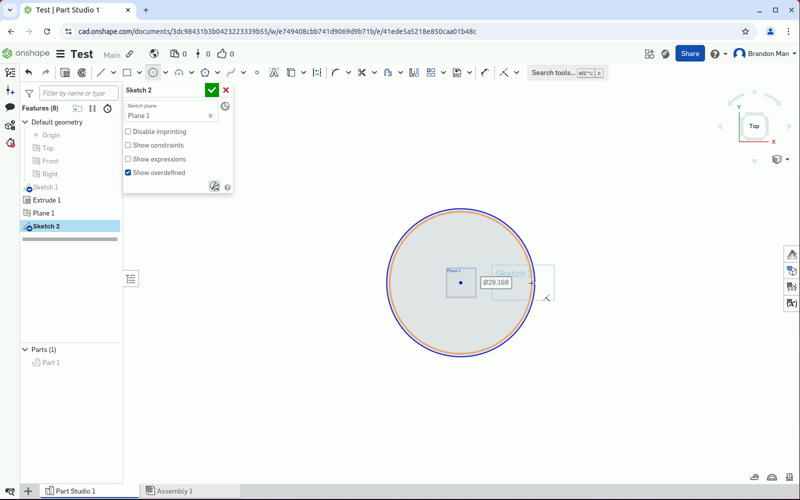
key(esc)
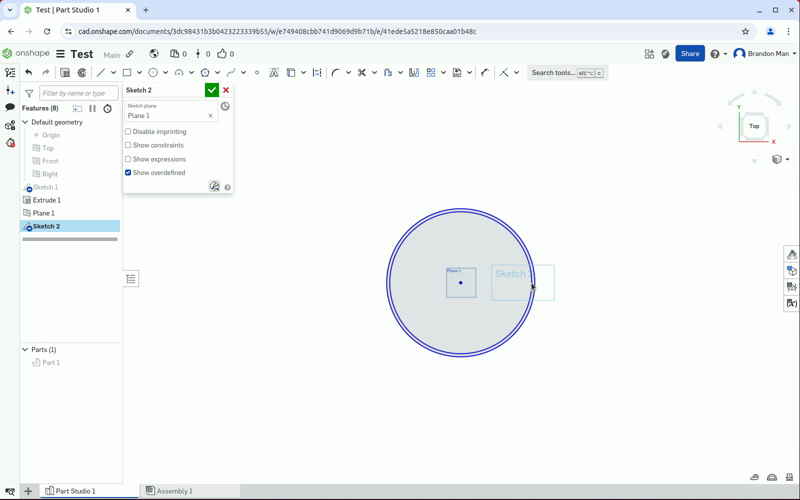
mouse_move(427, 347)
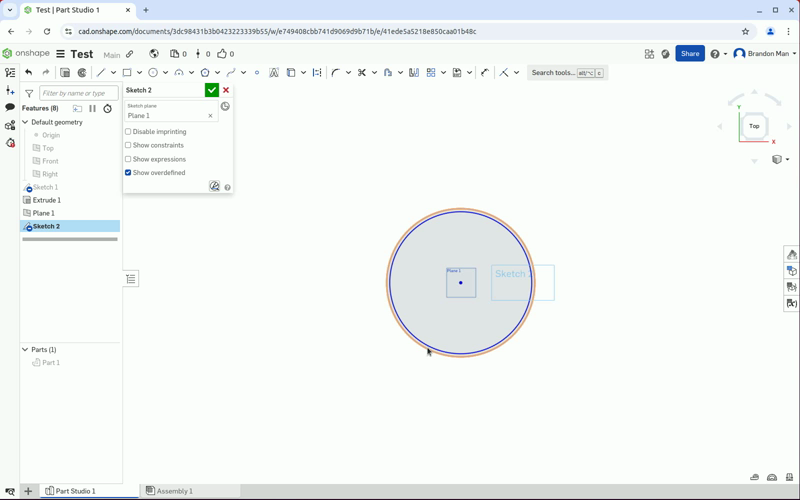
scroll(6)
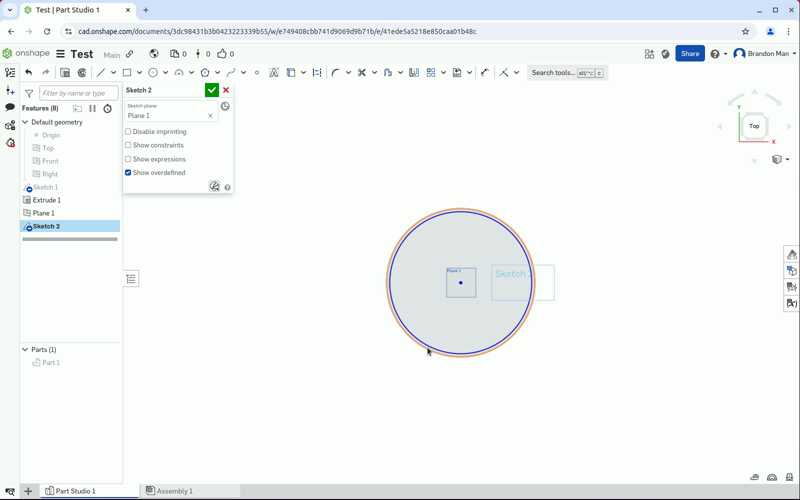
scroll(6)
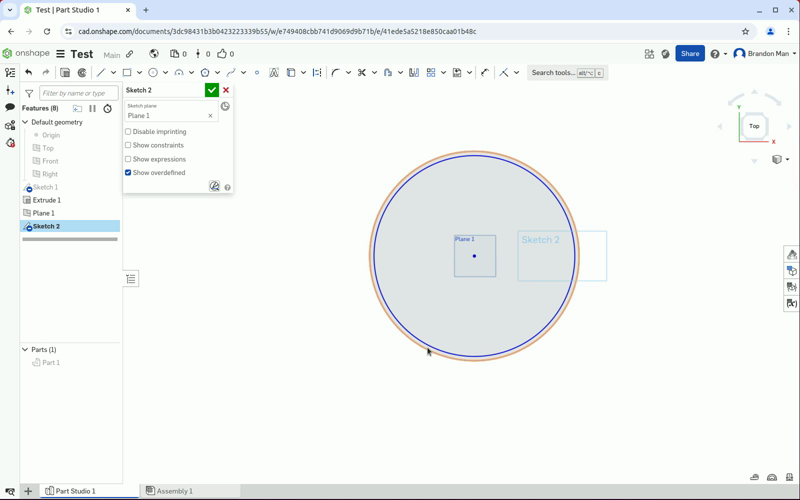
scroll(6)
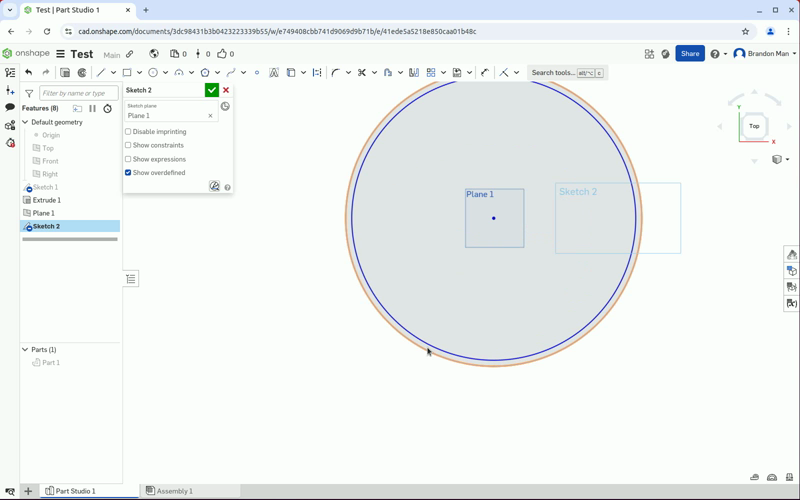
scroll(6)
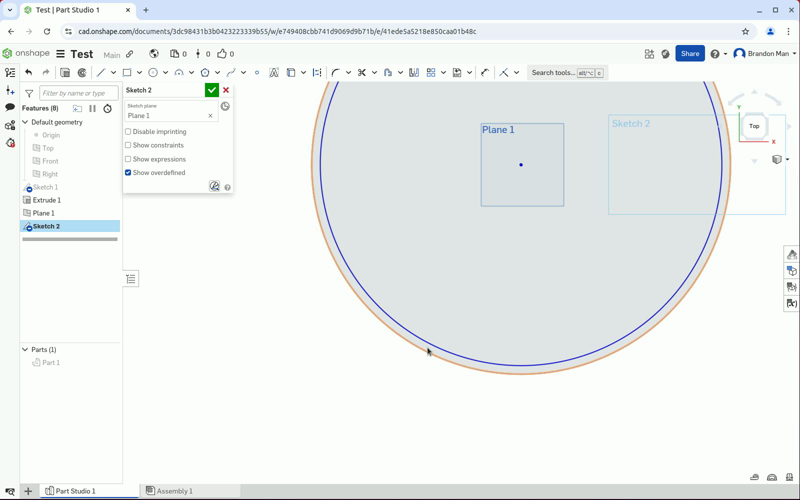
scroll(6)
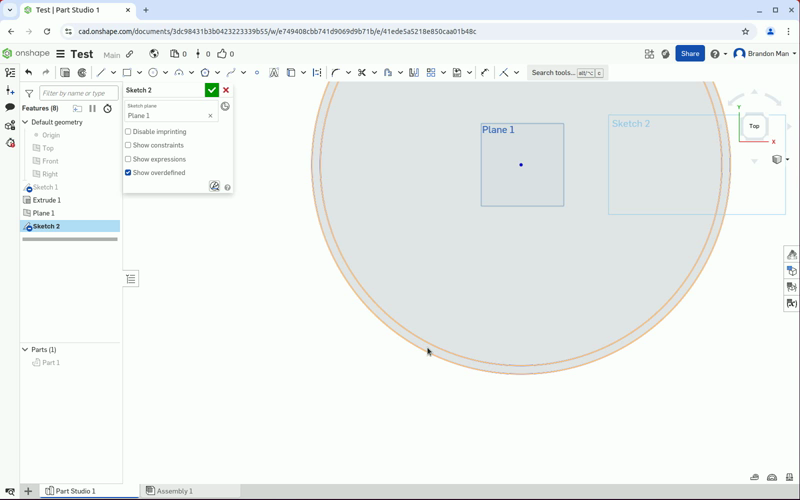
scroll(6)
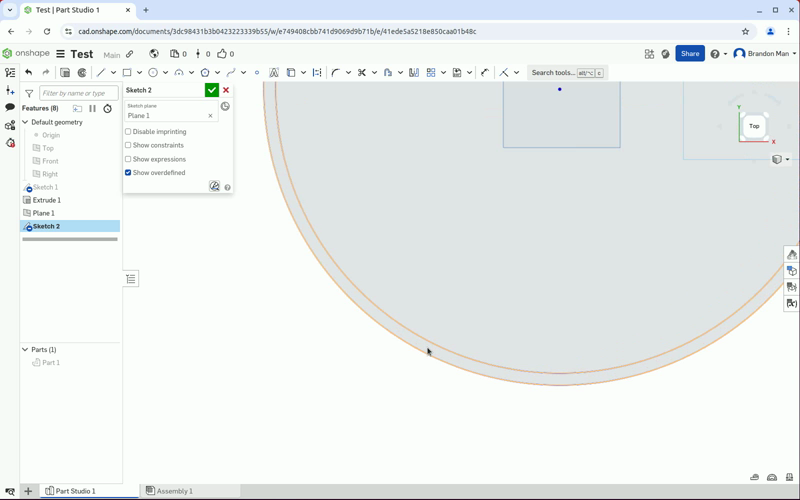
scroll(6)
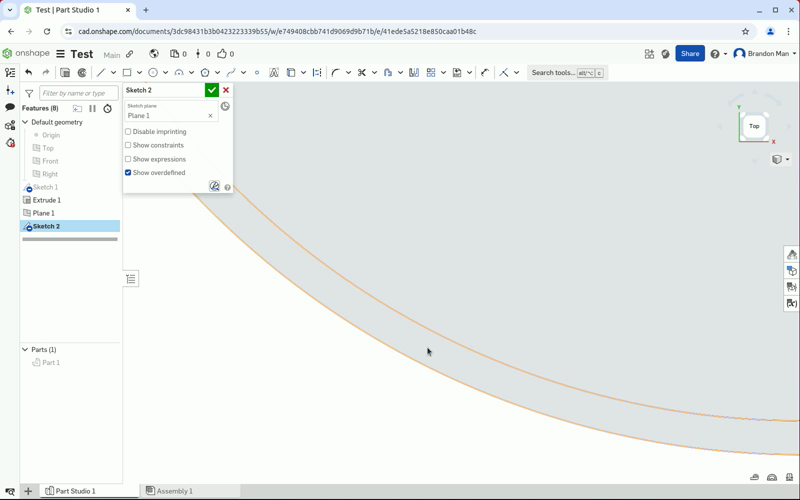
click(427, 347)
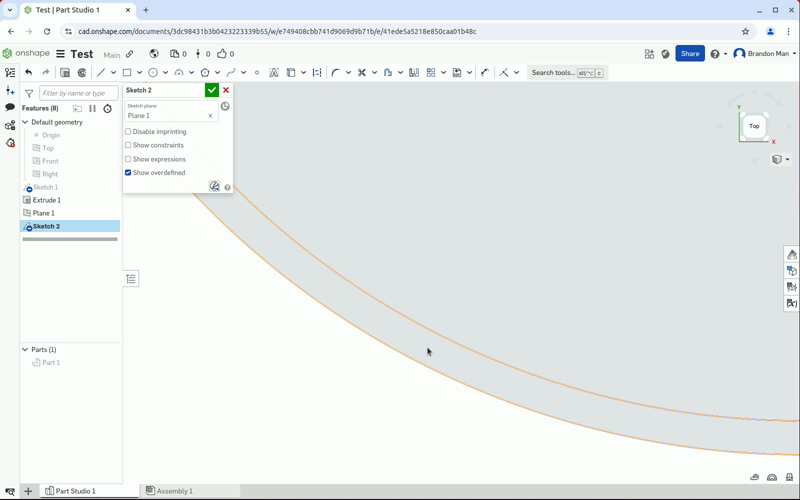
scroll(-6)
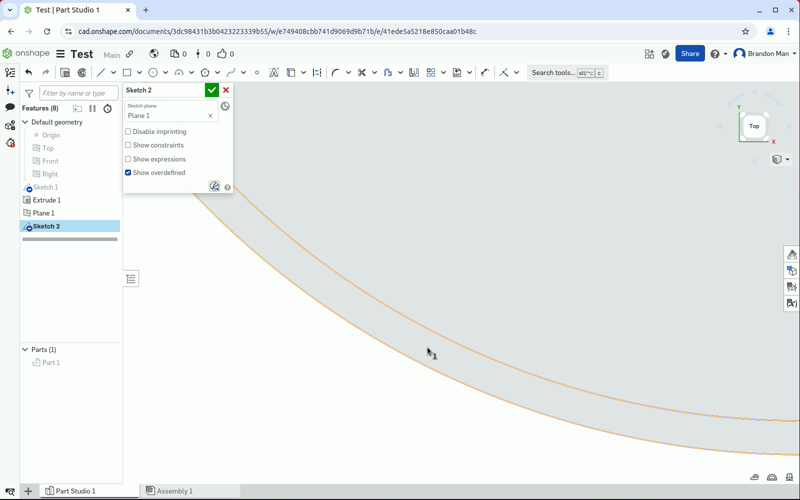
scroll(-6)
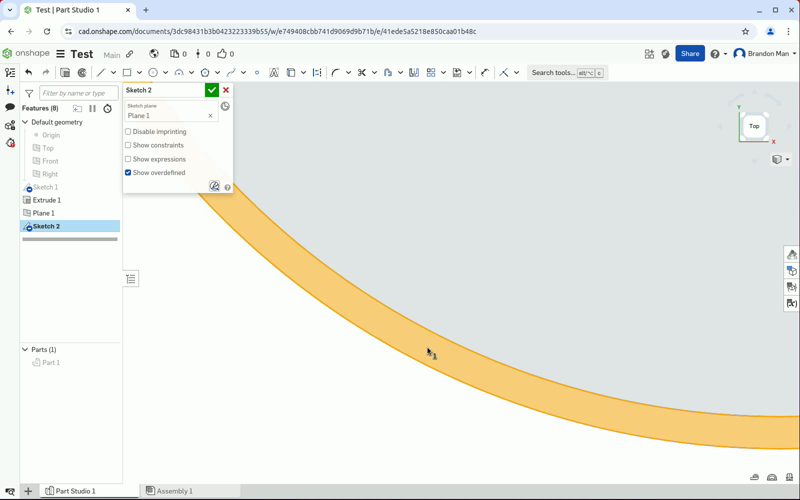
scroll(-6)
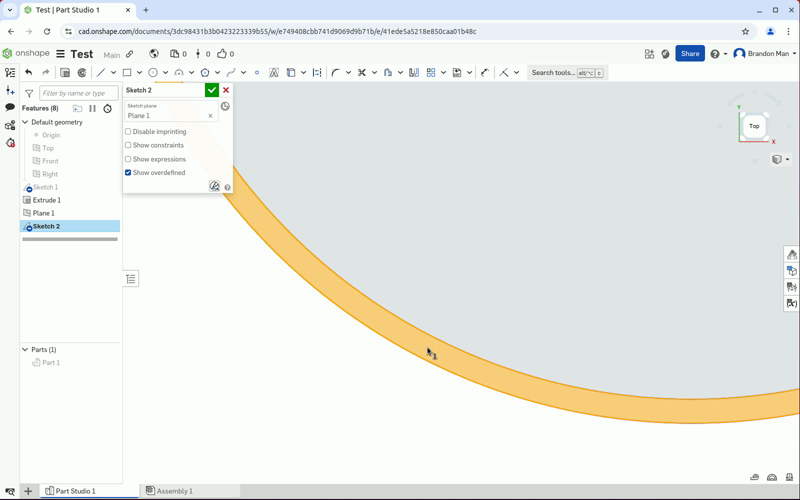
scroll(-6)
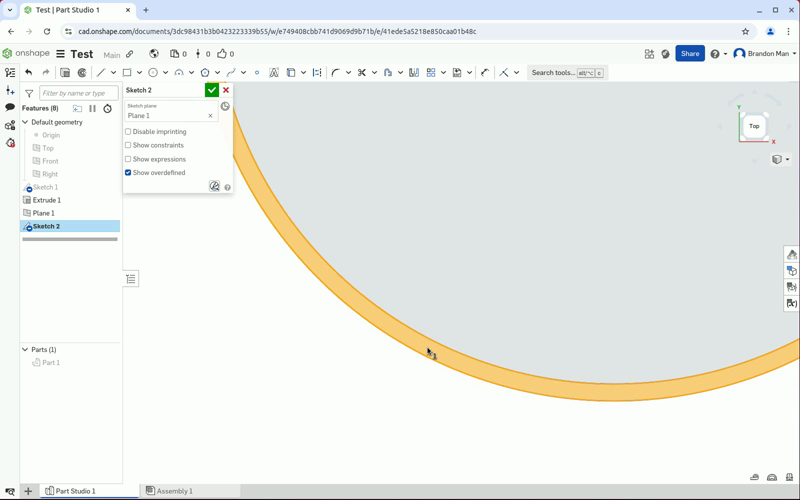
scroll(-6)
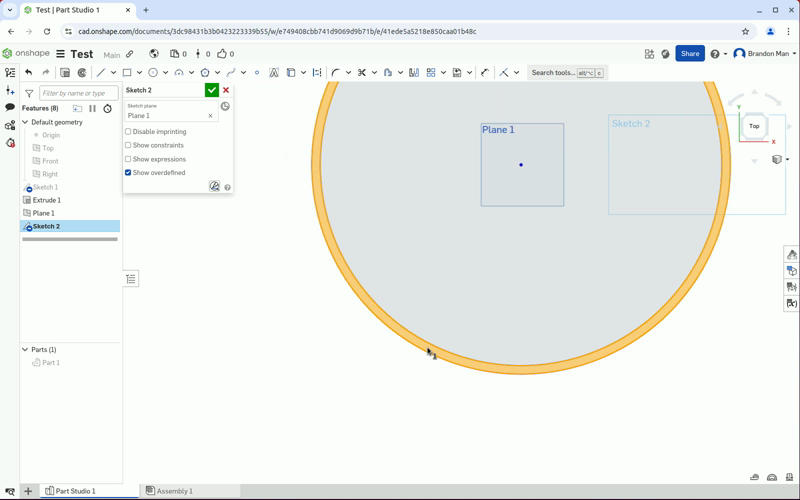
scroll(-6)
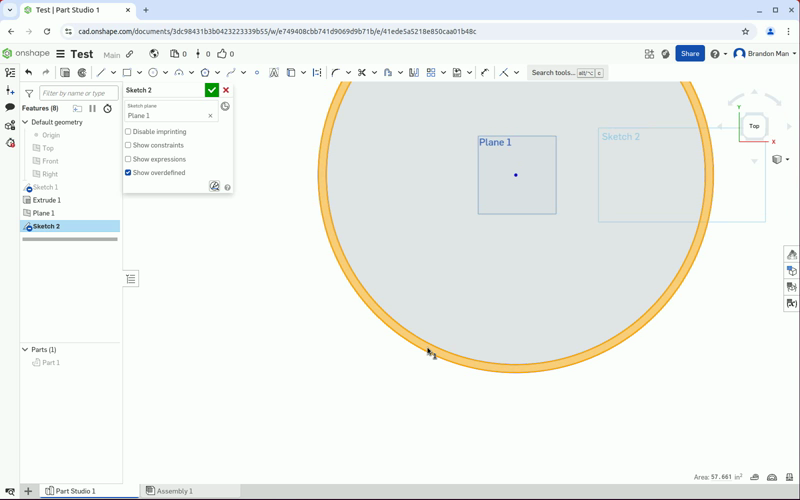
scroll(-6)
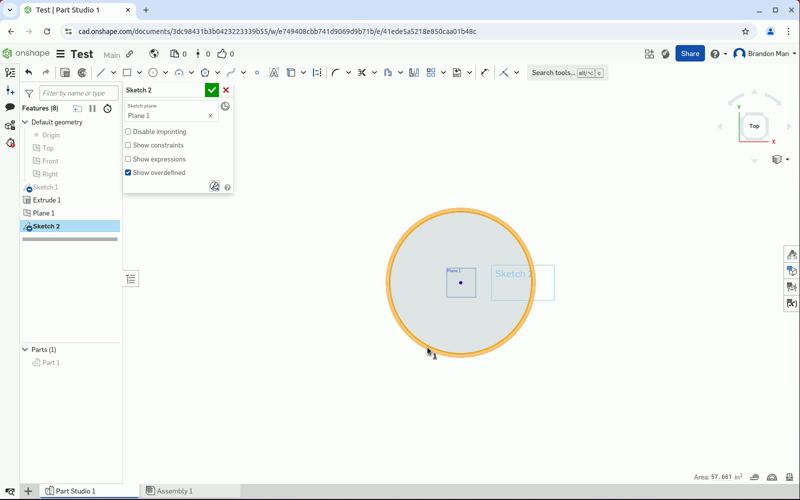
mouse_move(73, 352)
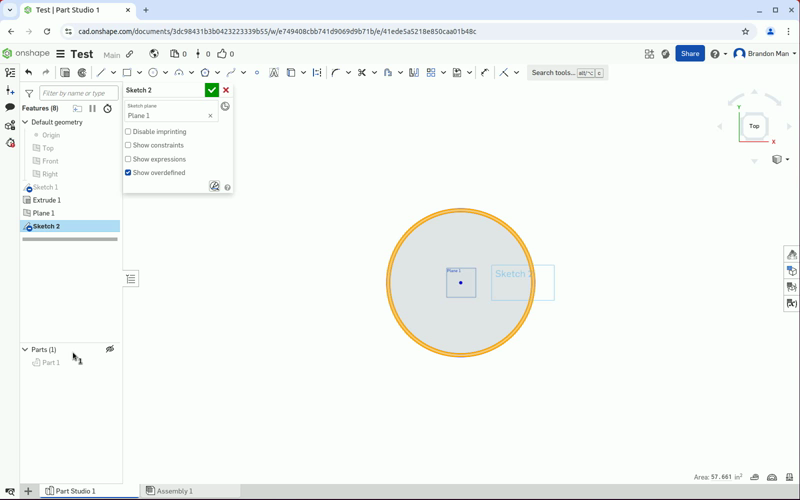
key(shift+y)
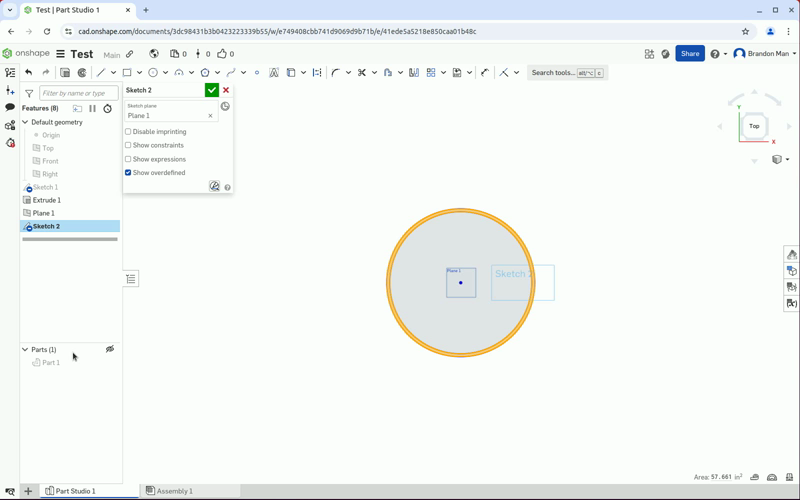
key(shift+e)
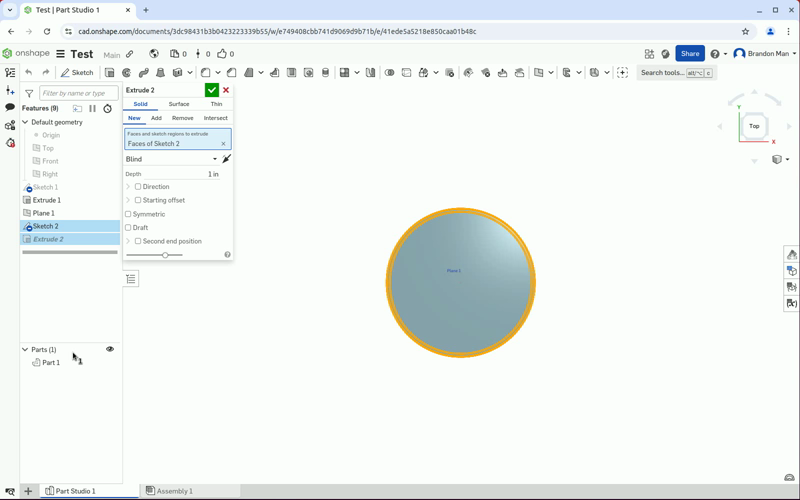
mouse_move(143, 106)
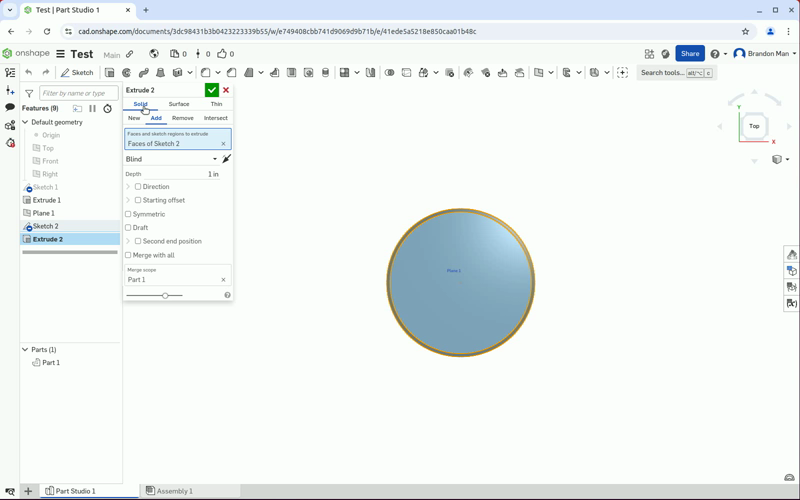
click(143, 106)
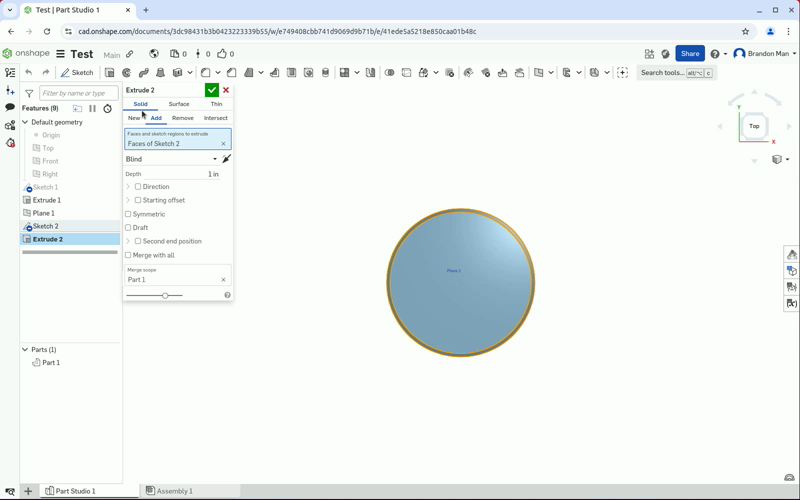
mouse_move(137, 120)
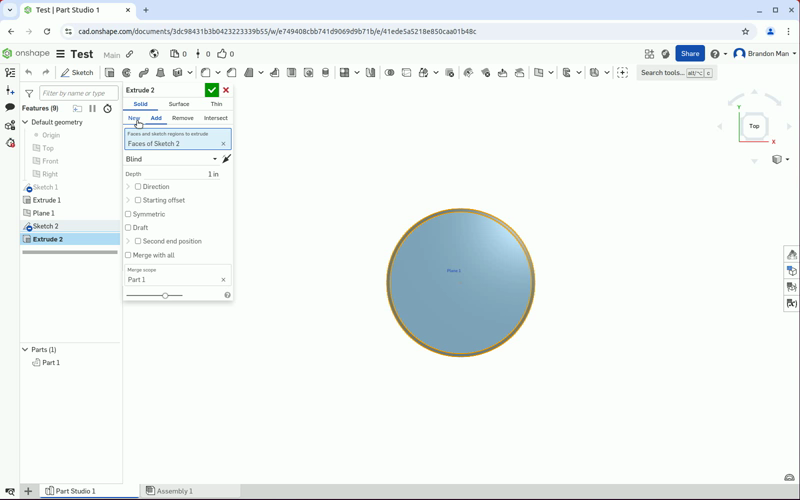
click(137, 120)
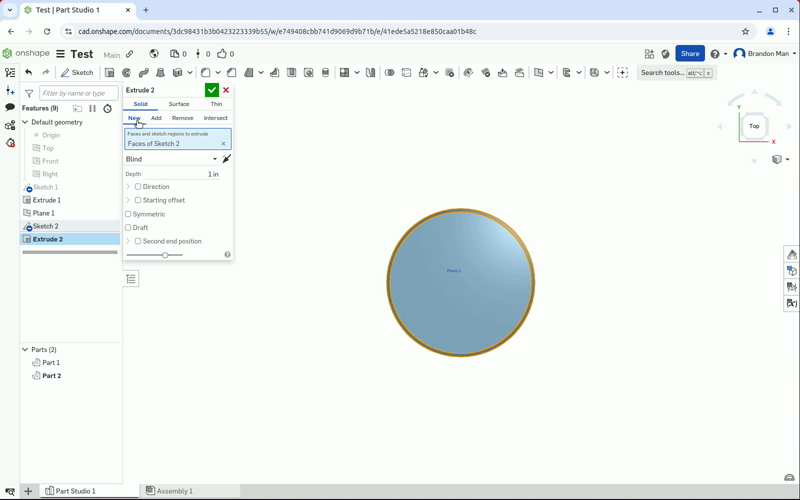
key(tab, 4)
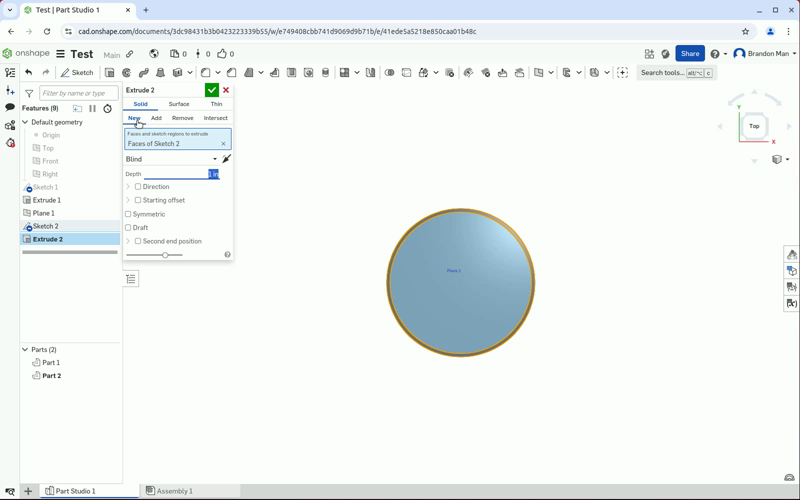
text(22.386)
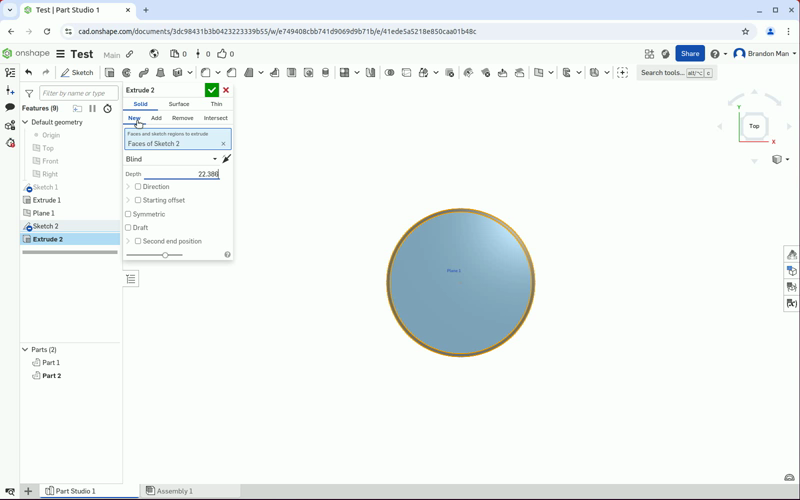
key(enter)
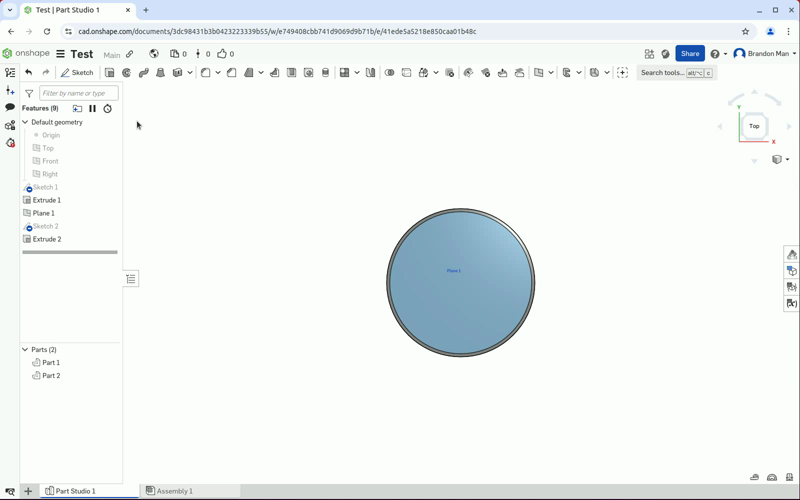
key(shift+h)
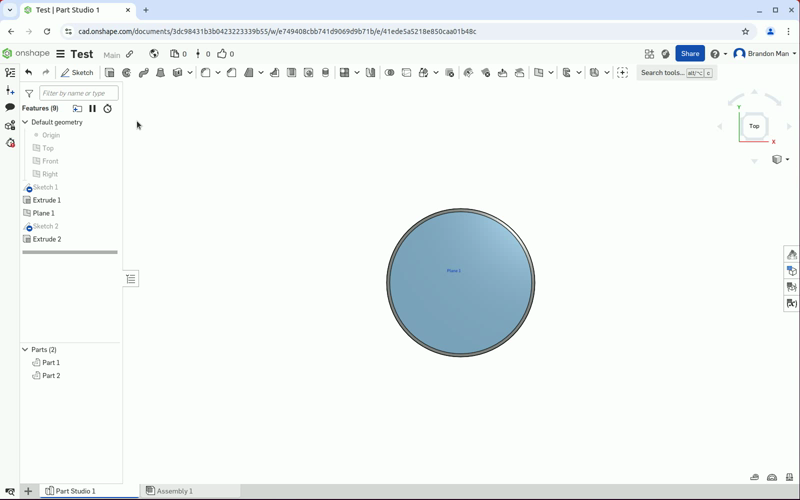
key(shift+h)
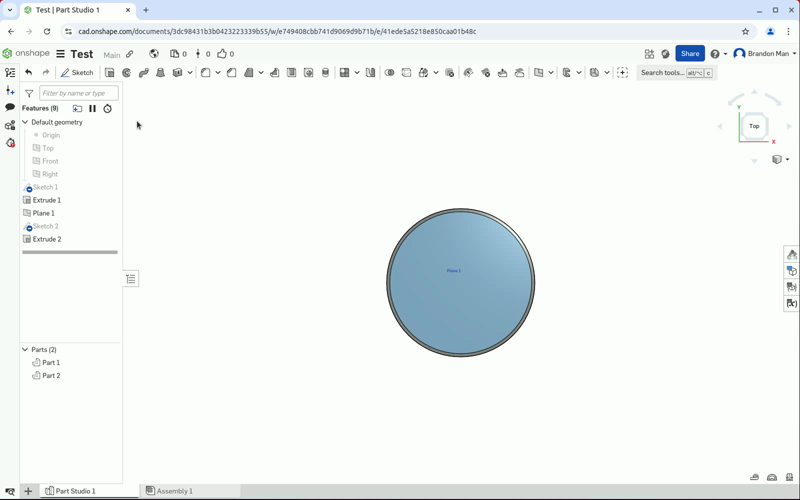
mouse_move(73, 189)
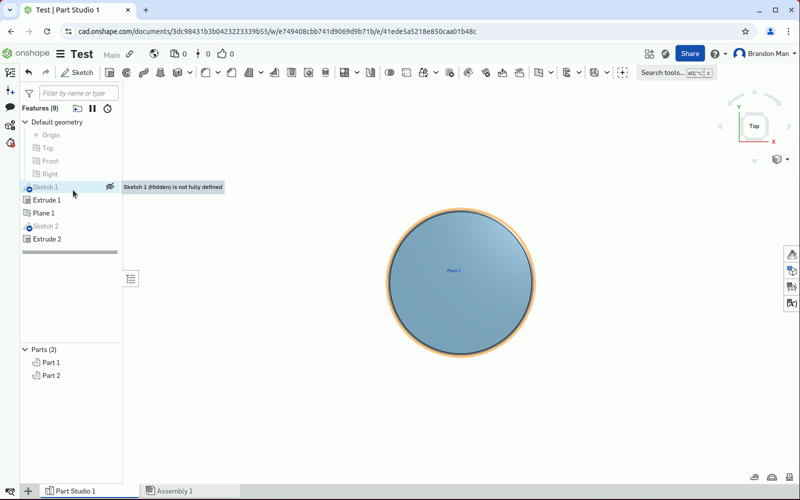
click(73, 189)
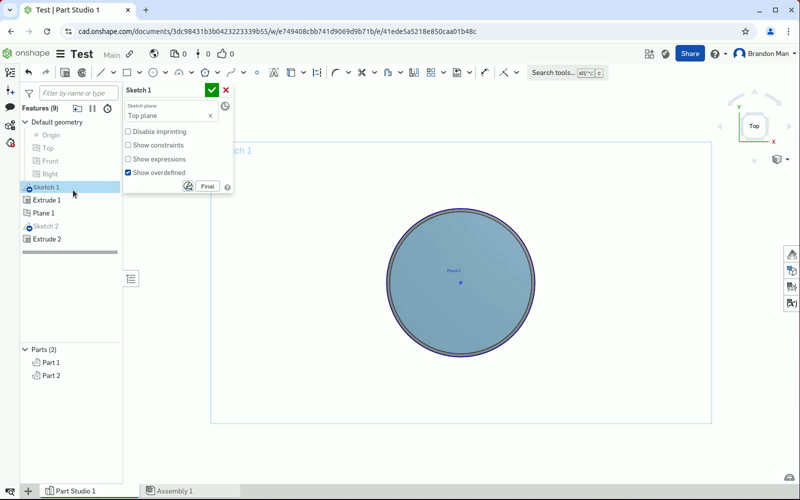
mouse_move(229, 92)
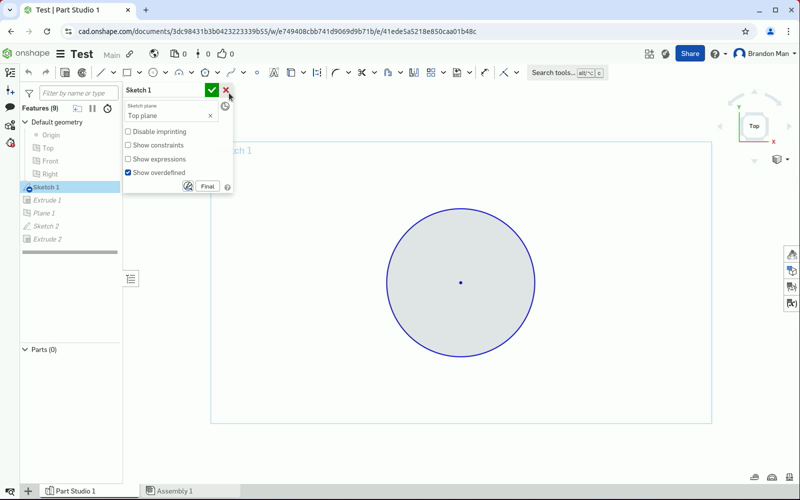
click(229, 92)
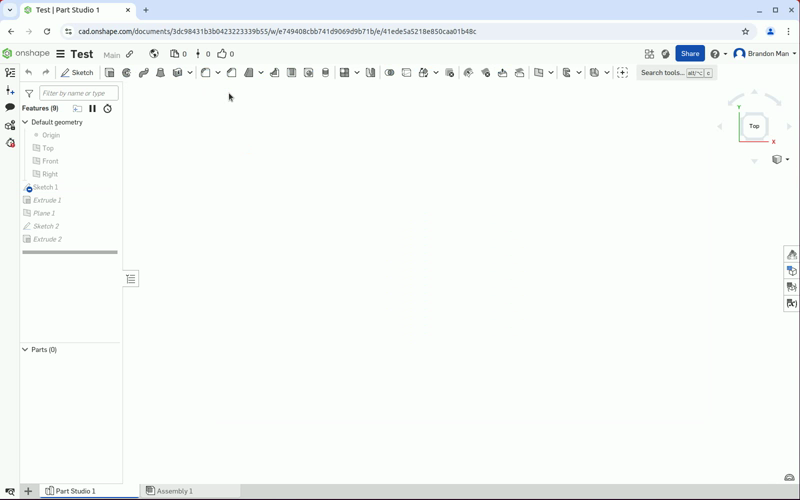
key(shift+s)
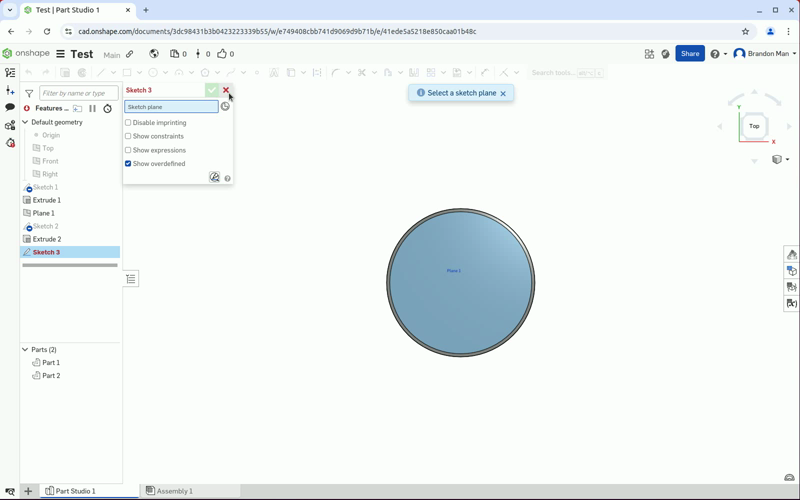
mouse_move(73, 215)
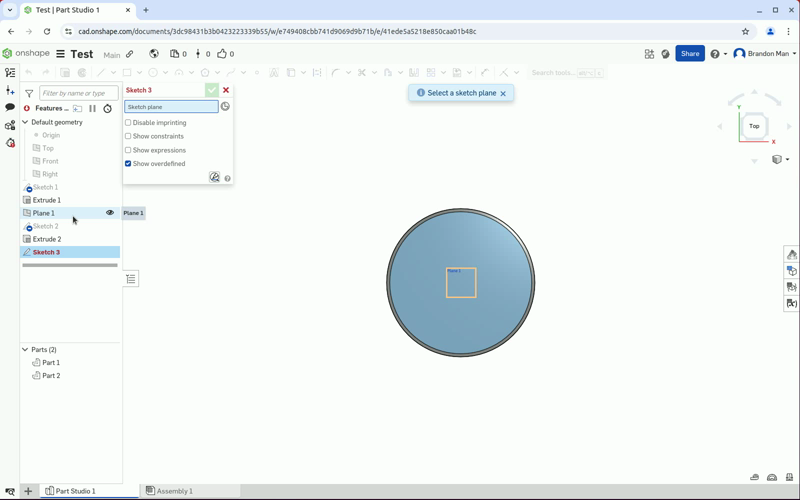
click(73, 215)
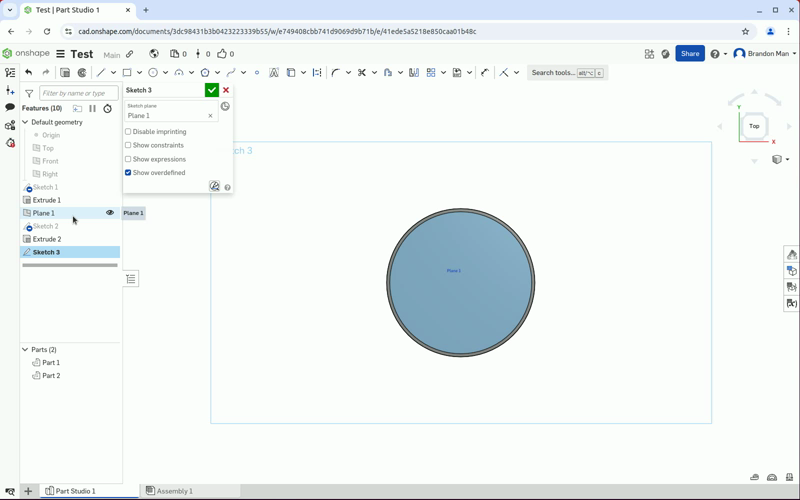
mouse_move(73, 352)
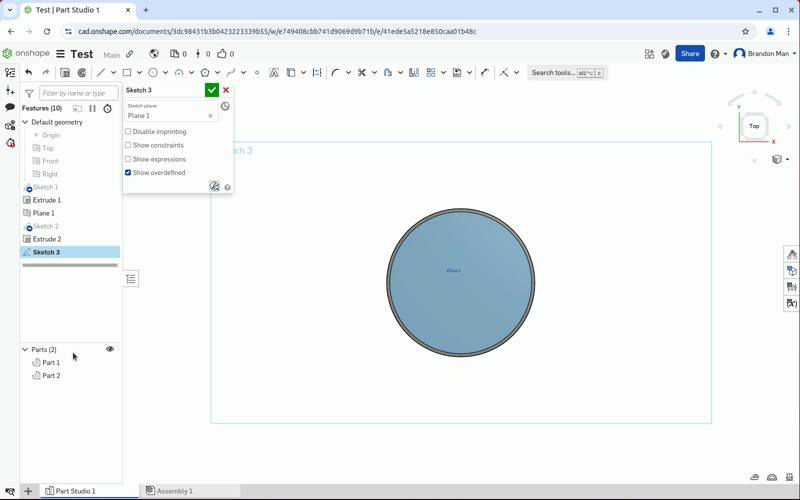
key(y)
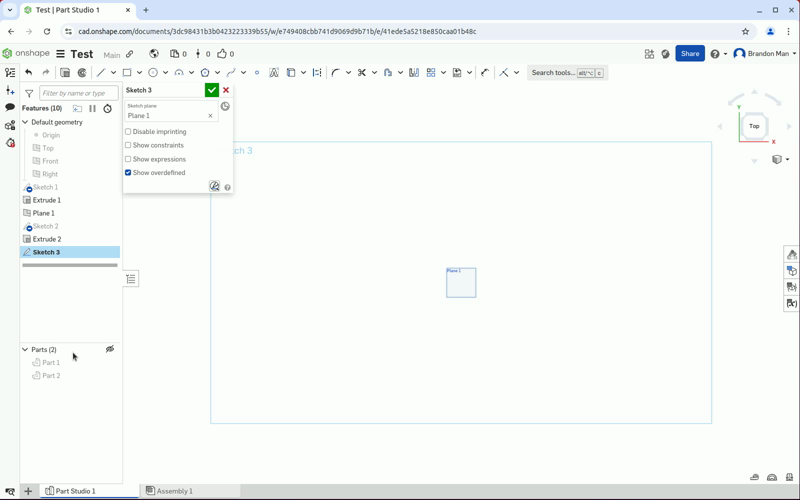
key(c)
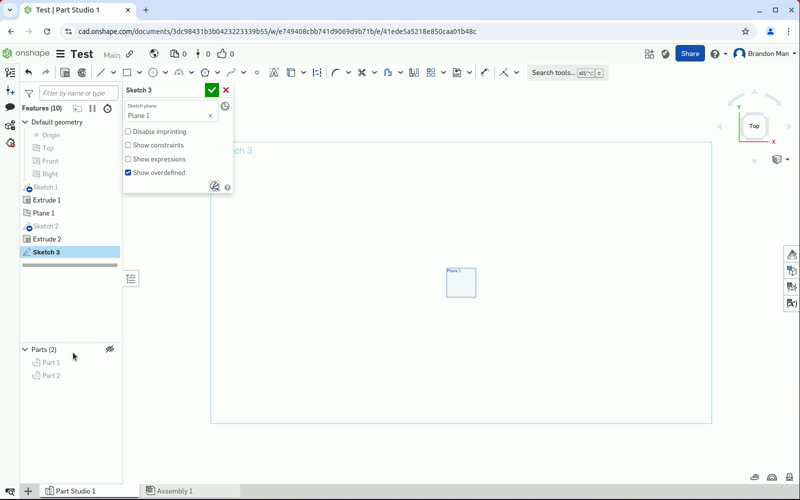
key_down(shift)
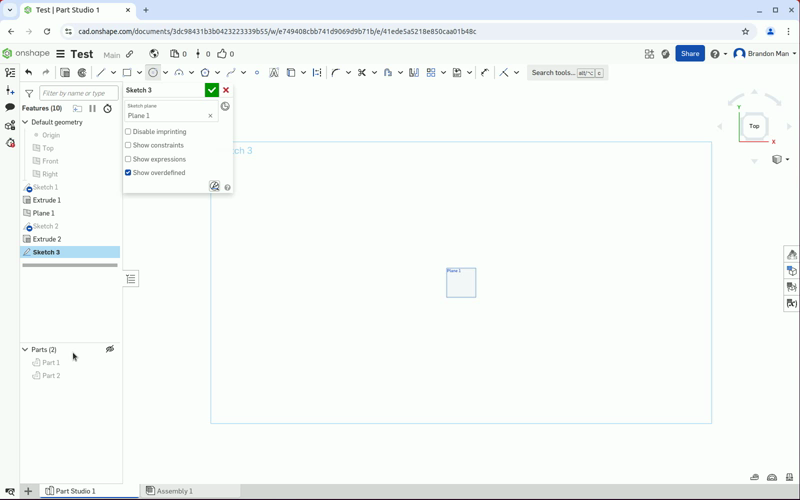
mouse_move(460, 282)
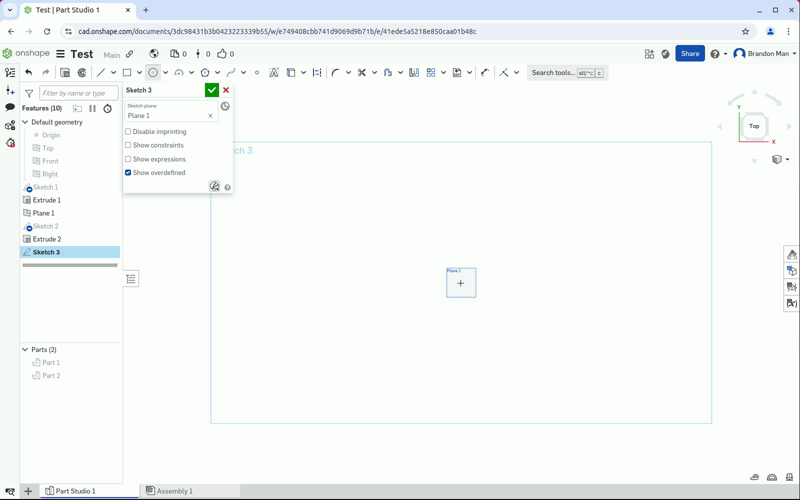
click(460, 282)
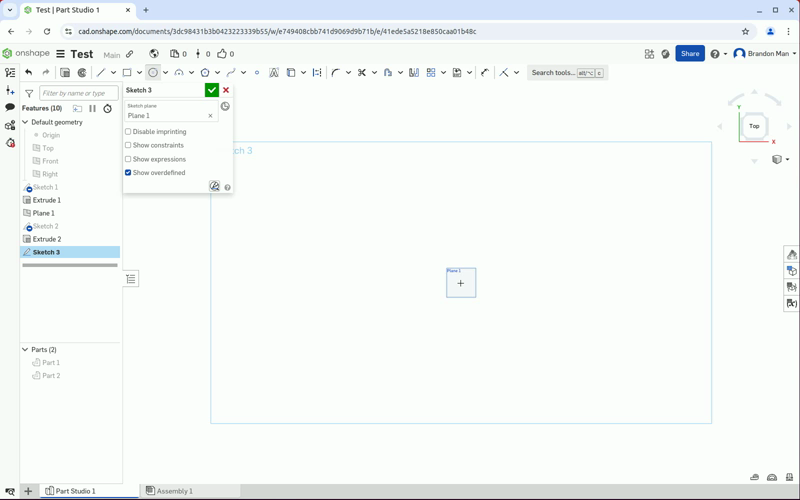
key_up(shift)
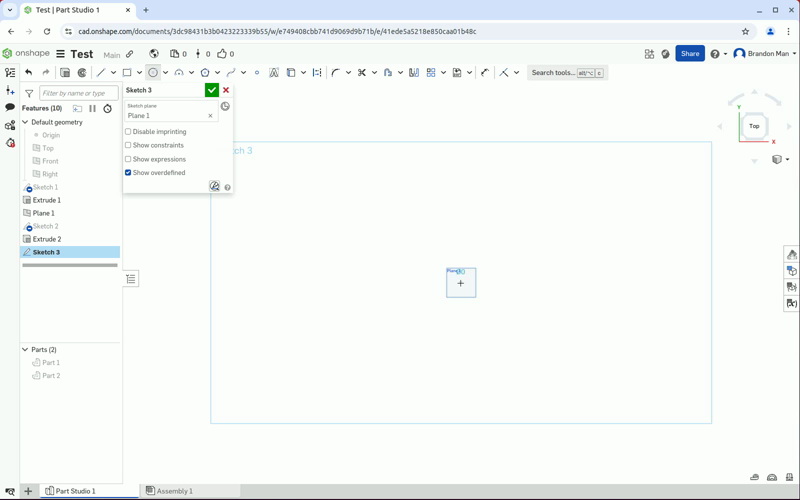
mouse_move(494, 282)
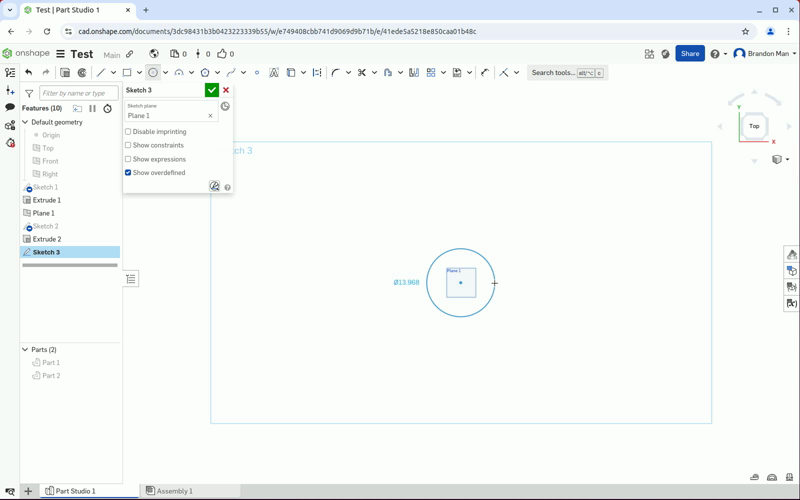
click(494, 282)
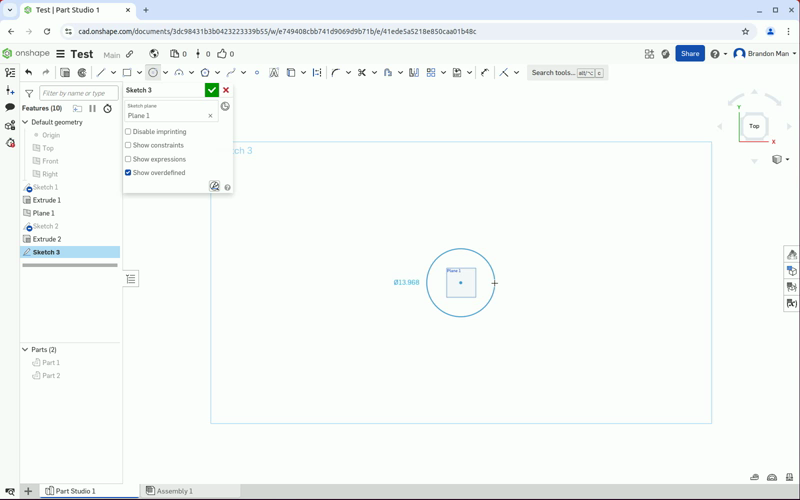
key(esc)
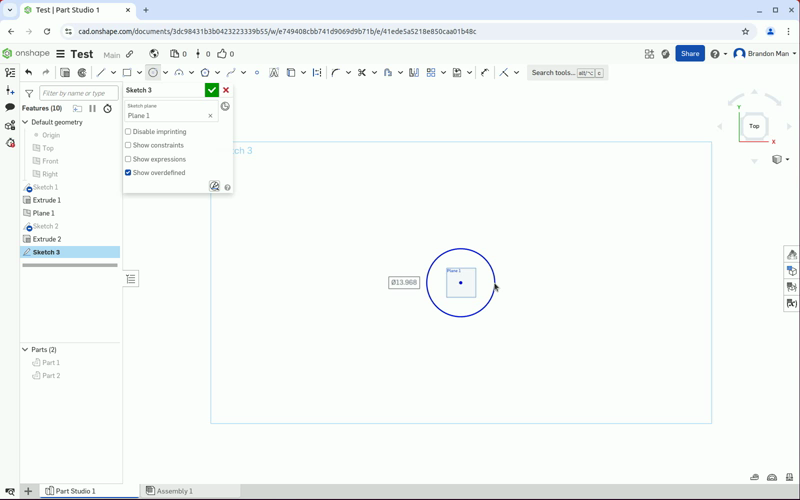
mouse_move(451, 282)
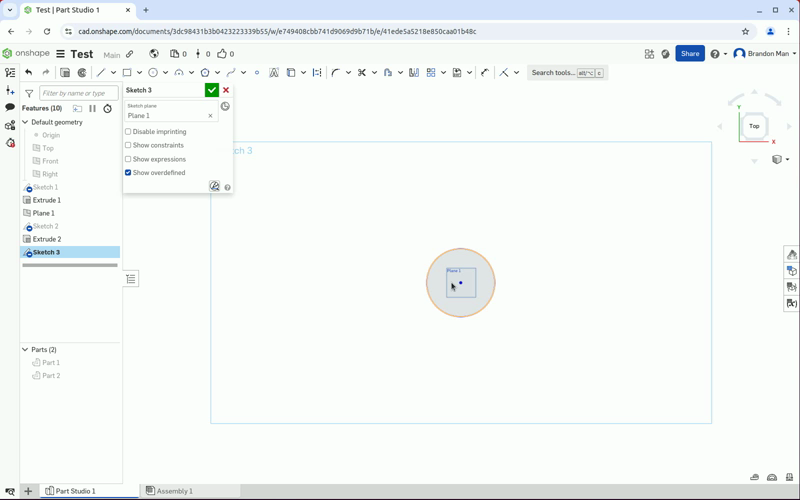
click(451, 282)
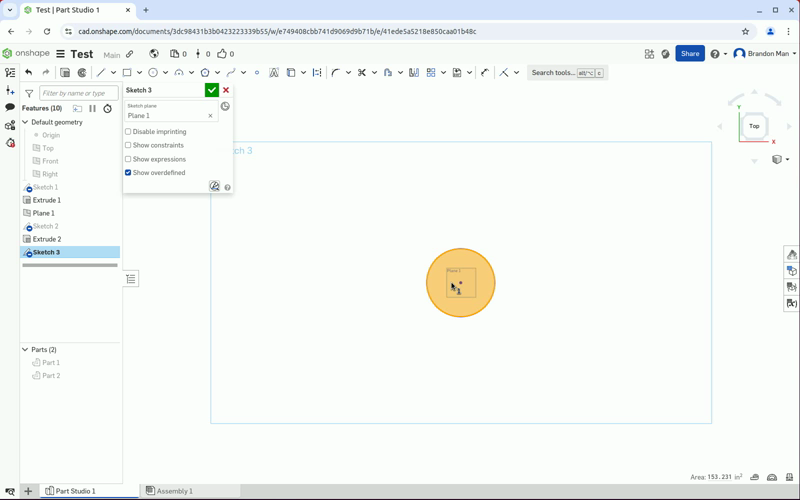
mouse_move(73, 352)
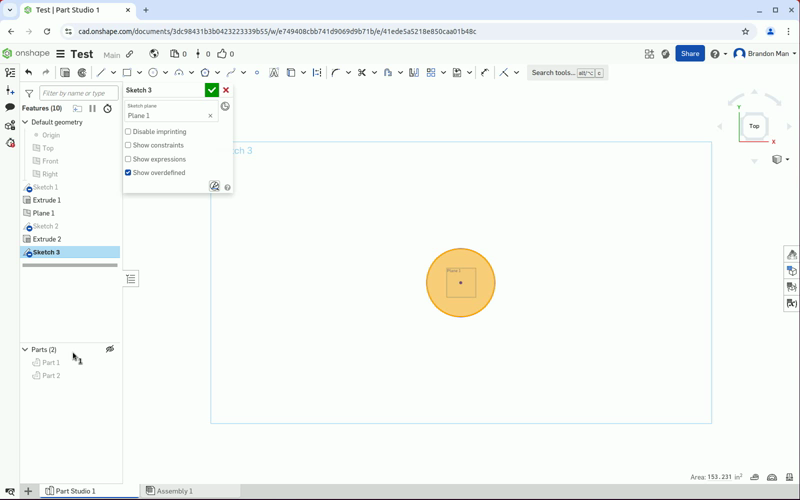
key(shift+y)
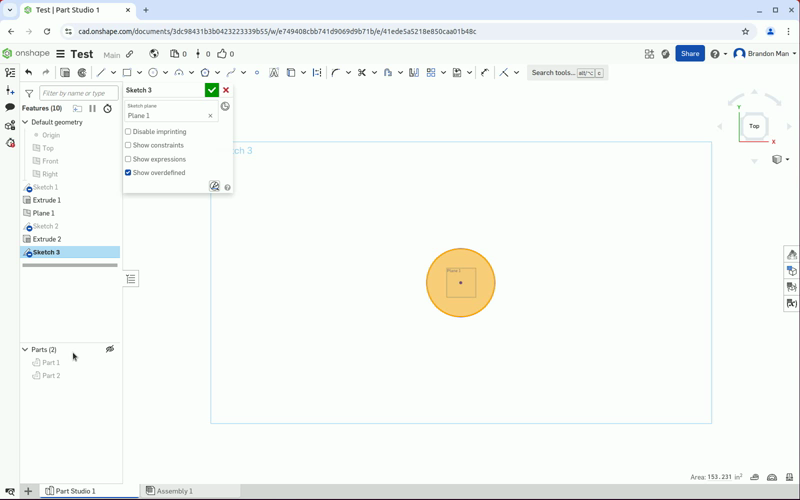
key(shift+e)
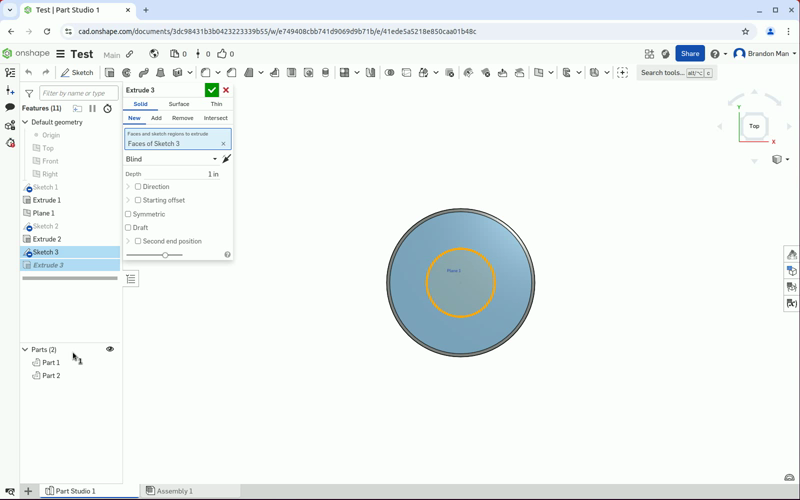
mouse_move(143, 106)
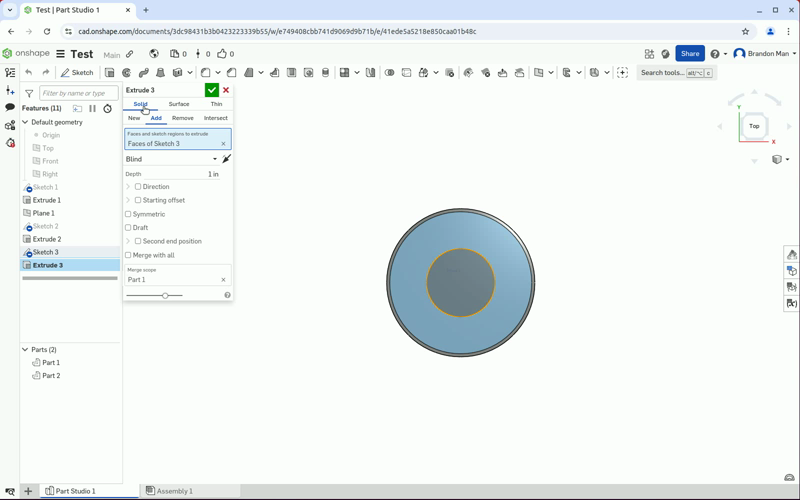
click(143, 106)
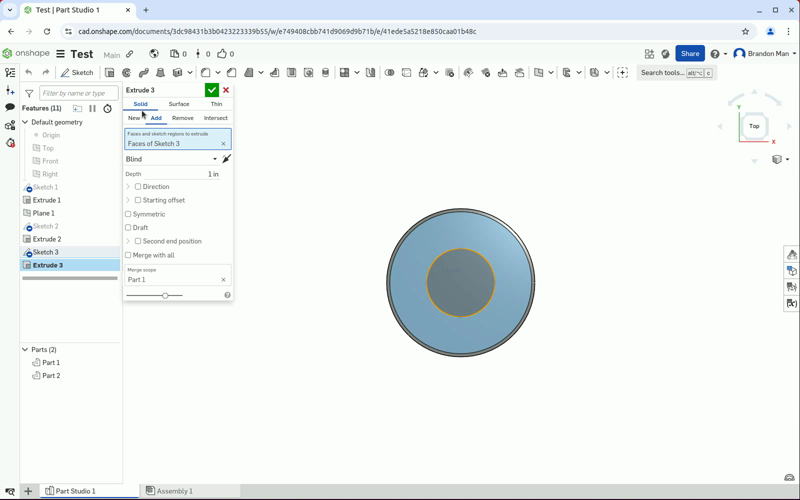
mouse_move(137, 120)
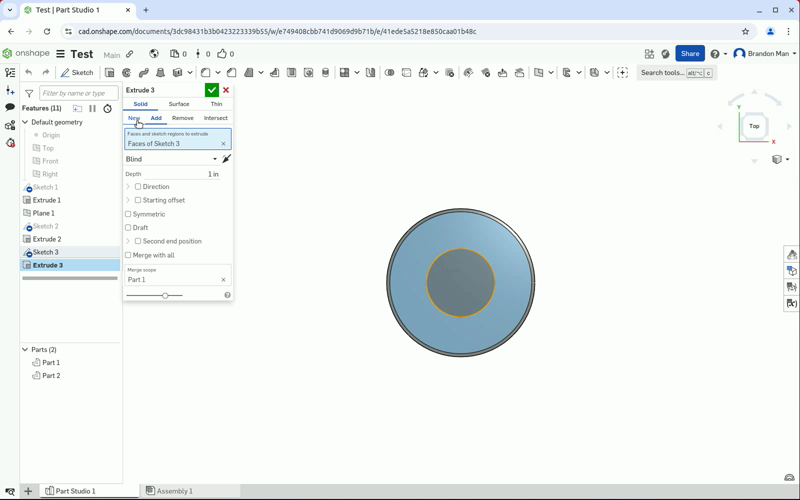
click(137, 120)
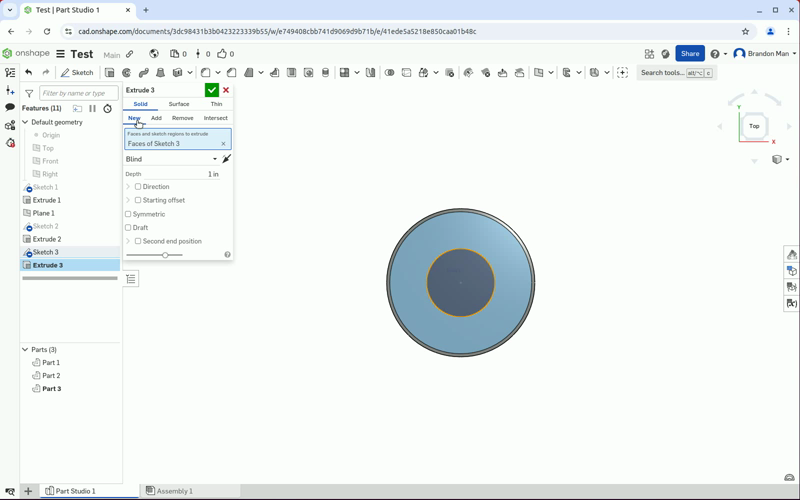
key(tab, 4)
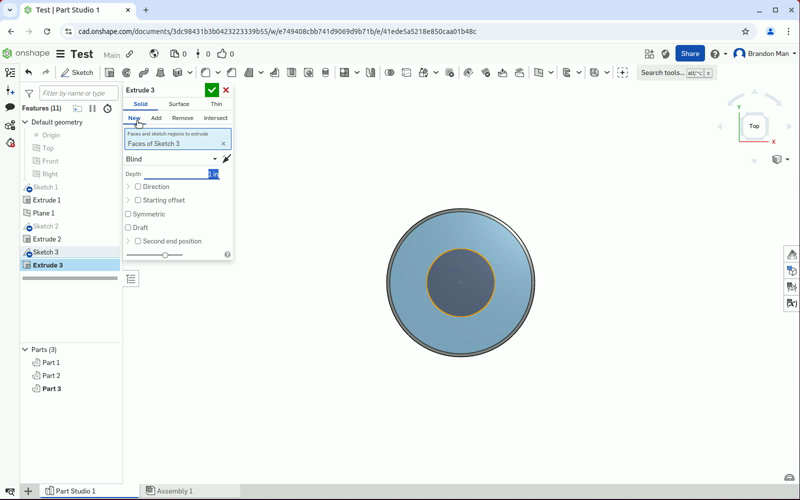
text(8.666)
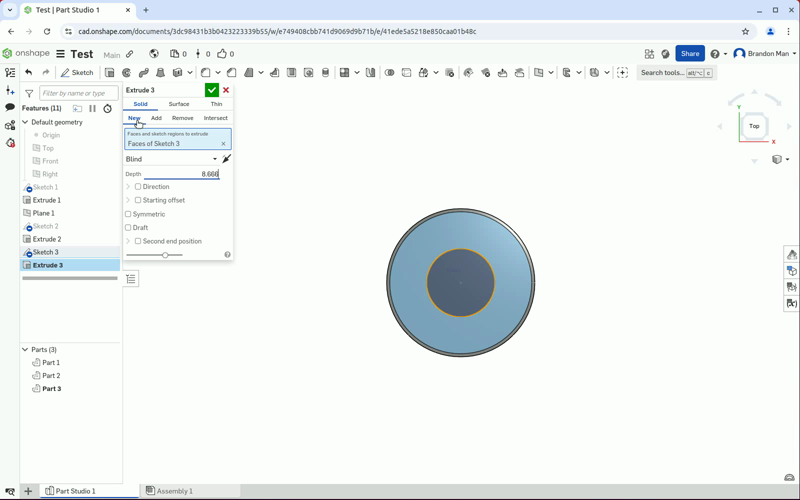
key(enter)
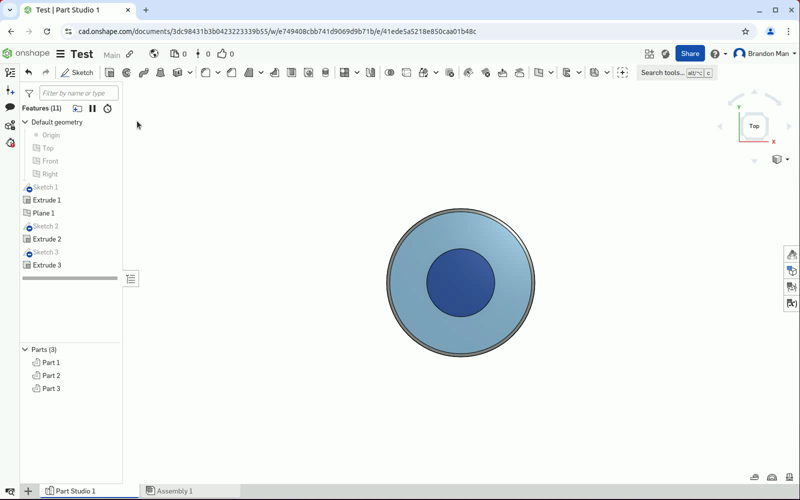
key(shift+h)
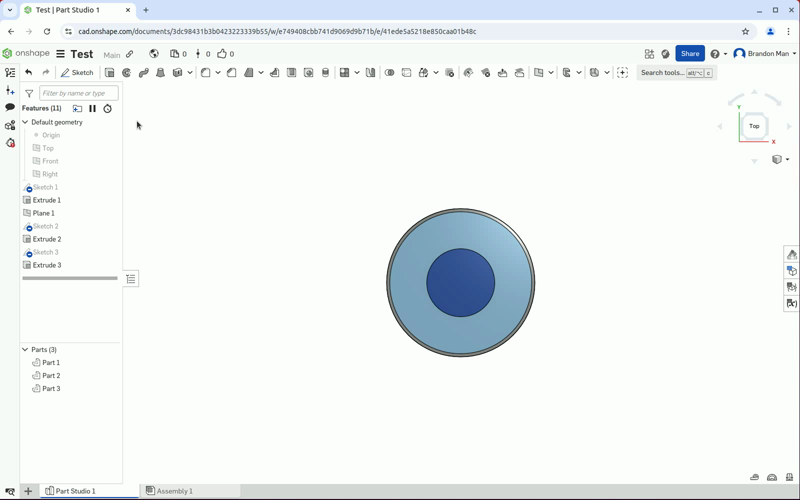
key(shift+h)
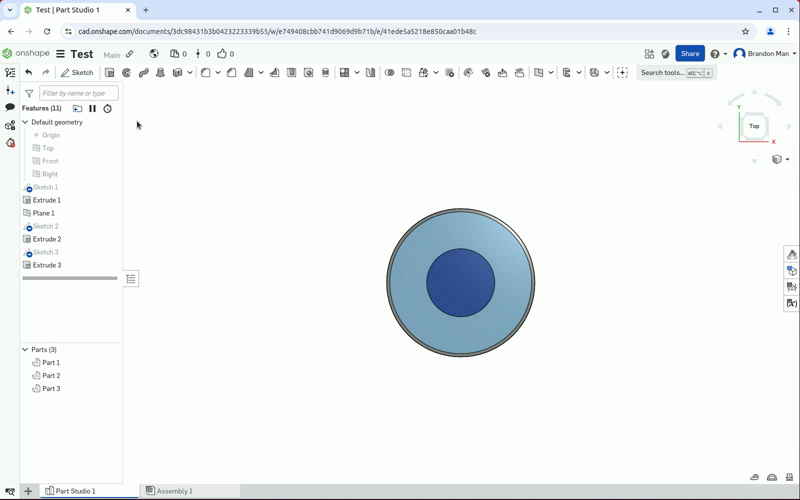
mouse_move(73, 189)
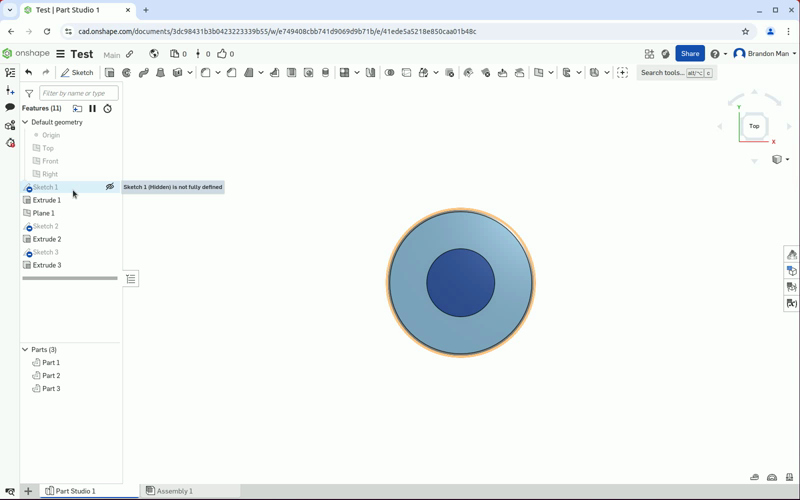
click(73, 189)
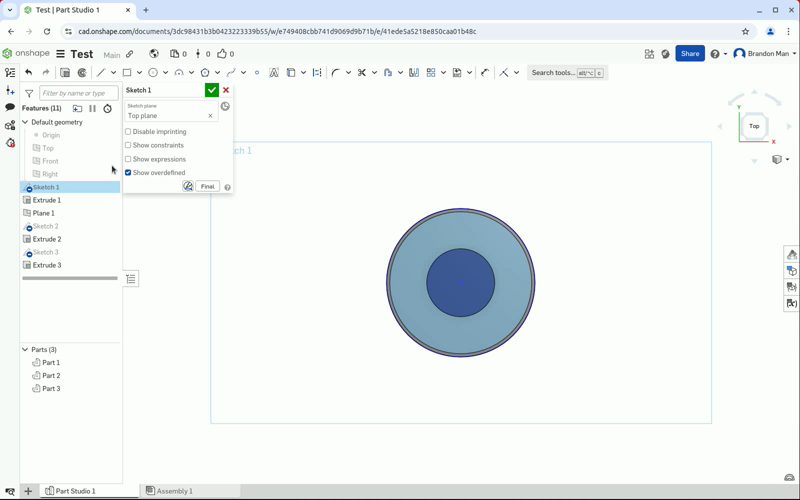
mouse_move(229, 92)
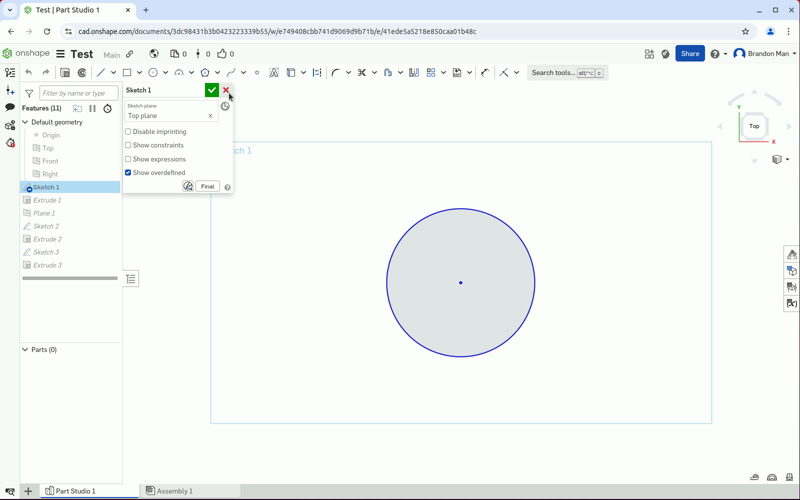
click(229, 92)
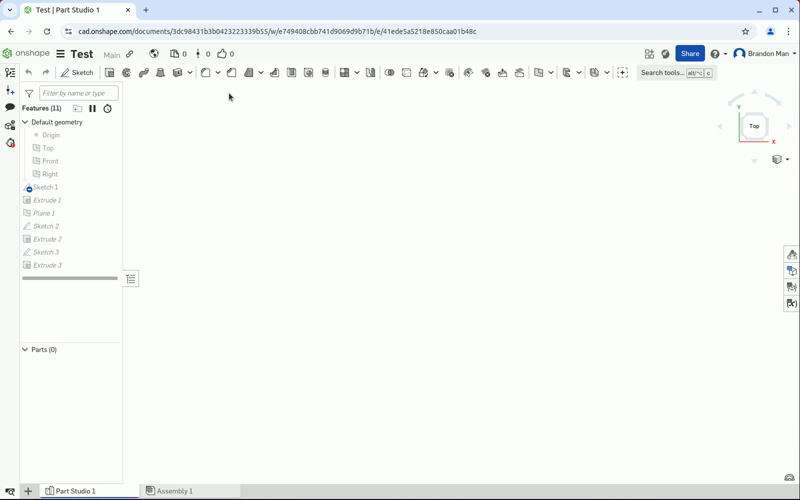
mouse_move(73, 352)
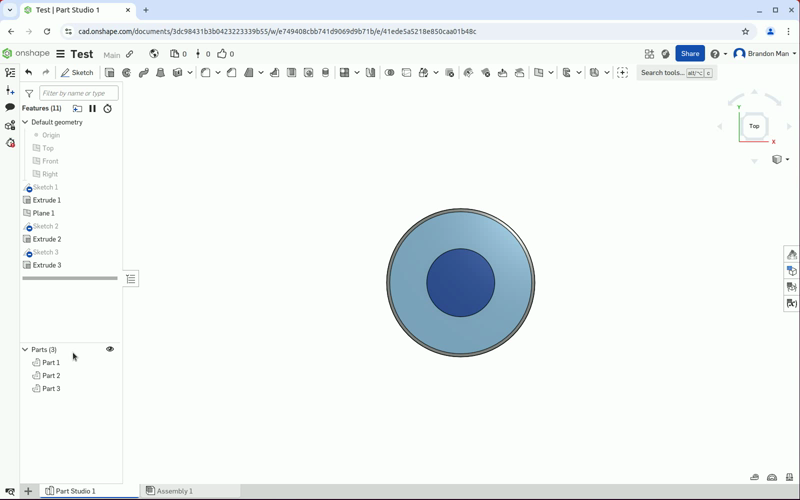
key(y)
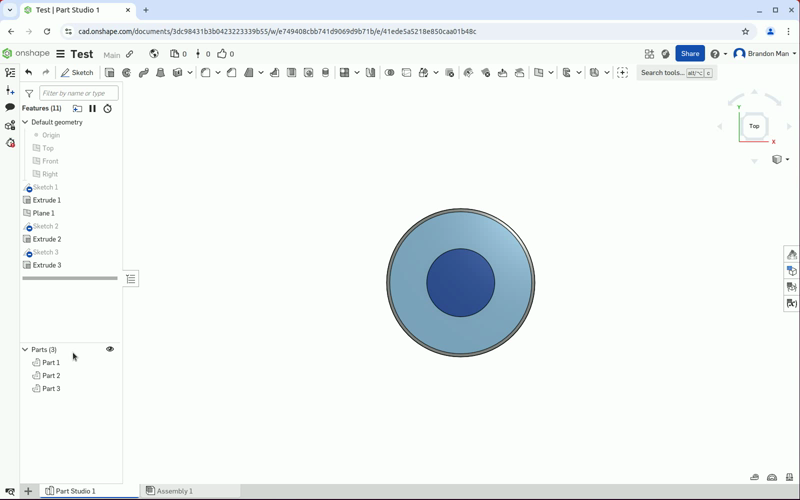
key(shift+p)
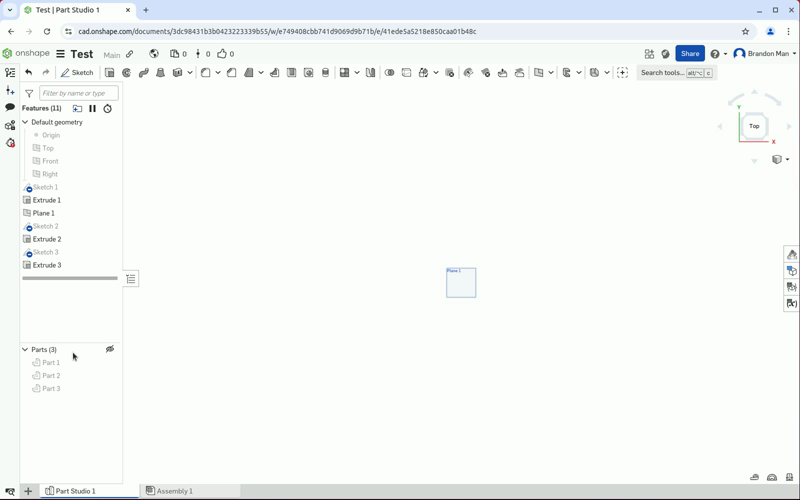
key(space)
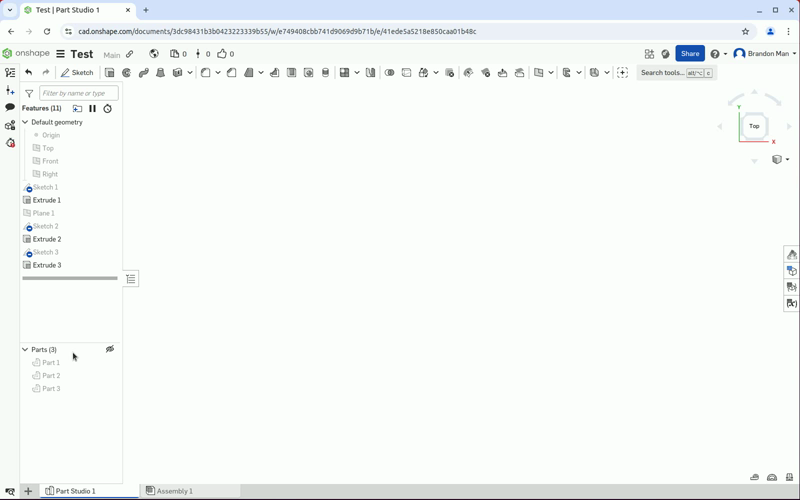
key_down(shift)
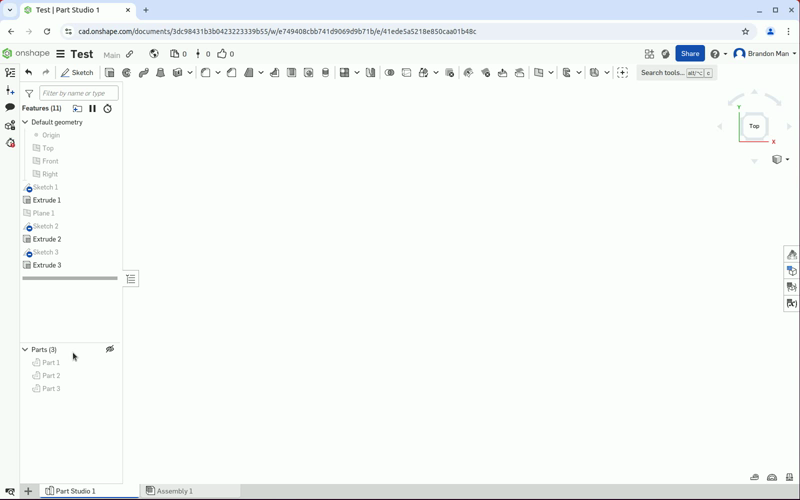
key(up)
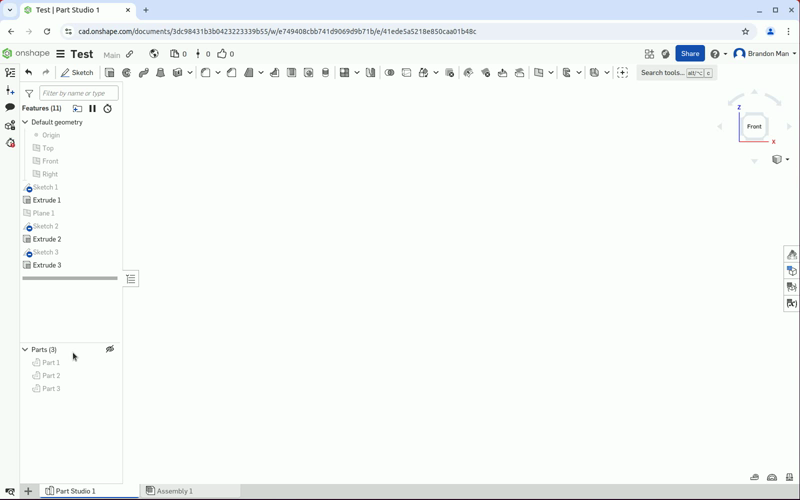
key_up(shift)
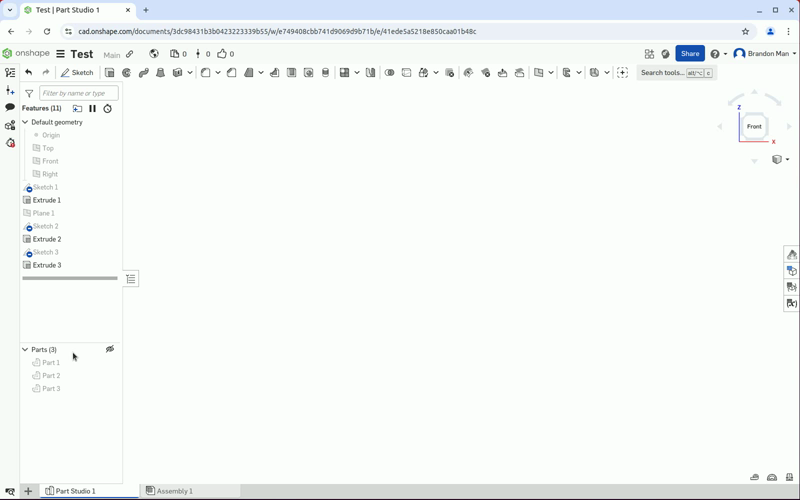
mouse_move(73, 352)
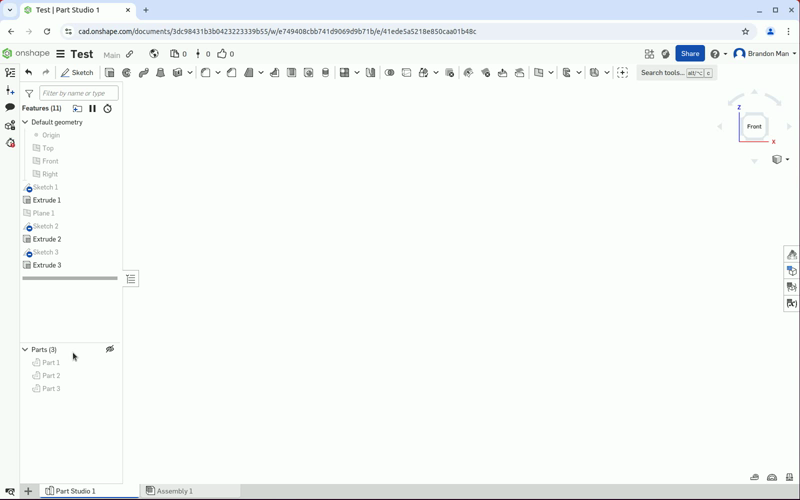
key(shift+y)
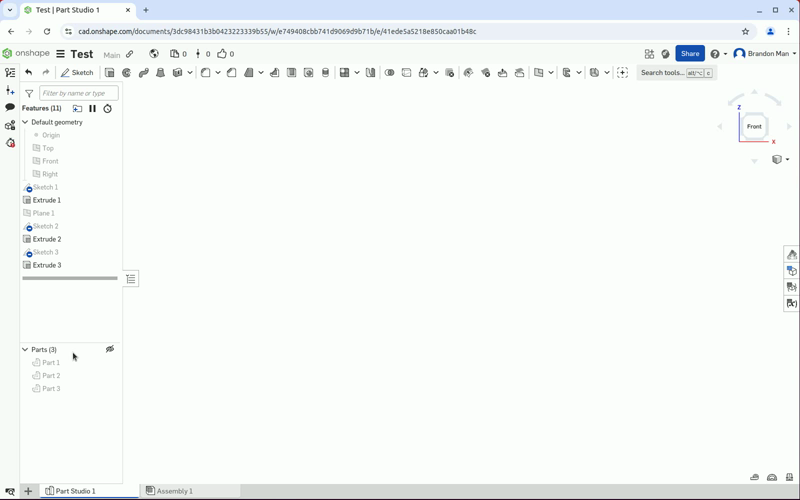
key(shift+s)
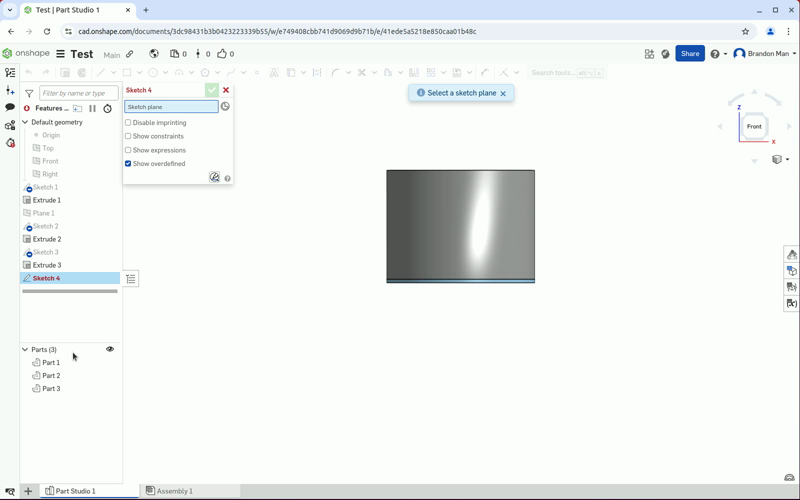
mouse_move(73, 163)
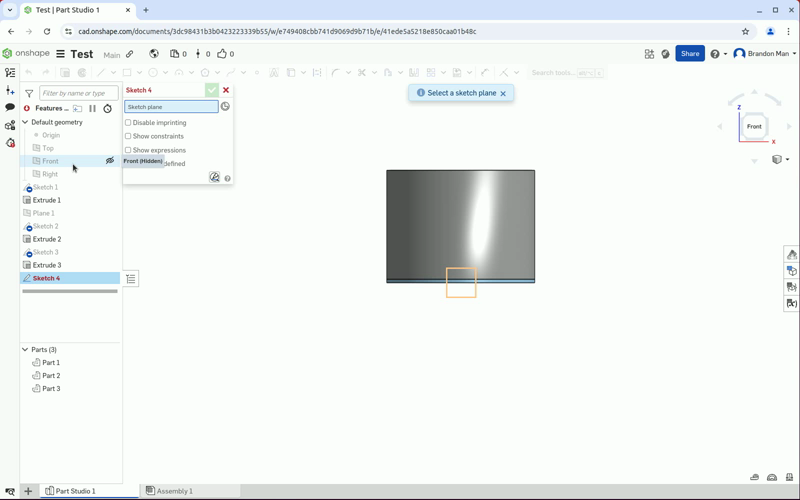
click(73, 163)
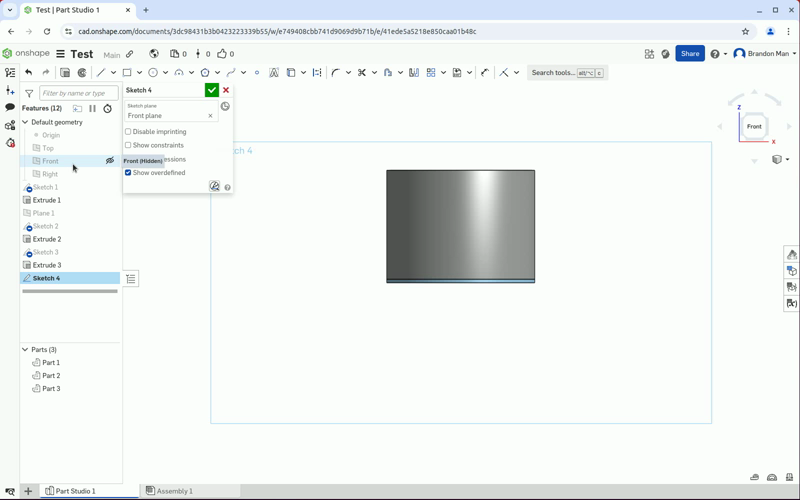
mouse_move(73, 352)
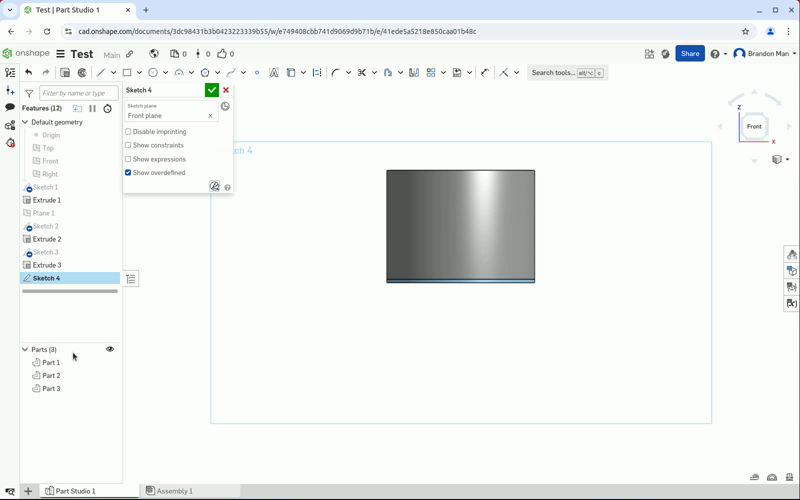
key(y)
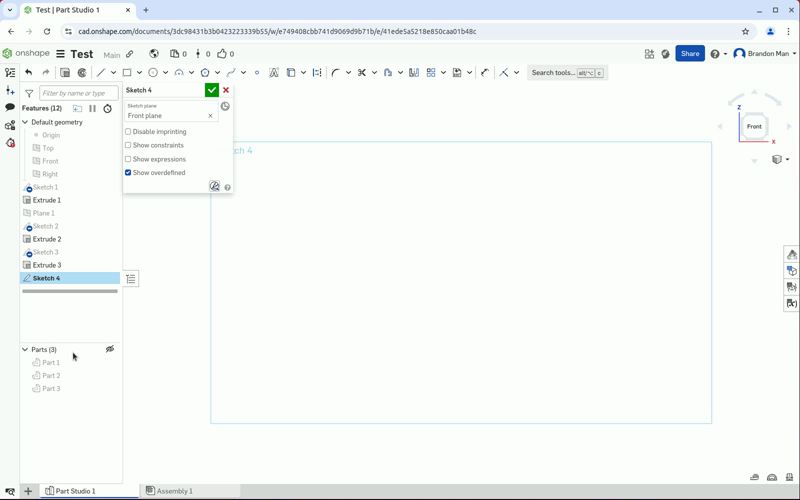
key(l)
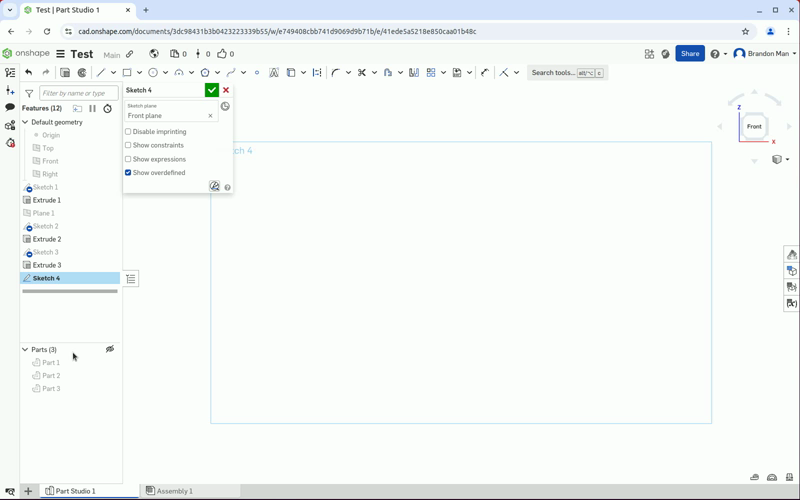
key_down(shift)
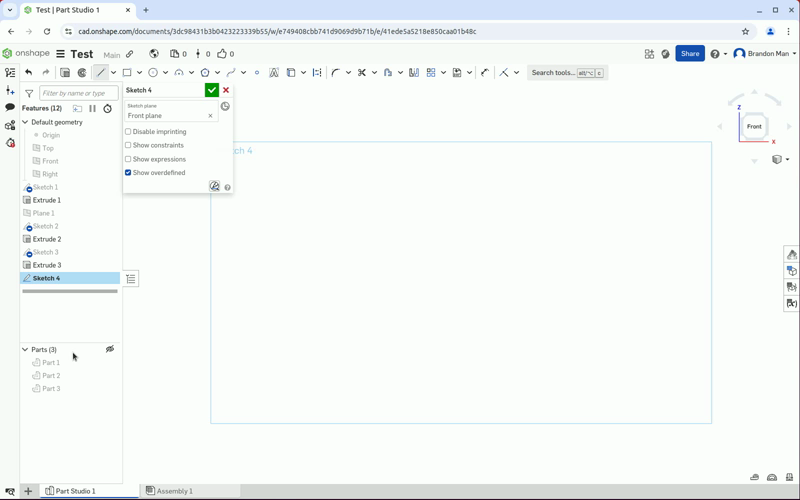
mouse_move(436, 197)
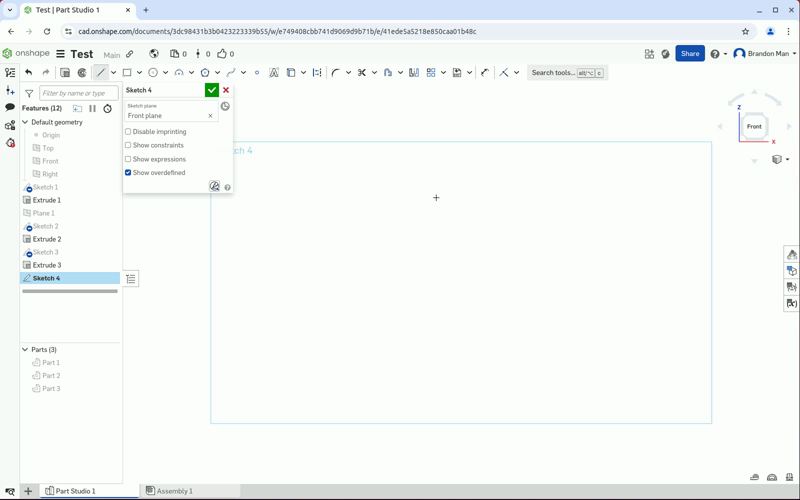
click(436, 197)
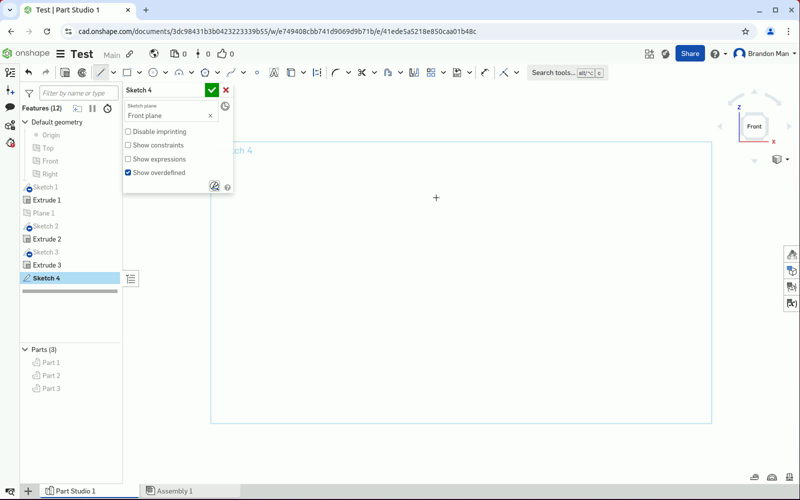
key_up(shift)
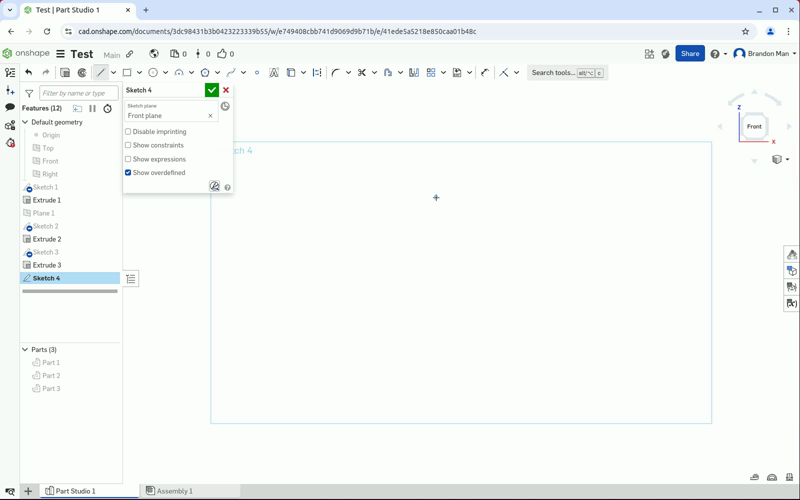
key_down(shift)
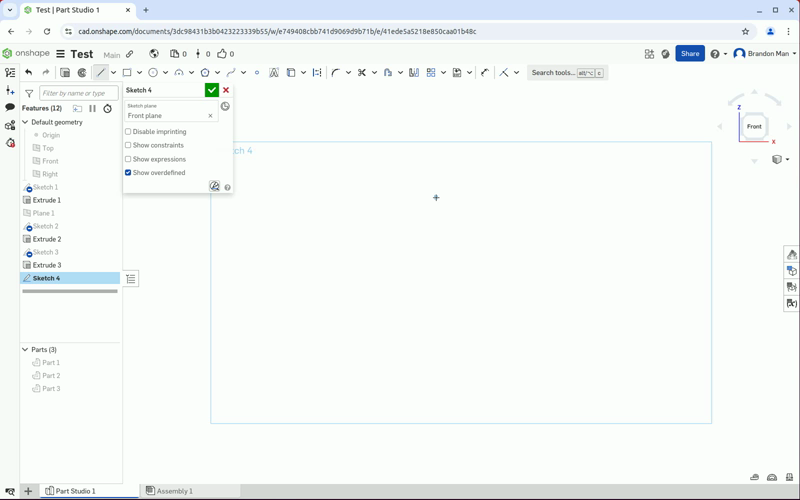
mouse_move(466, 197)
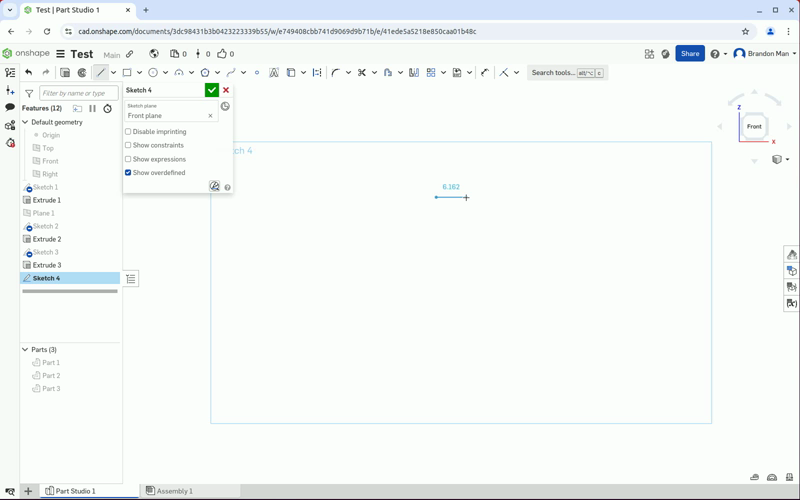
mouse_move(438, 197)
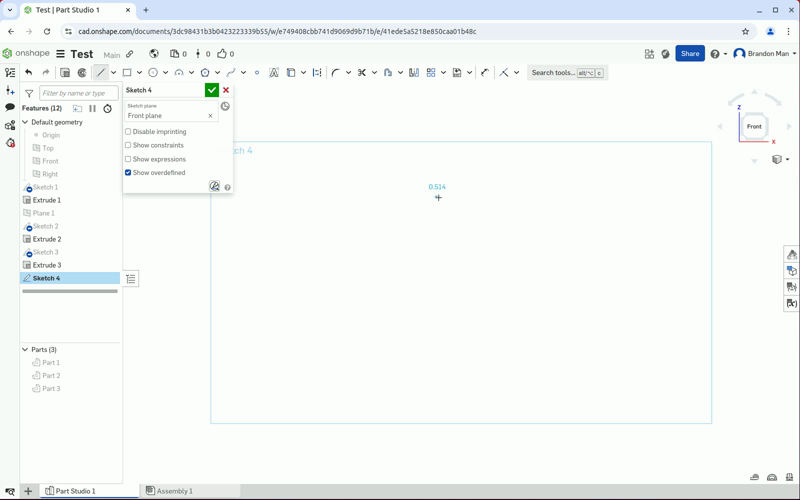
scroll(6)
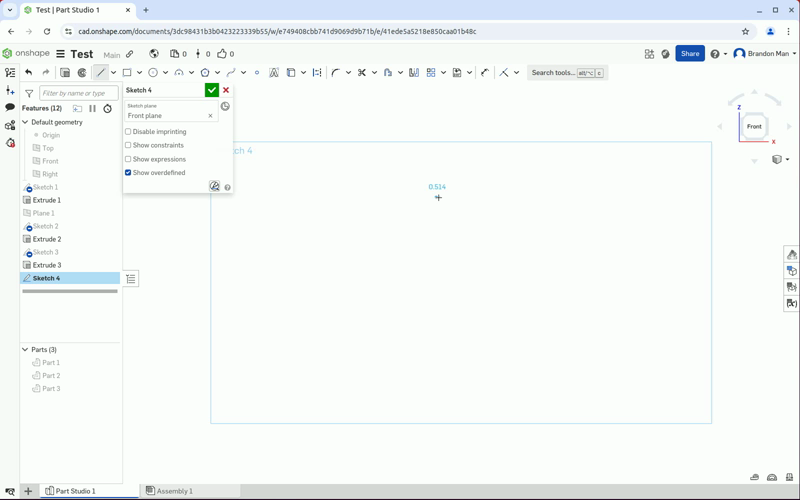
scroll(6)
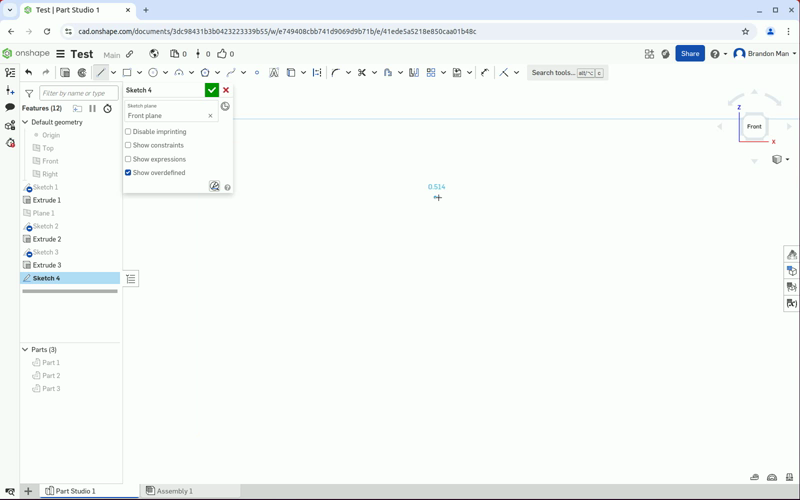
scroll(6)
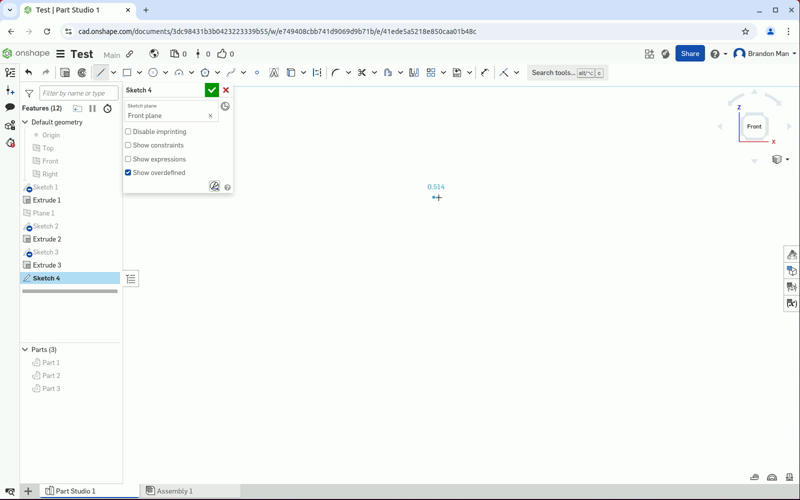
scroll(6)
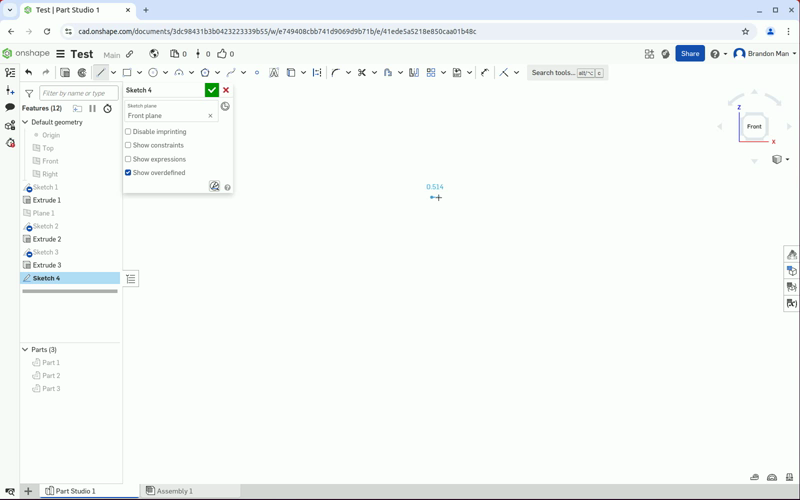
scroll(6)
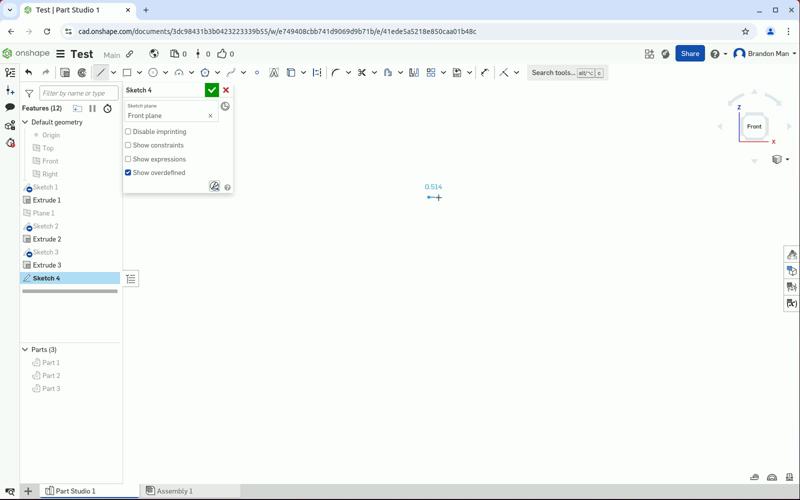
scroll(6)
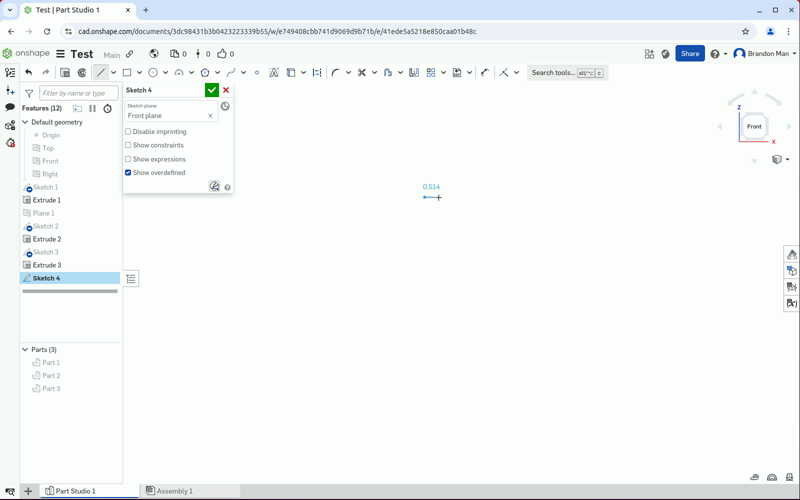
scroll(6)
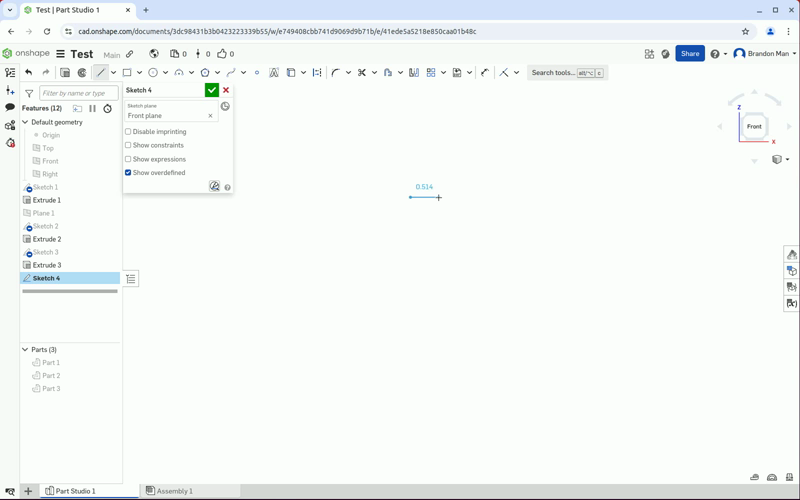
click(438, 197)
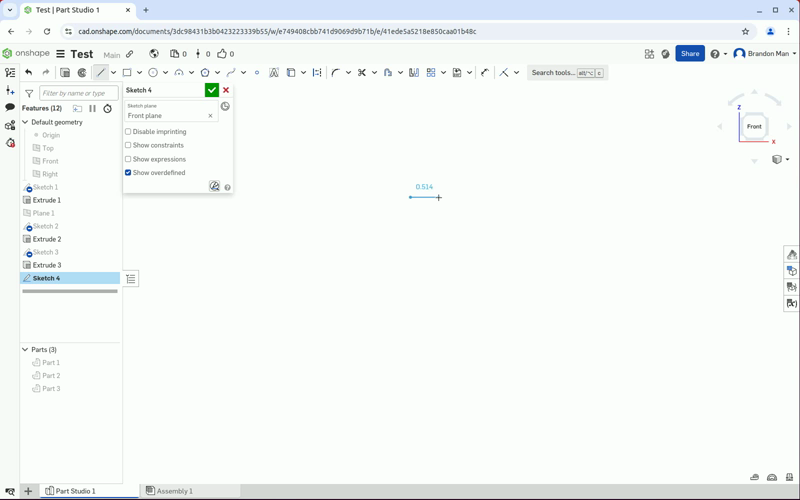
scroll(-6)
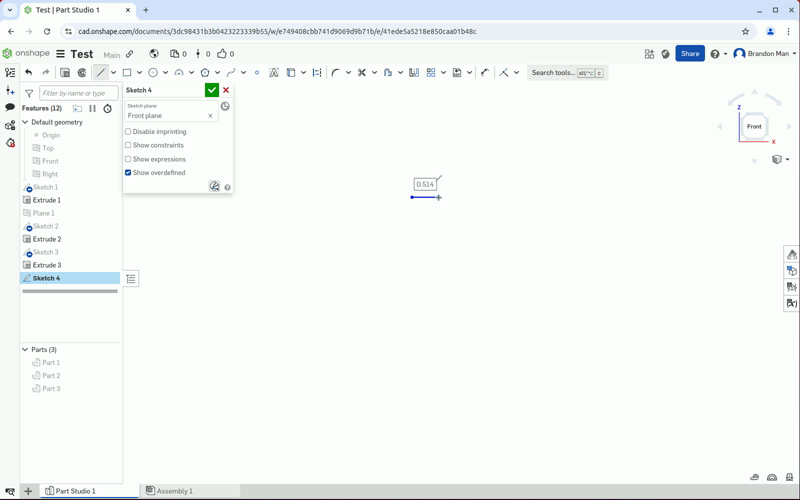
scroll(-6)
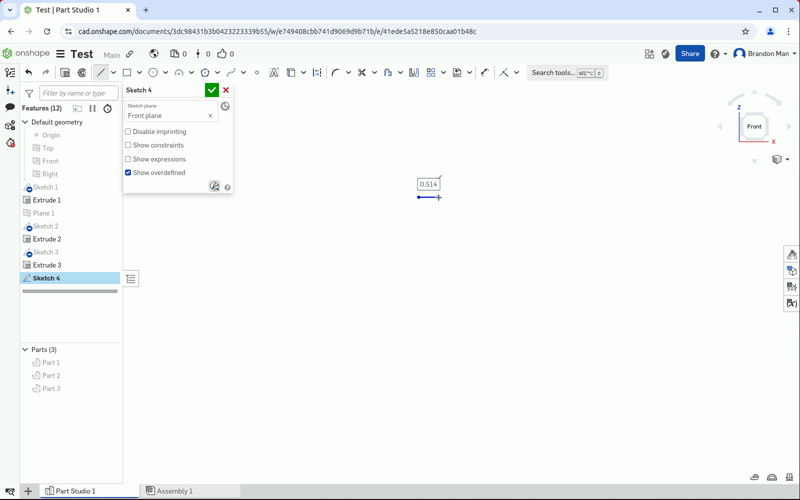
scroll(-6)
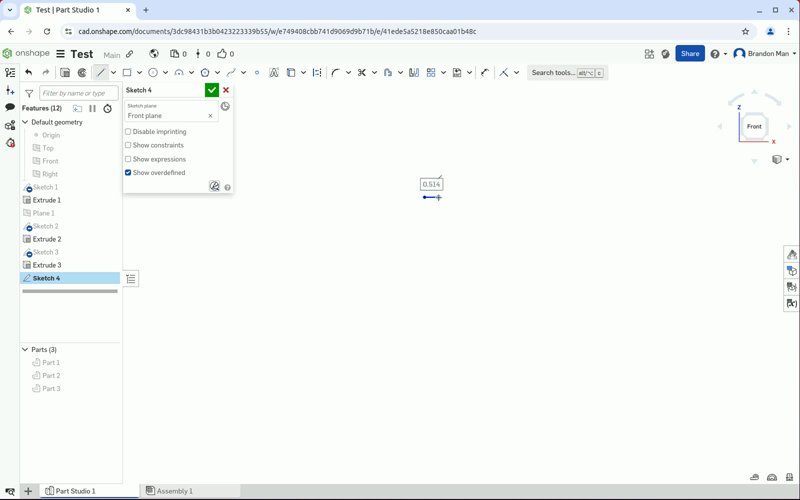
scroll(-6)
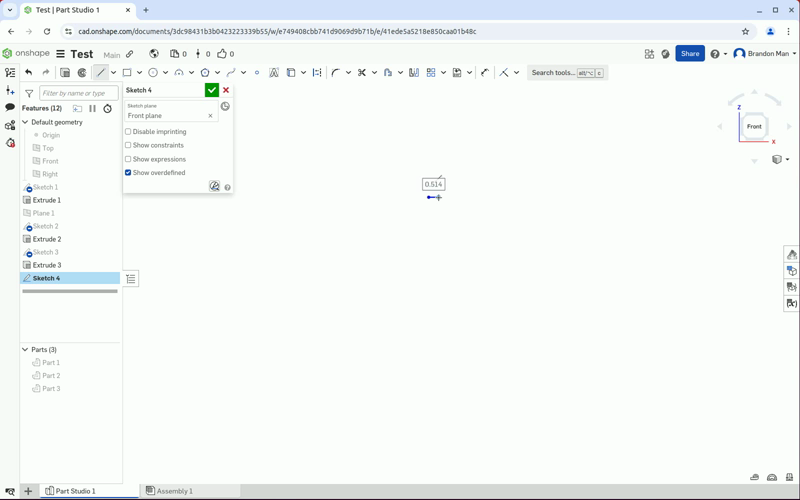
scroll(-6)
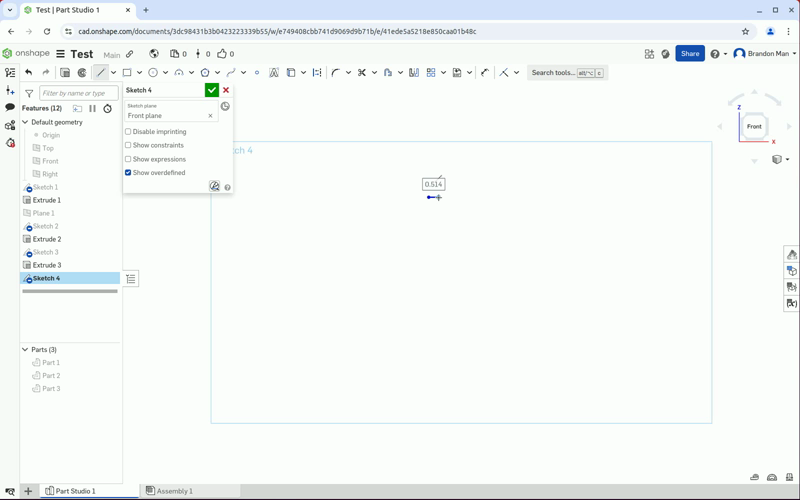
scroll(-6)
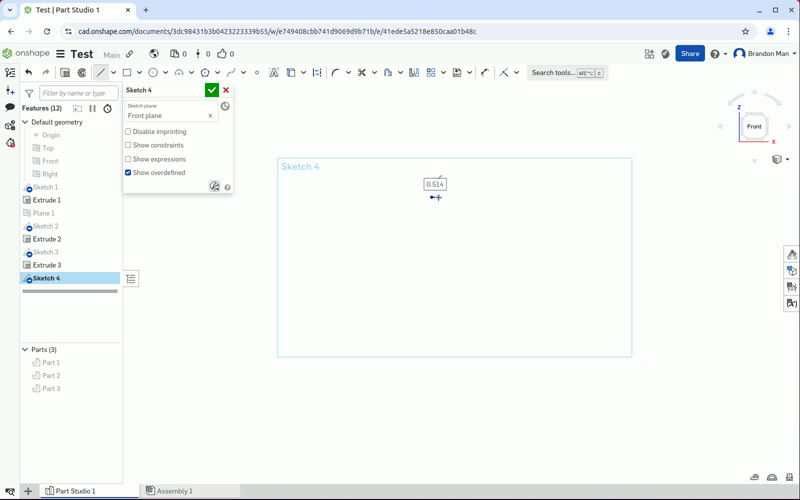
scroll(-6)
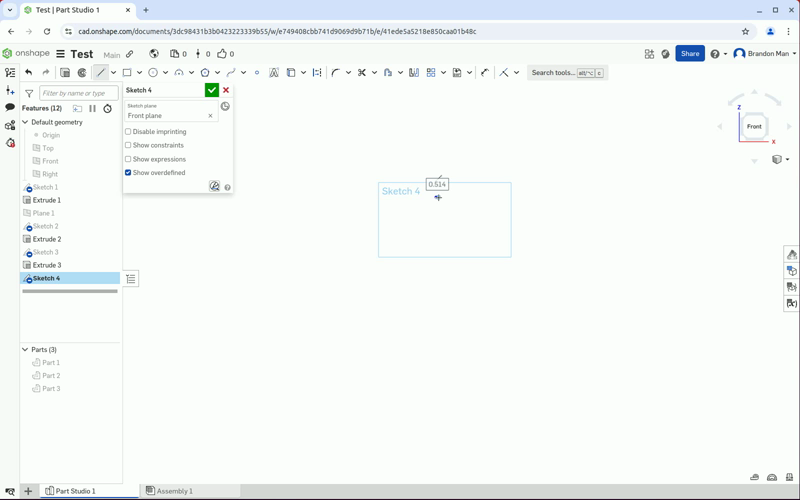
key_up(shift)
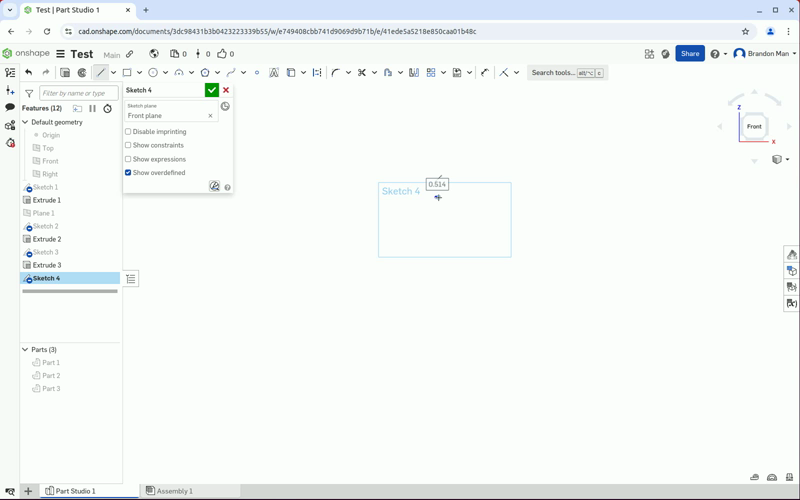
key_down(shift)
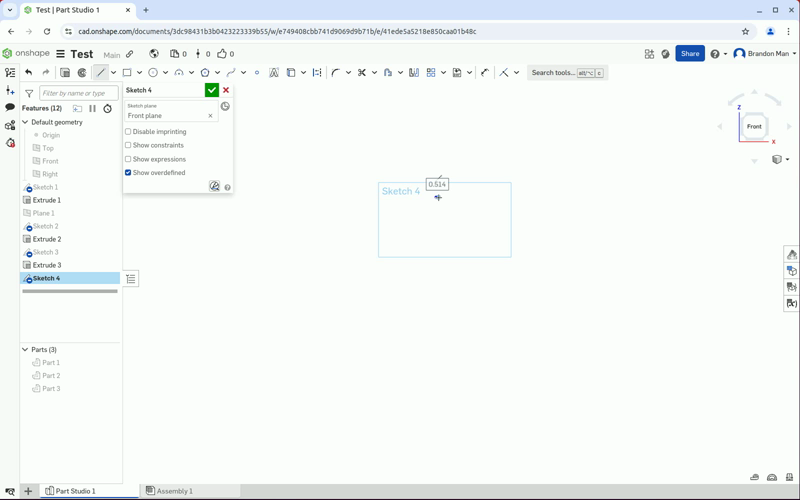
mouse_move(468, 197)
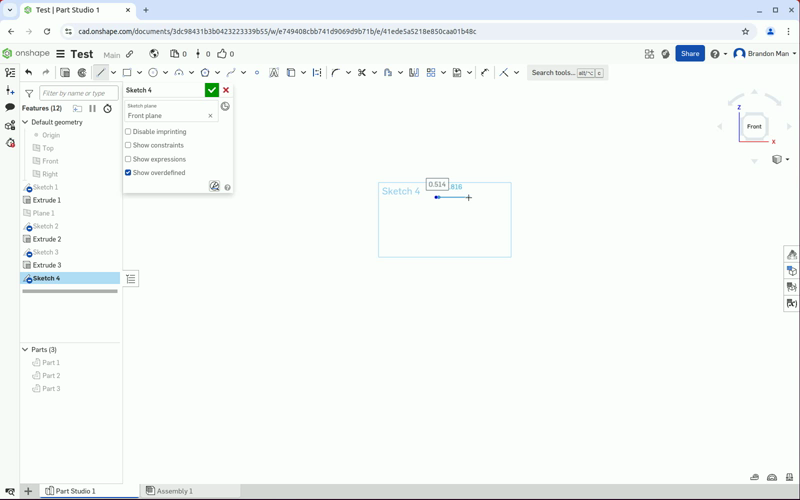
mouse_move(438, 190)
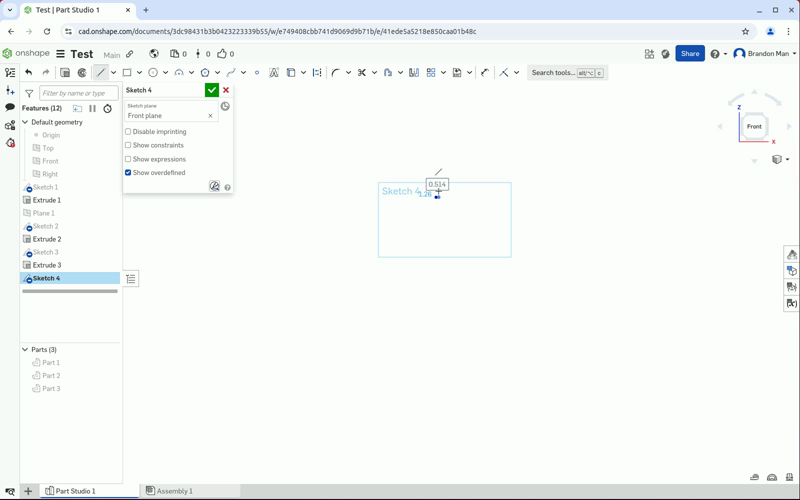
scroll(6)
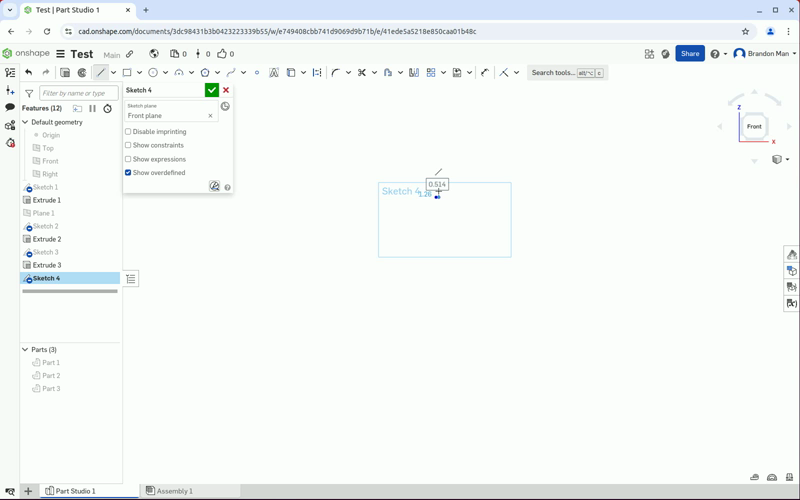
scroll(6)
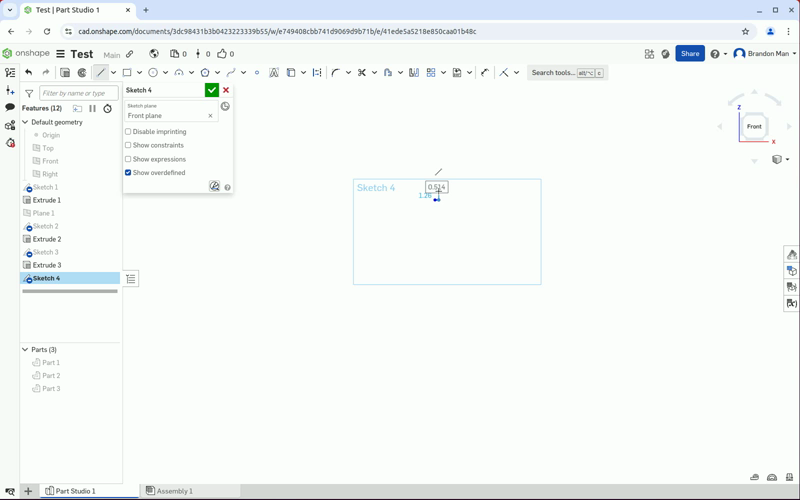
scroll(6)
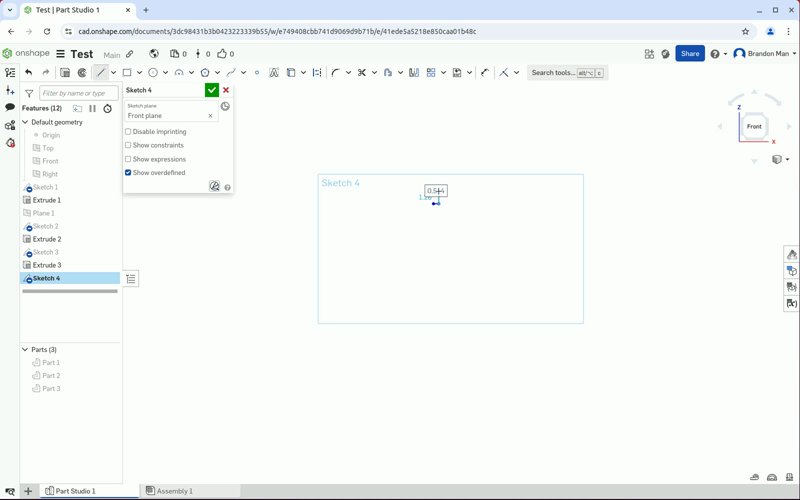
scroll(6)
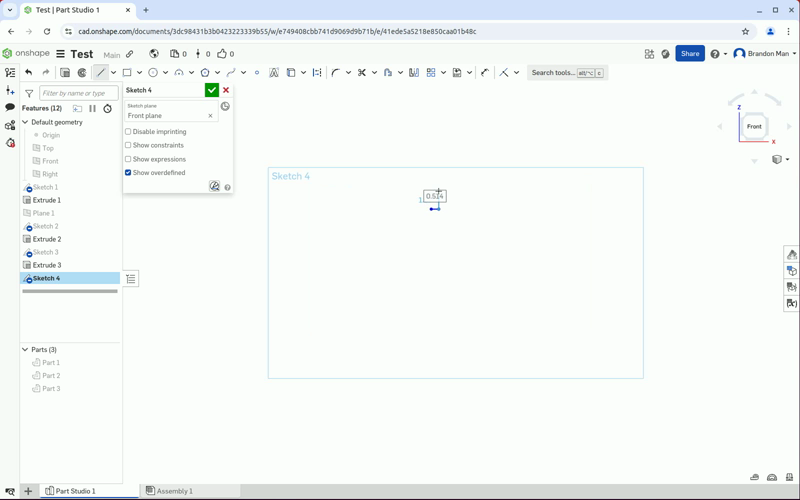
scroll(6)
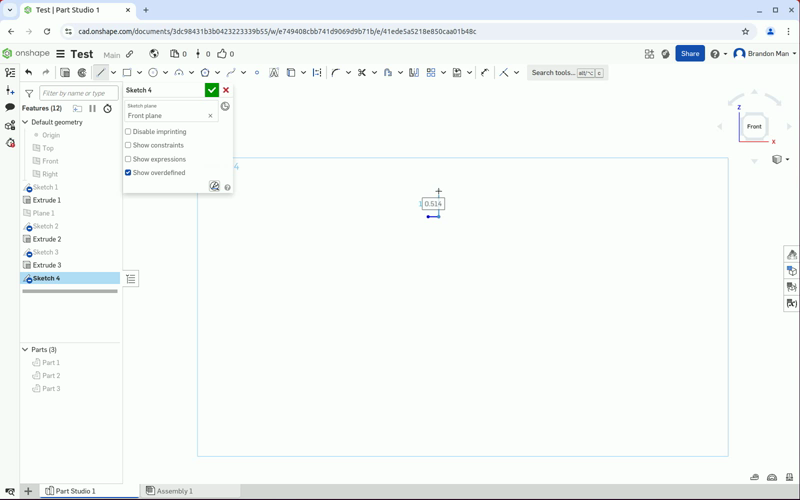
scroll(6)
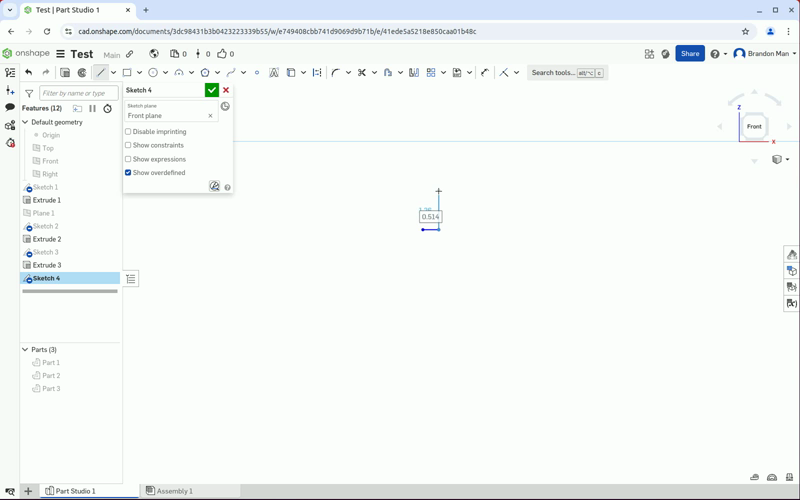
scroll(6)
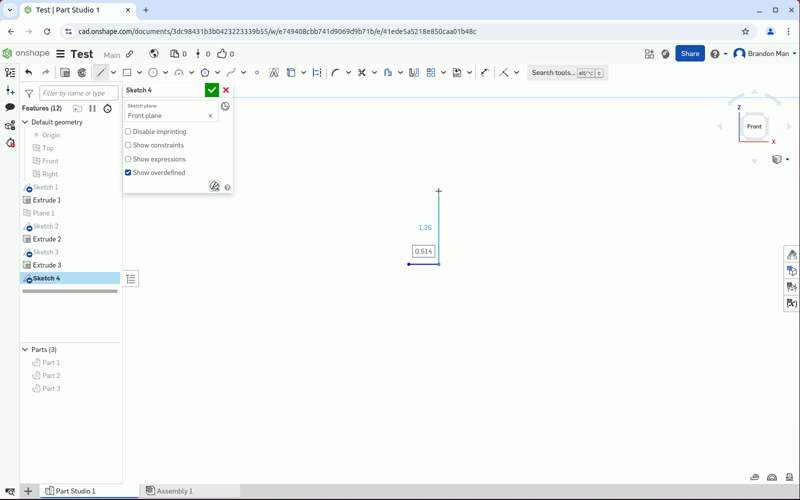
click(438, 190)
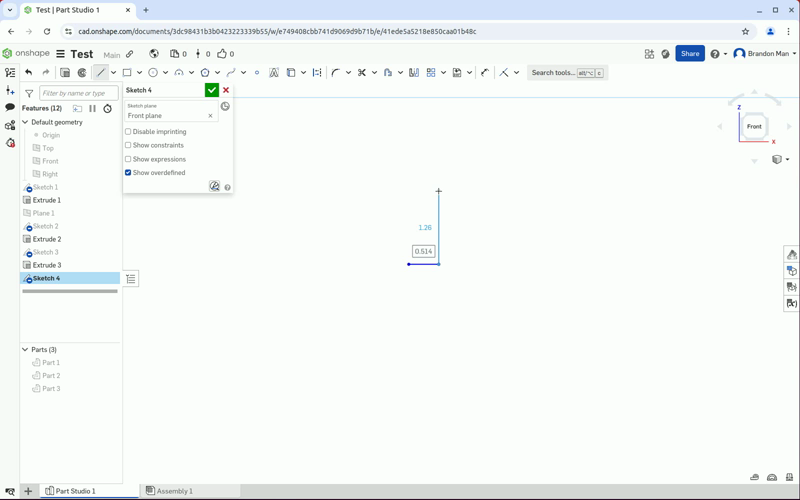
scroll(-6)
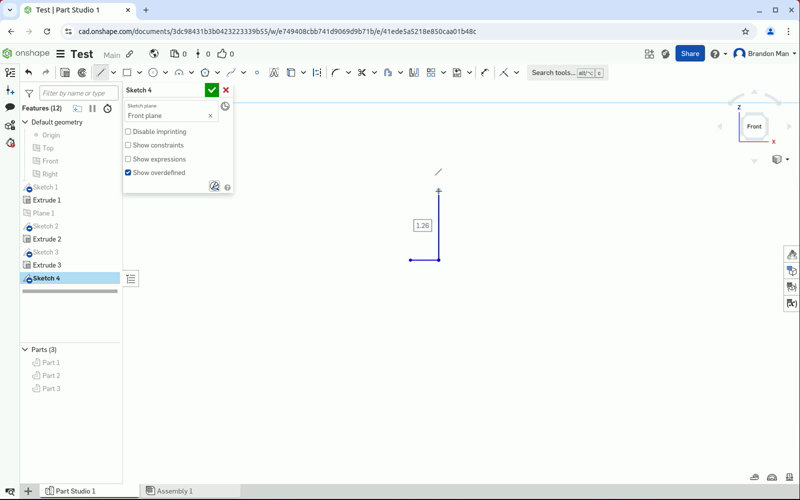
scroll(-6)
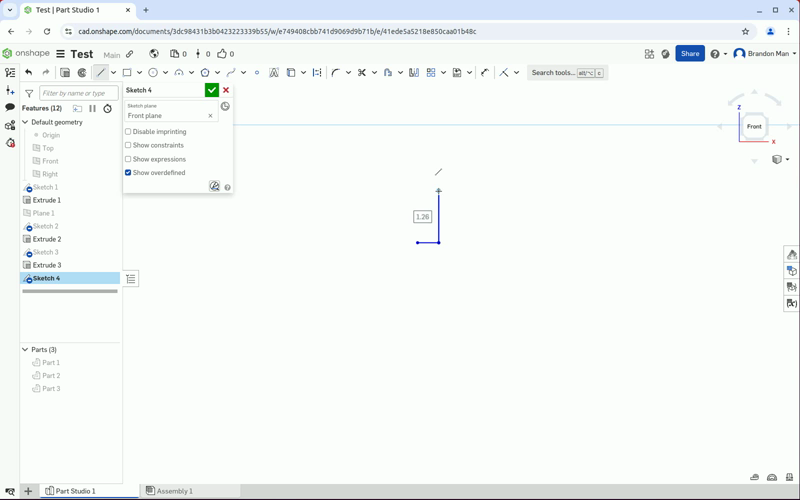
scroll(-6)
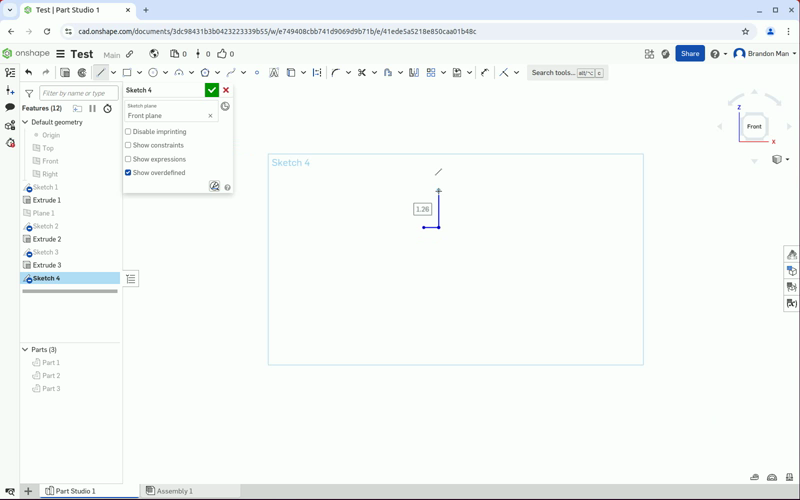
scroll(-6)
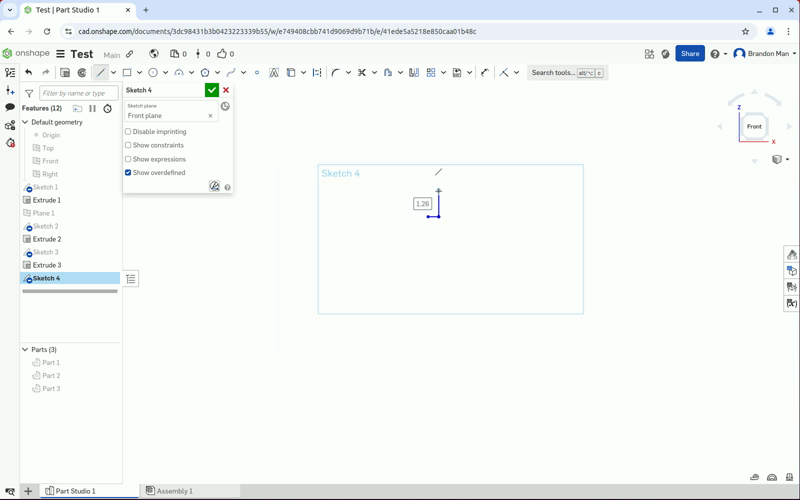
scroll(-6)
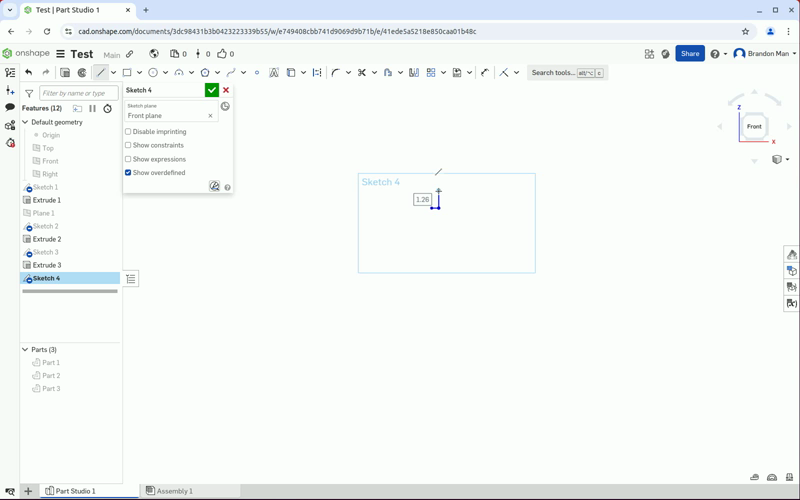
scroll(-6)
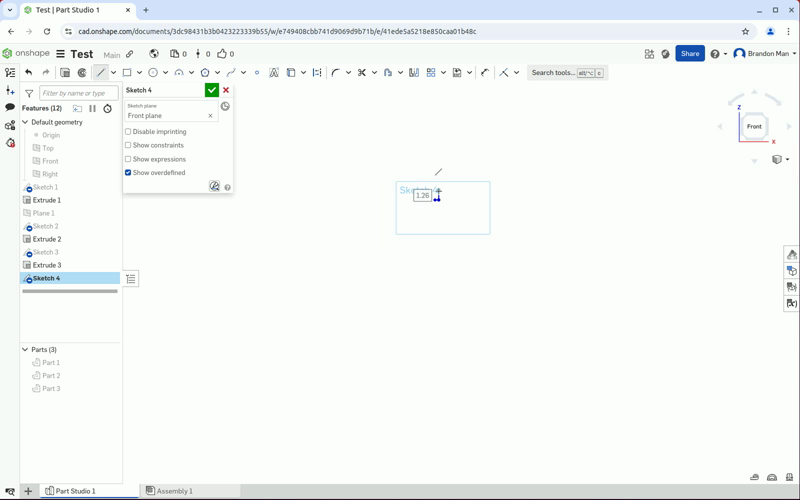
scroll(-6)
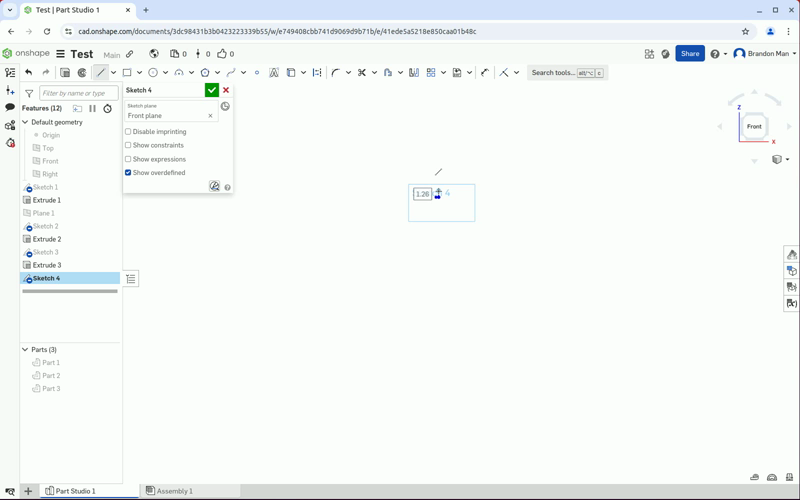
key_up(shift)
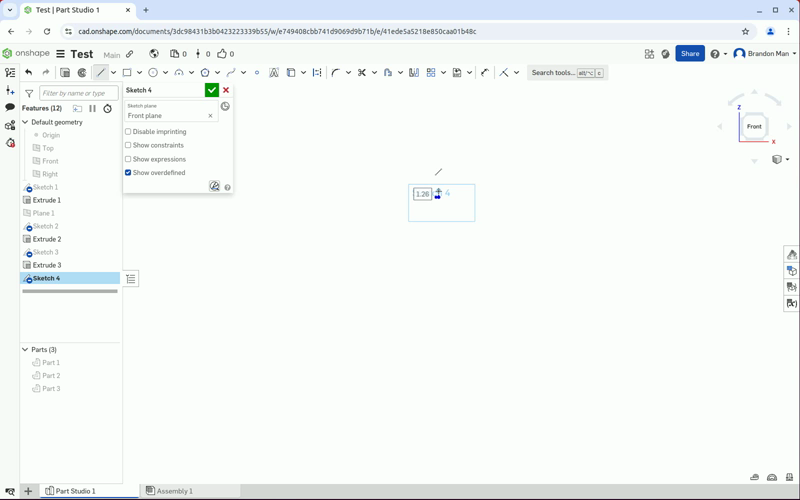
key_down(shift)
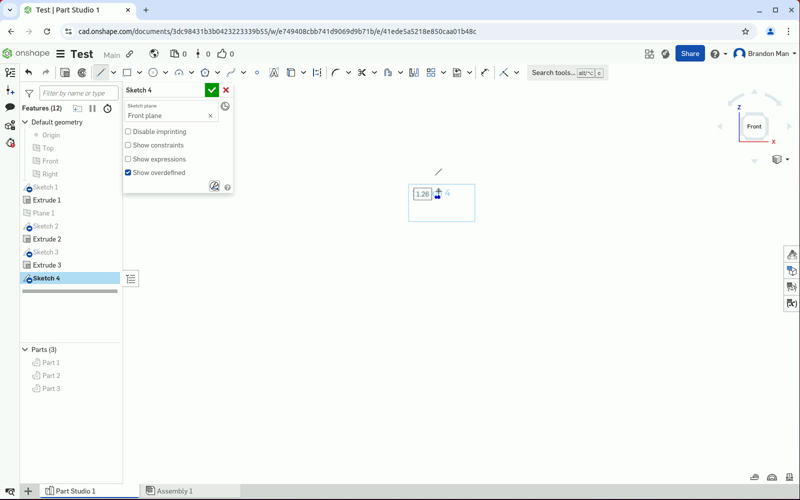
mouse_move(468, 190)
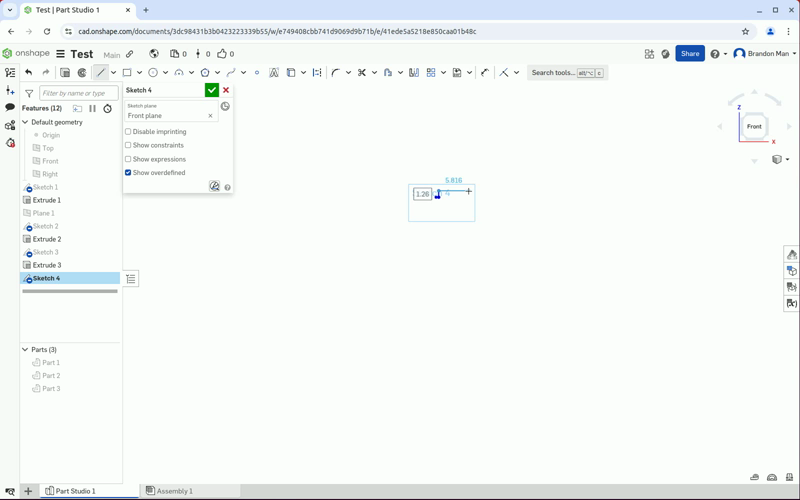
mouse_move(436, 190)
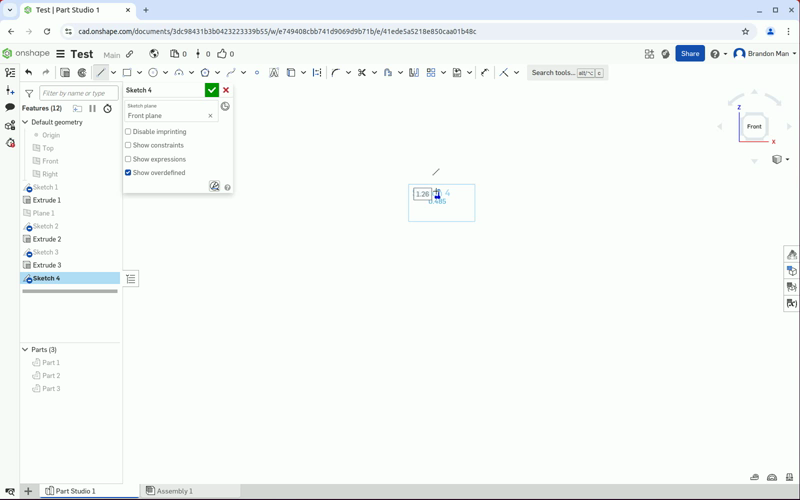
scroll(6)
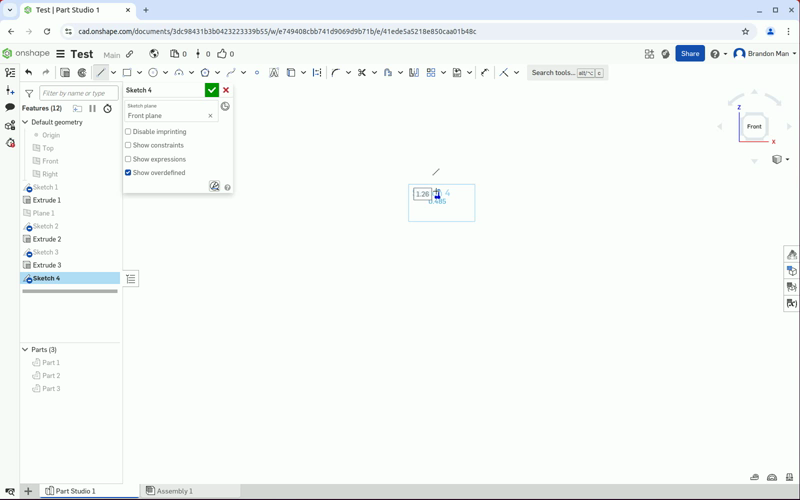
scroll(6)
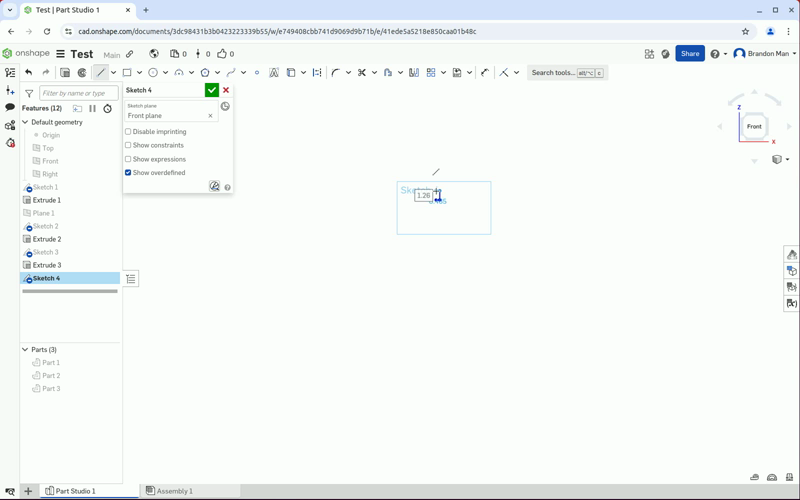
scroll(6)
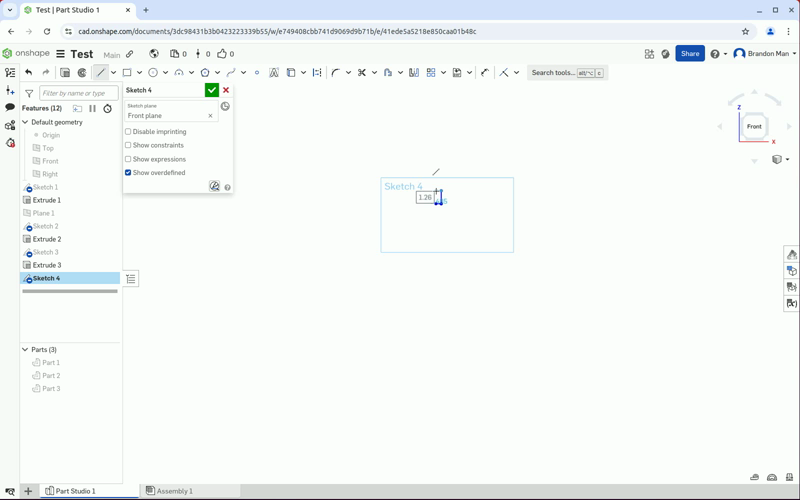
scroll(6)
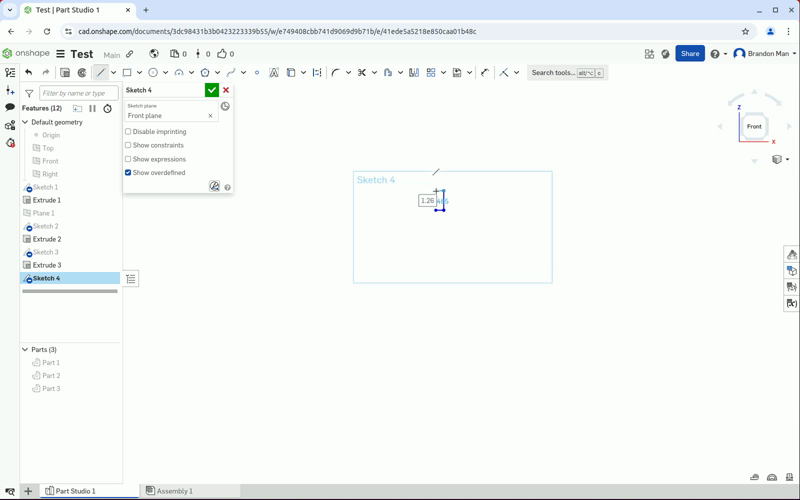
scroll(6)
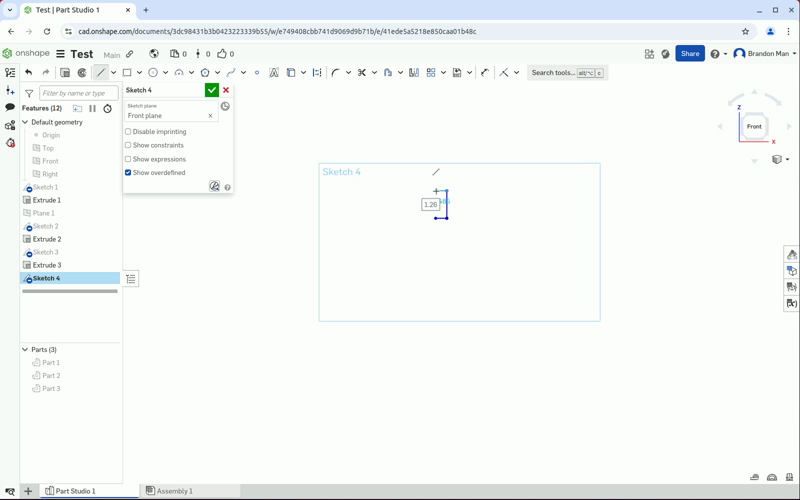
scroll(6)
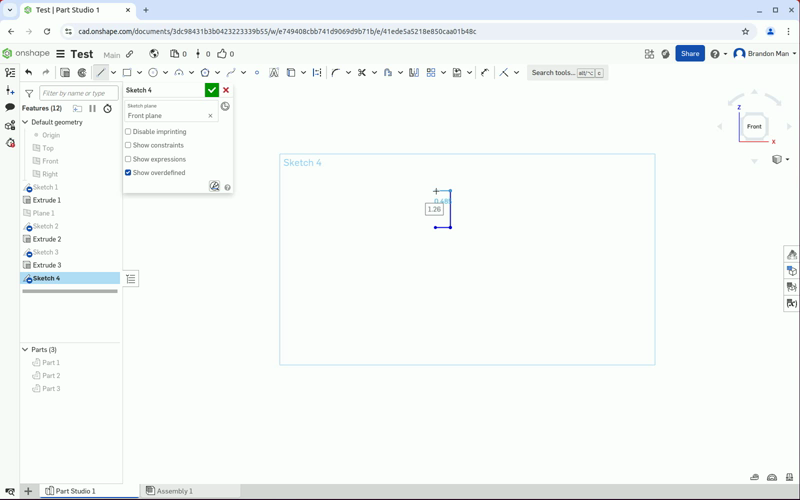
scroll(6)
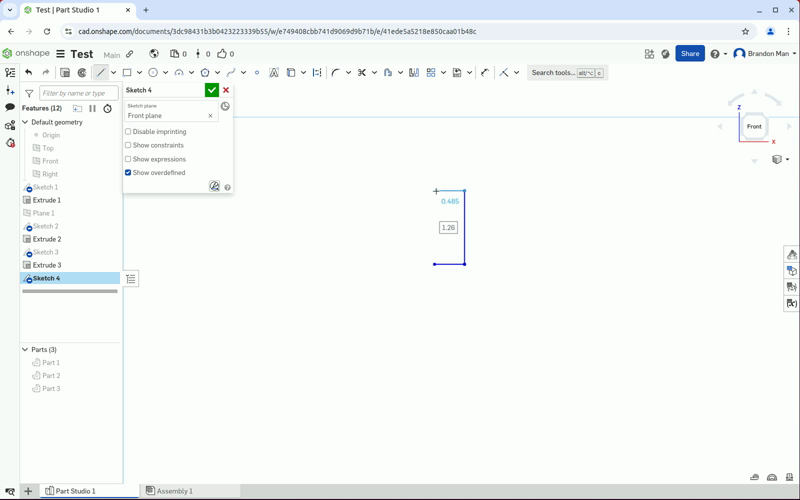
click(436, 190)
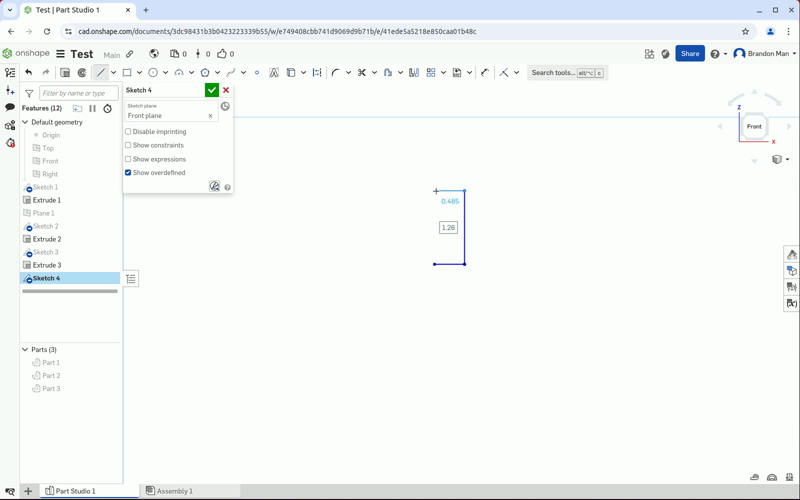
scroll(-6)
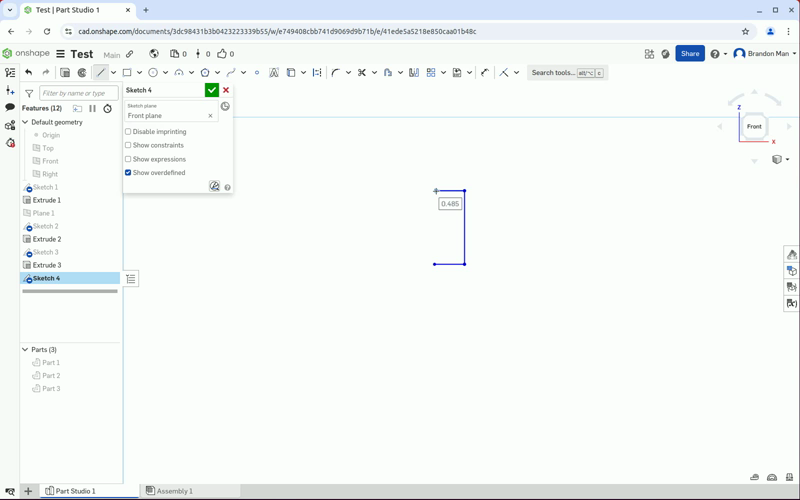
scroll(-6)
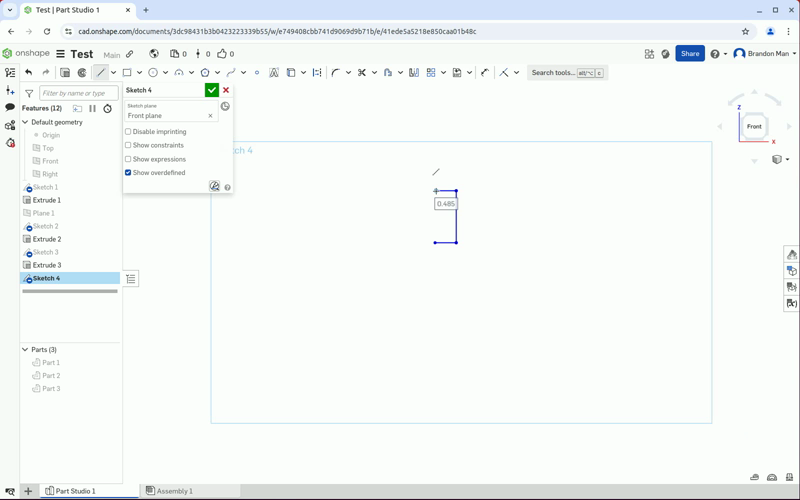
scroll(-6)
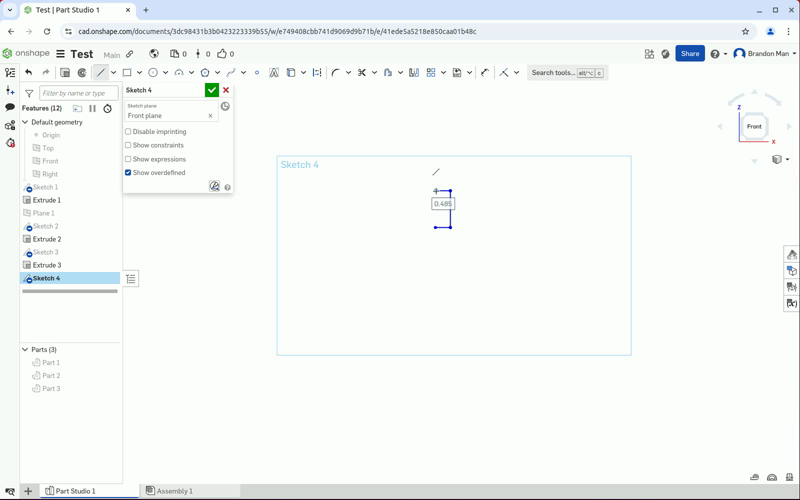
scroll(-6)
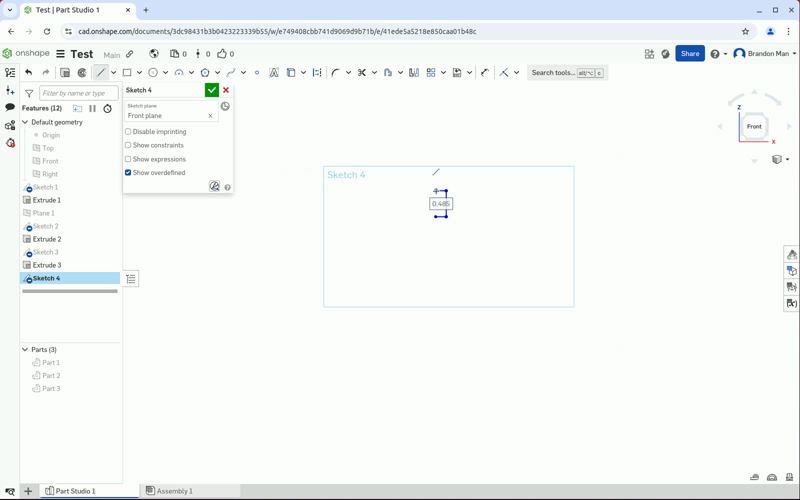
scroll(-6)
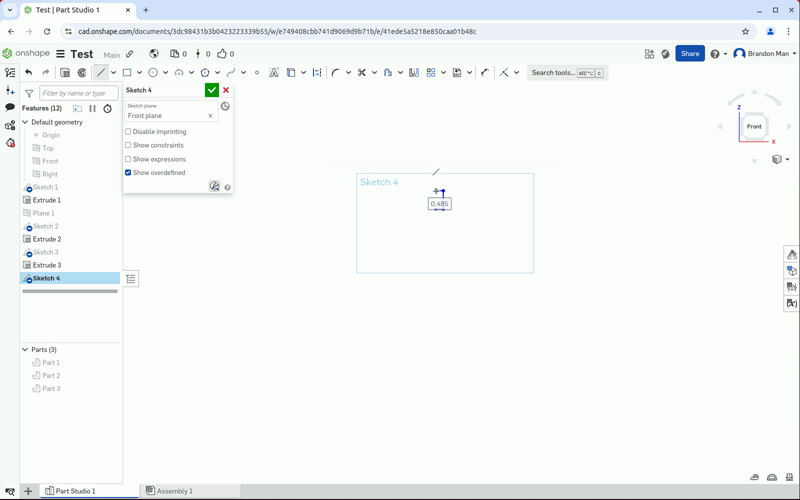
scroll(-6)
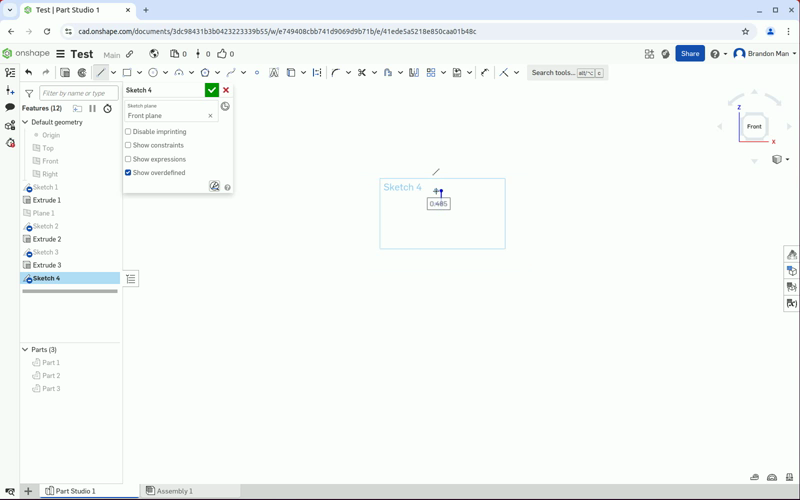
scroll(-6)
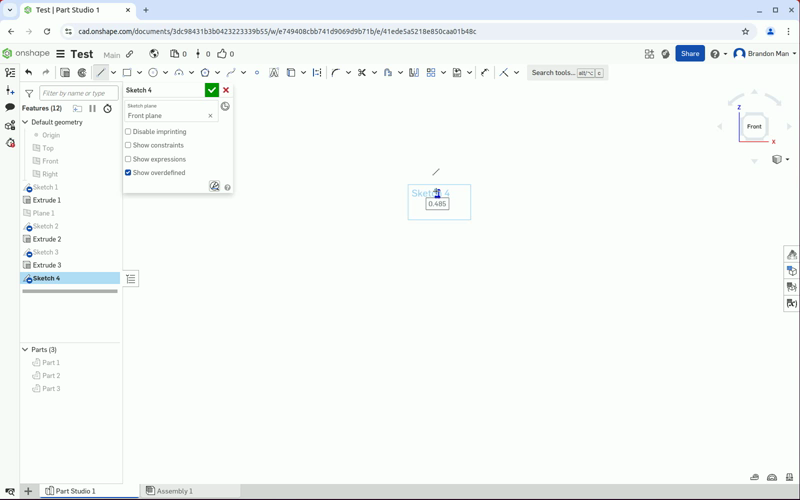
key_up(shift)
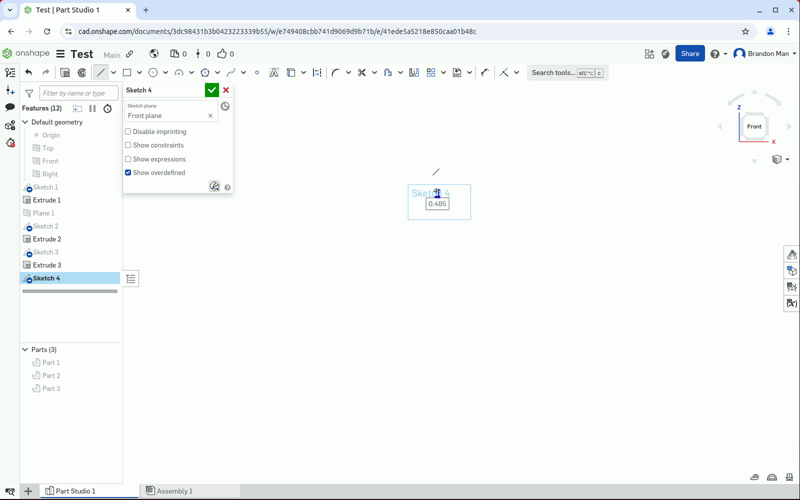
mouse_move(466, 190)
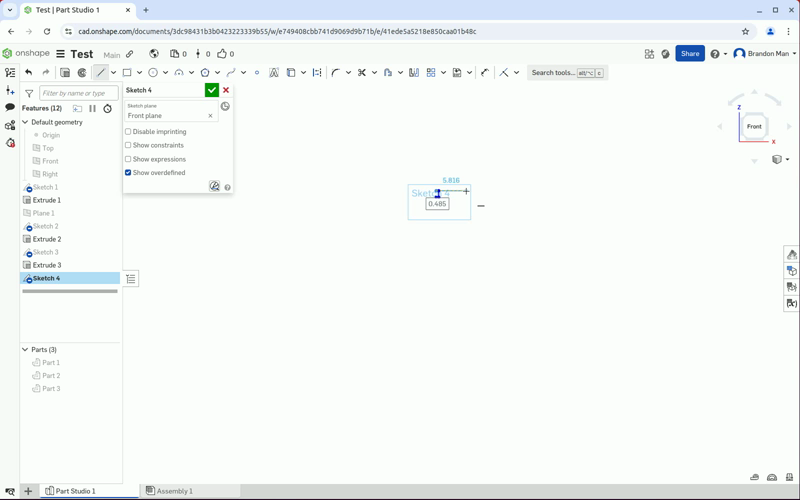
key_down(shift)
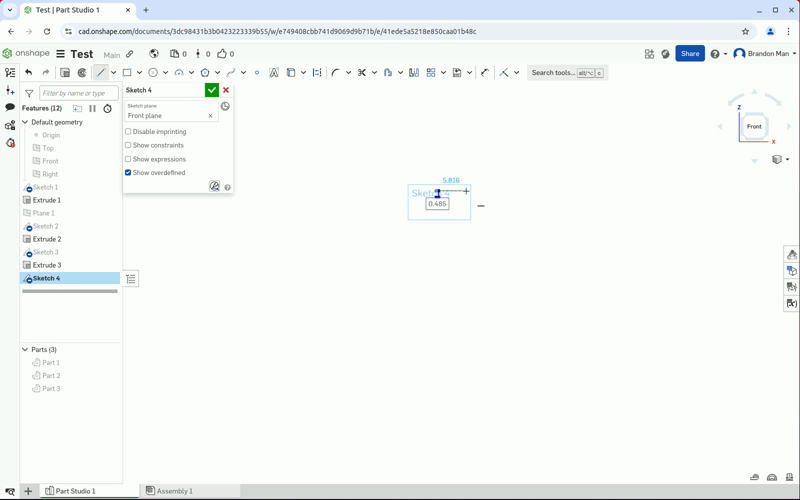
mouse_move(436, 197)
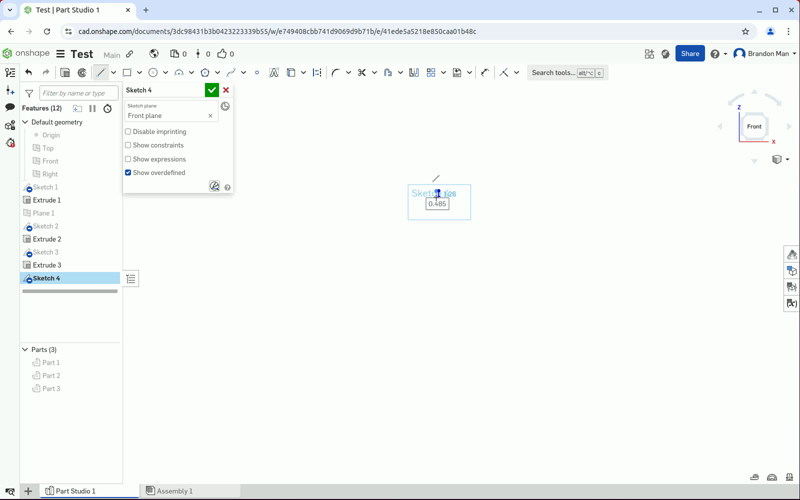
scroll(6)
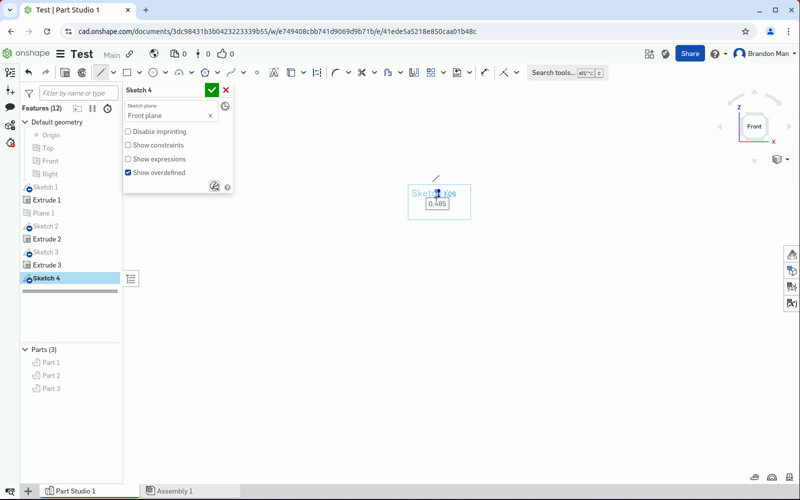
scroll(6)
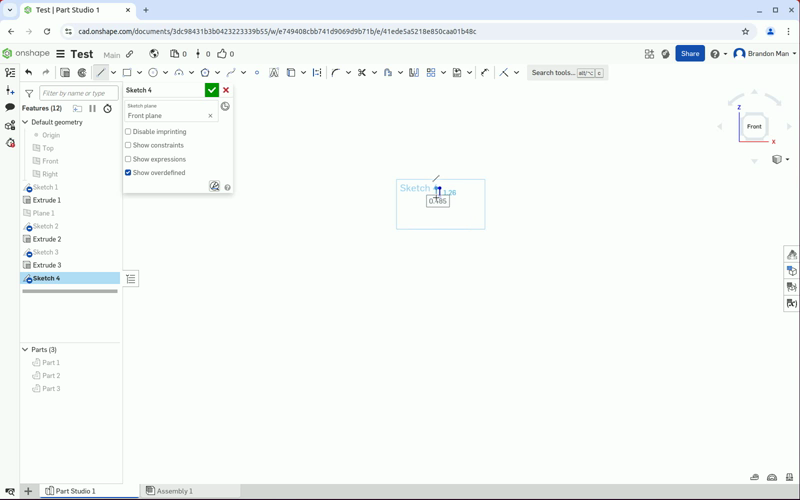
scroll(6)
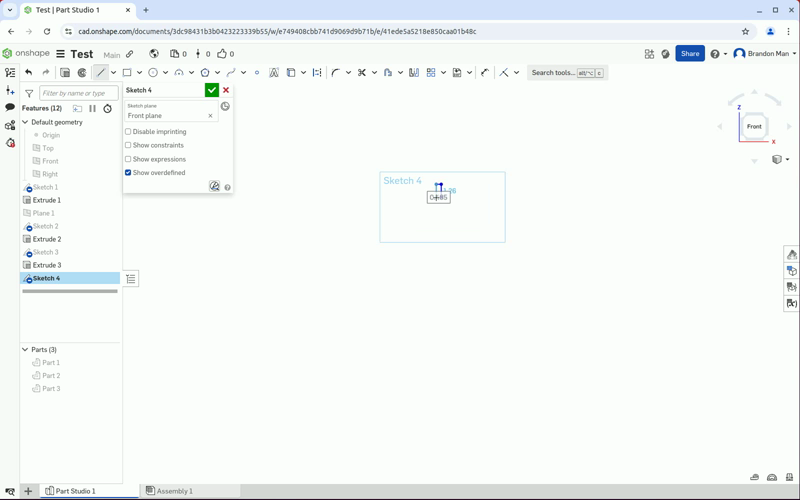
scroll(6)
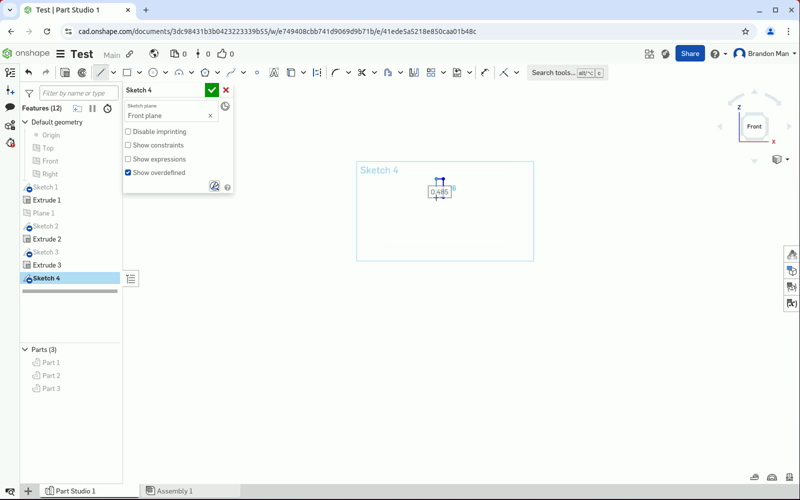
scroll(6)
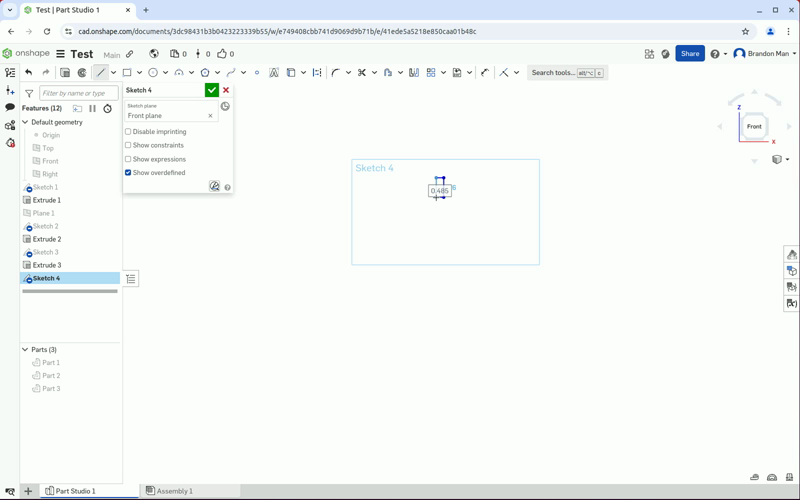
scroll(6)
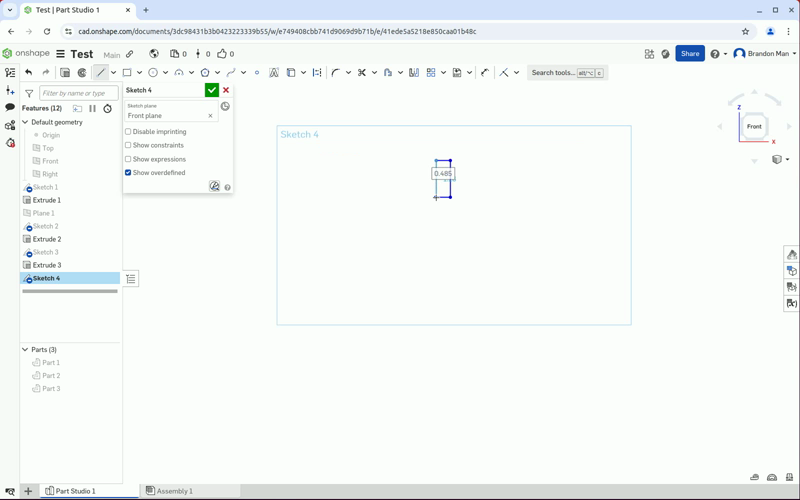
scroll(6)
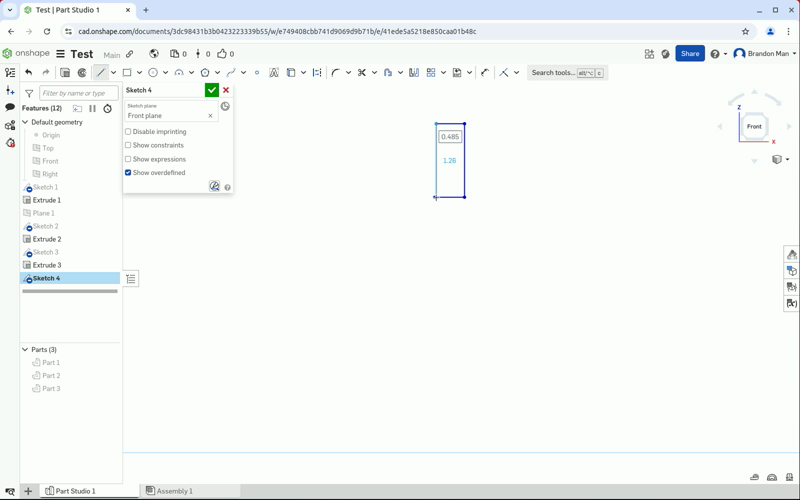
key_up(shift)
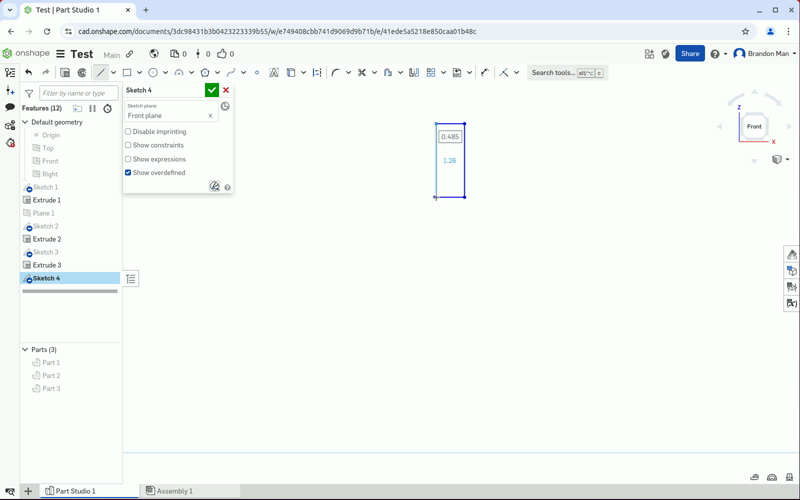
click(436, 197)
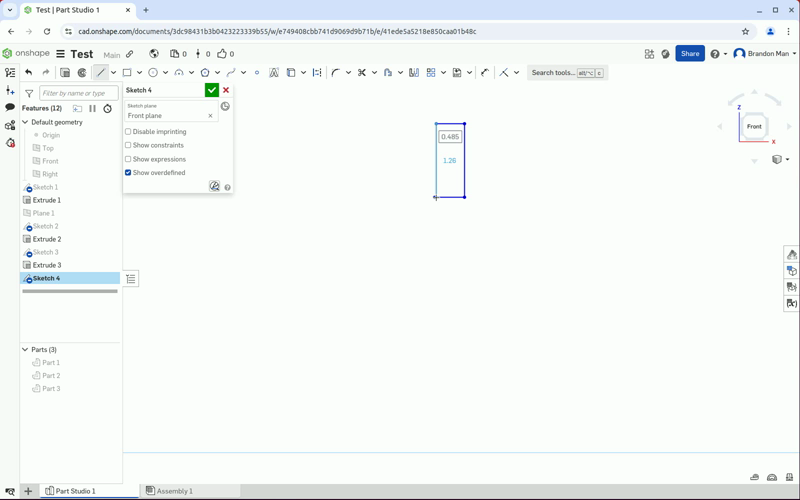
scroll(-6)
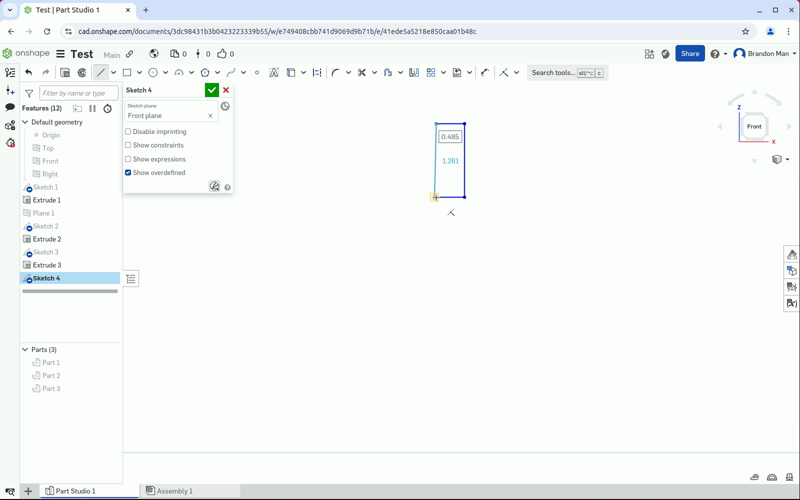
scroll(-6)
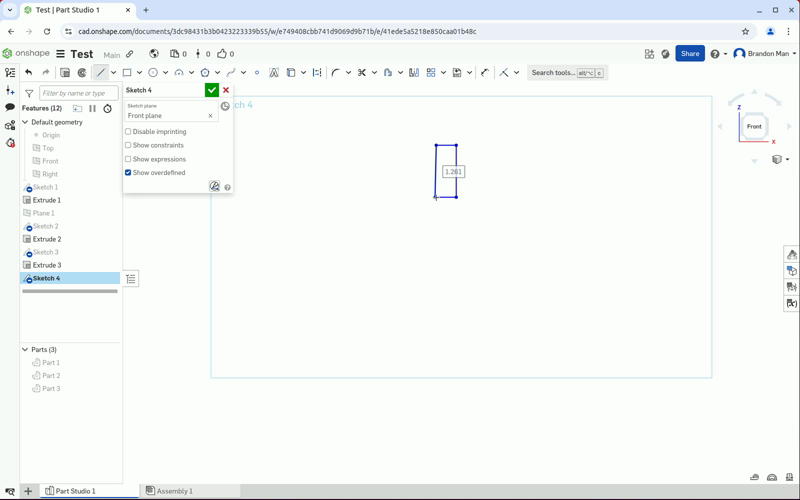
scroll(-6)
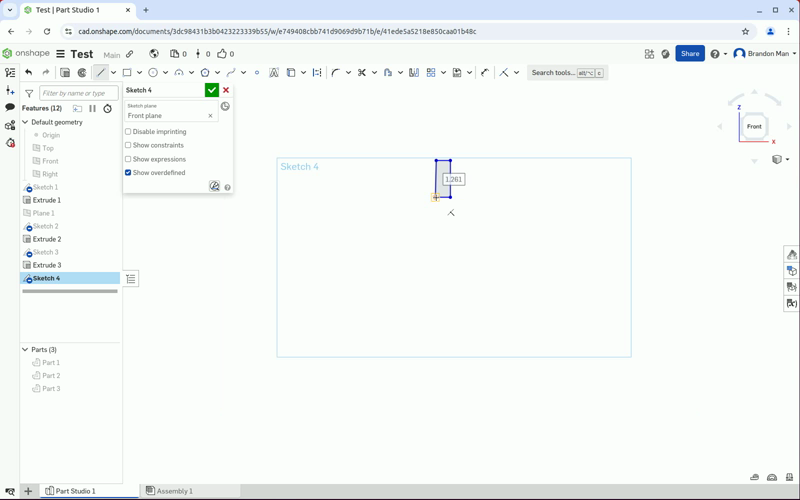
scroll(-6)
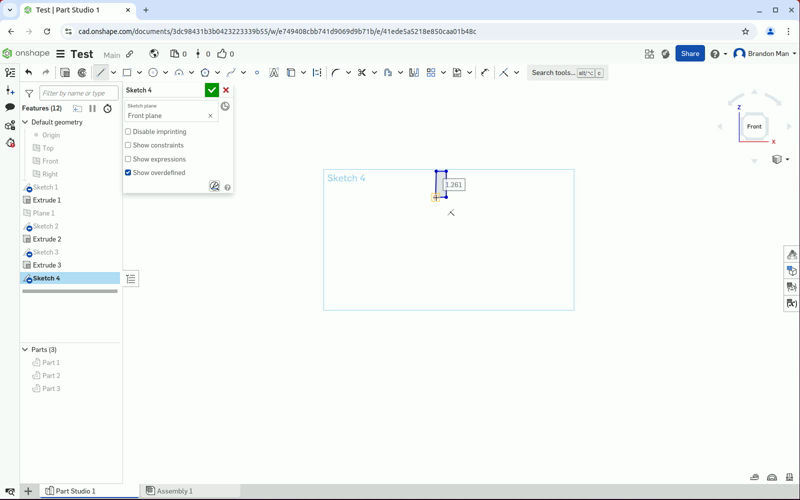
scroll(-6)
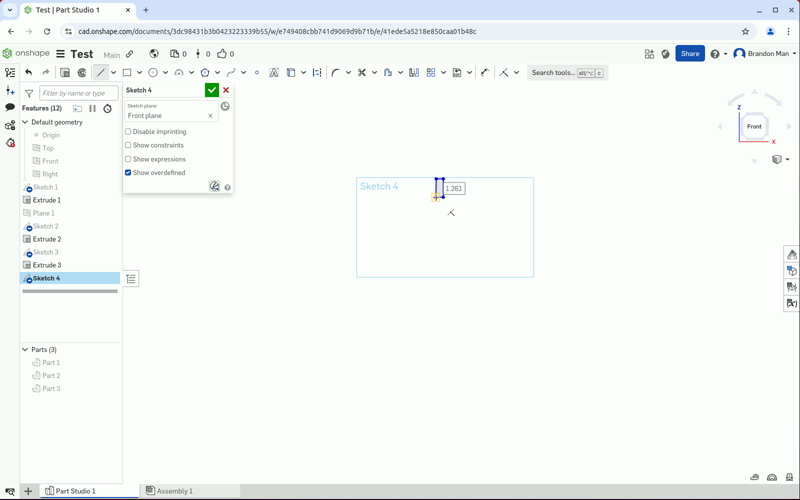
scroll(-6)
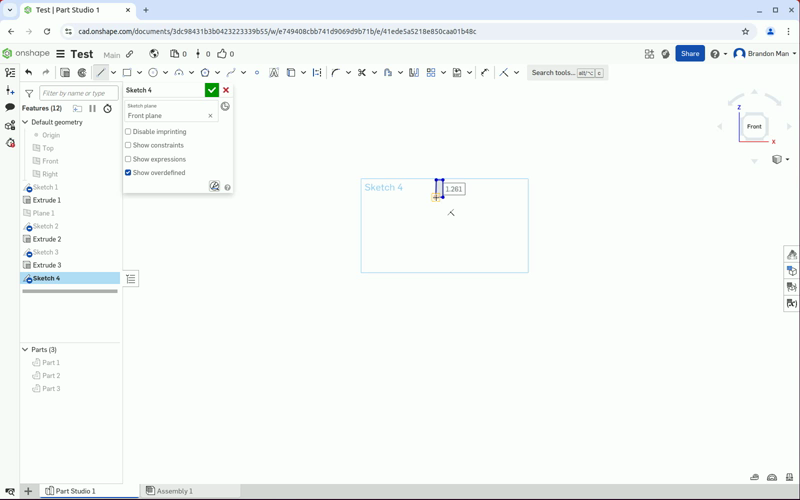
scroll(-6)
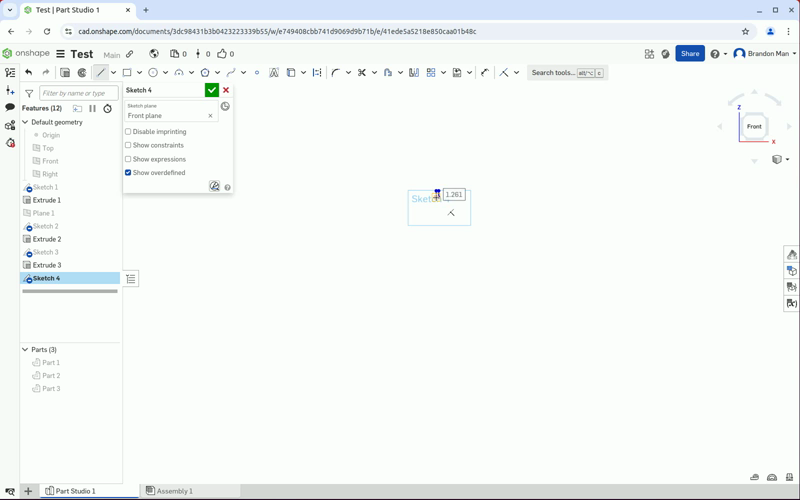
key(esc)
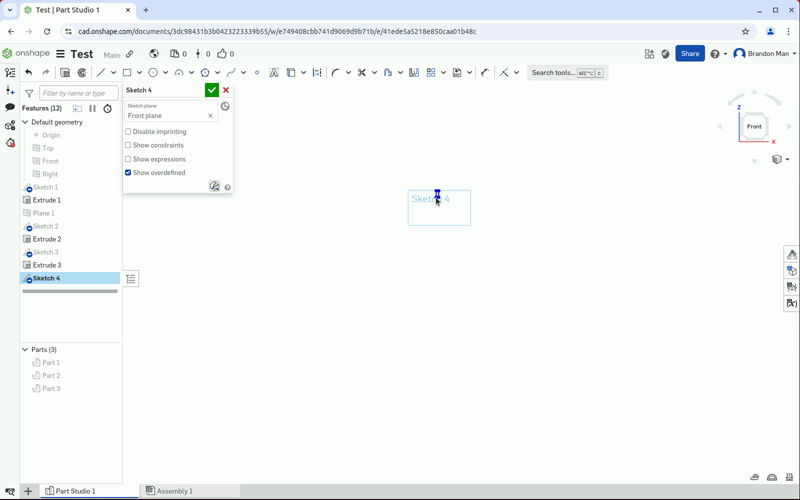
mouse_move(437, 196)
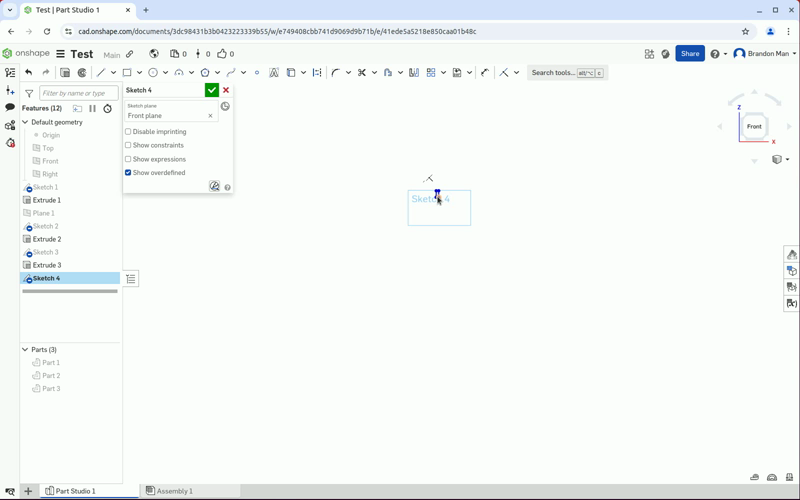
scroll(6)
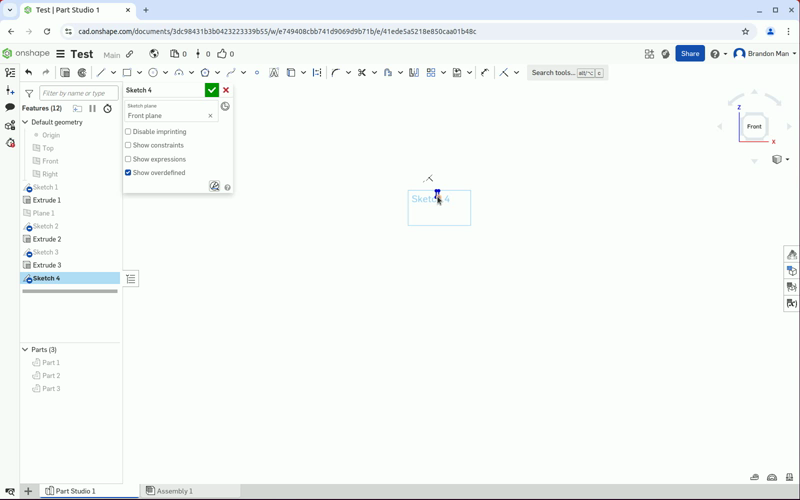
scroll(6)
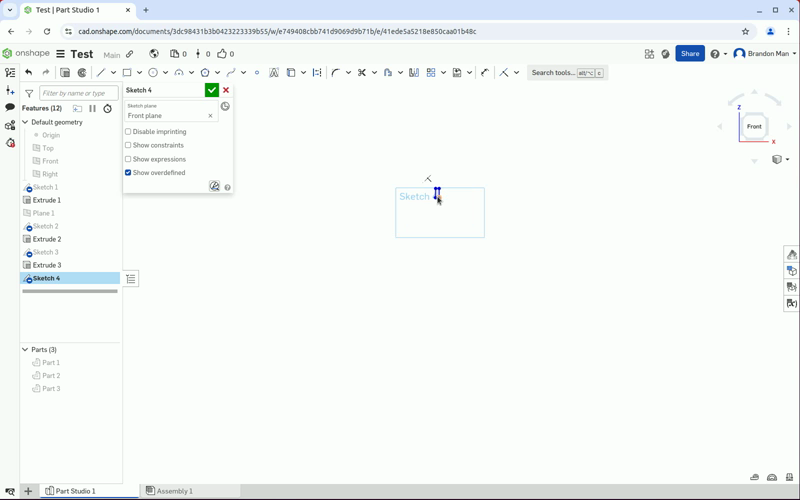
scroll(6)
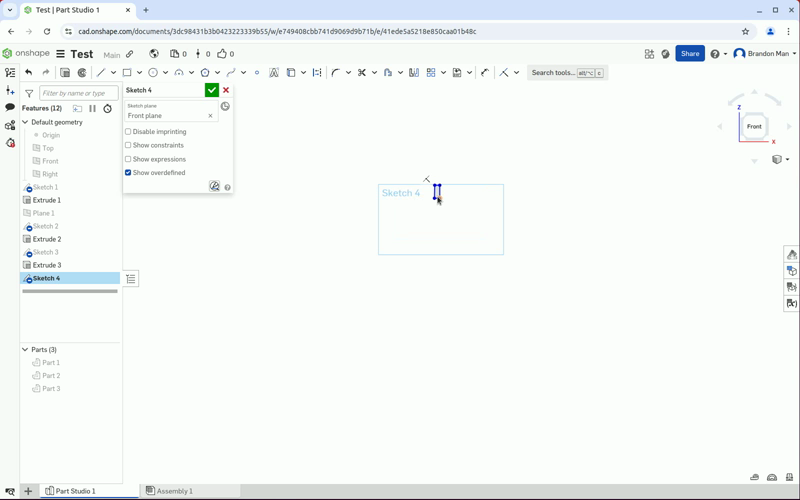
scroll(6)
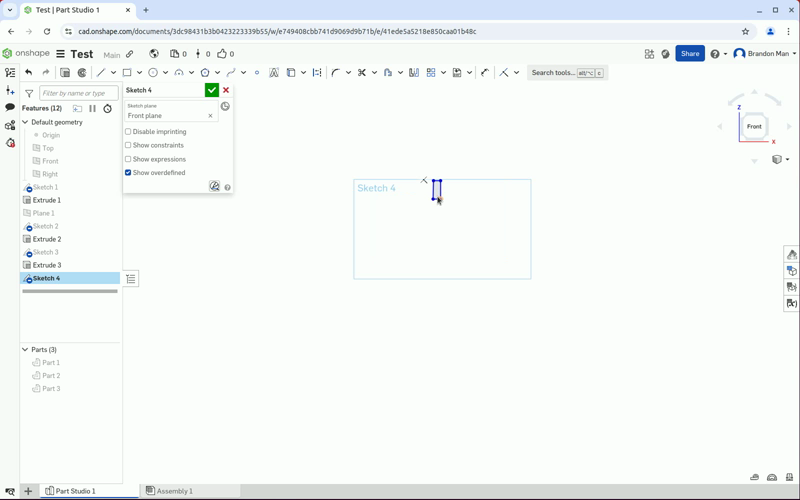
scroll(6)
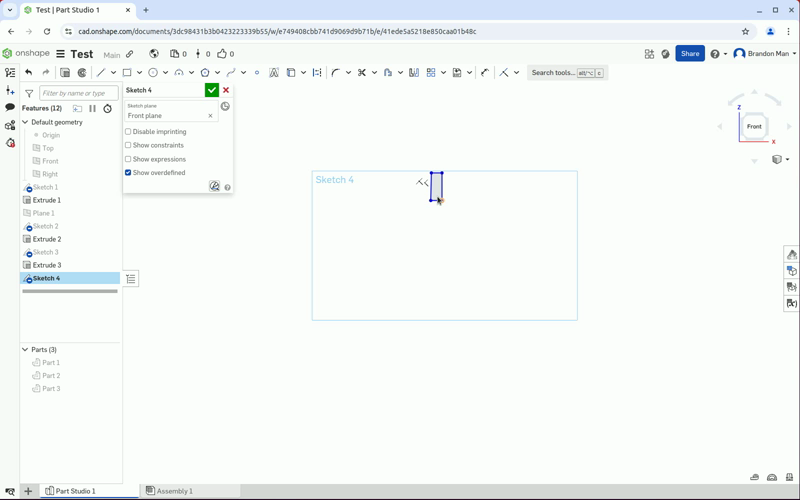
scroll(6)
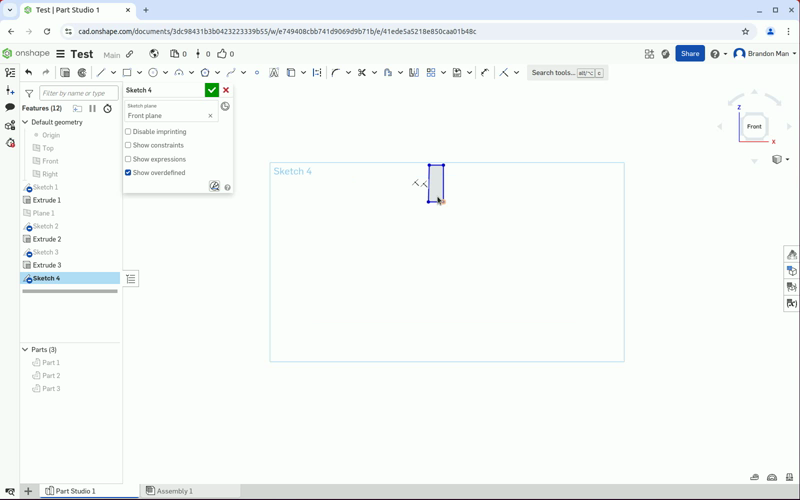
scroll(6)
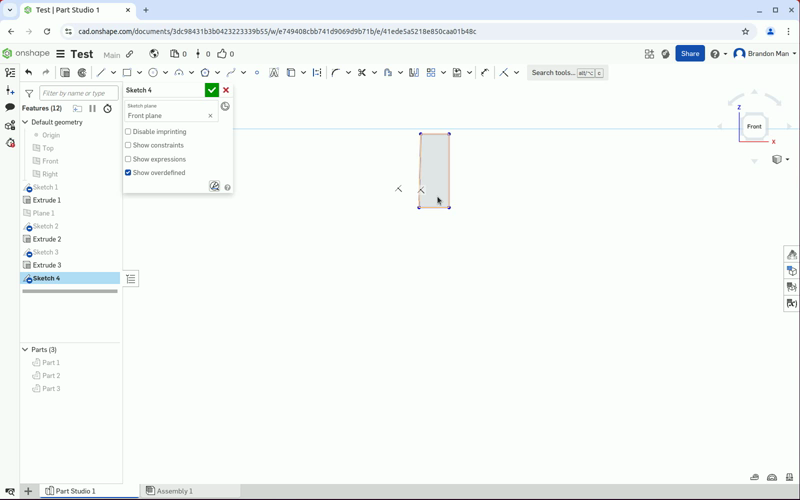
click(437, 196)
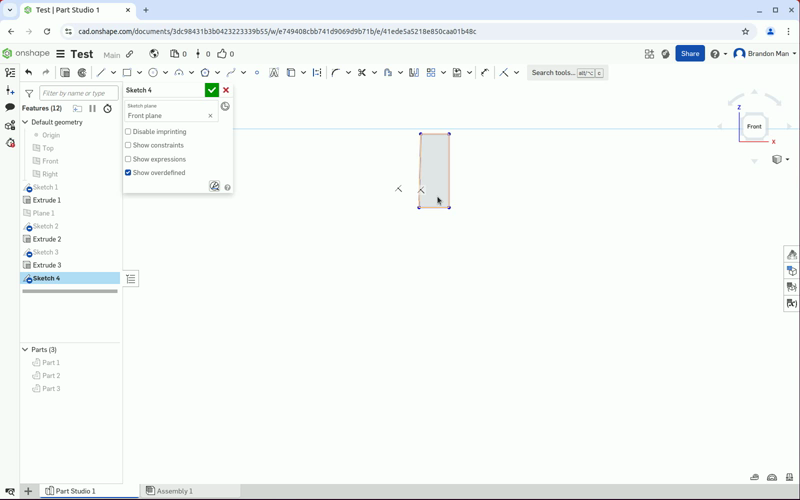
scroll(-6)
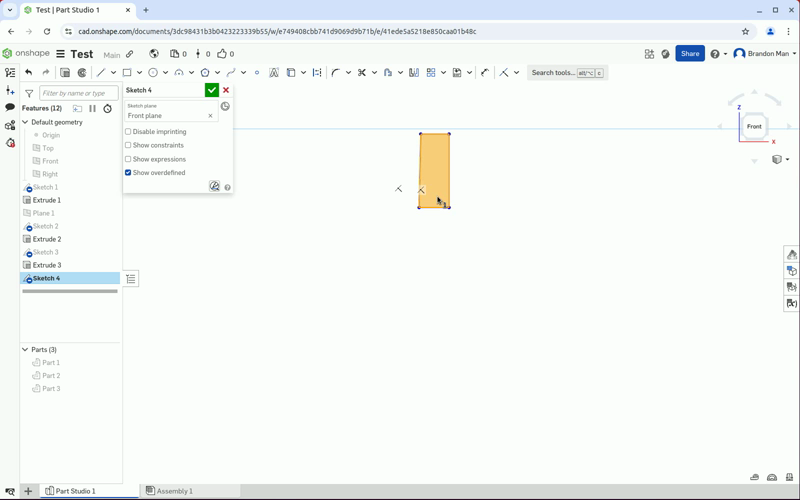
scroll(-6)
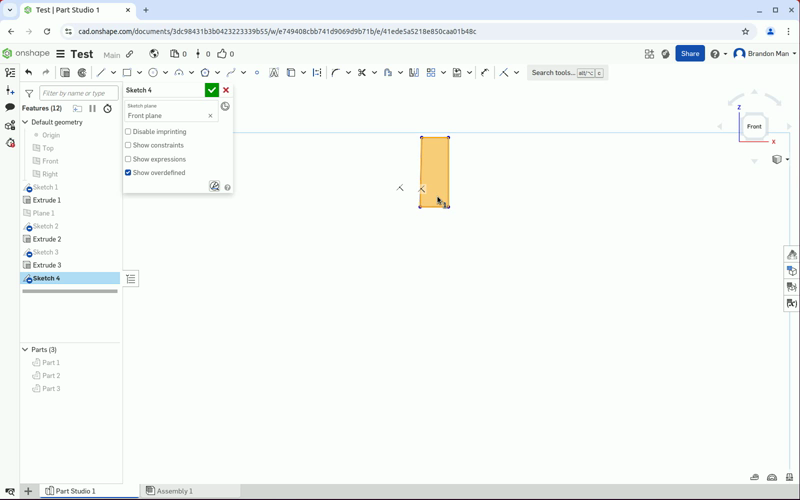
scroll(-6)
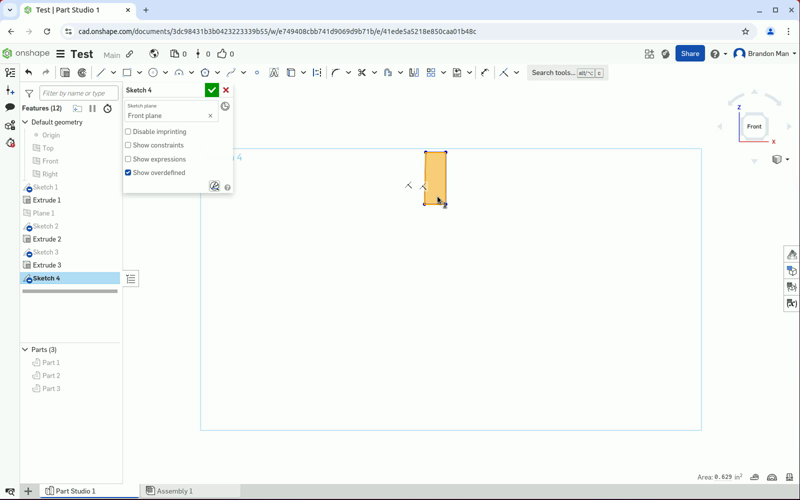
scroll(-6)
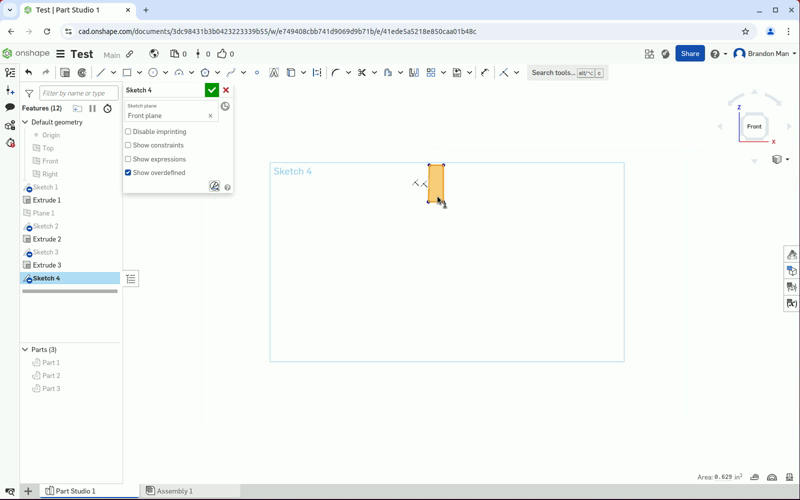
scroll(-6)
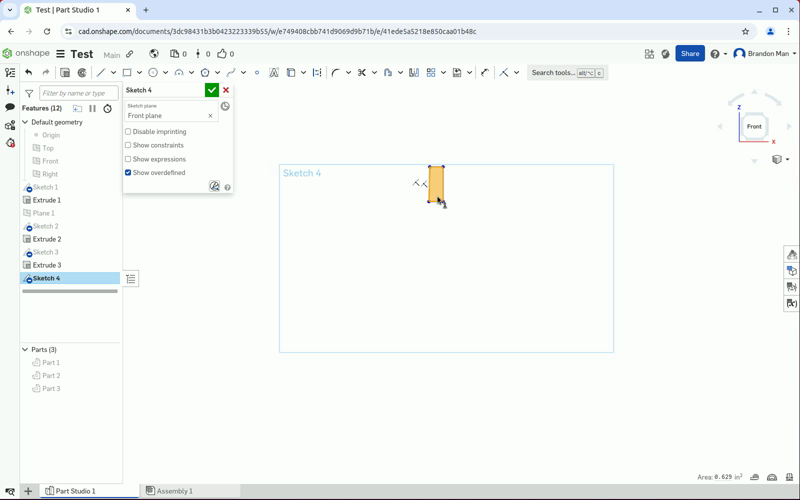
scroll(-6)
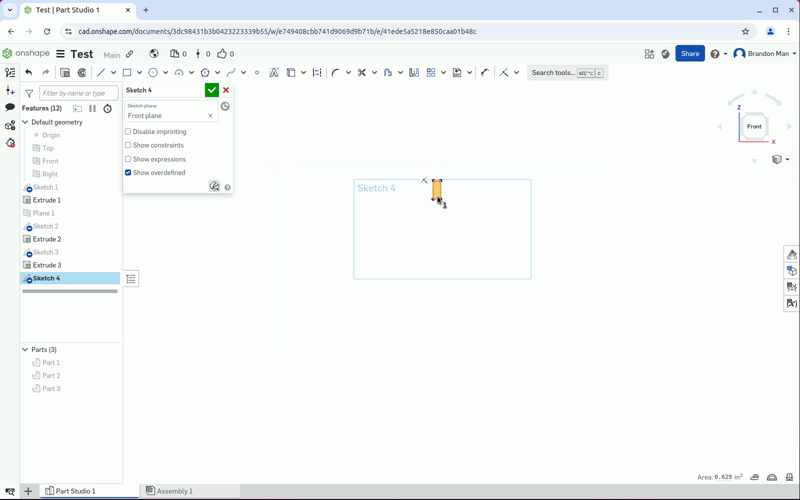
scroll(-6)
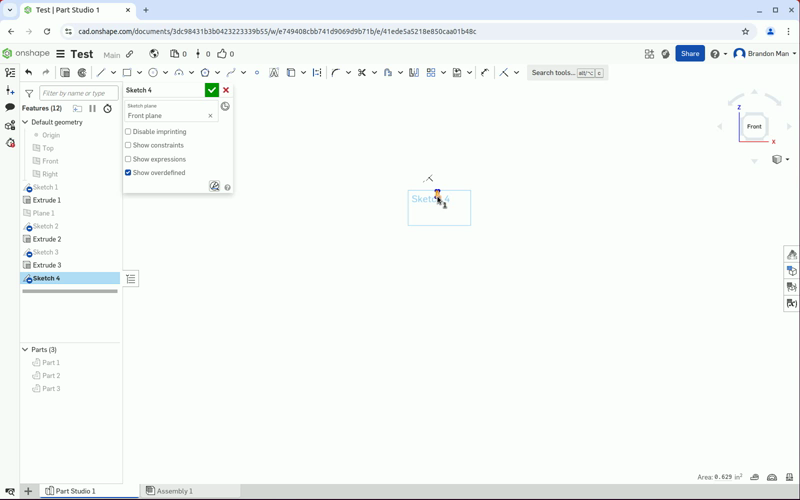
mouse_move(73, 352)
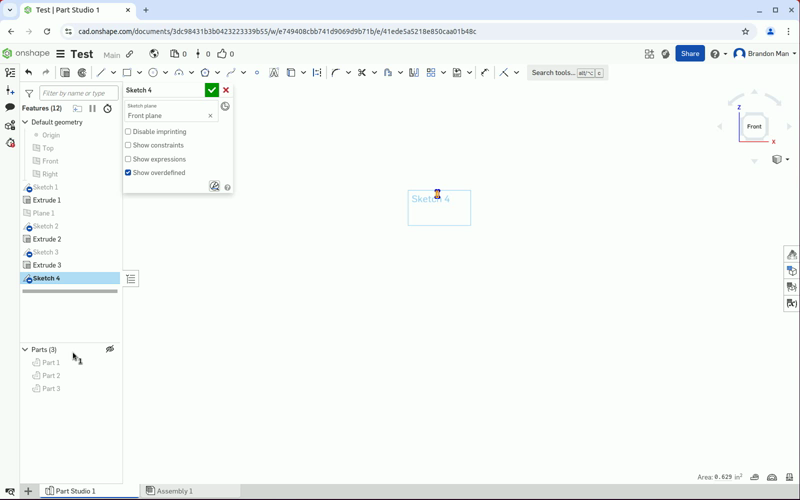
key(shift+y)
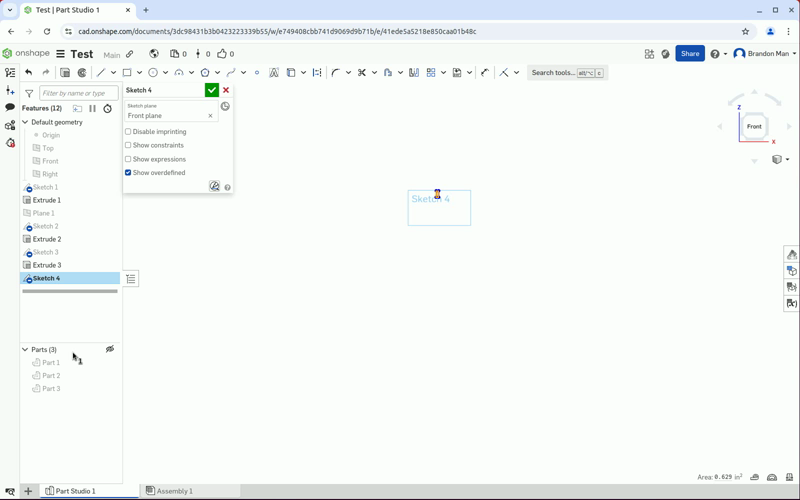
key(shift+e)
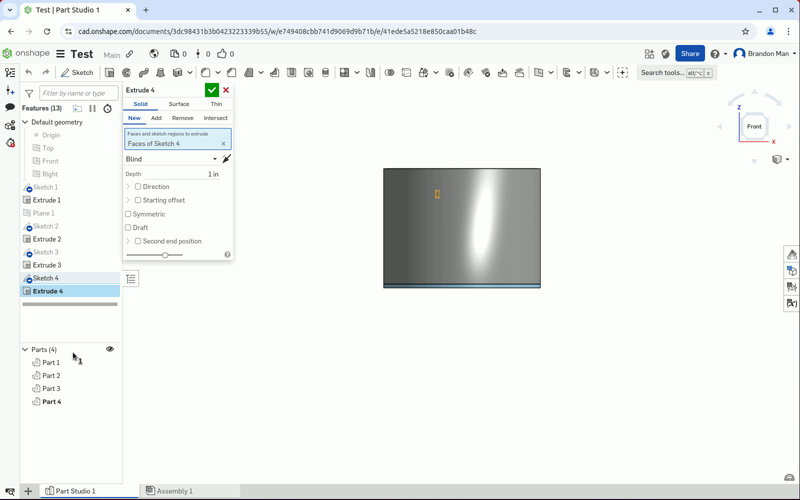
mouse_move(143, 106)
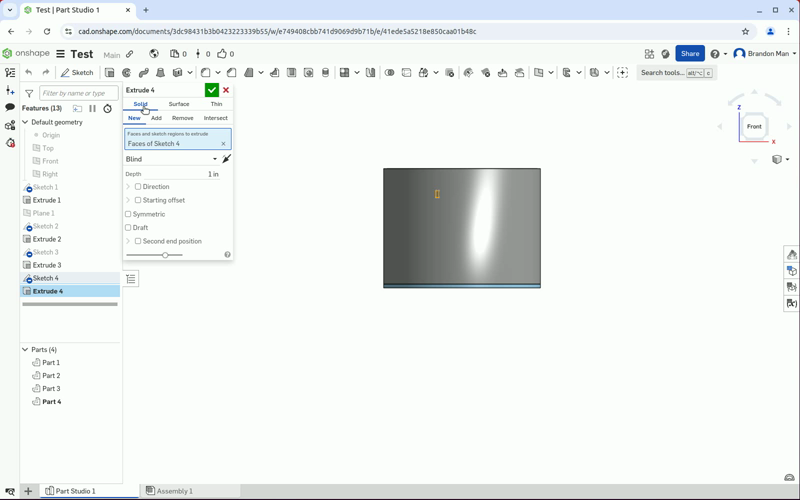
click(143, 106)
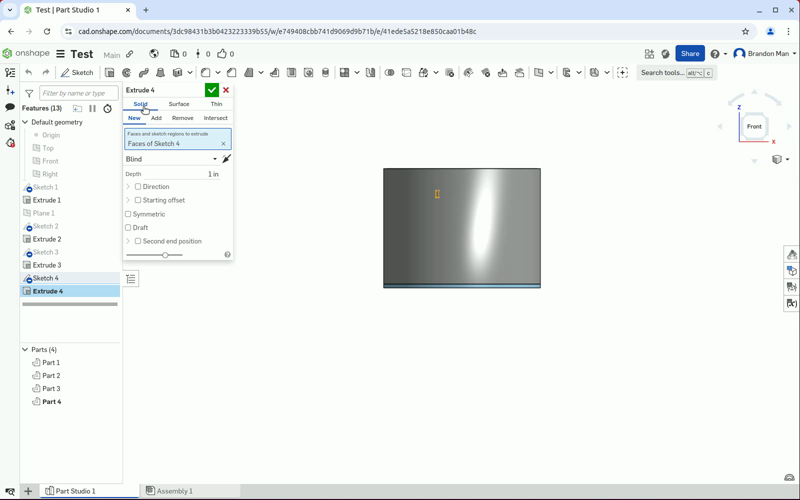
mouse_move(137, 120)
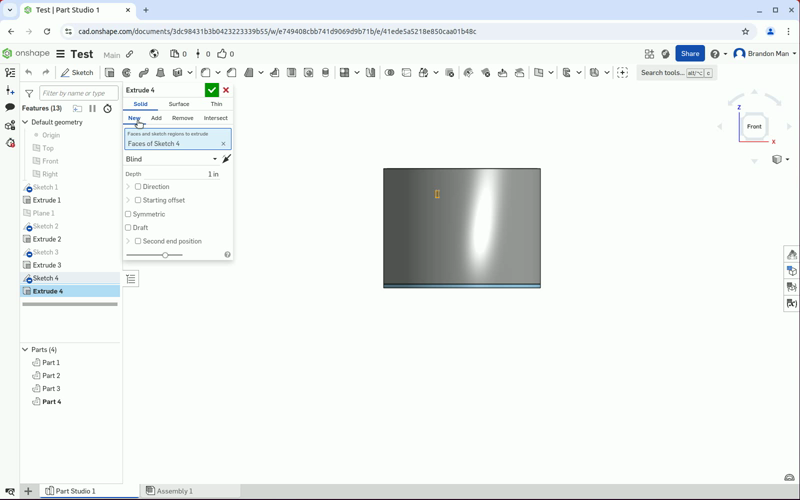
click(137, 120)
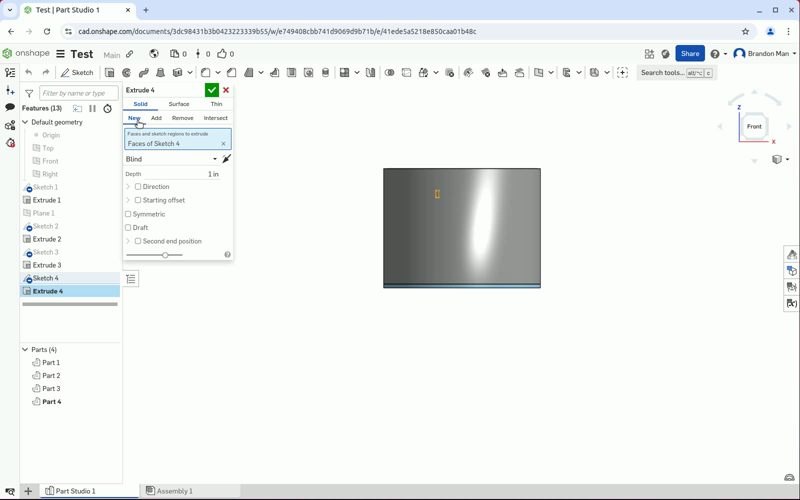
key(tab, 4)
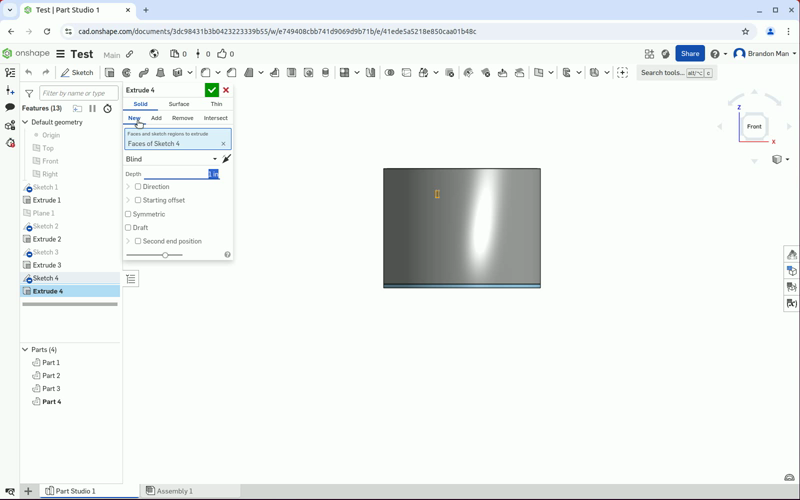
text(31.774)
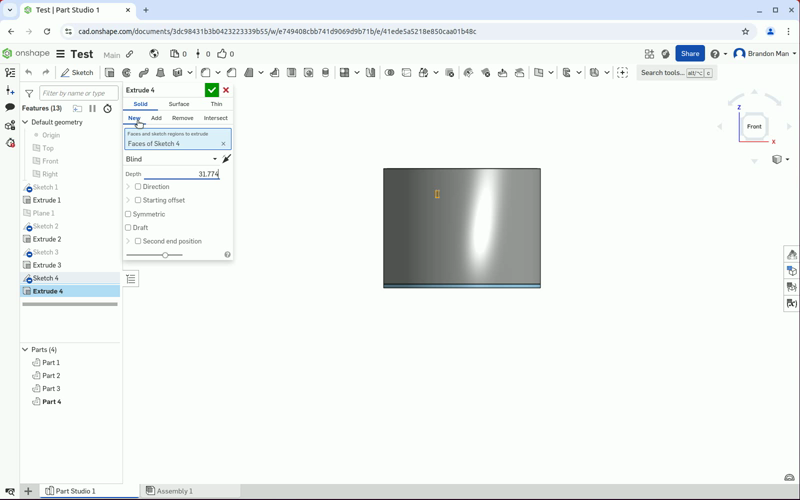
key(tab, 3)
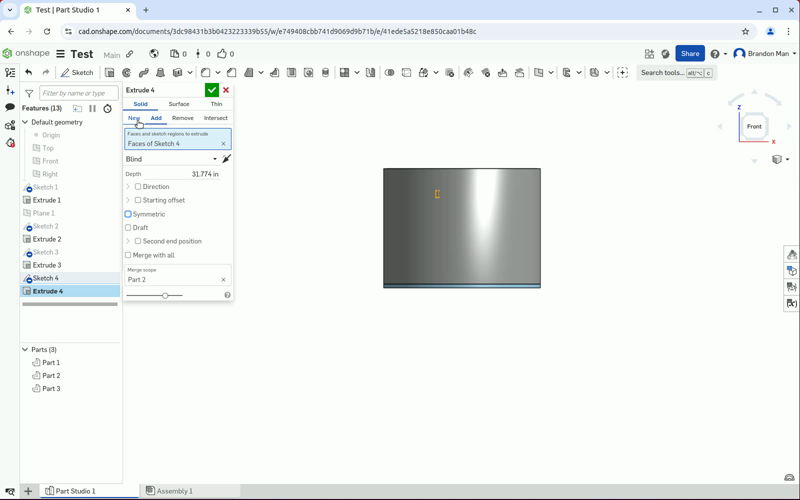
key(space)
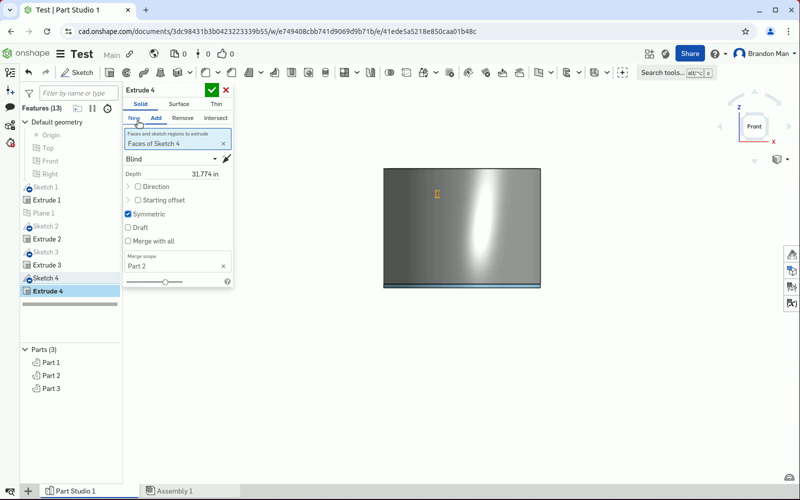
key(enter)
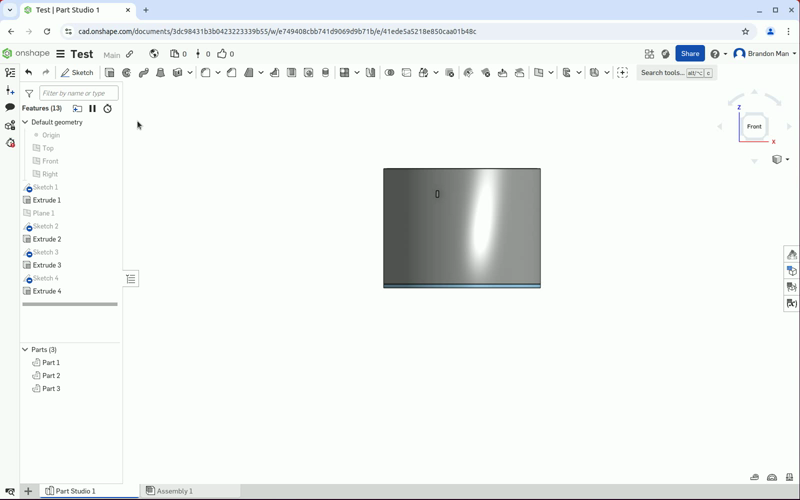
key(shift+h)
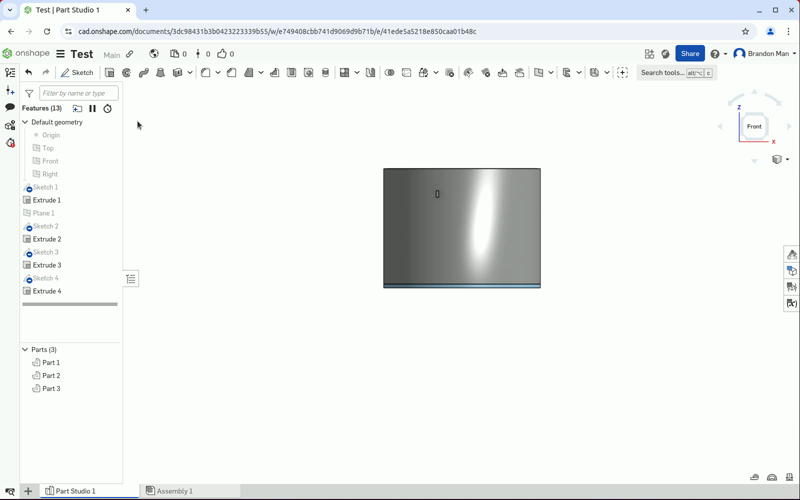
key(shift+h)
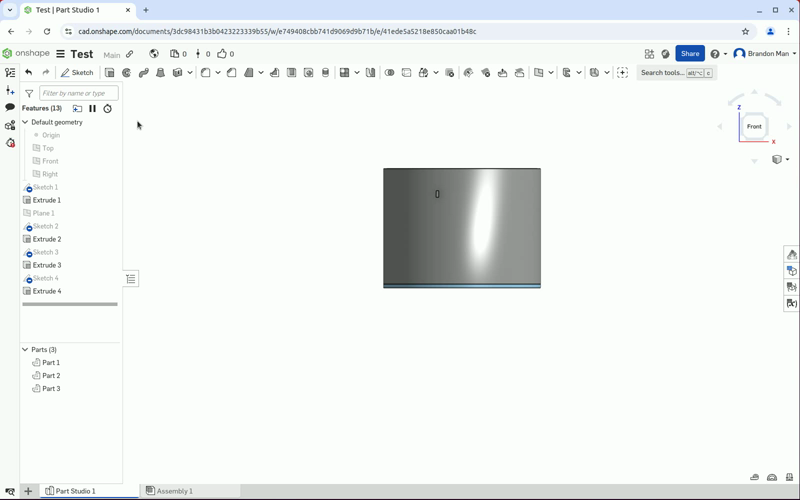
mouse_move(73, 189)
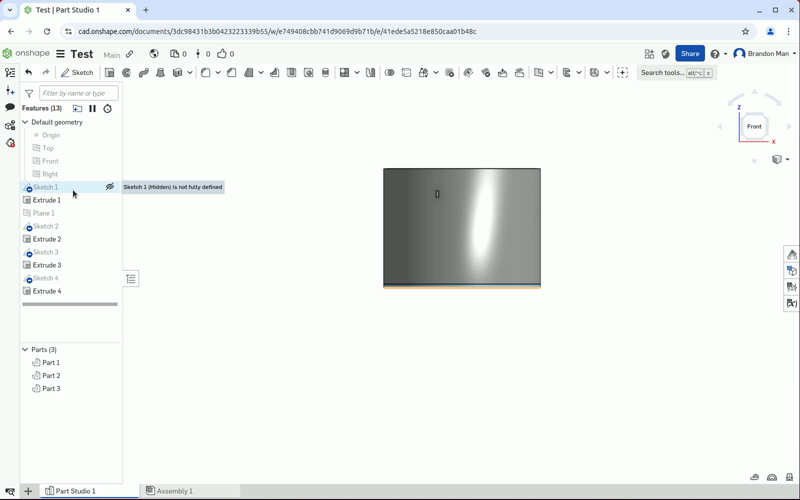
click(73, 189)
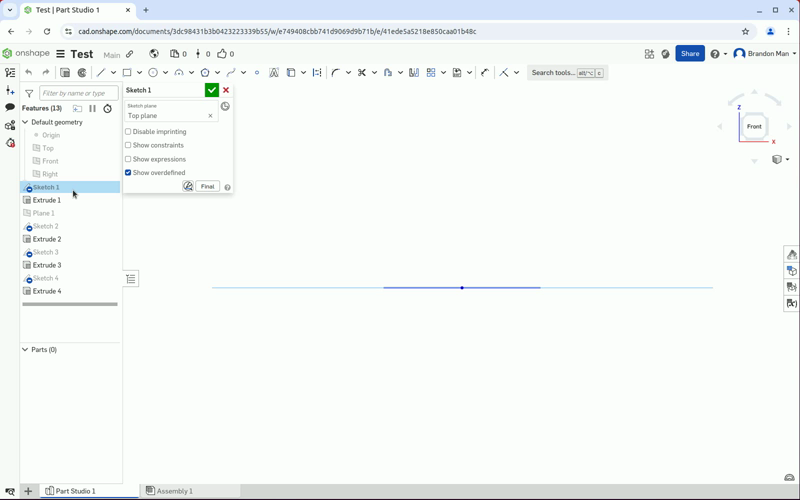
mouse_move(229, 92)
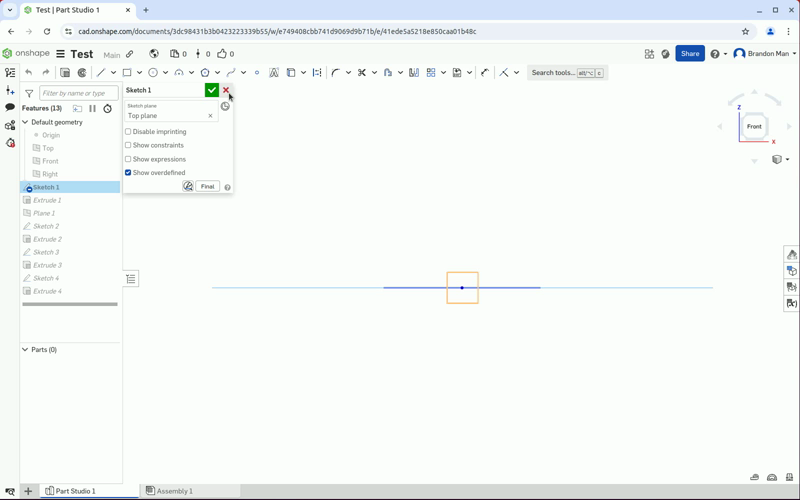
click(229, 92)
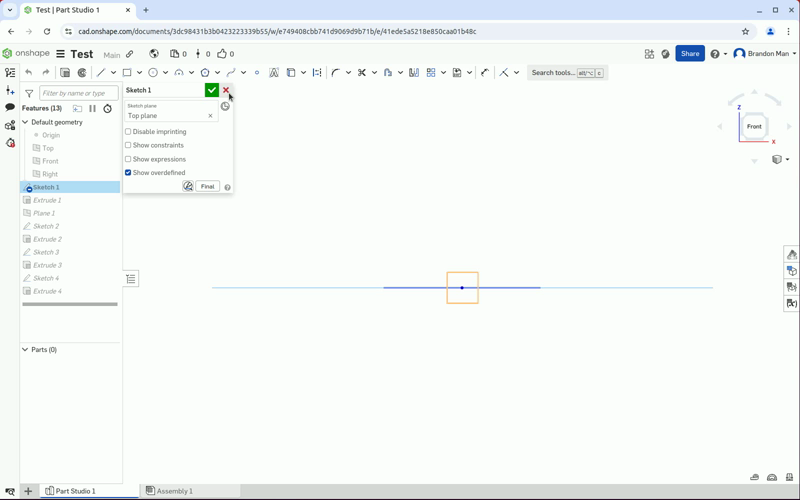
key(shift+s)
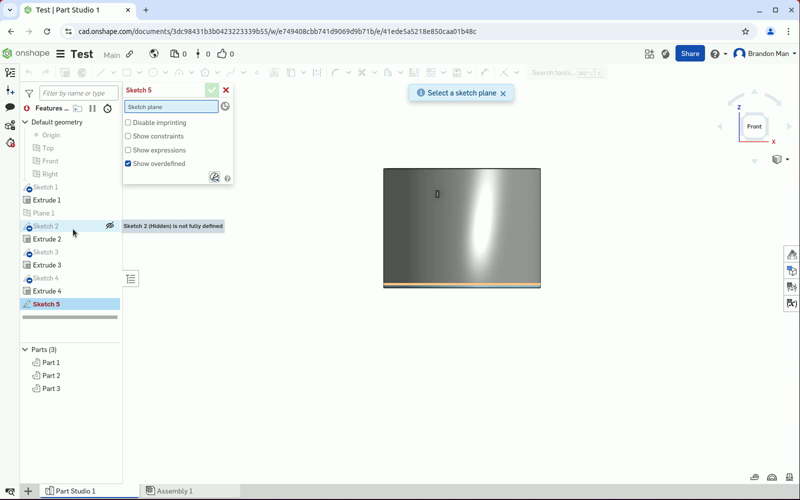
scroll(3)
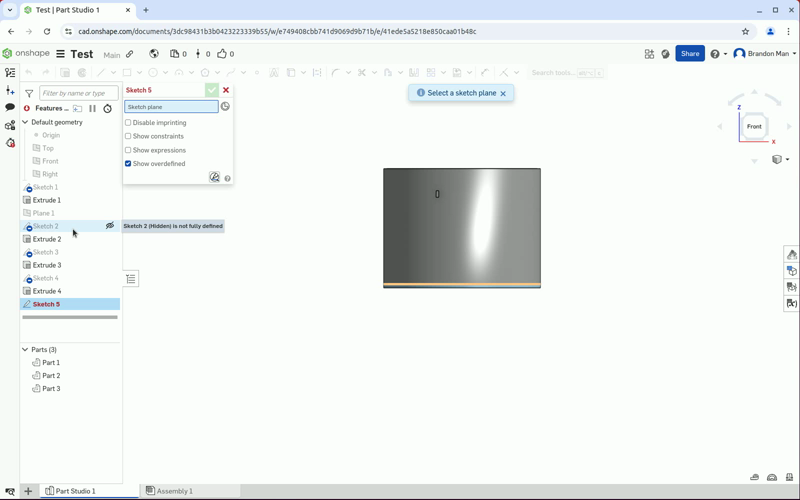
mouse_move(73, 163)
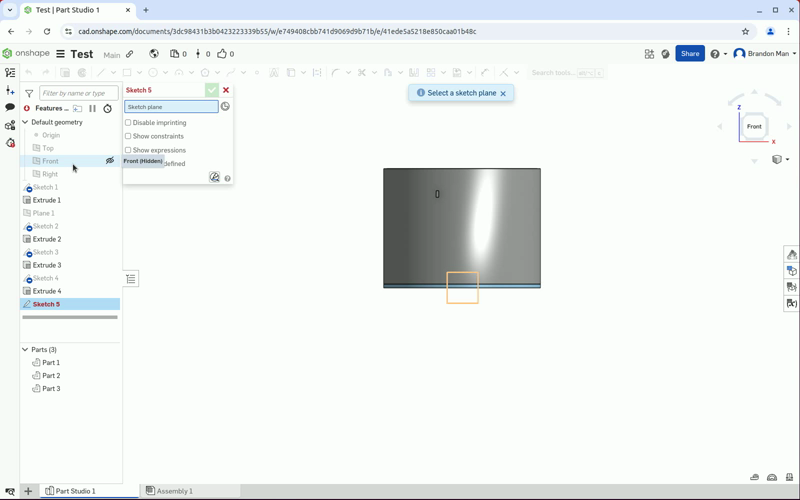
click(73, 163)
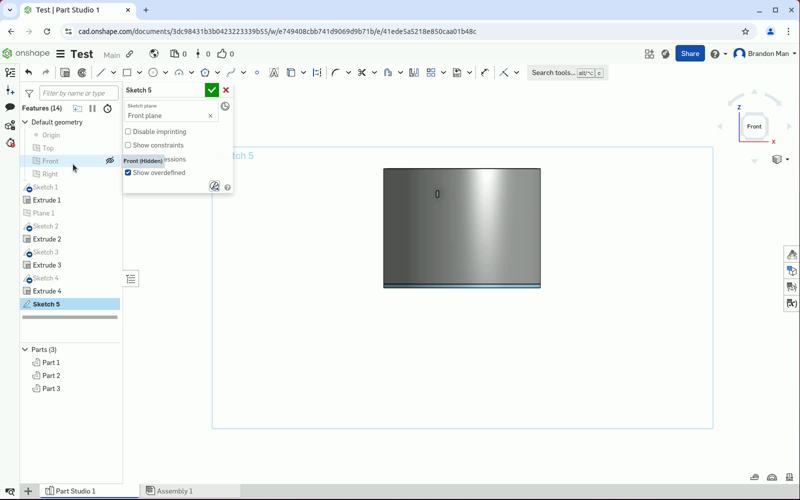
mouse_move(73, 352)
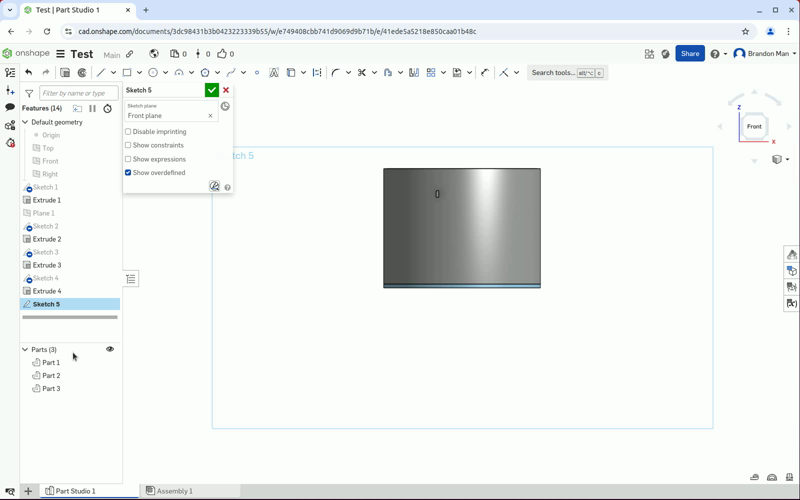
key(y)
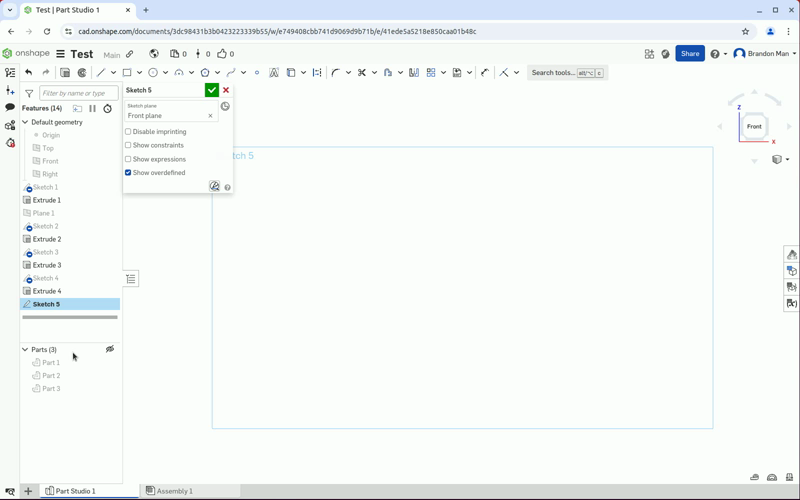
key(l)
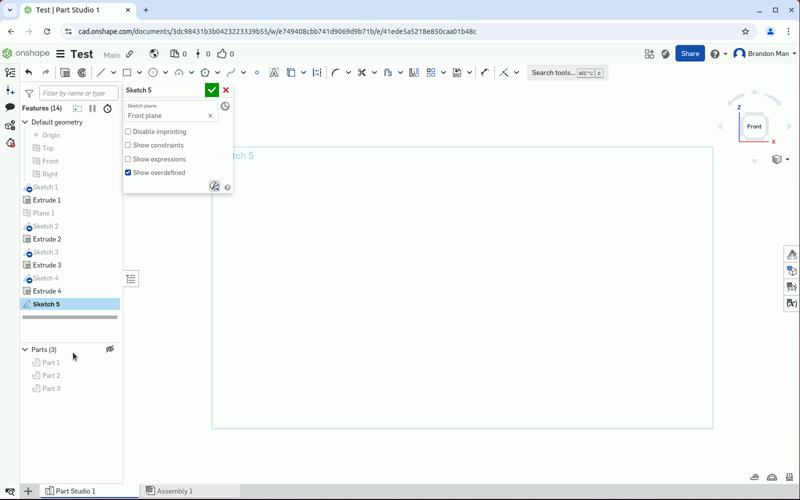
key_down(shift)
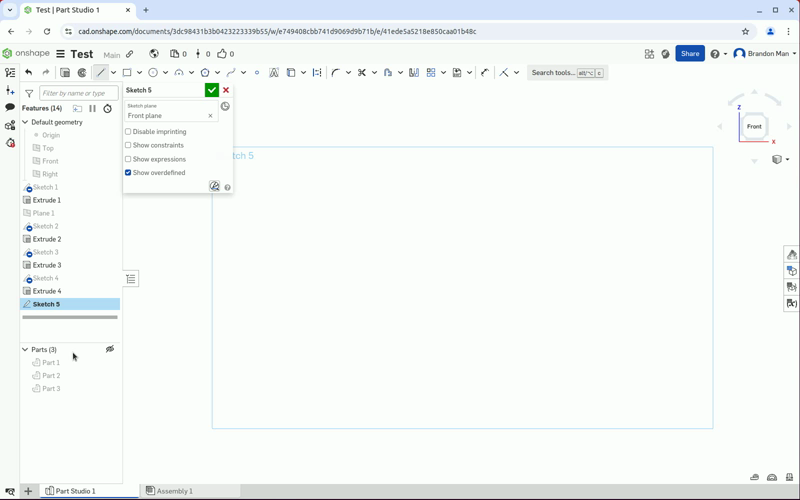
mouse_move(483, 197)
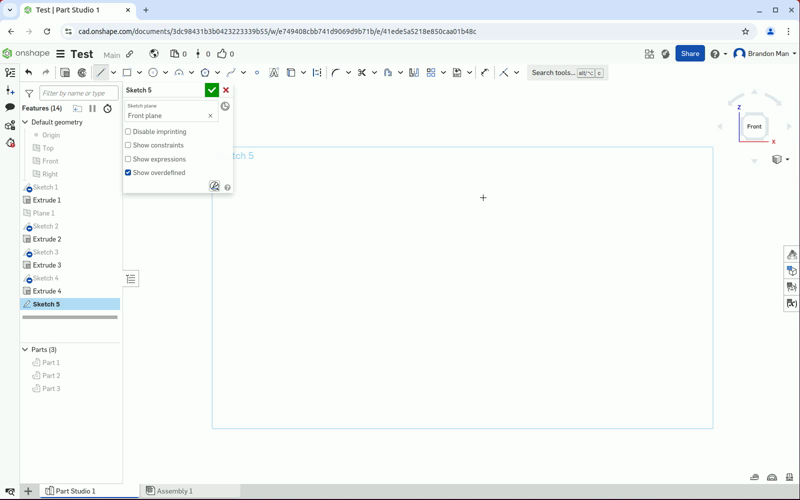
click(483, 197)
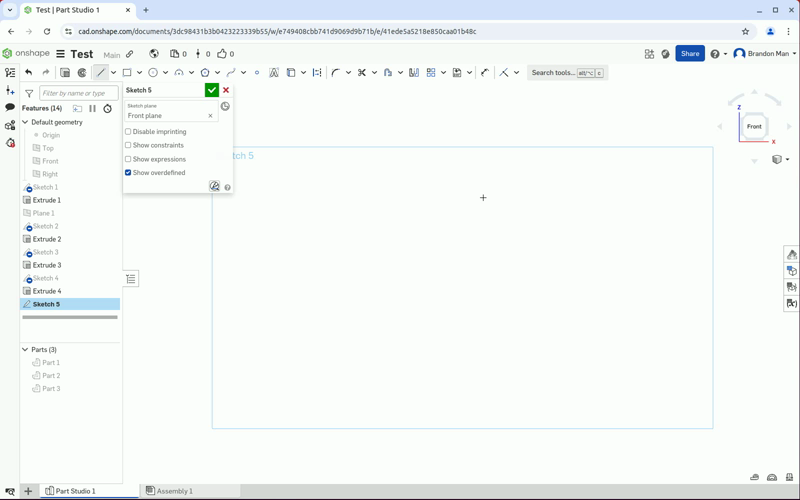
key_up(shift)
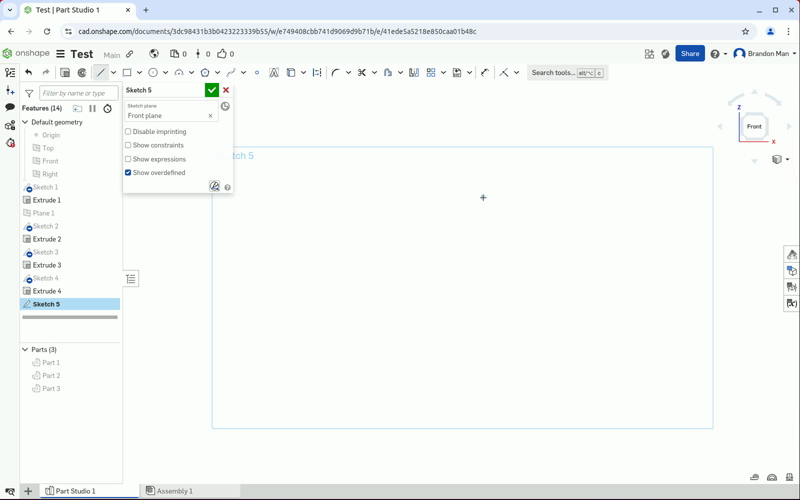
key_down(shift)
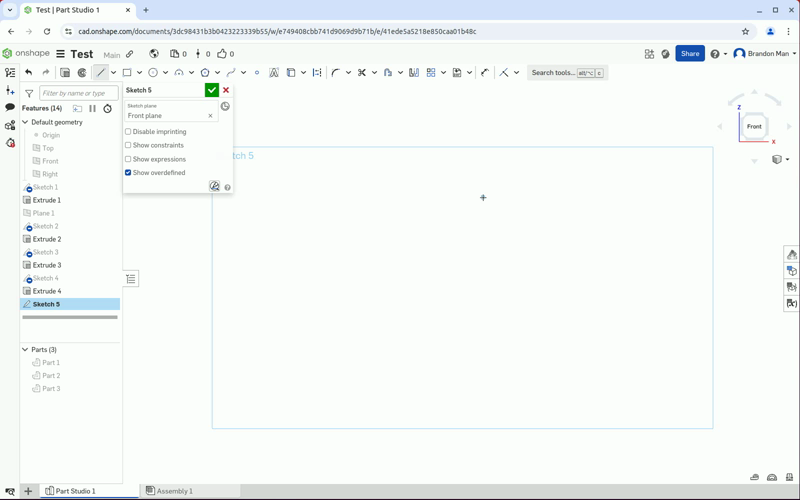
mouse_move(513, 197)
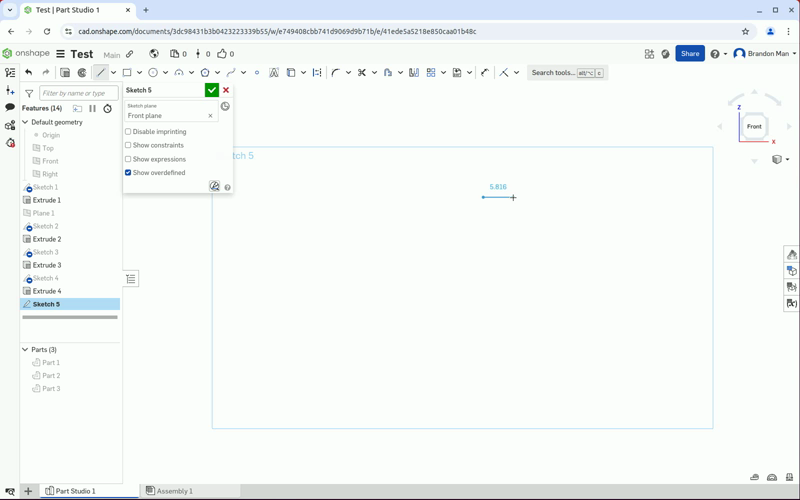
mouse_move(485, 197)
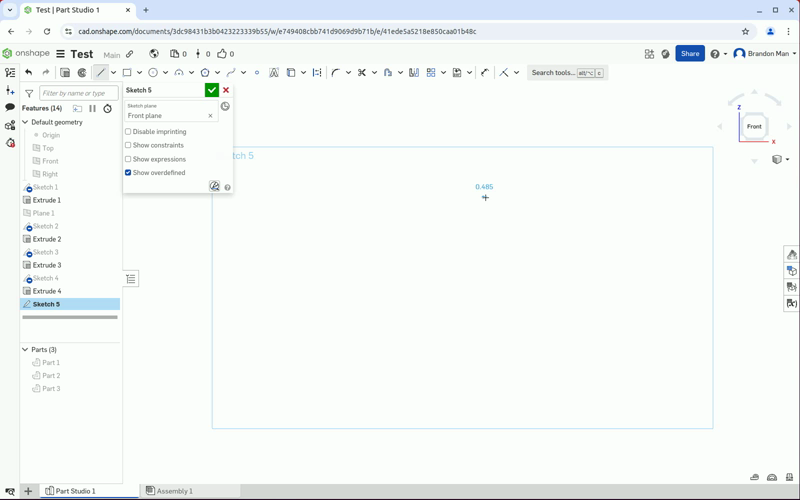
scroll(6)
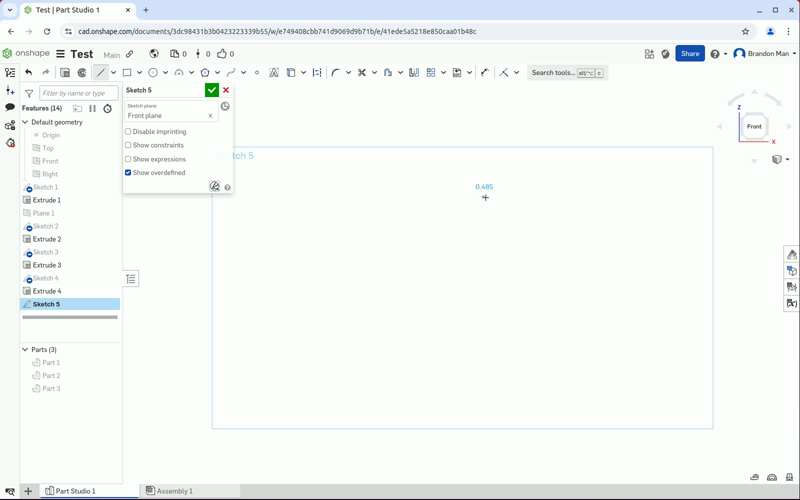
scroll(6)
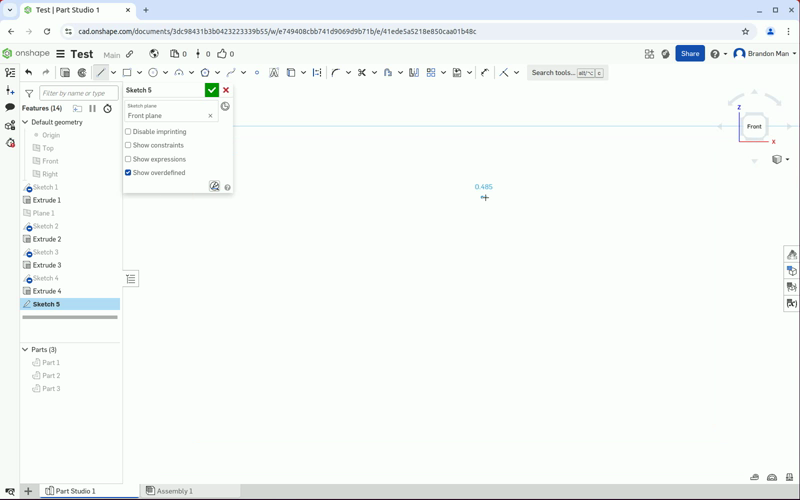
scroll(6)
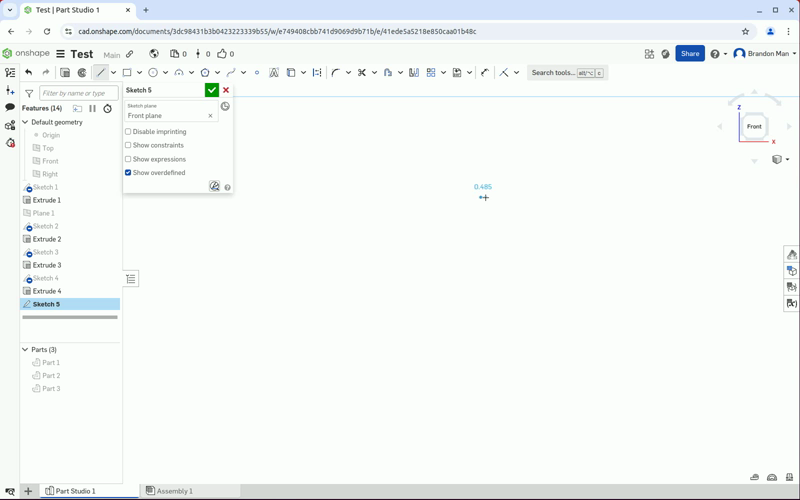
scroll(6)
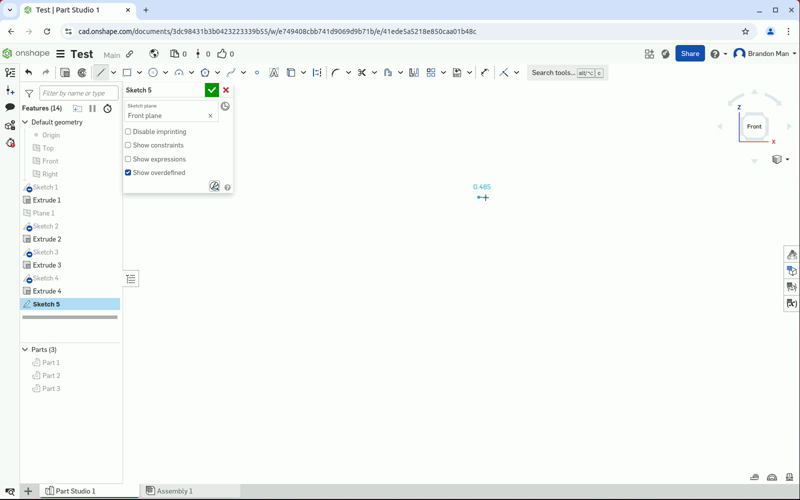
scroll(6)
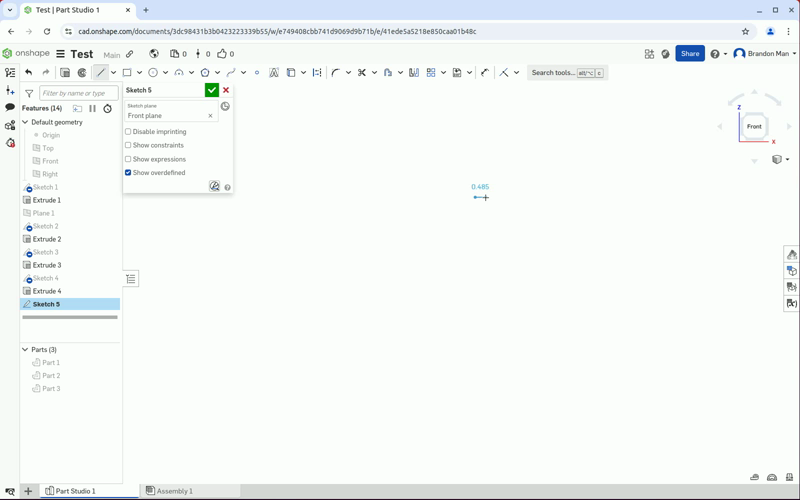
scroll(6)
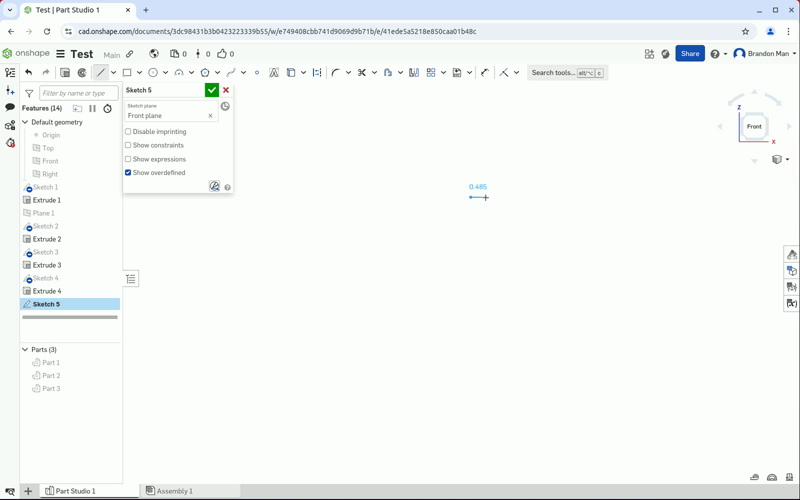
scroll(6)
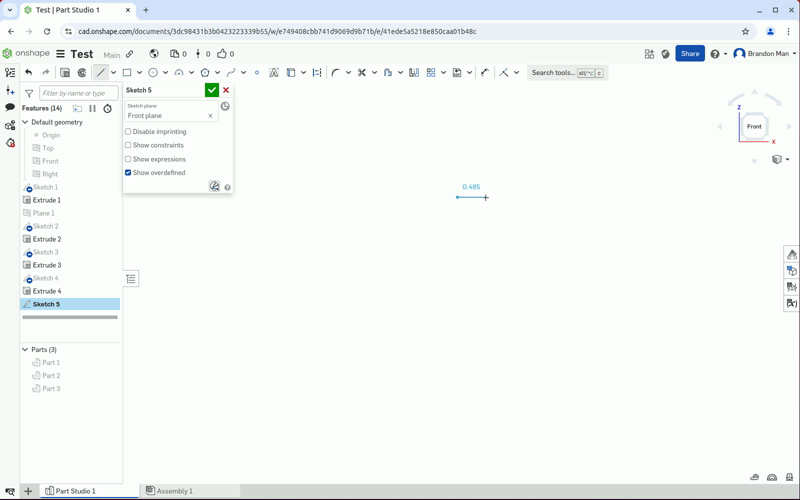
click(485, 197)
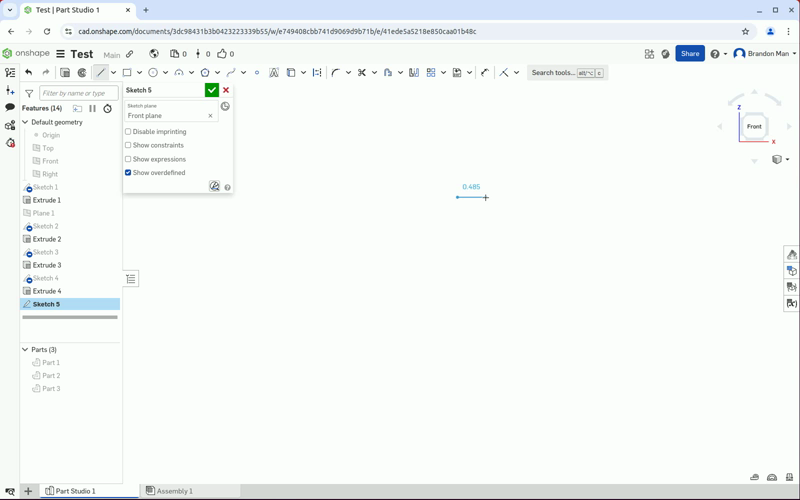
scroll(-6)
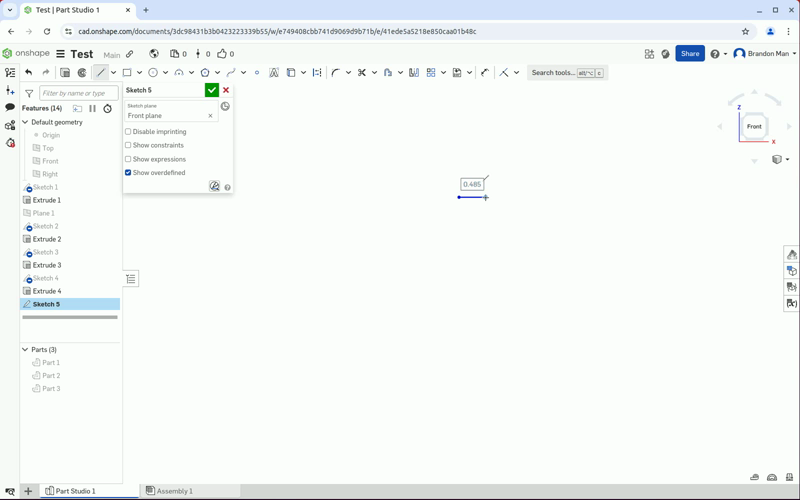
scroll(-6)
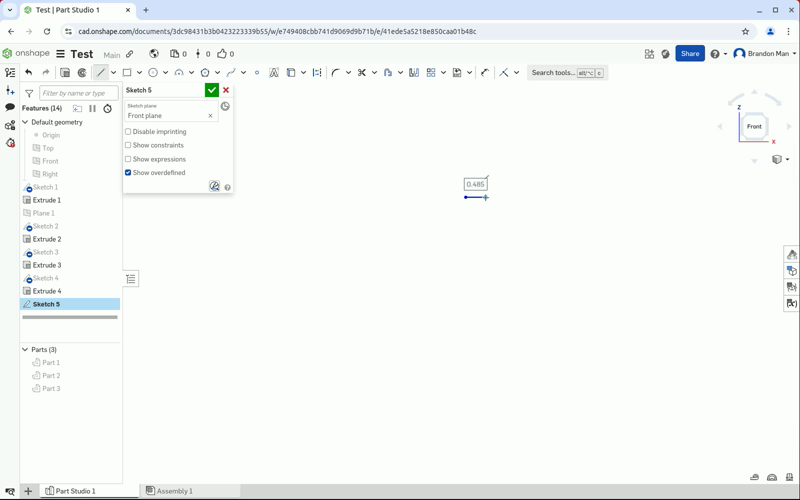
scroll(-6)
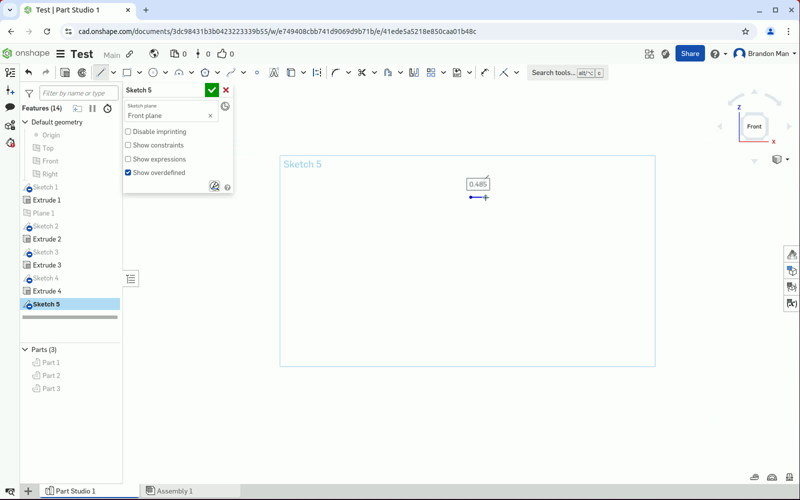
scroll(-6)
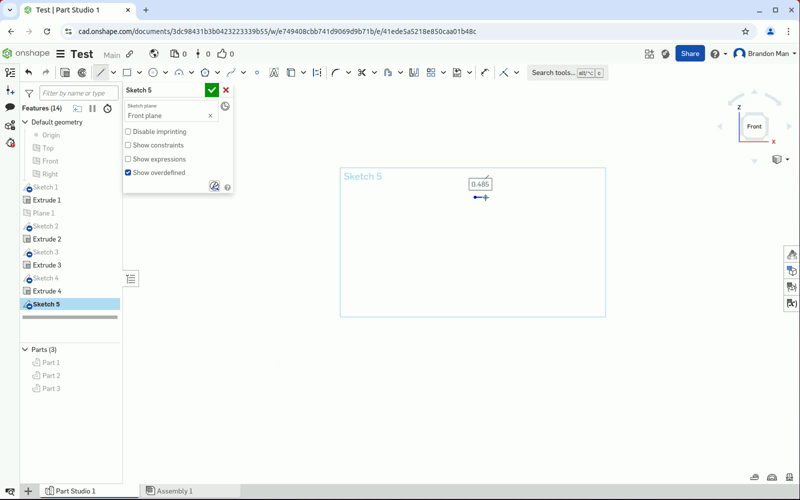
scroll(-6)
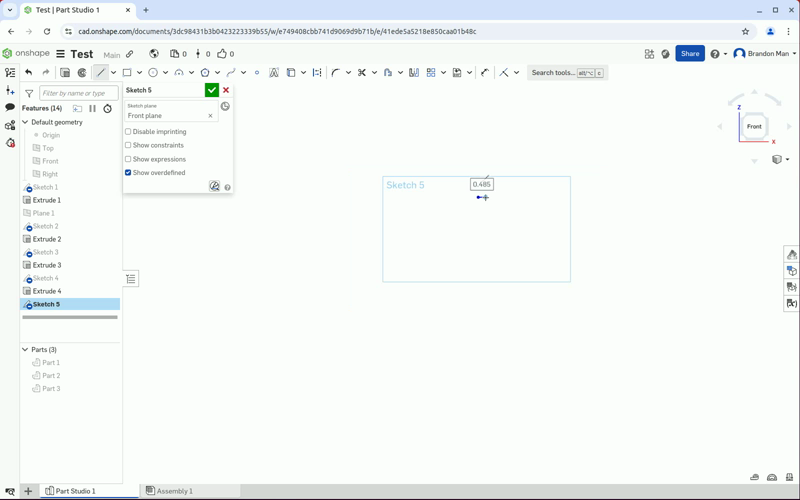
scroll(-6)
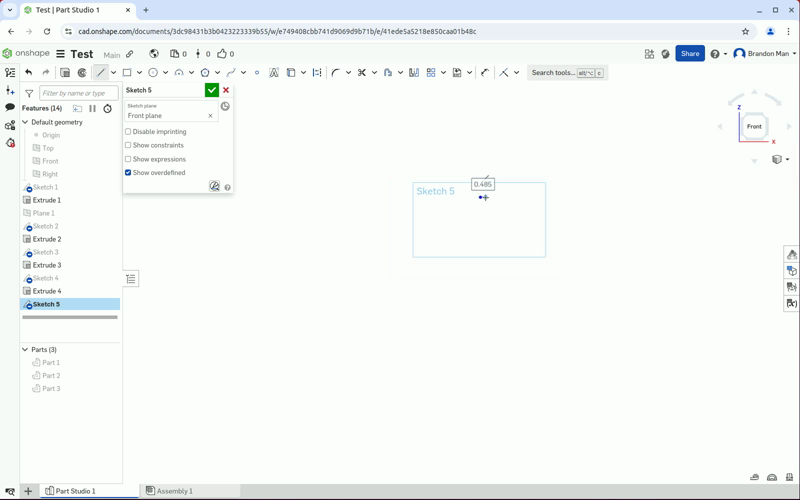
scroll(-6)
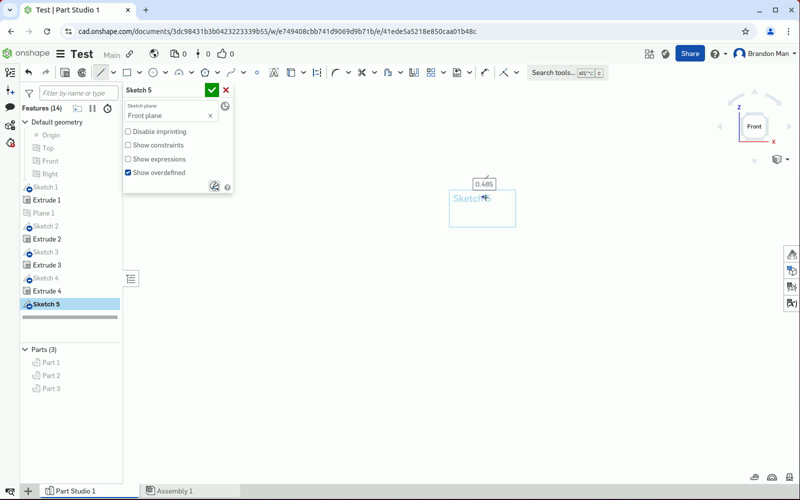
key_up(shift)
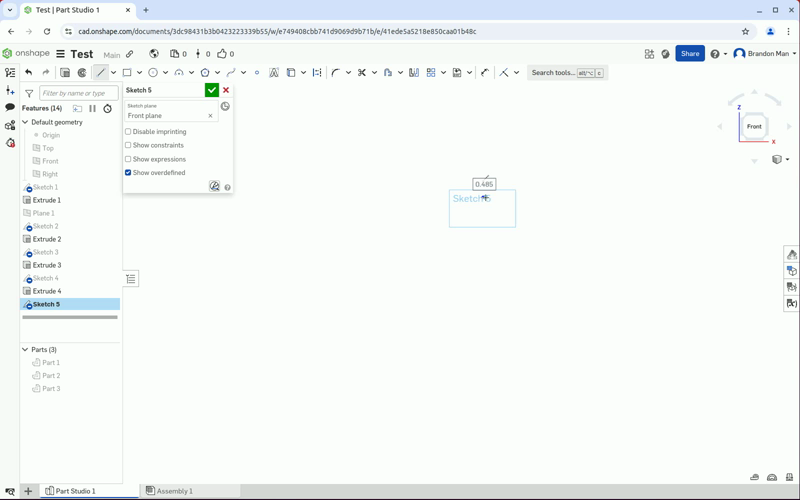
key_down(shift)
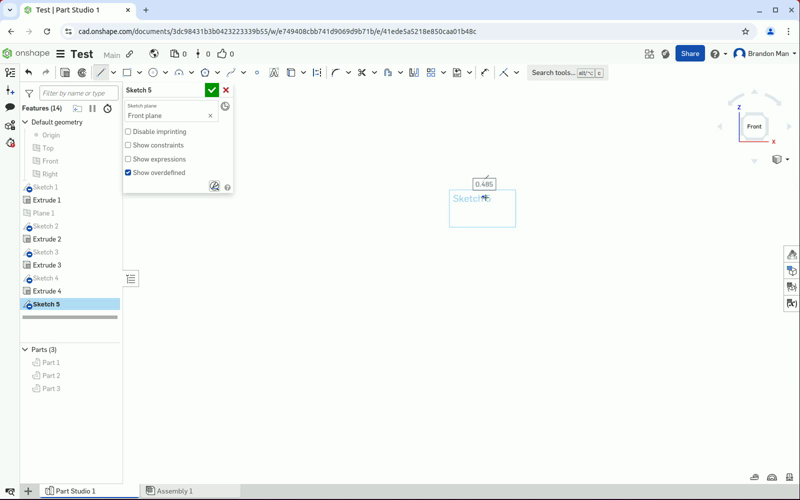
mouse_move(515, 197)
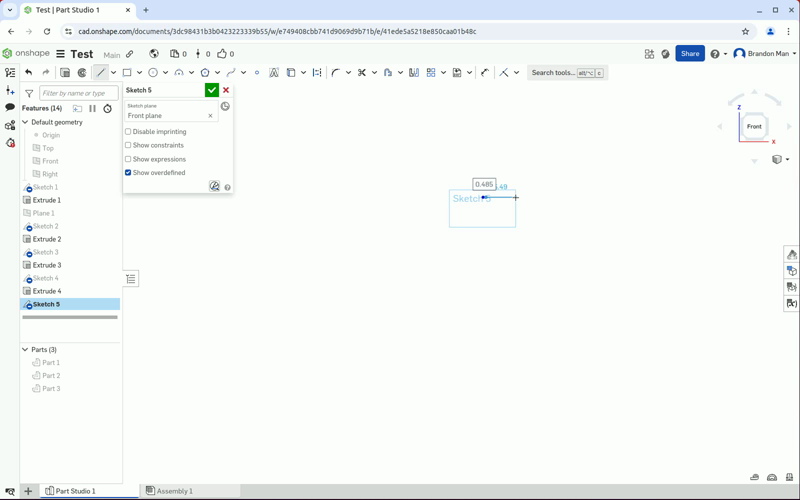
mouse_move(485, 190)
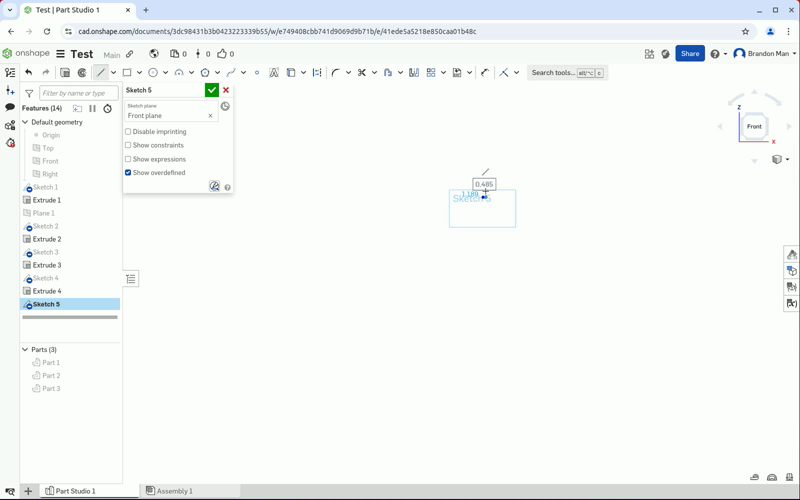
scroll(6)
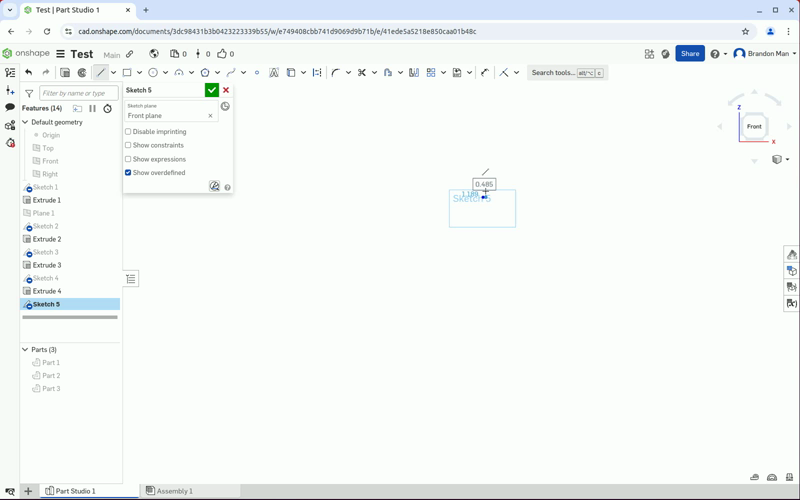
scroll(6)
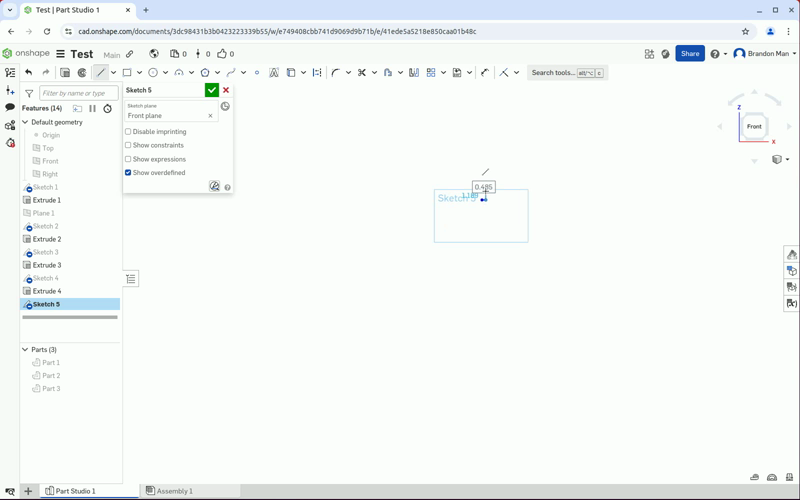
scroll(6)
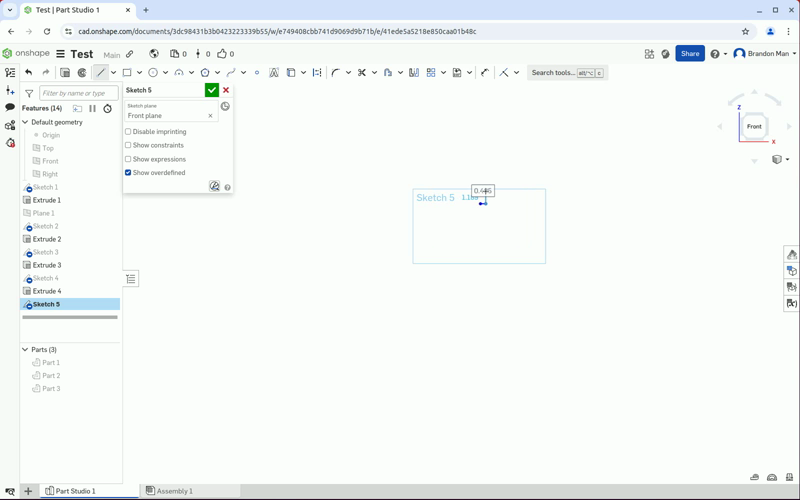
scroll(6)
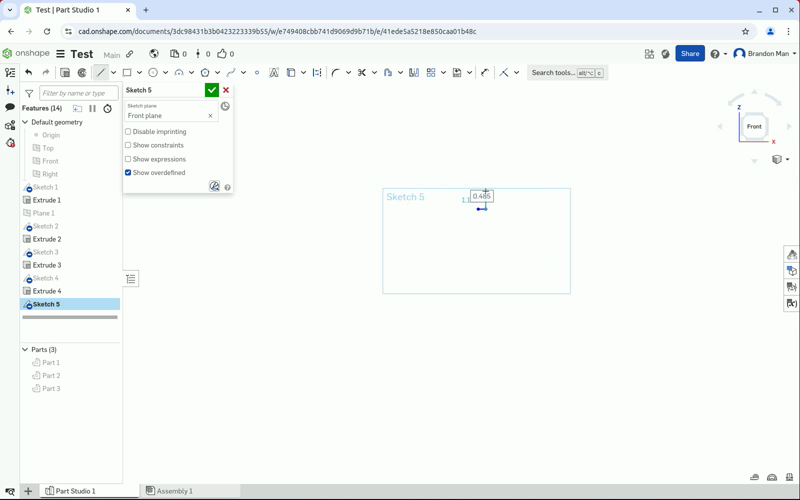
scroll(6)
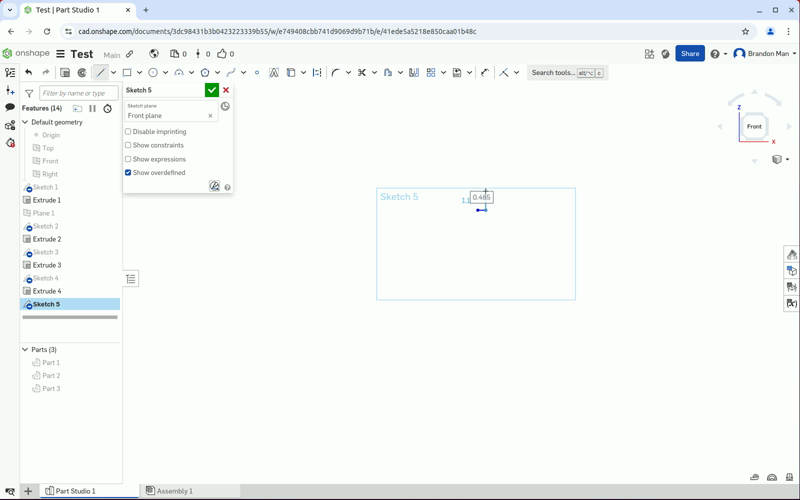
scroll(6)
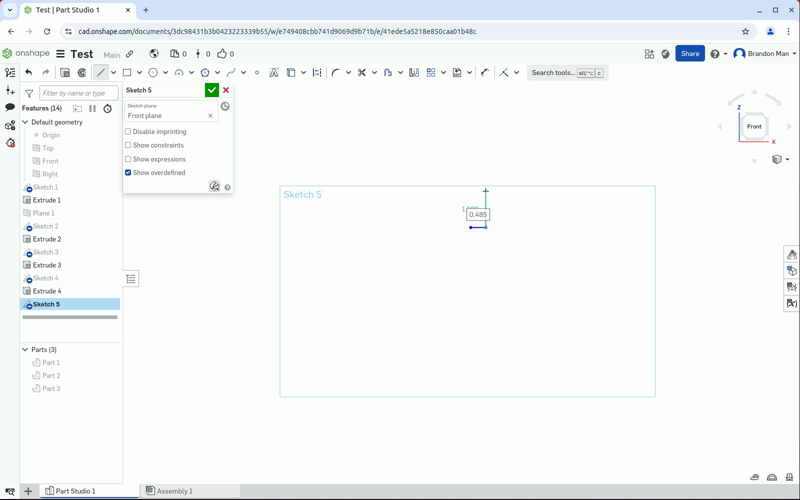
scroll(6)
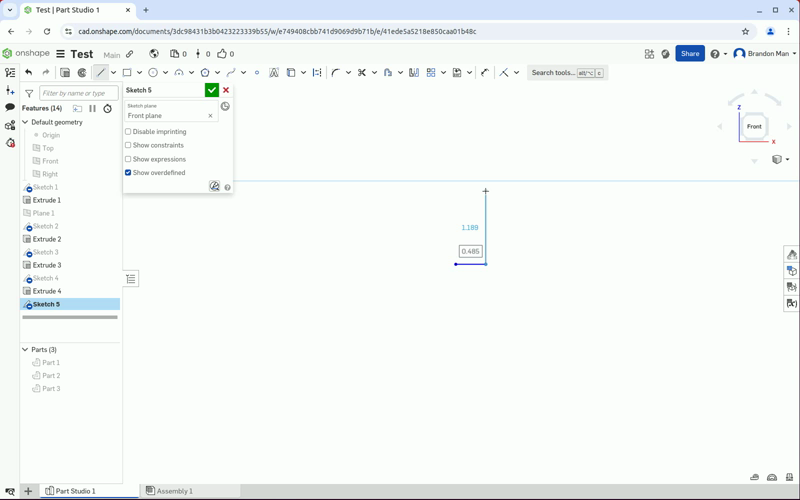
click(485, 190)
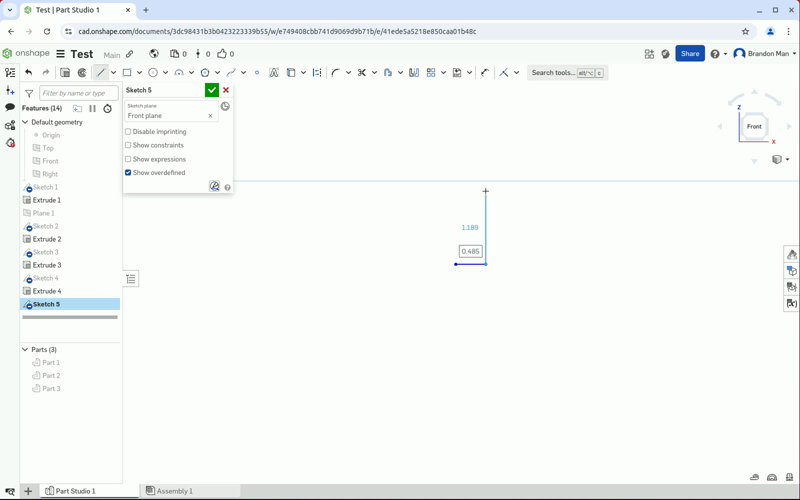
scroll(-6)
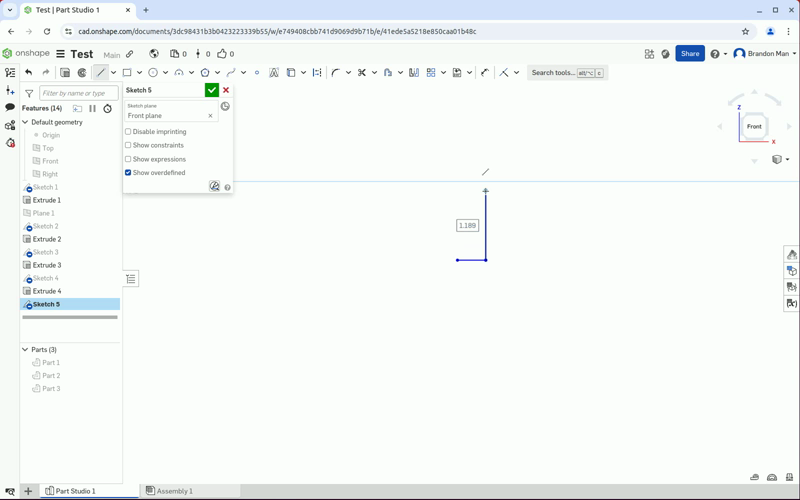
scroll(-6)
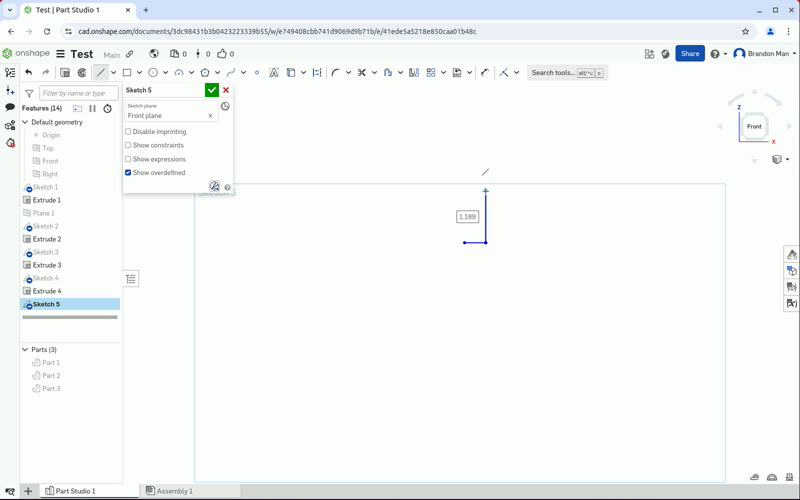
scroll(-6)
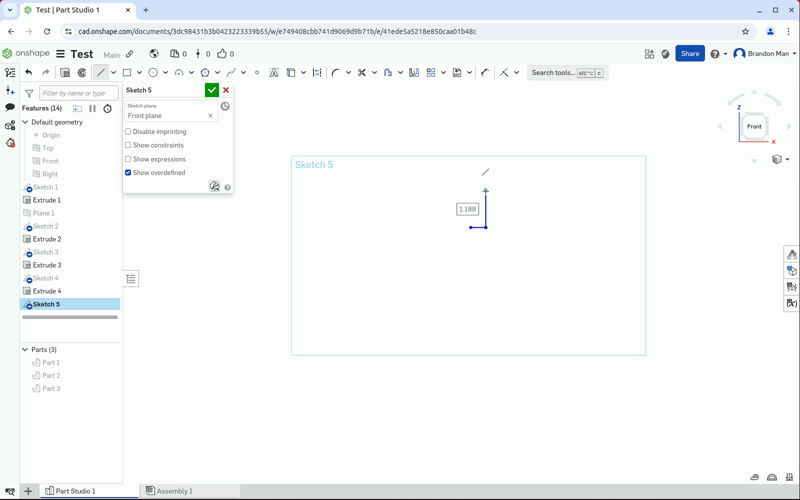
scroll(-6)
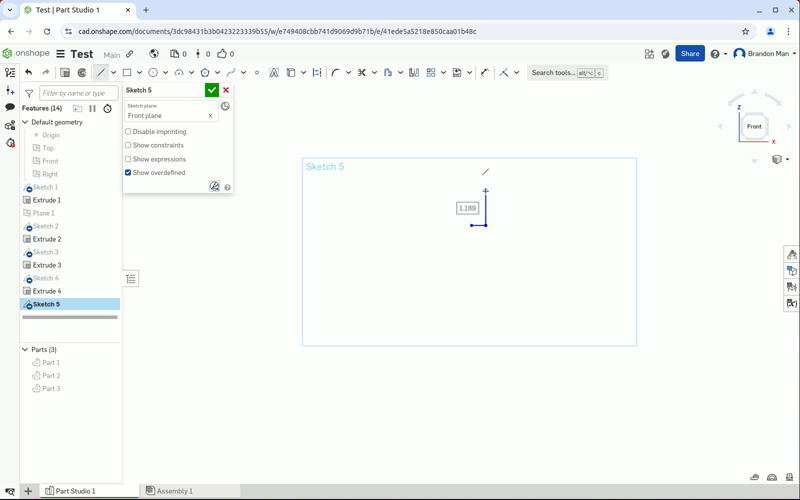
scroll(-6)
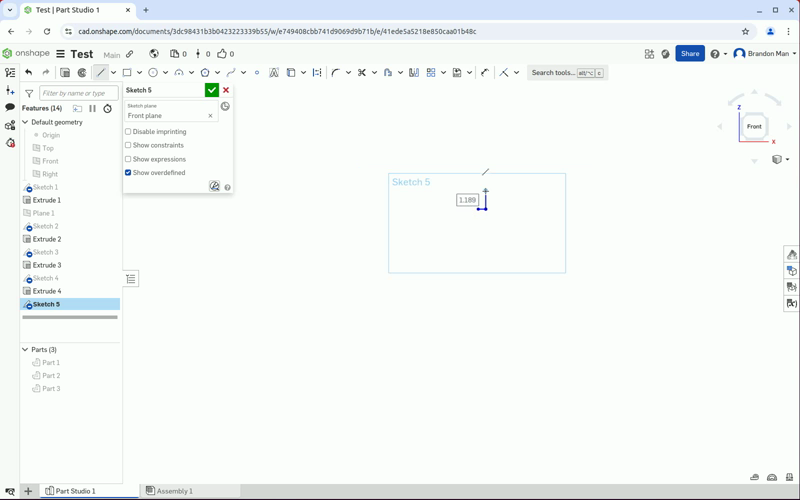
scroll(-6)
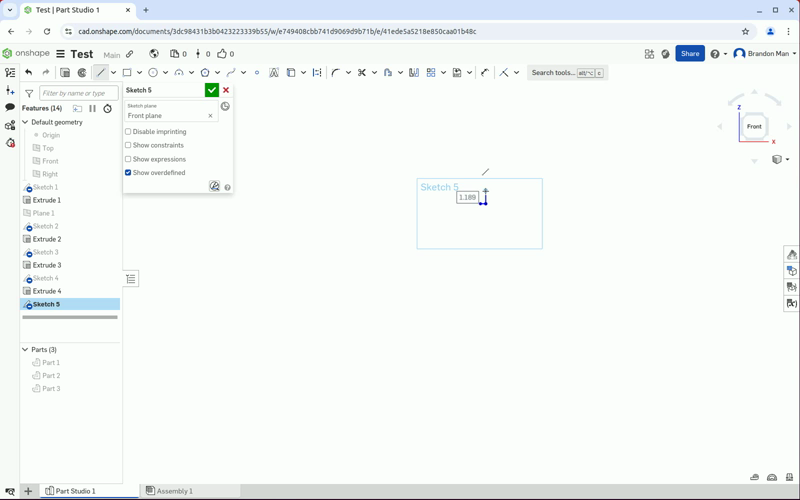
scroll(-6)
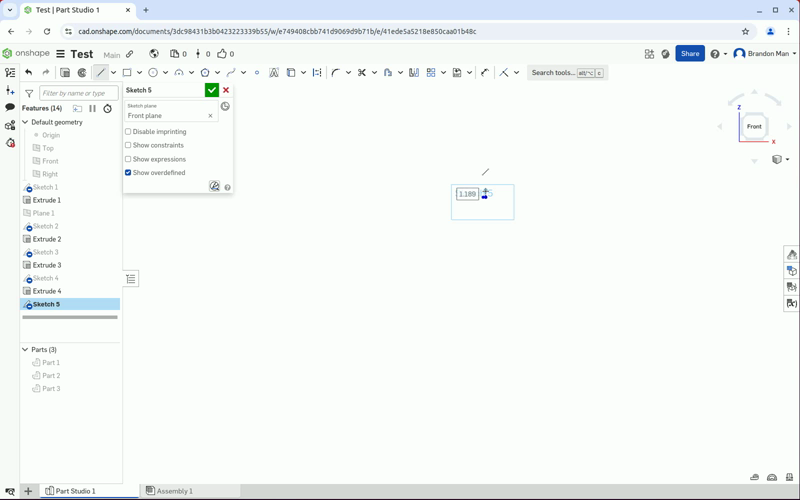
key_up(shift)
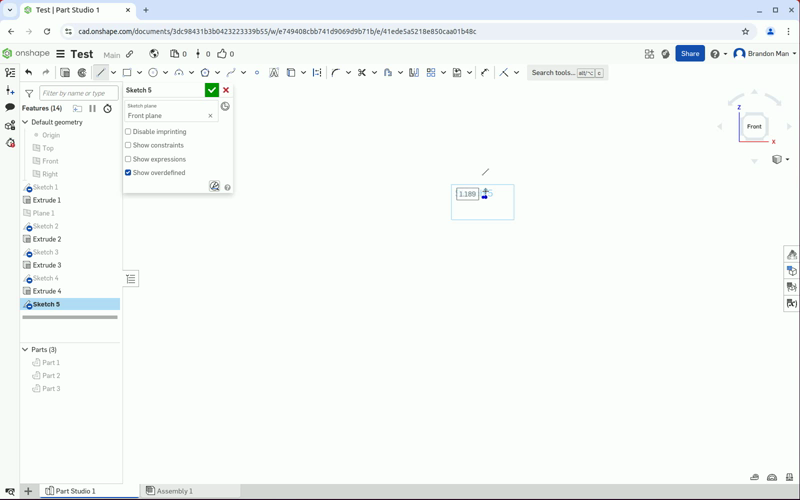
key_down(shift)
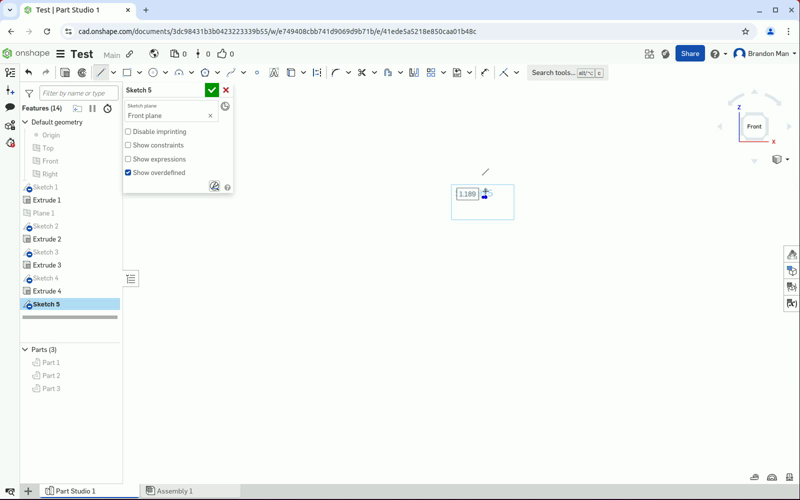
mouse_move(515, 190)
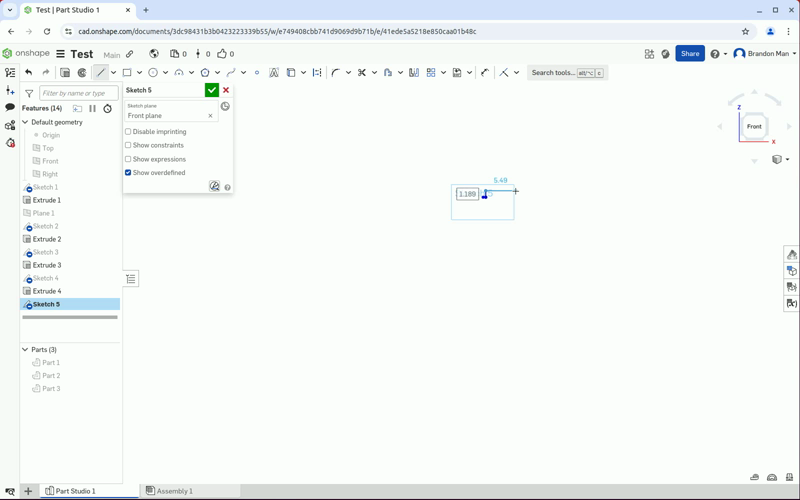
mouse_move(483, 190)
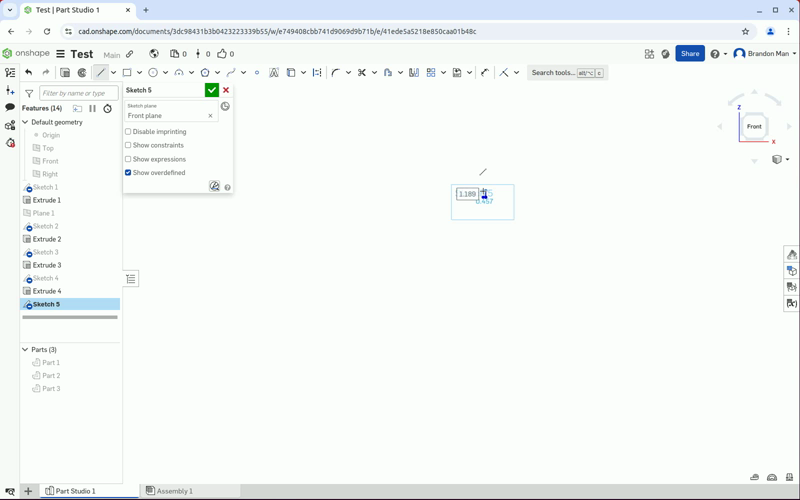
scroll(6)
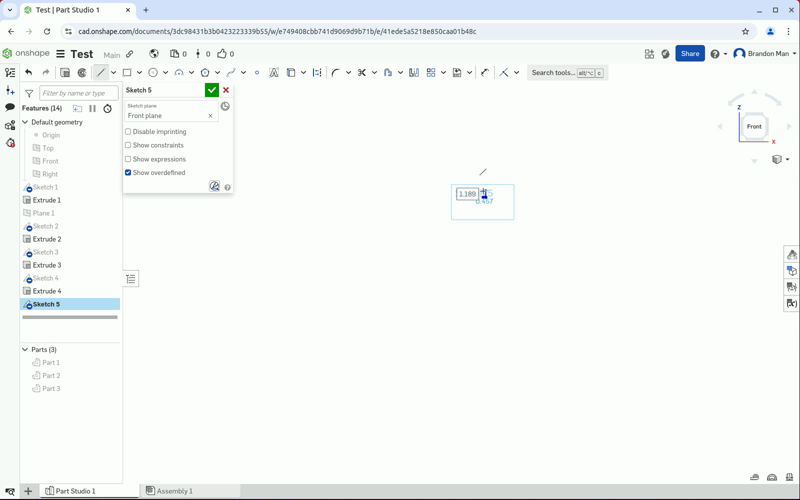
scroll(6)
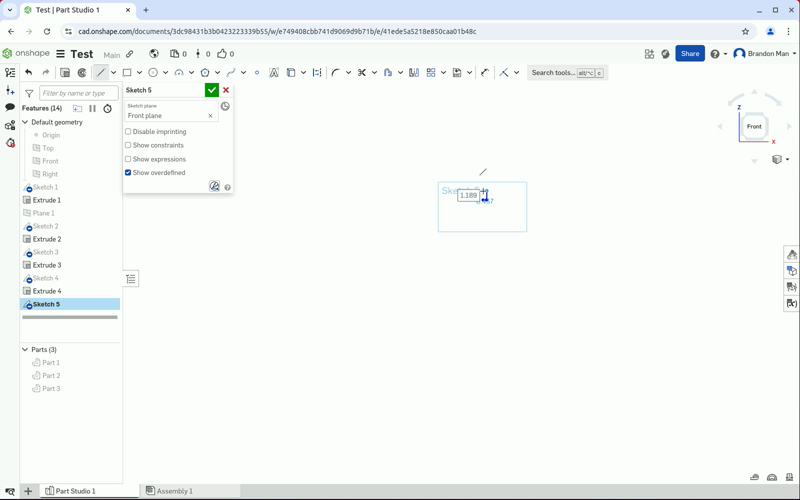
scroll(6)
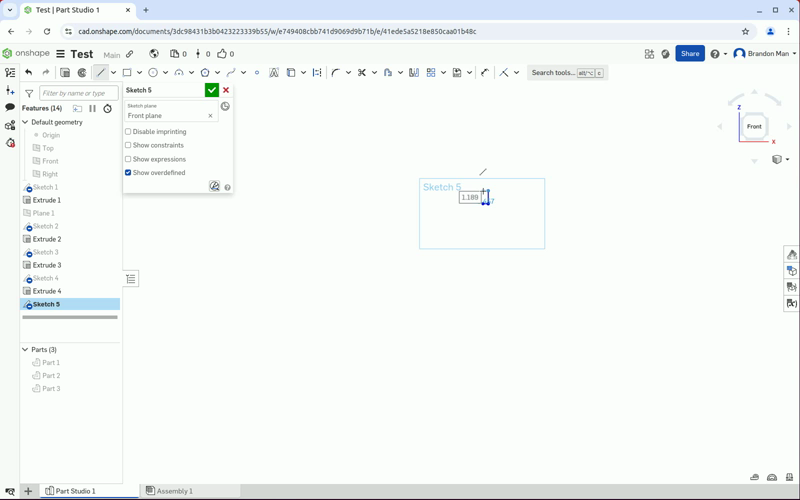
scroll(6)
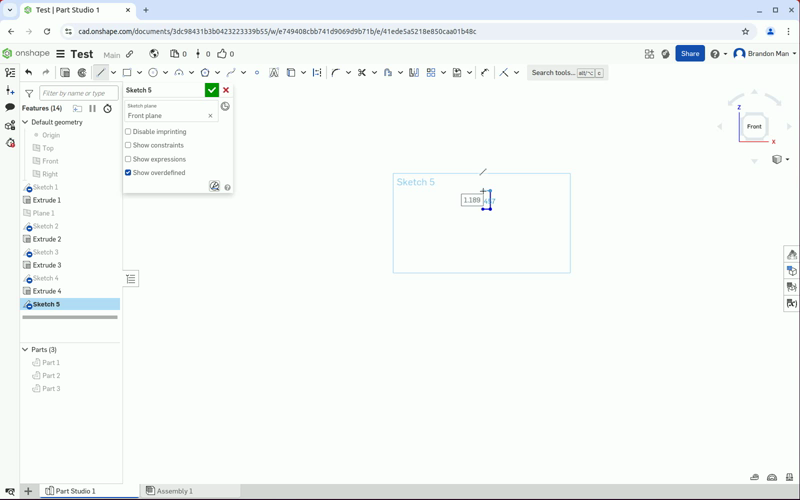
scroll(6)
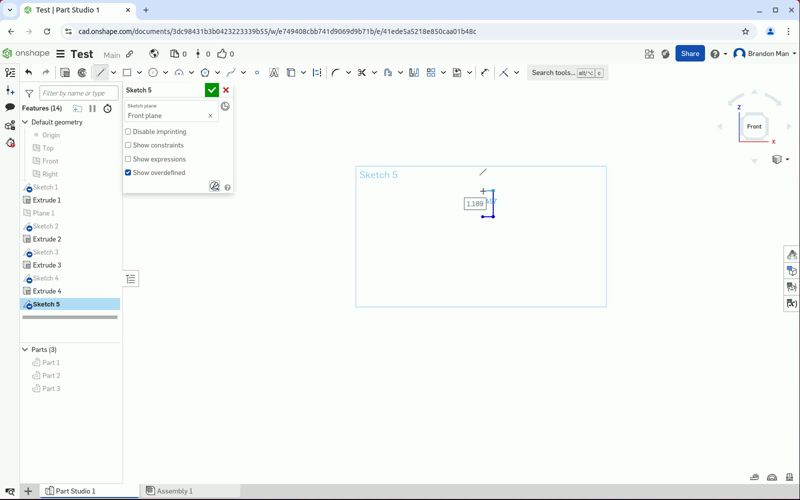
scroll(6)
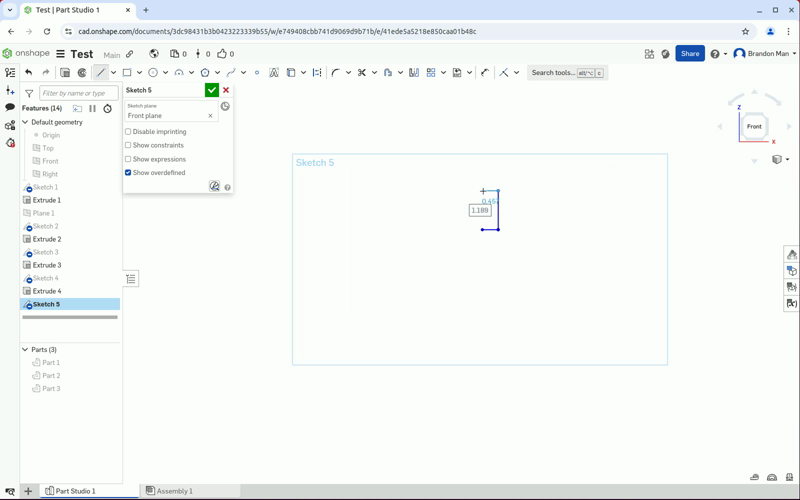
scroll(6)
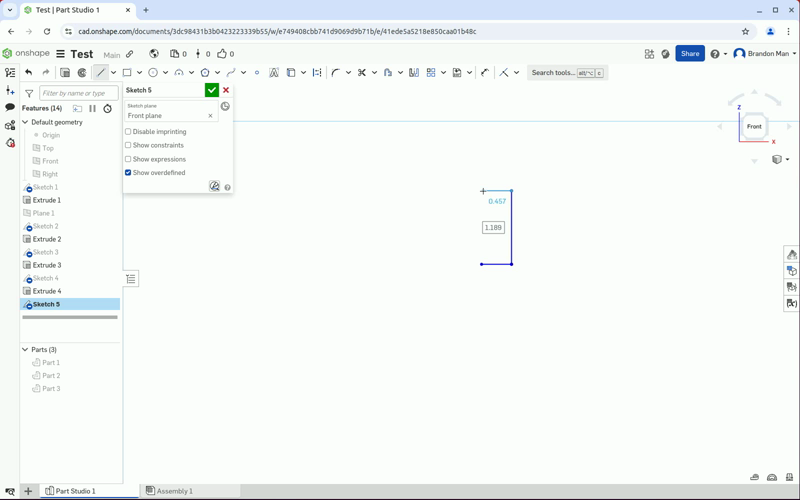
click(483, 190)
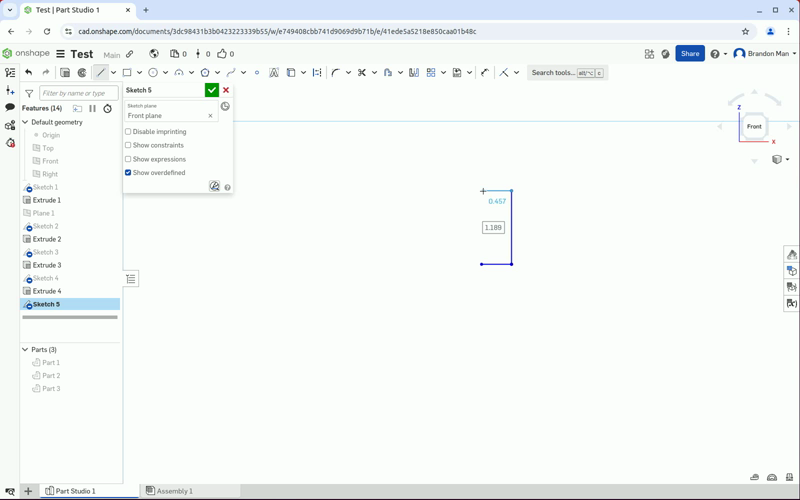
scroll(-6)
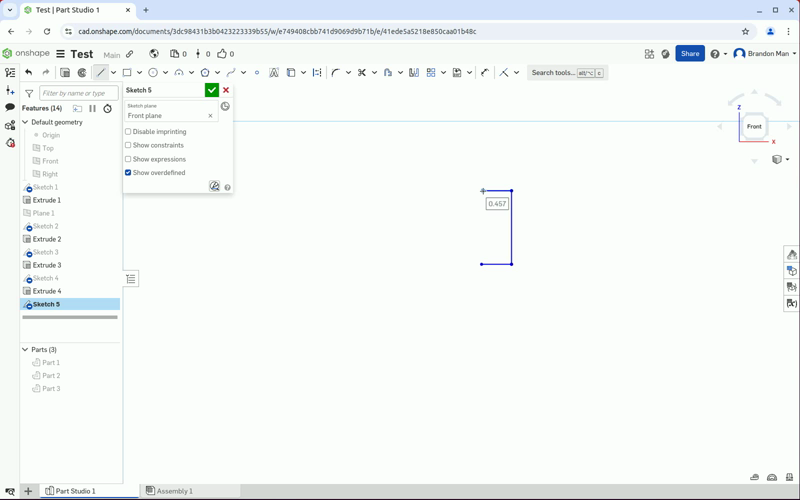
scroll(-6)
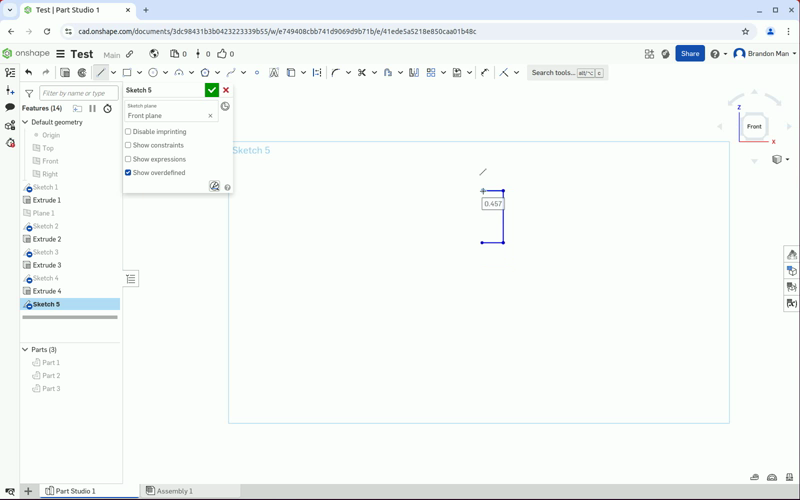
scroll(-6)
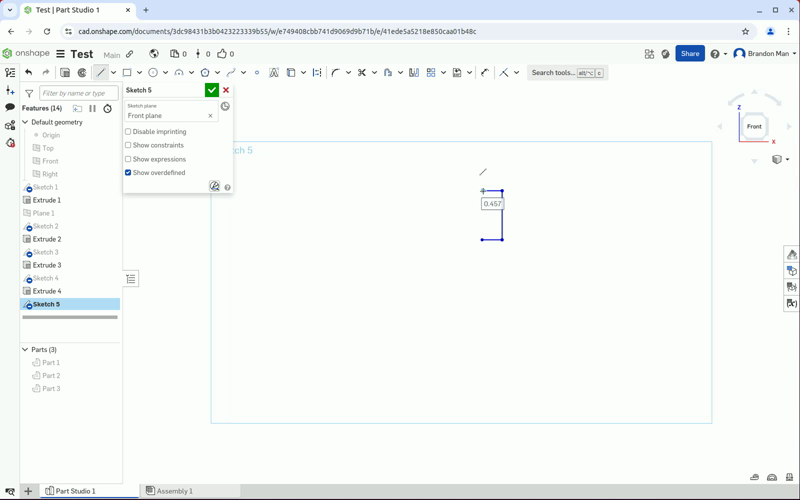
scroll(-6)
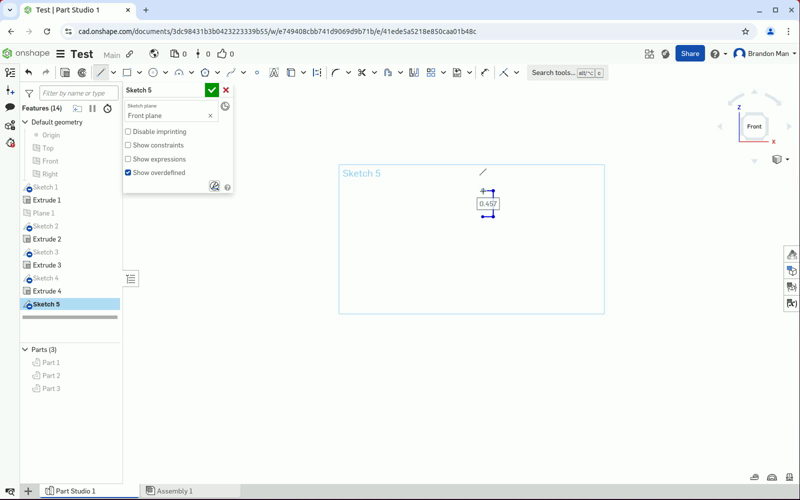
scroll(-6)
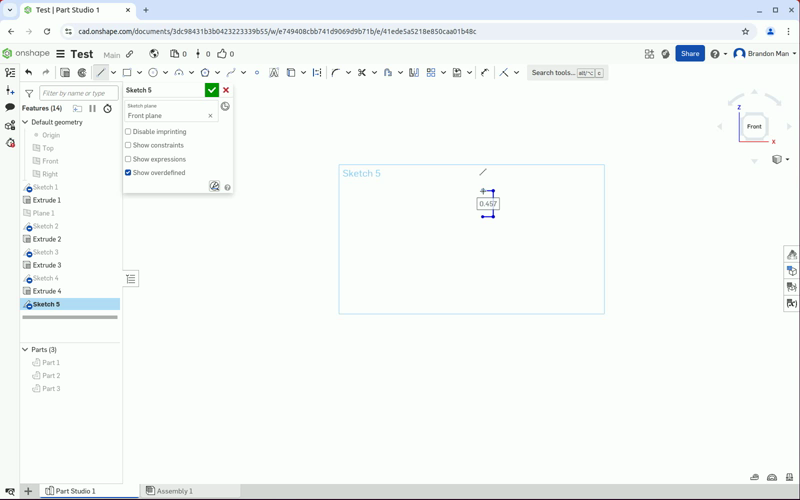
scroll(-6)
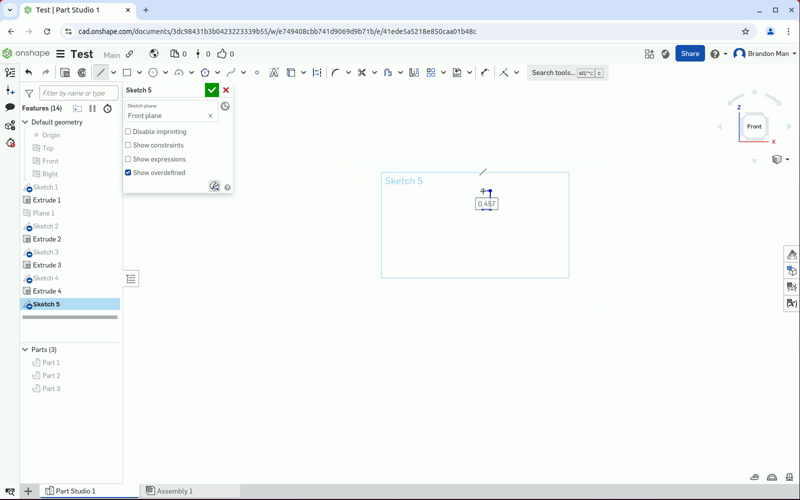
scroll(-6)
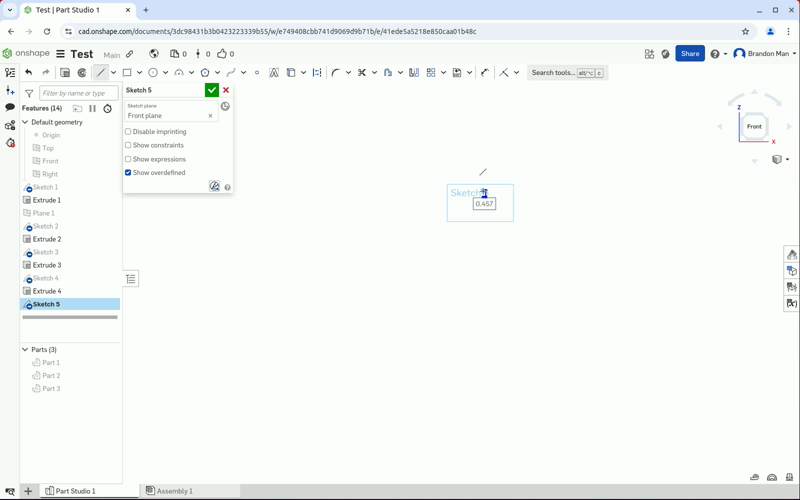
key_up(shift)
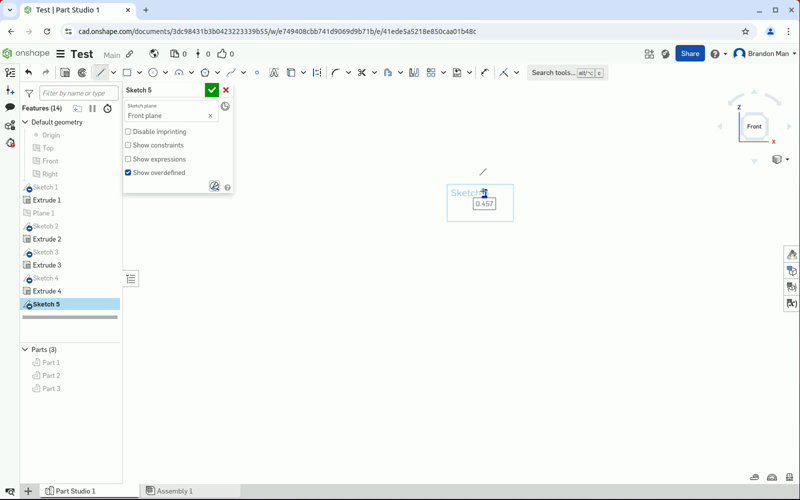
mouse_move(513, 190)
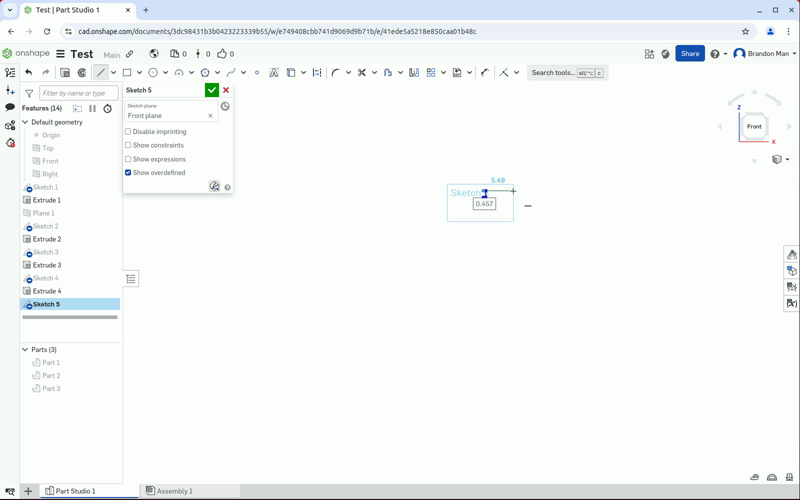
key_down(shift)
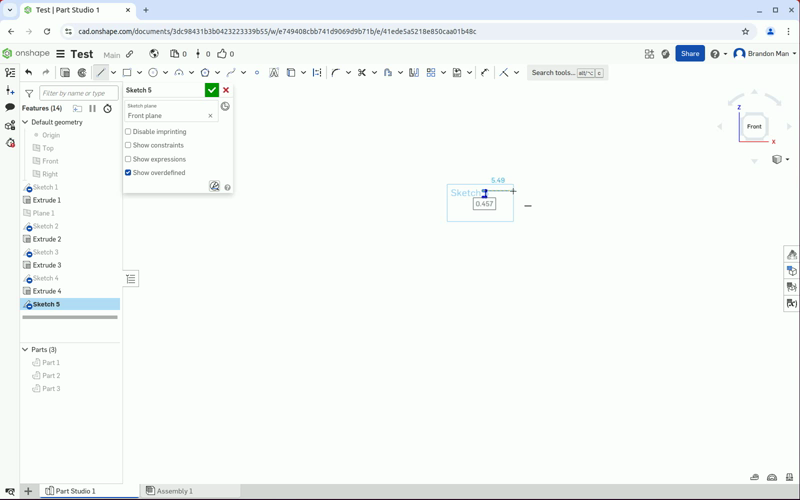
mouse_move(483, 197)
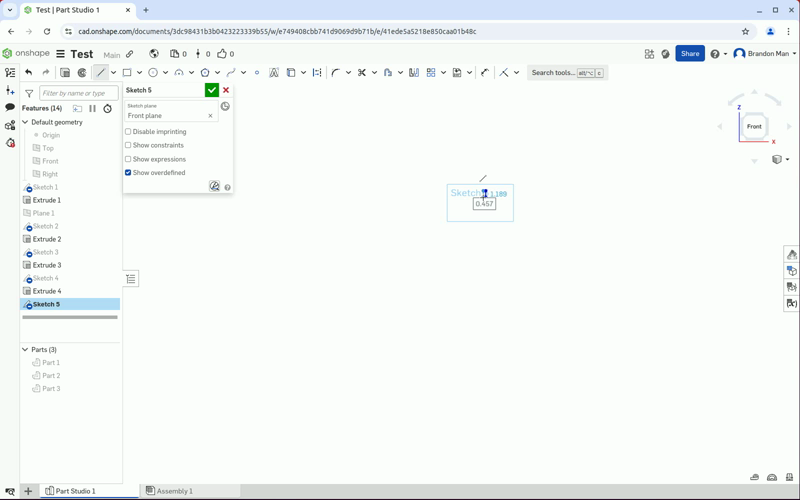
scroll(6)
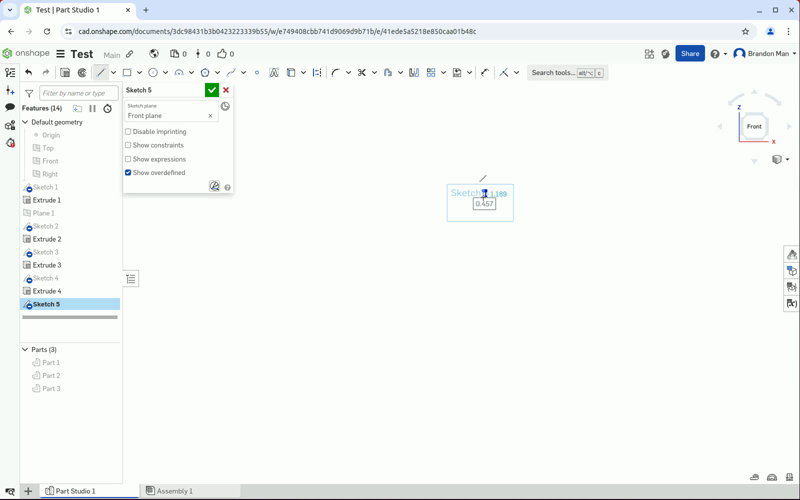
scroll(6)
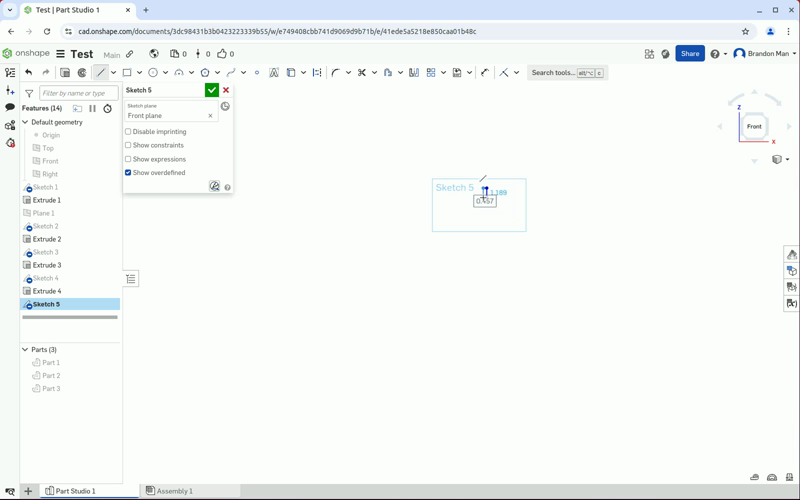
scroll(6)
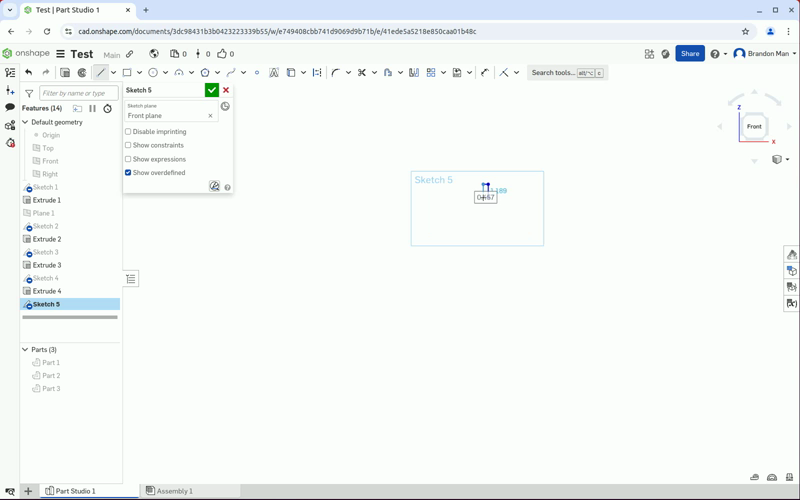
scroll(6)
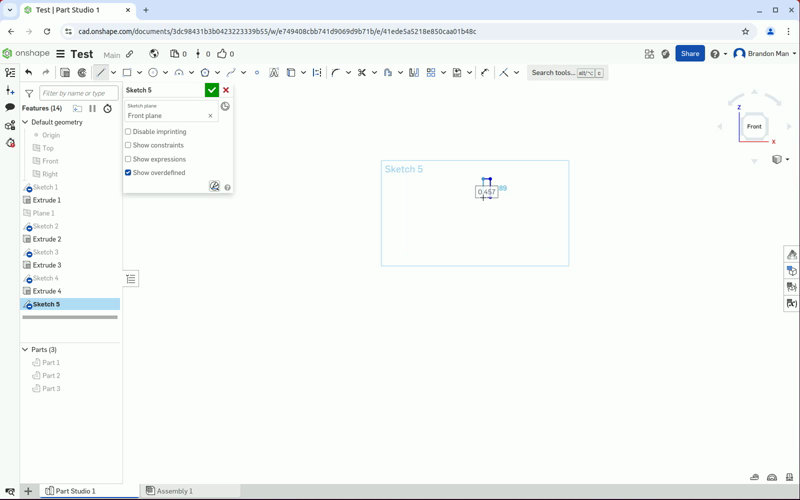
scroll(6)
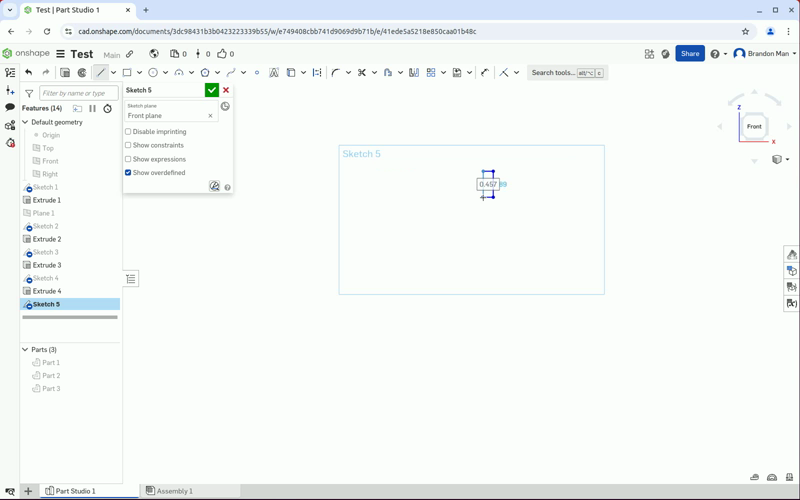
scroll(6)
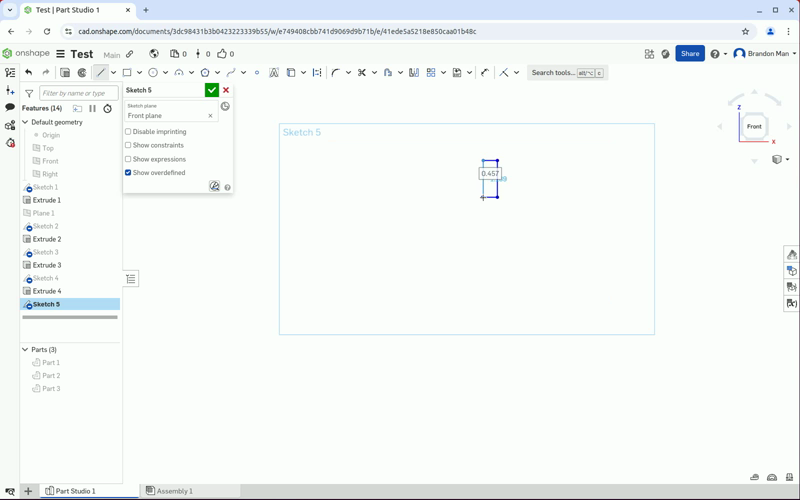
scroll(6)
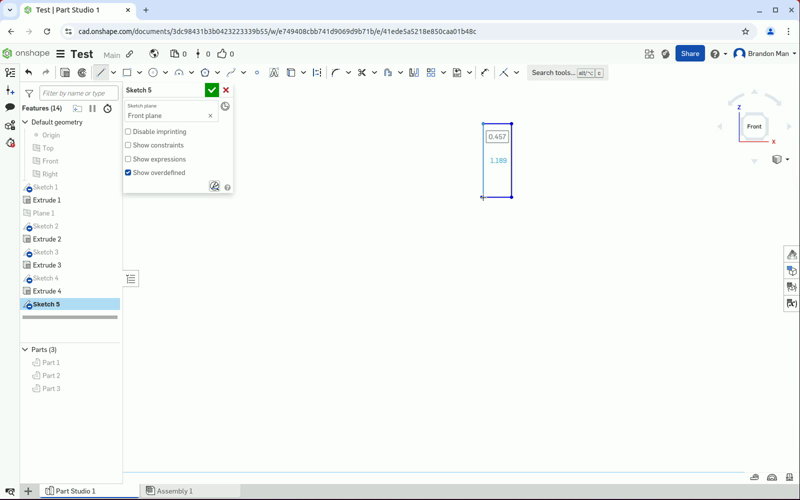
key_up(shift)
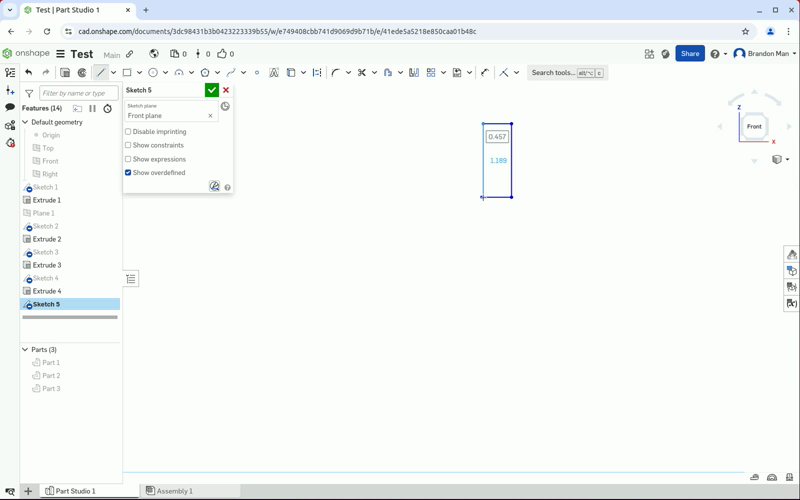
click(483, 197)
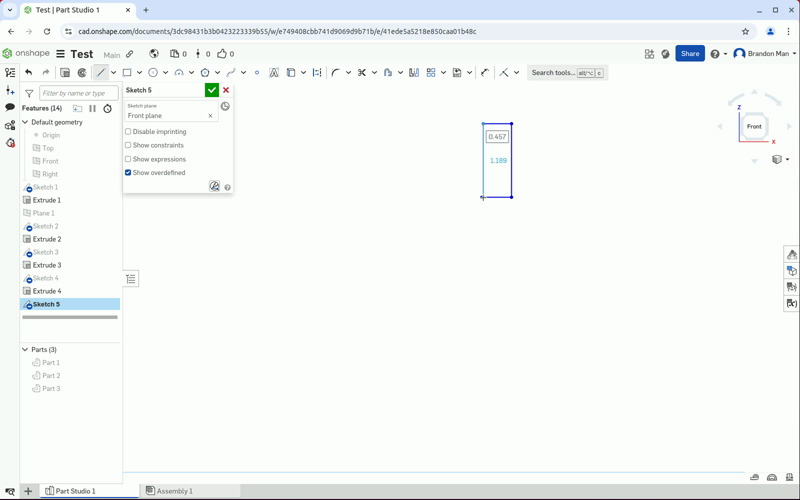
scroll(-6)
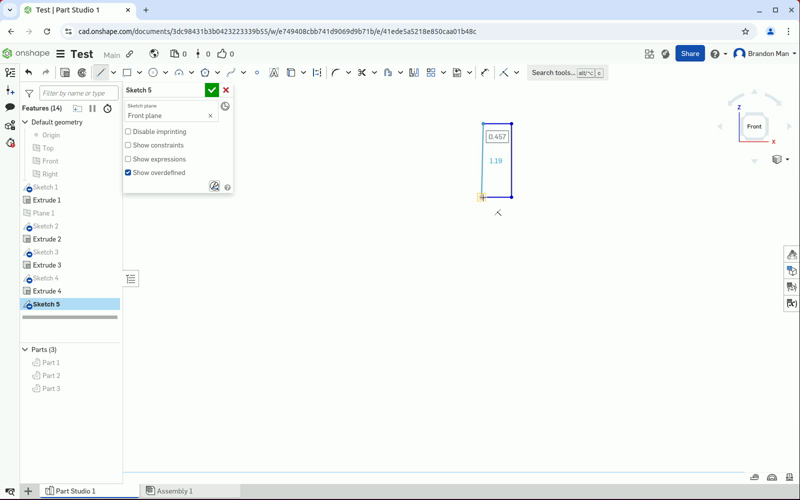
scroll(-6)
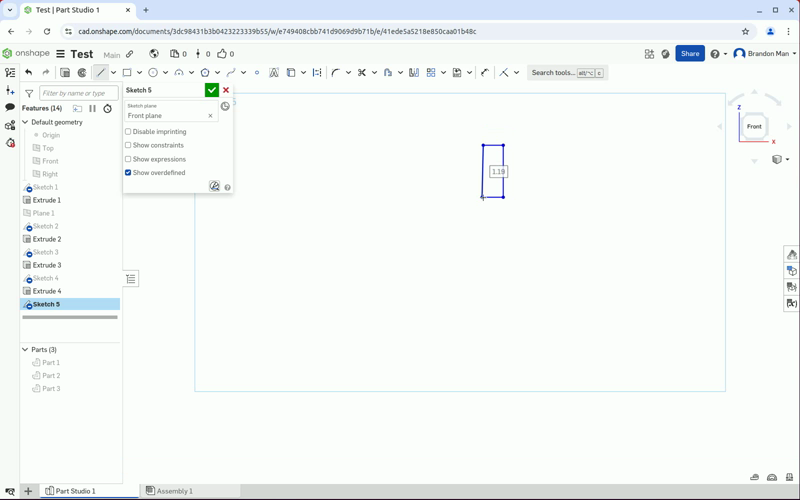
scroll(-6)
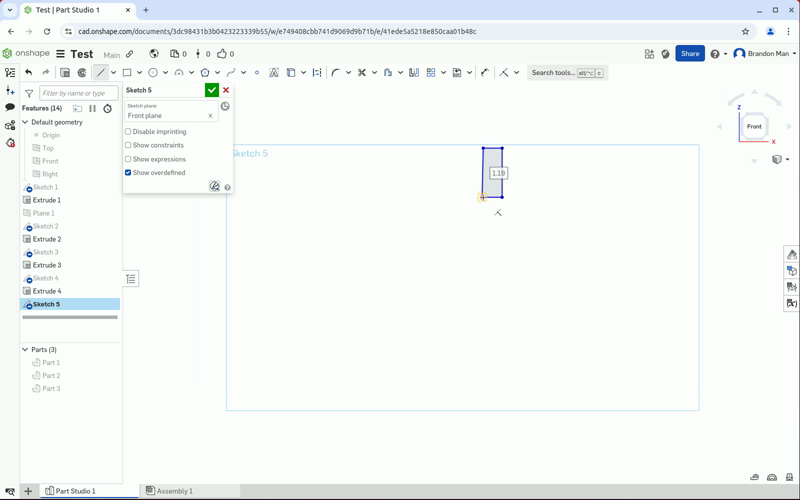
scroll(-6)
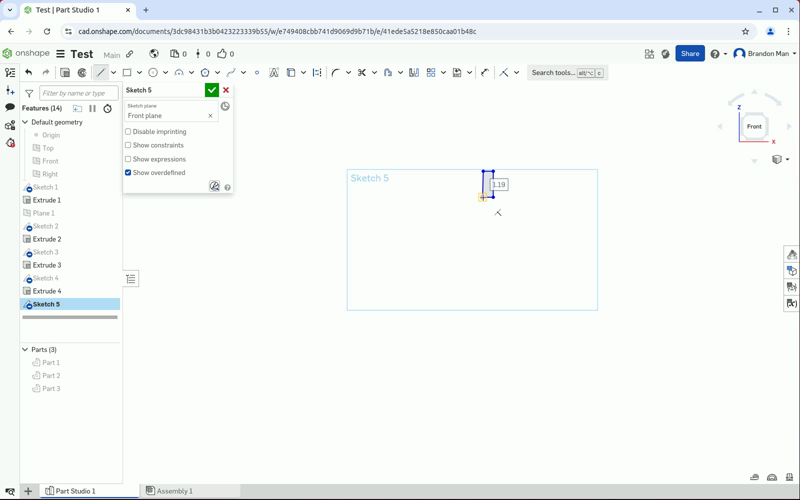
scroll(-6)
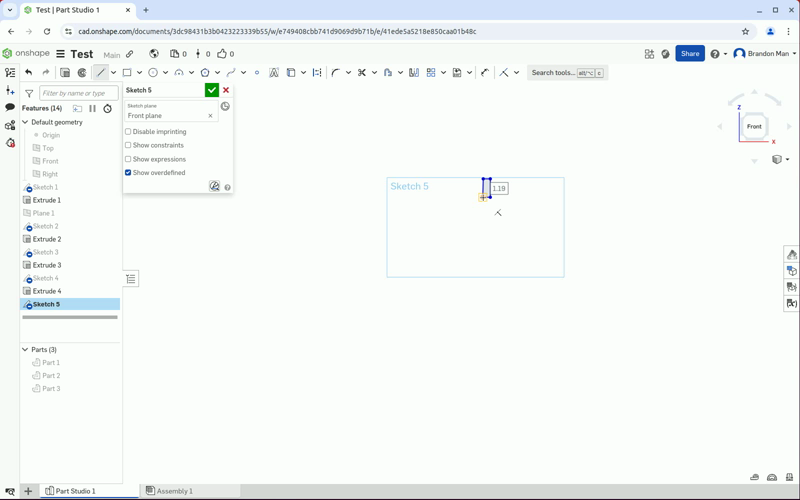
scroll(-6)
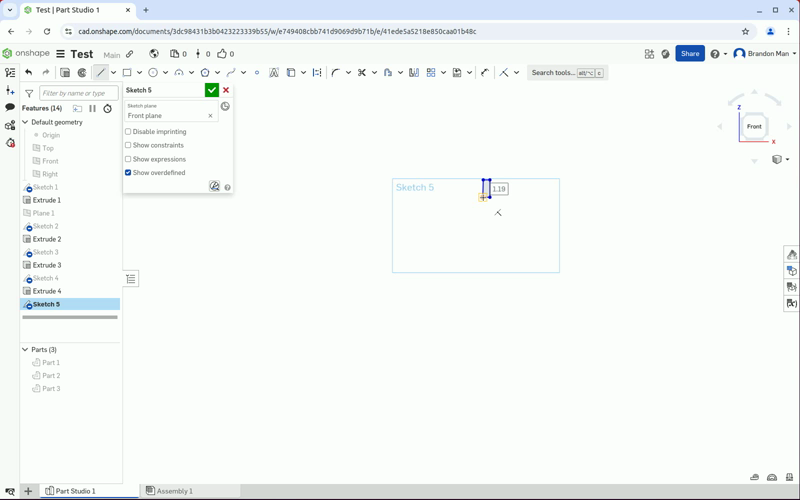
scroll(-6)
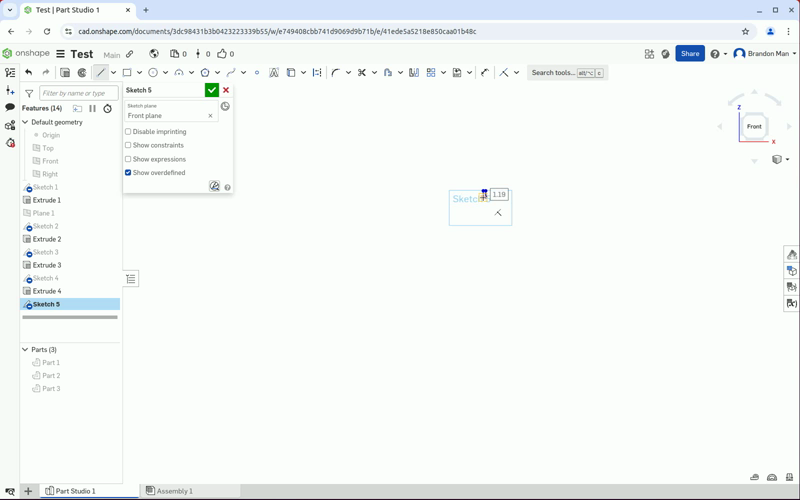
key(esc)
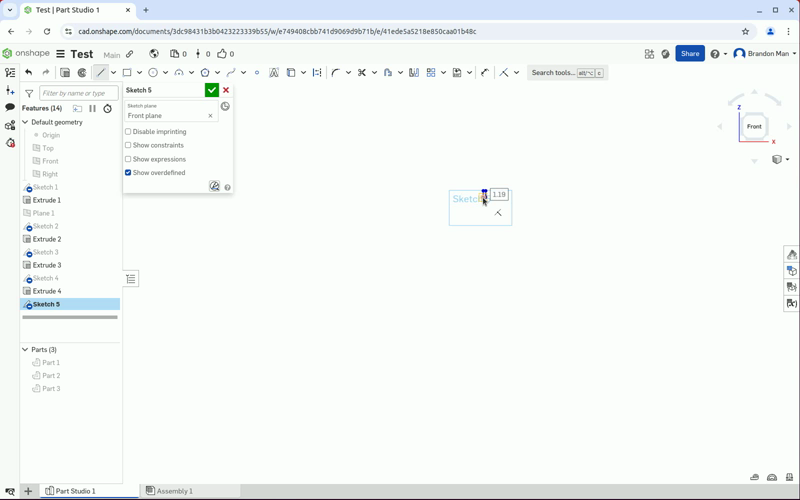
mouse_move(485, 191)
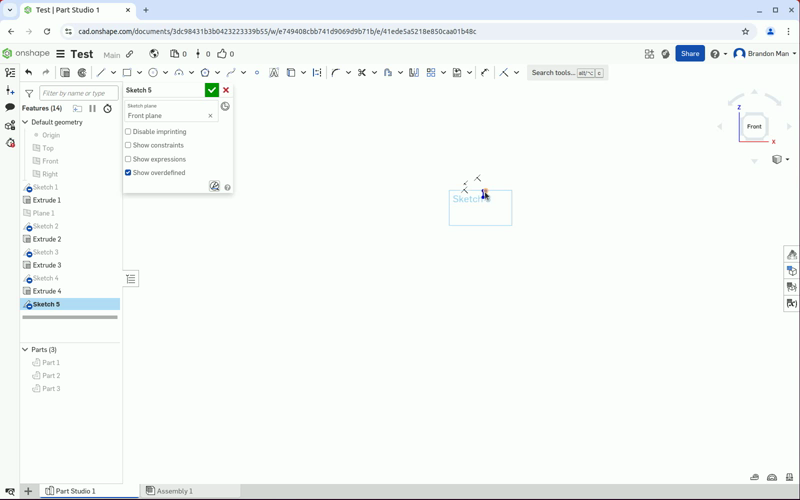
scroll(6)
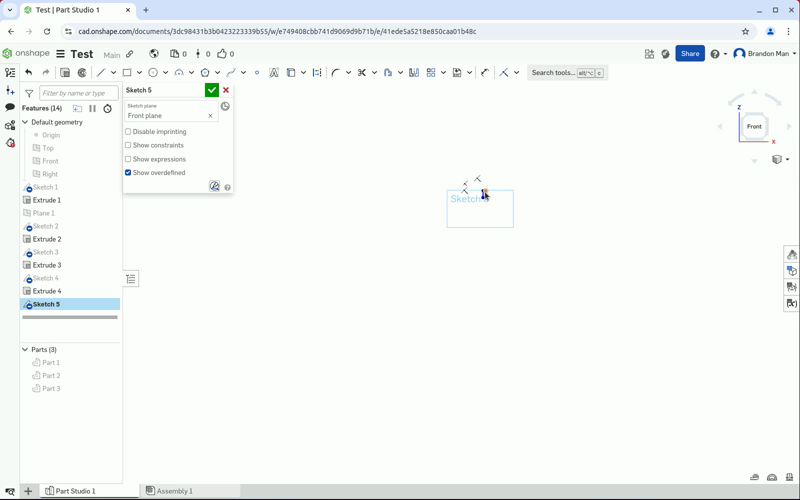
scroll(6)
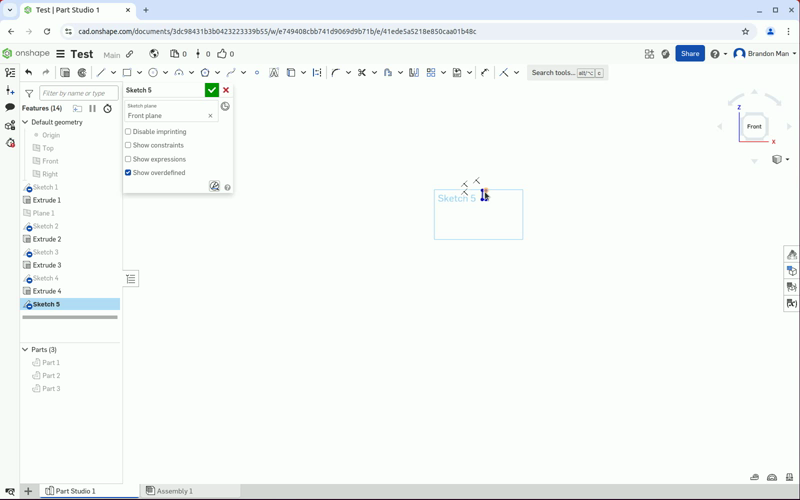
scroll(6)
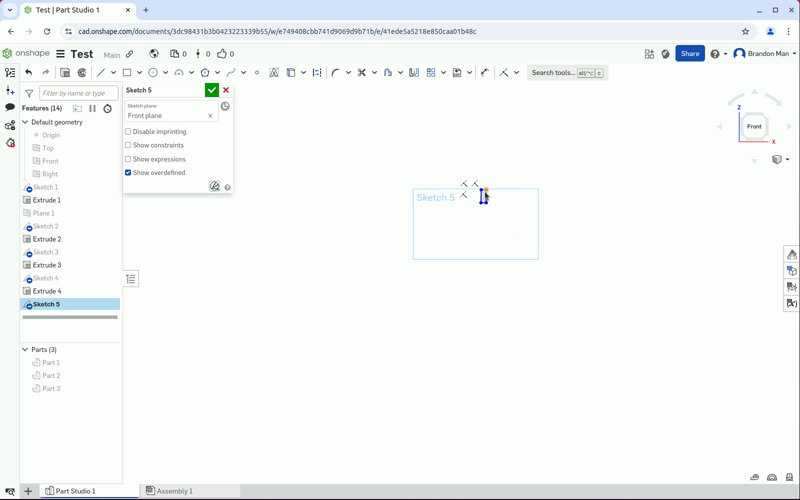
scroll(6)
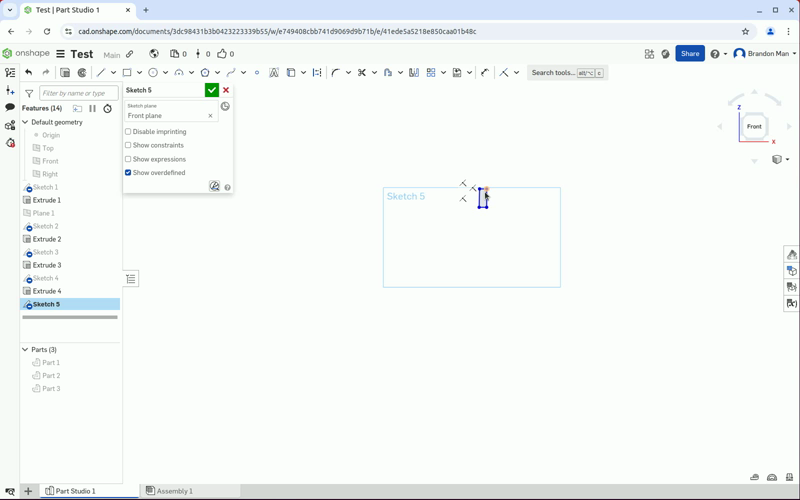
scroll(6)
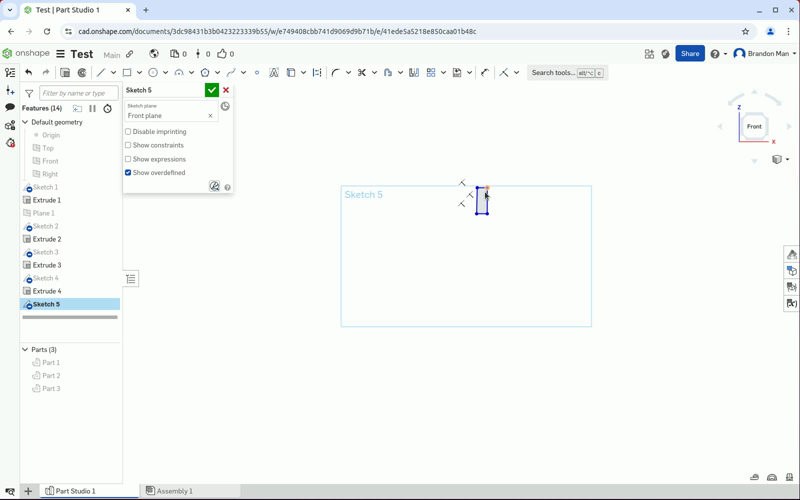
scroll(6)
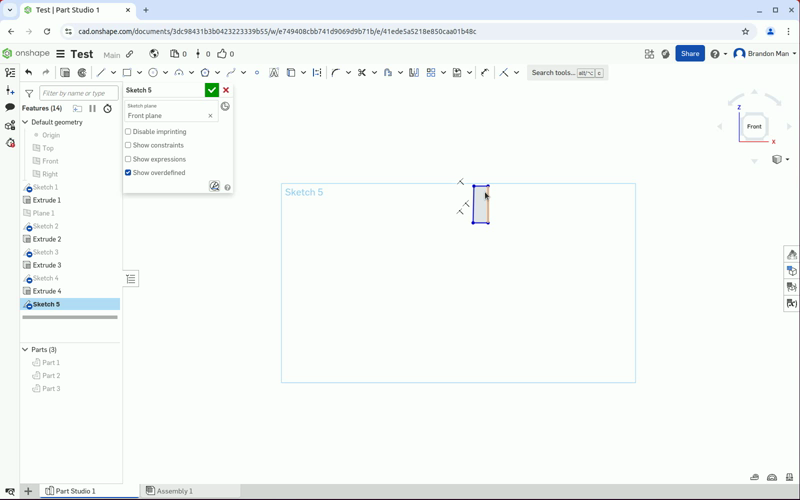
scroll(6)
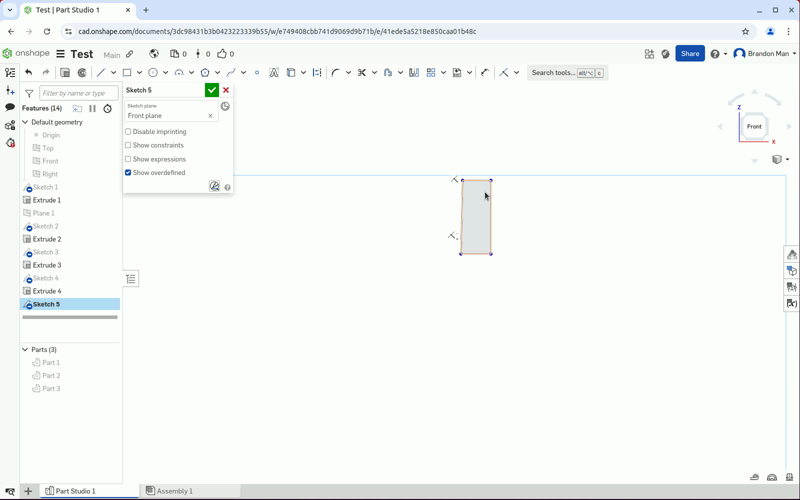
click(485, 191)
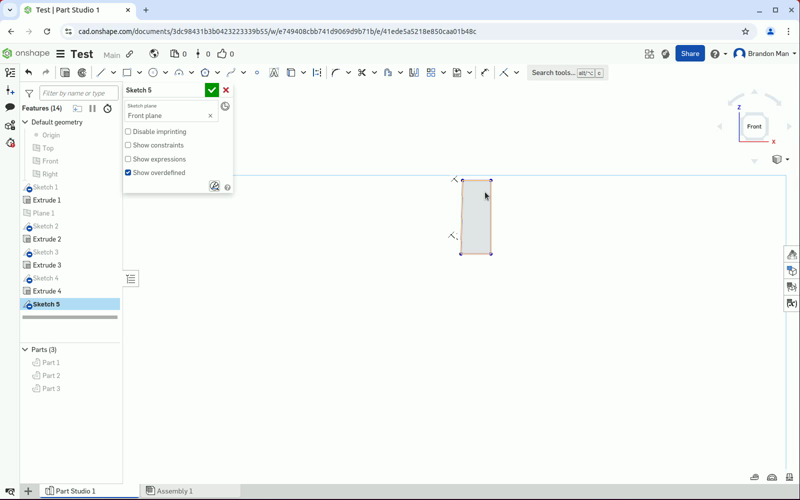
scroll(-6)
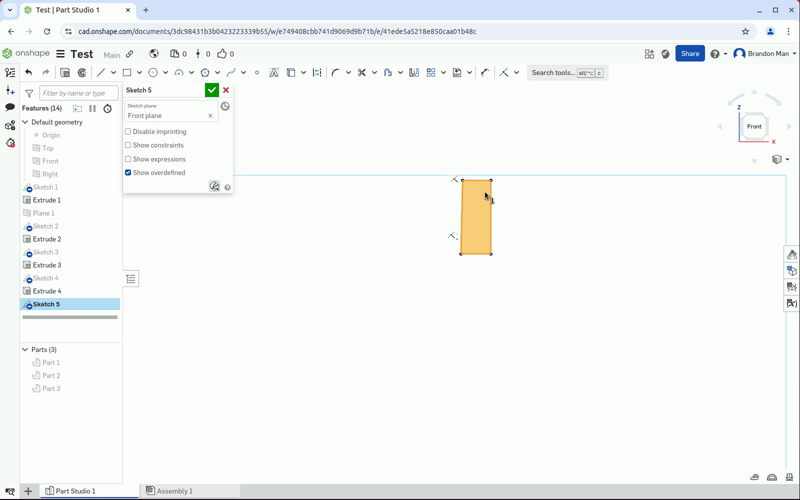
scroll(-6)
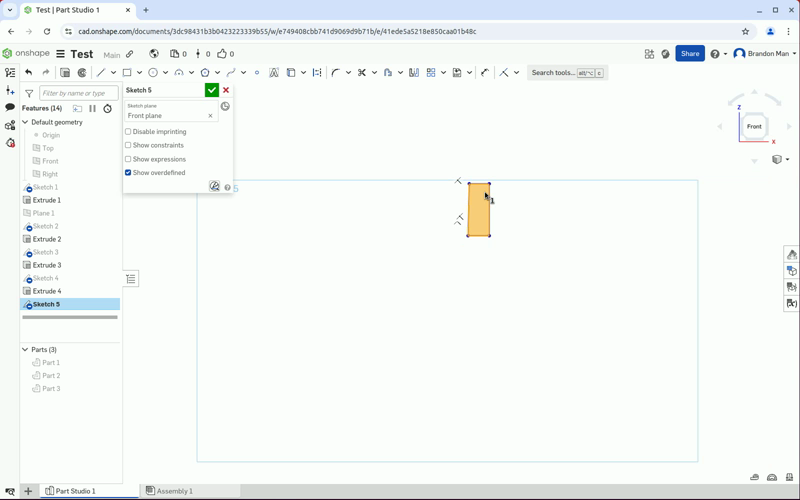
scroll(-6)
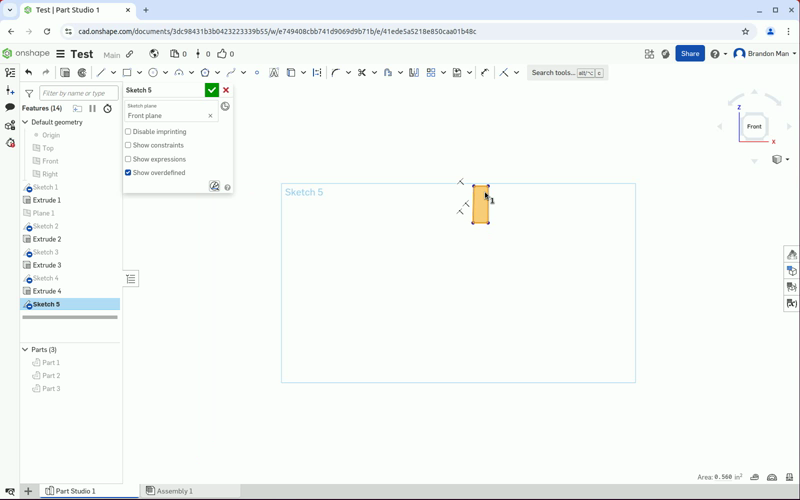
scroll(-6)
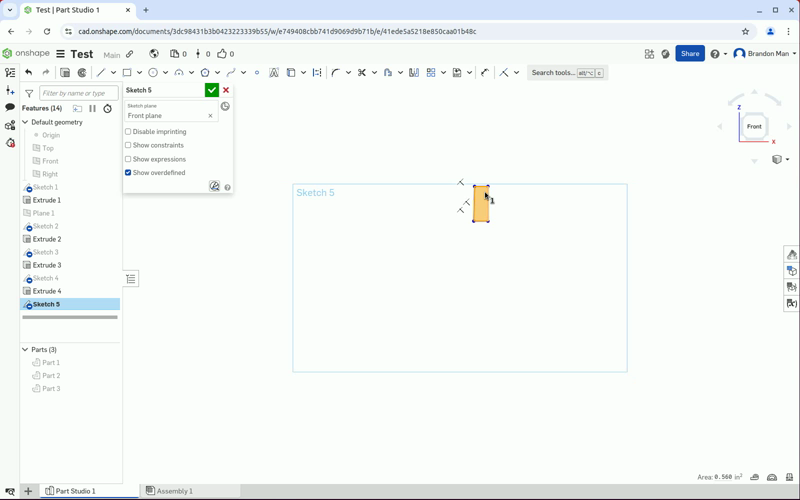
scroll(-6)
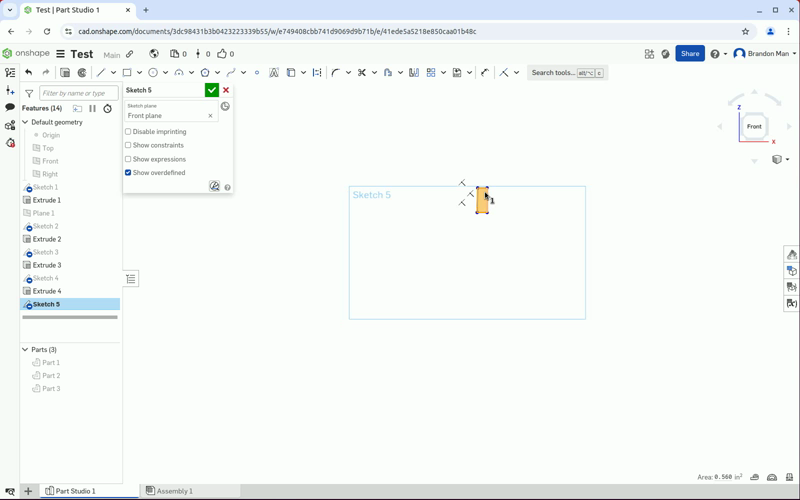
scroll(-6)
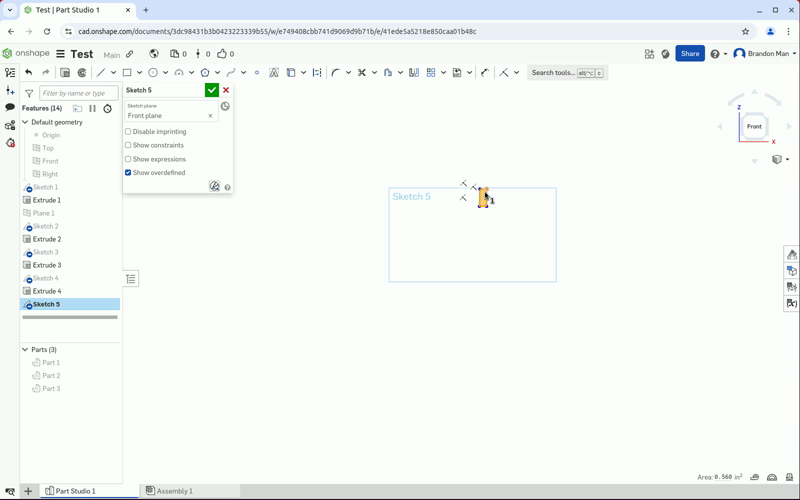
scroll(-6)
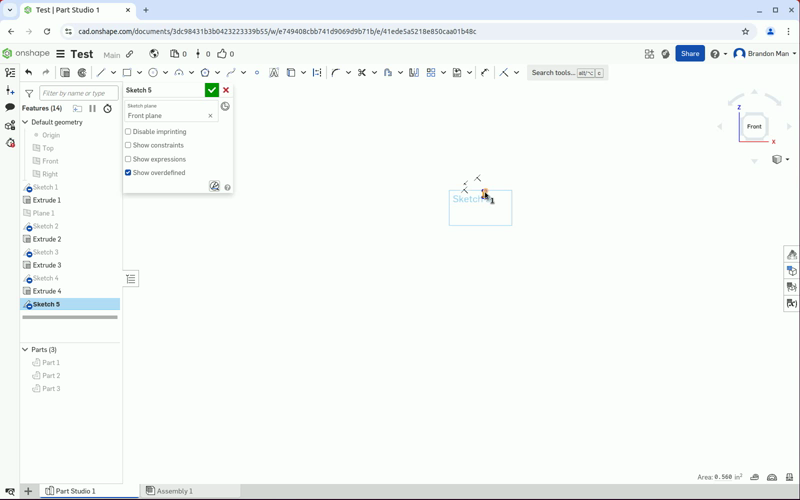
mouse_move(73, 352)
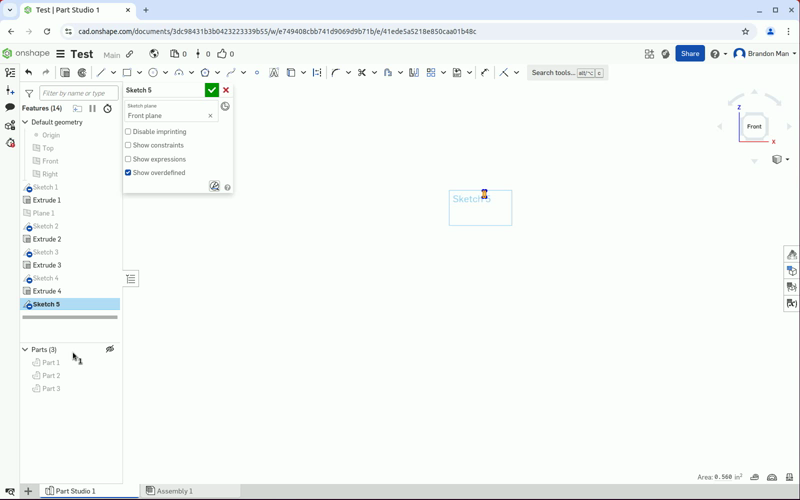
key(shift+y)
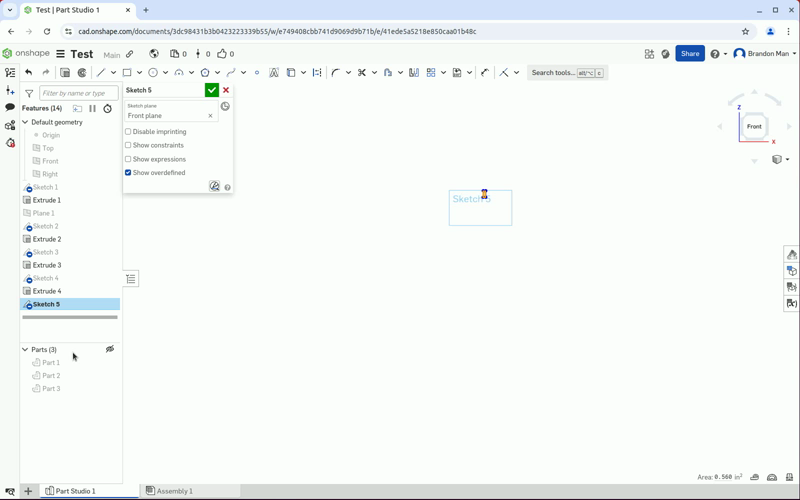
key(shift+e)
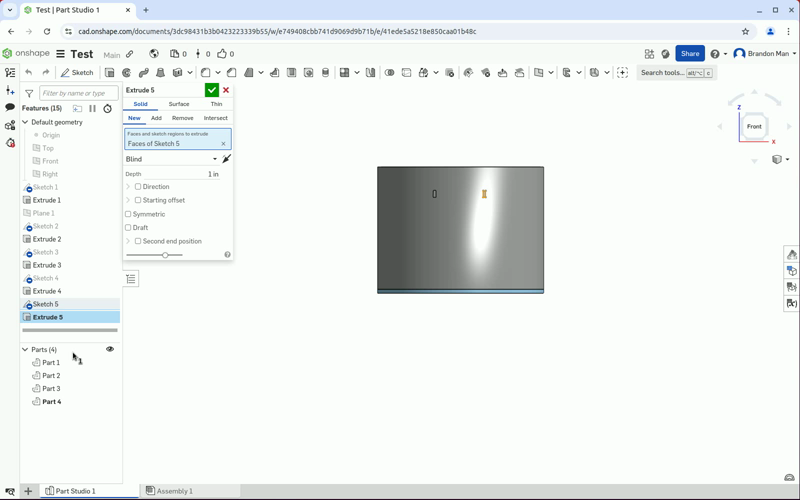
mouse_move(143, 106)
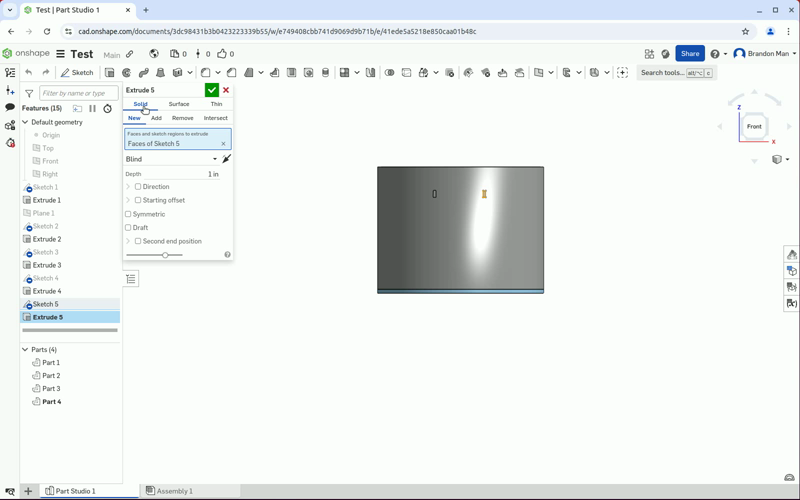
click(143, 106)
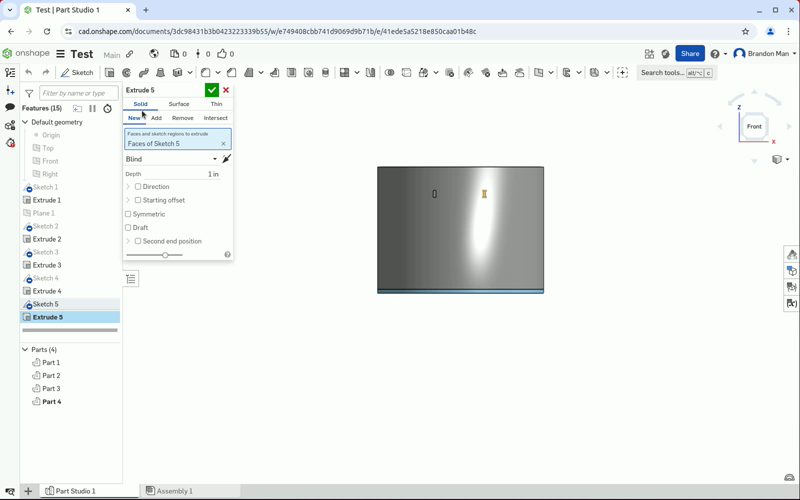
mouse_move(137, 120)
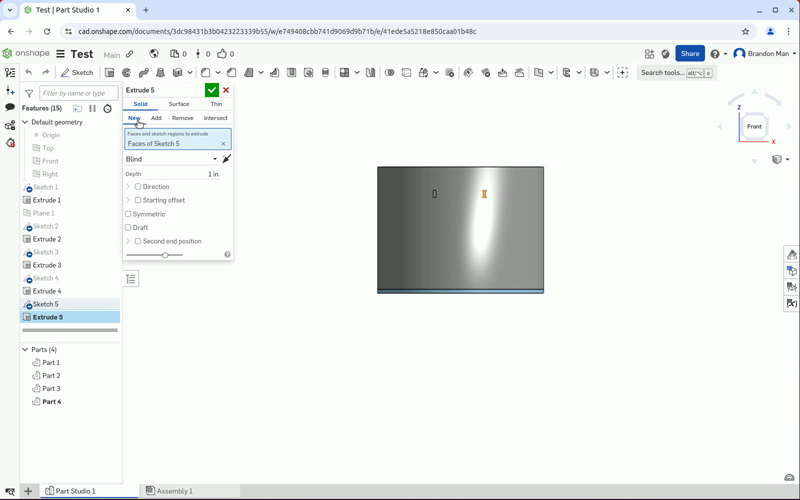
click(137, 120)
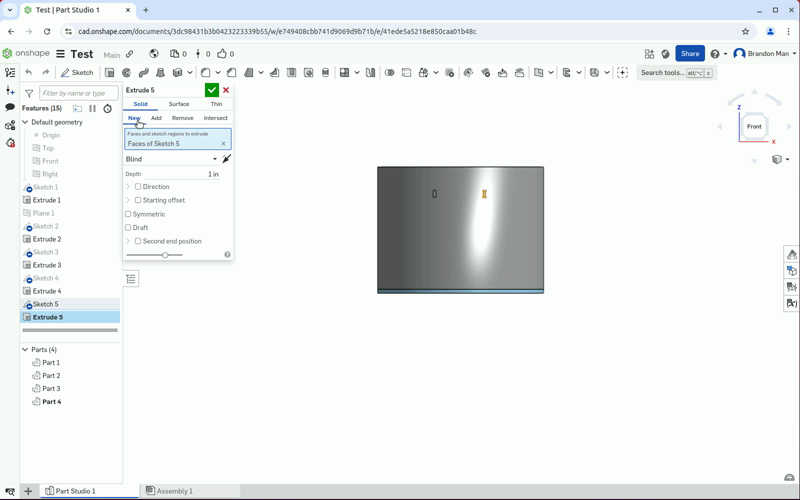
key(tab, 4)
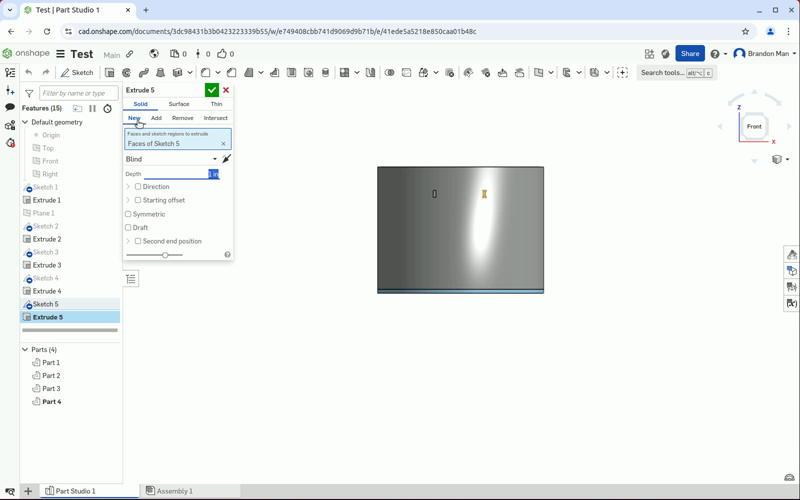
text(31.774)
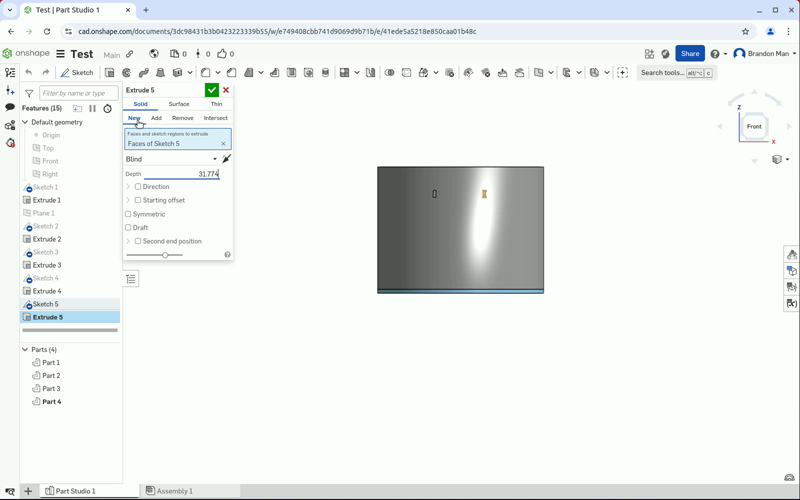
key(tab, 3)
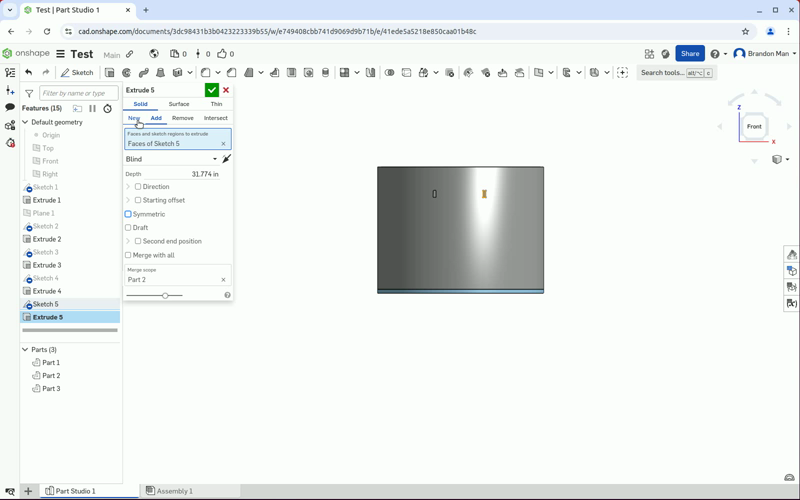
key(space)
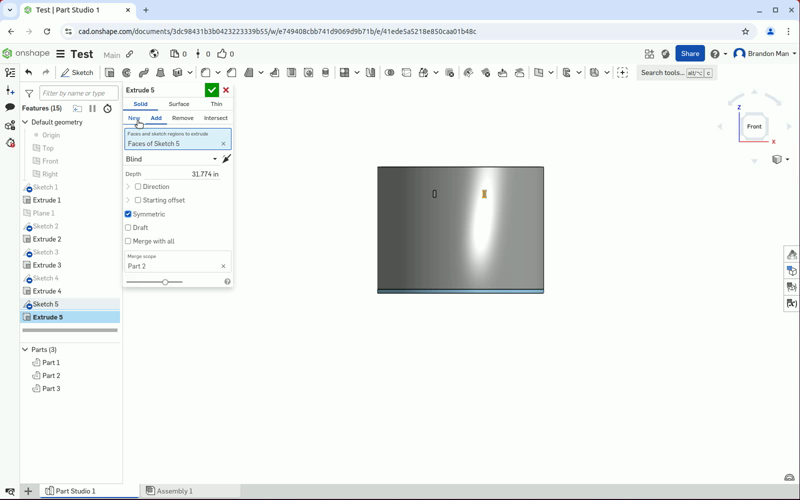
key(enter)
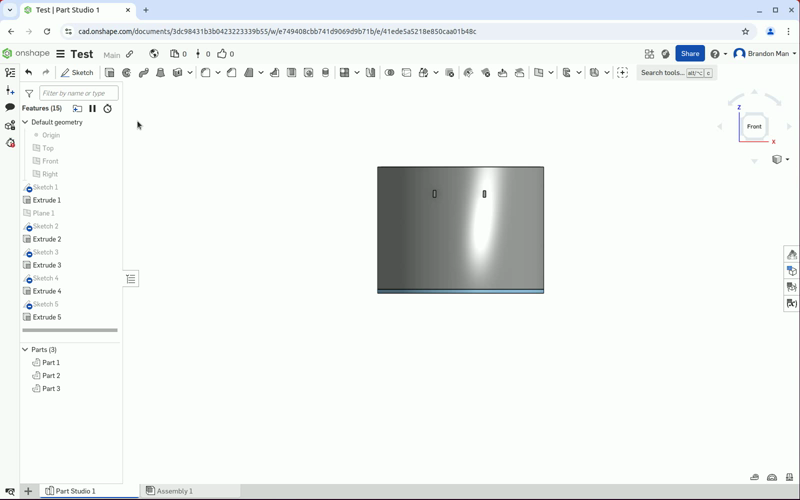
key(shift+h)
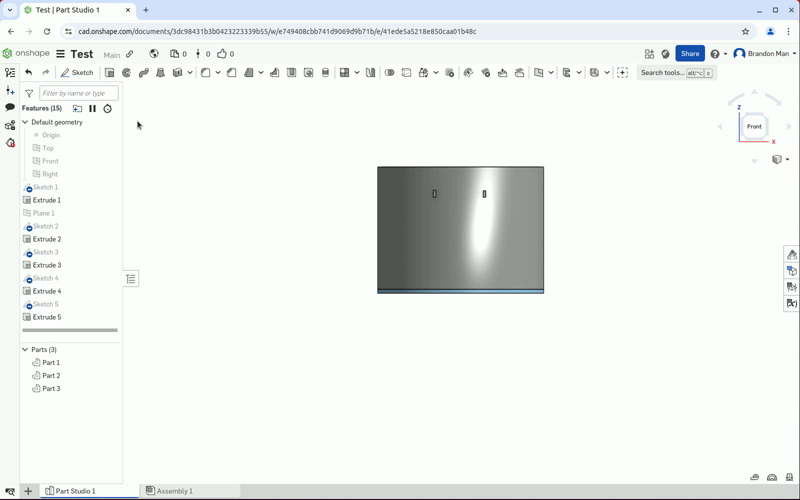
key(shift+h)
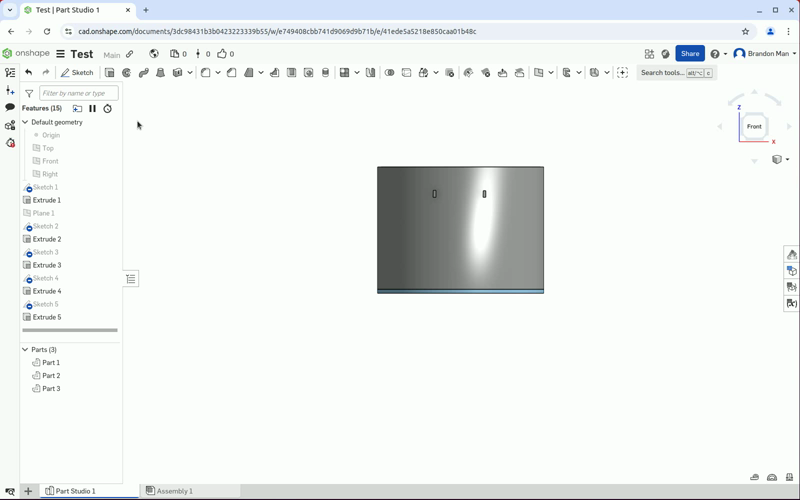
mouse_move(73, 189)
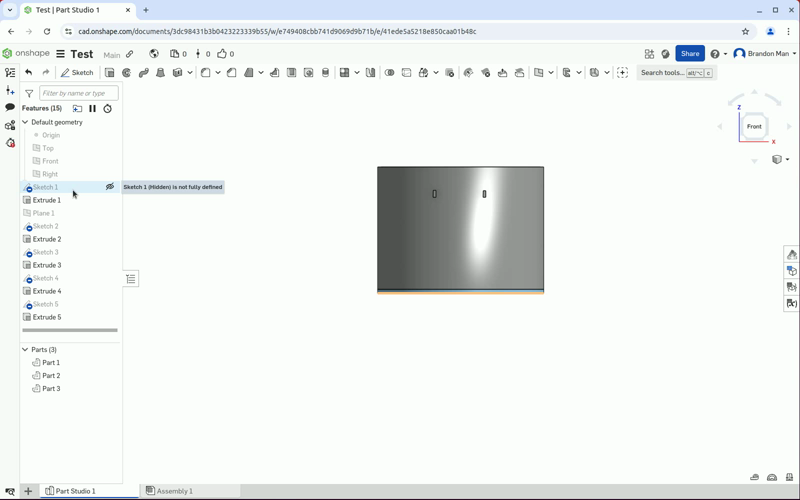
click(73, 189)
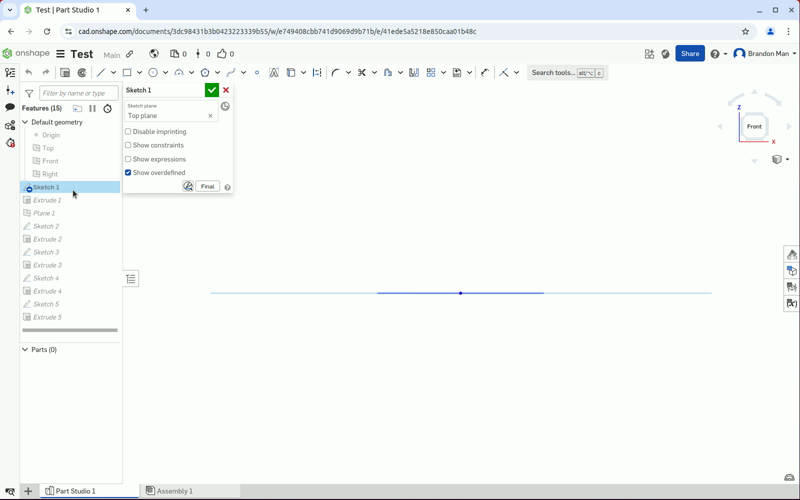
mouse_move(229, 92)
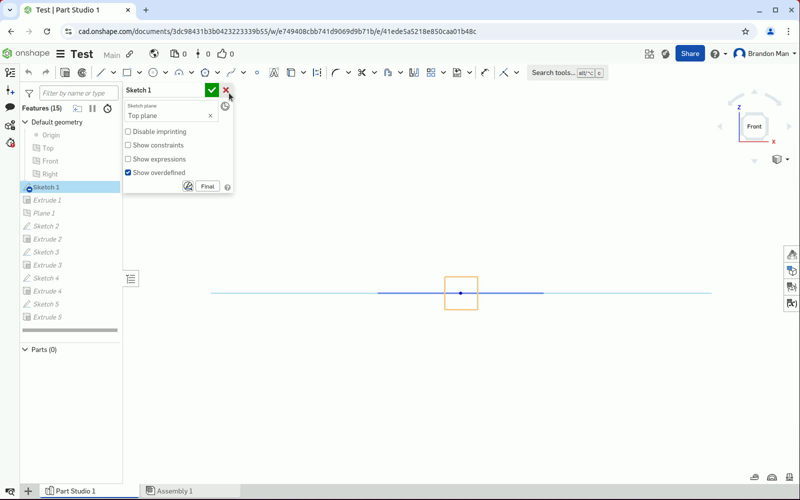
click(229, 92)
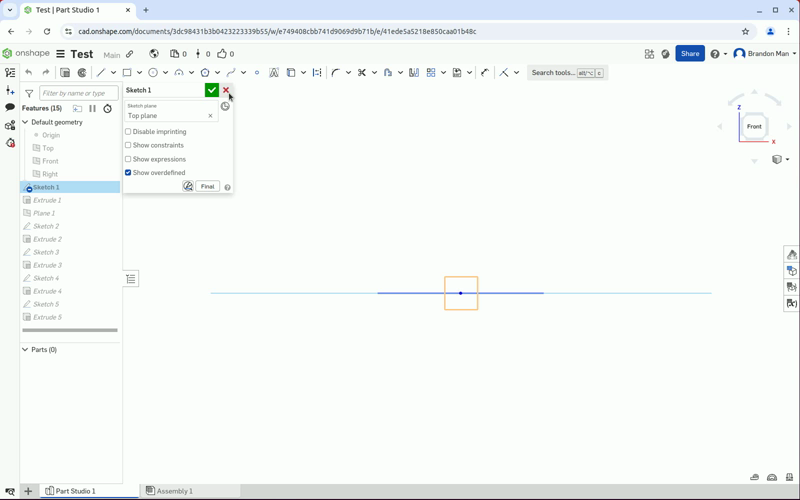
key(shift+s)
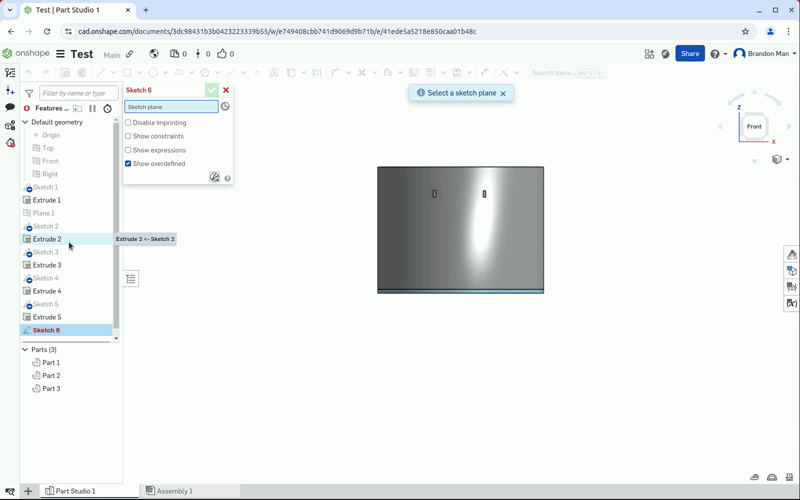
scroll(3)
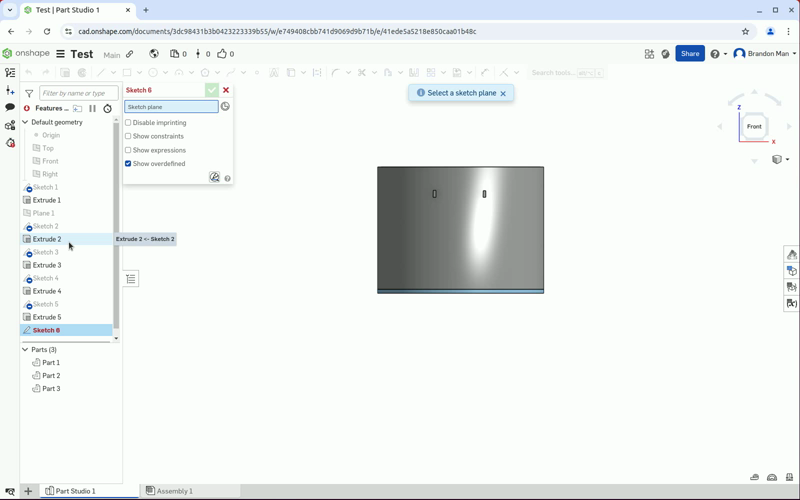
mouse_move(69, 163)
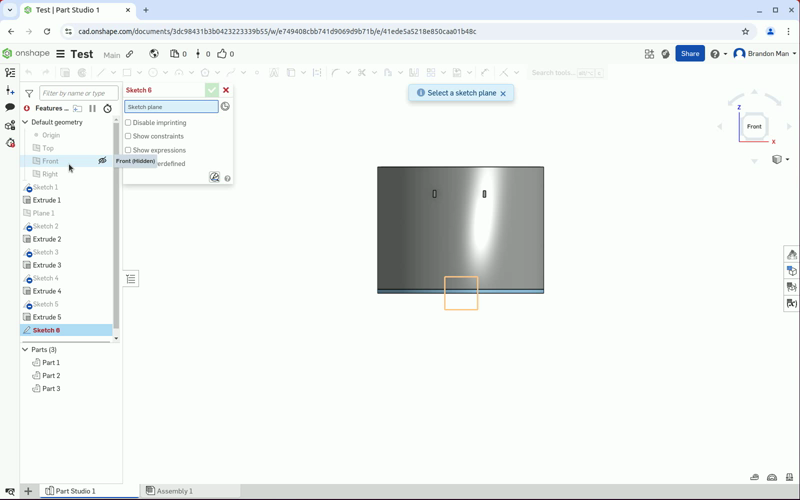
click(69, 163)
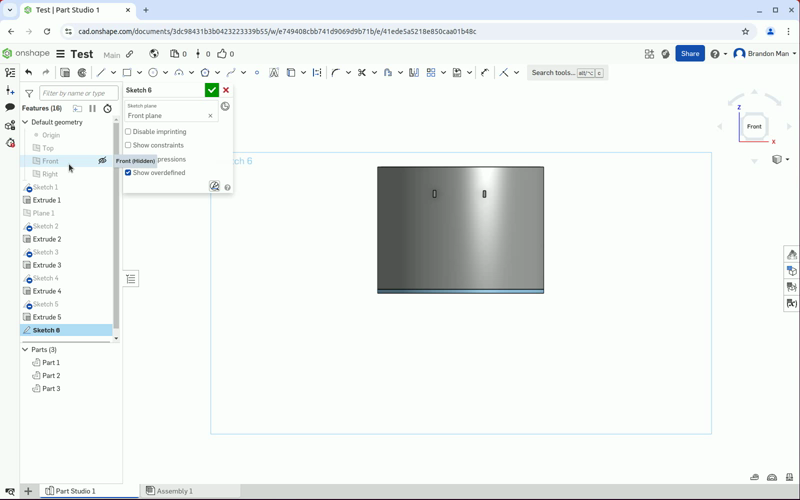
mouse_move(73, 352)
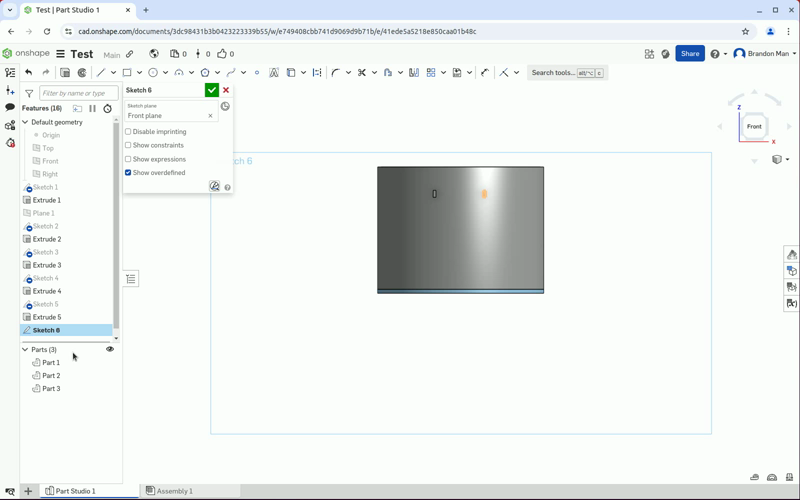
key(y)
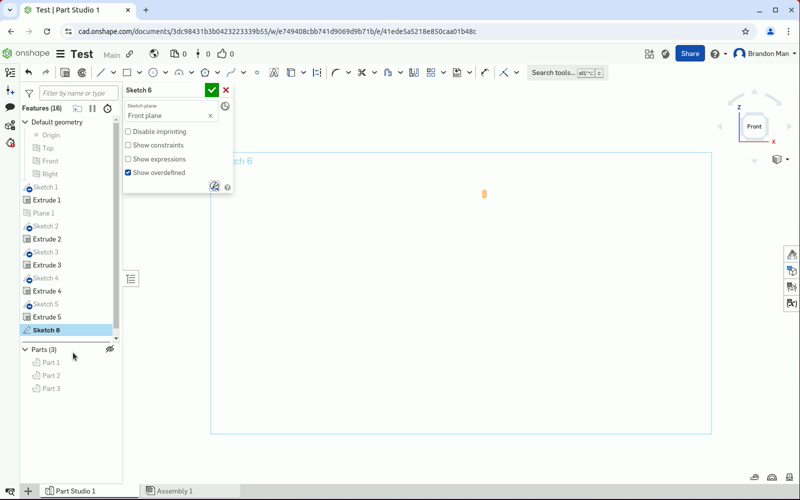
key(l)
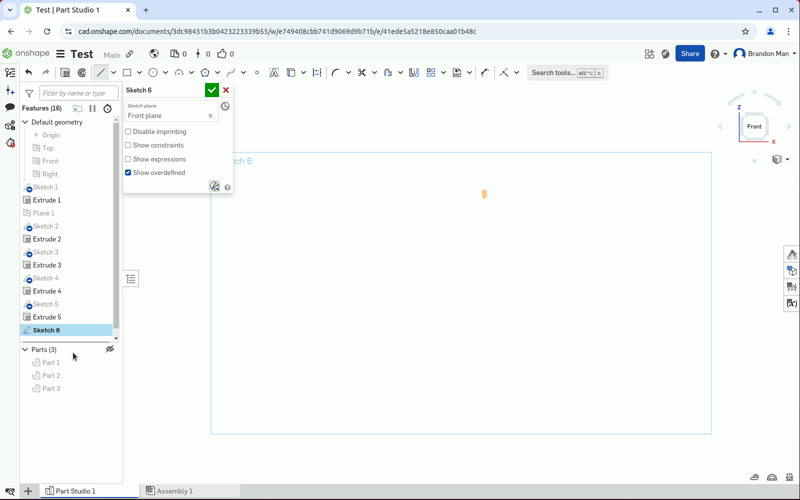
key_down(shift)
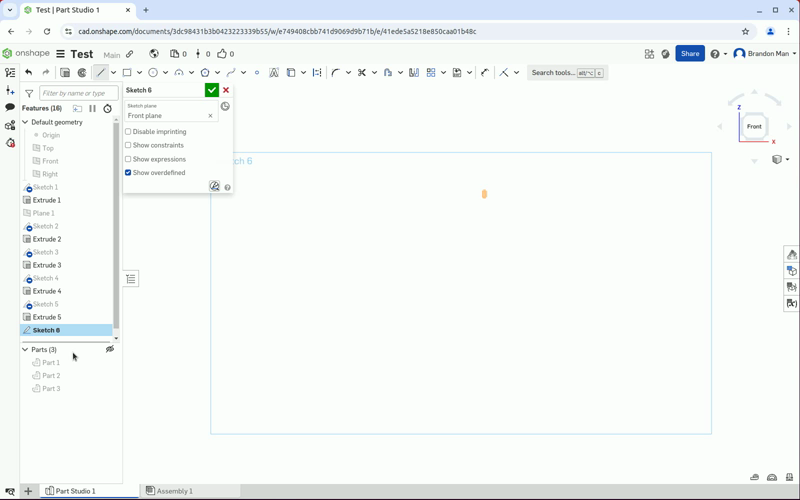
mouse_move(436, 190)
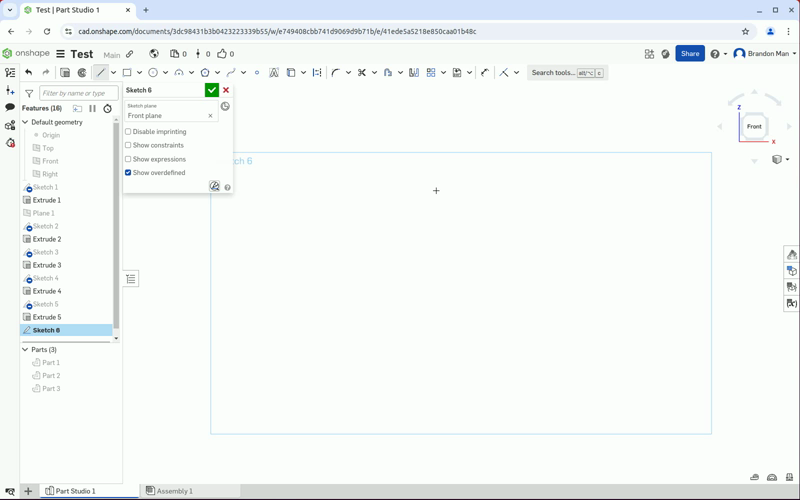
click(436, 190)
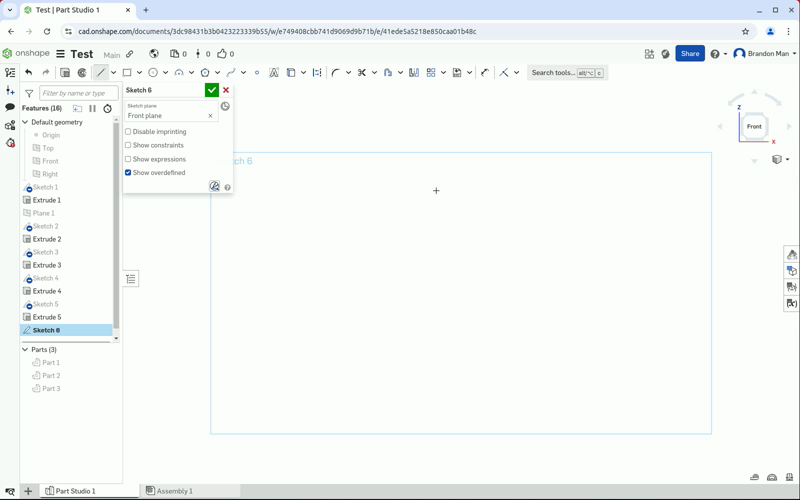
key_up(shift)
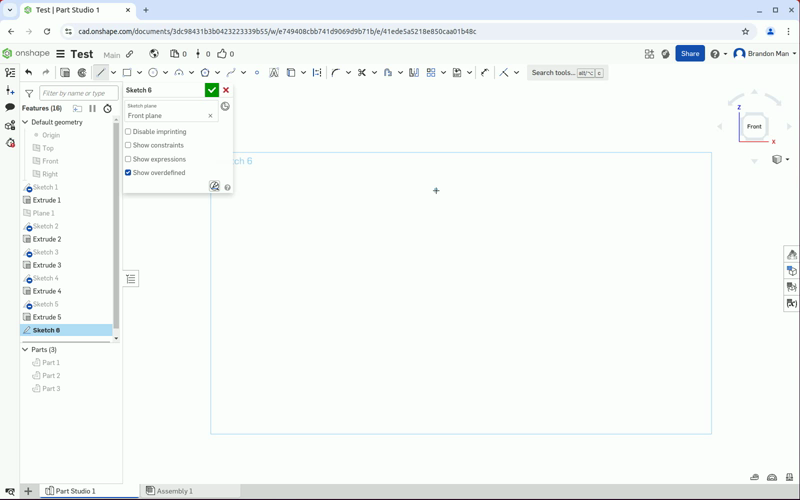
key_down(shift)
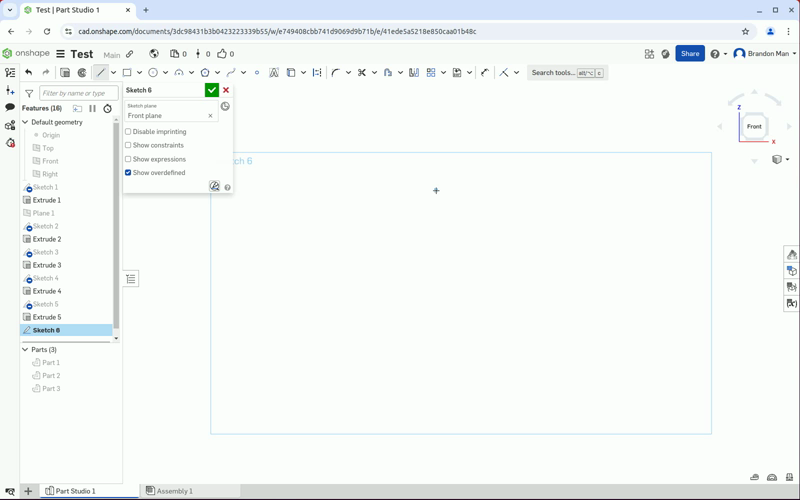
mouse_move(466, 190)
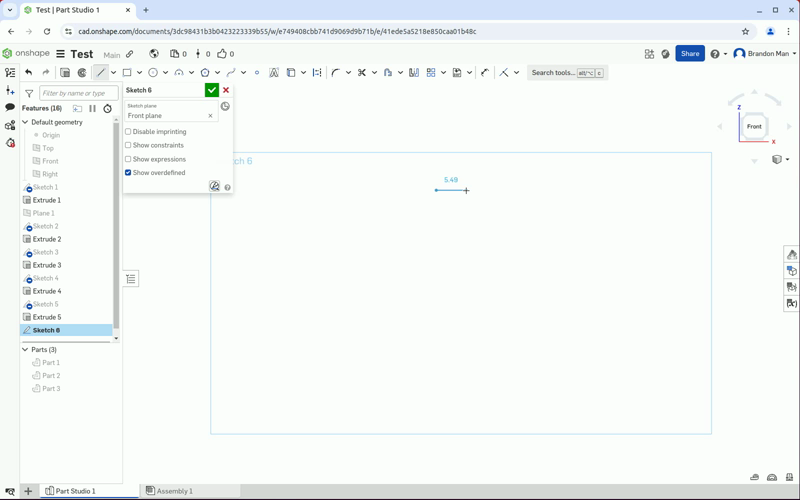
mouse_move(438, 190)
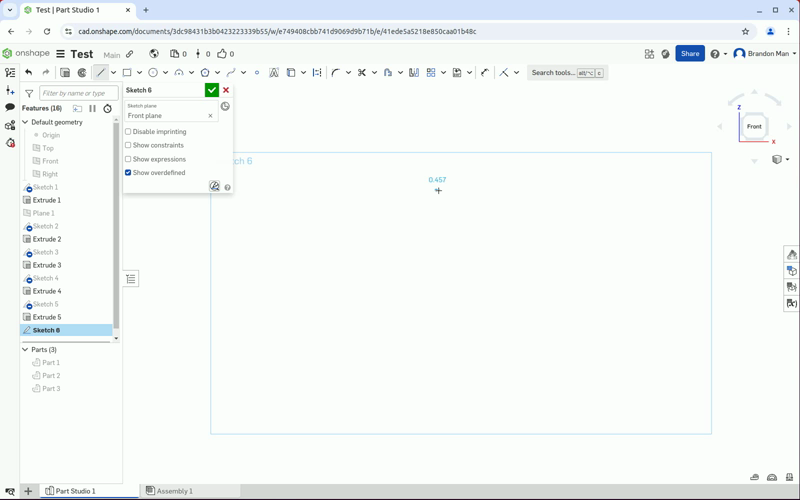
scroll(6)
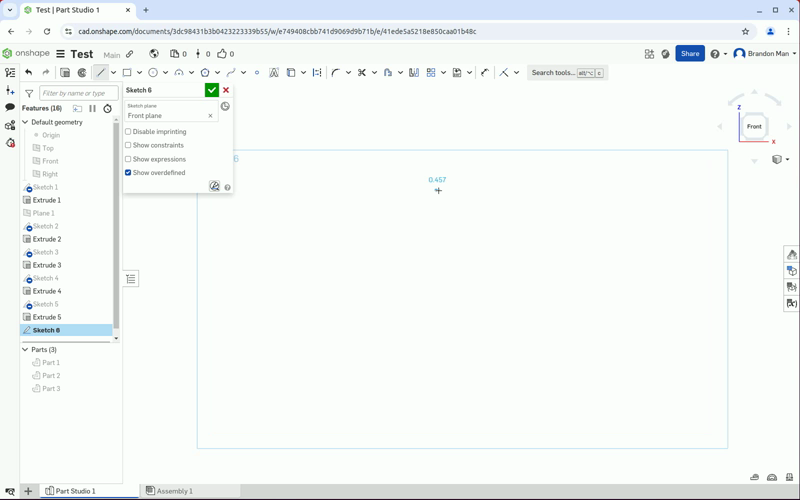
scroll(6)
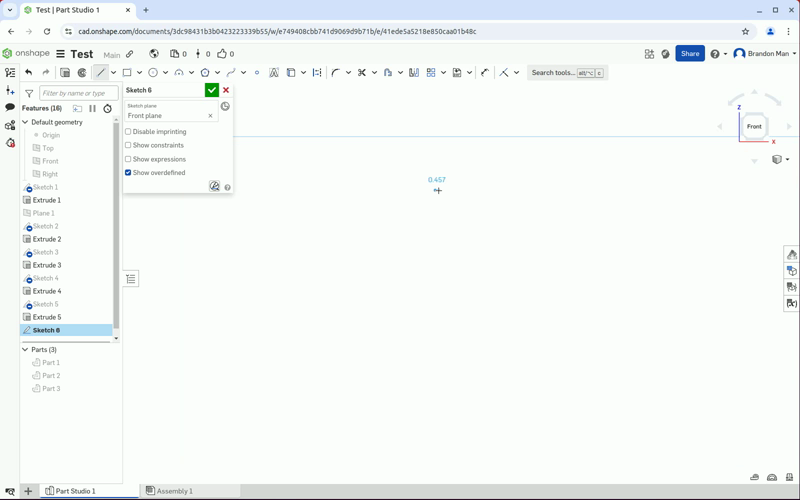
scroll(6)
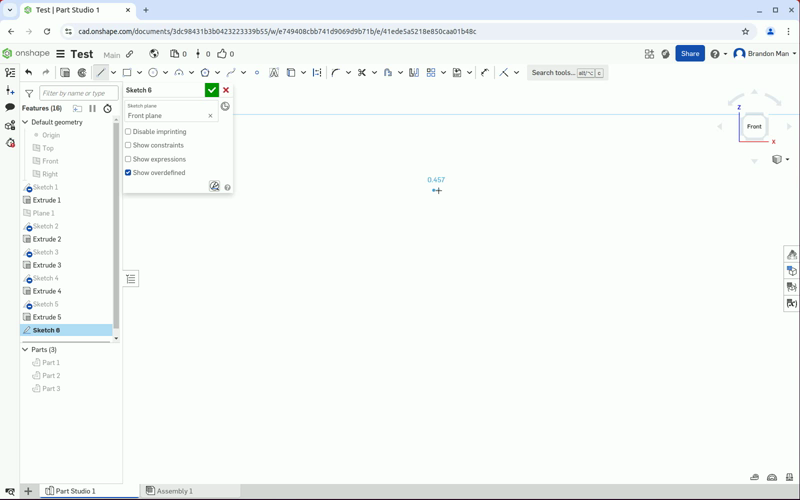
scroll(6)
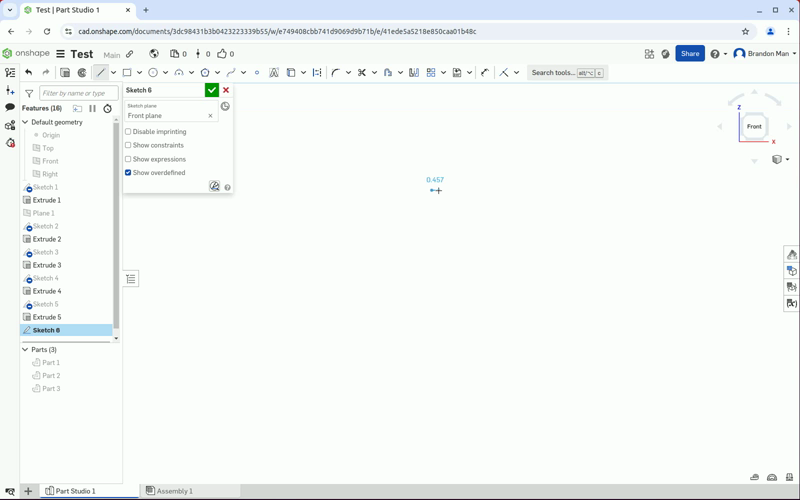
scroll(6)
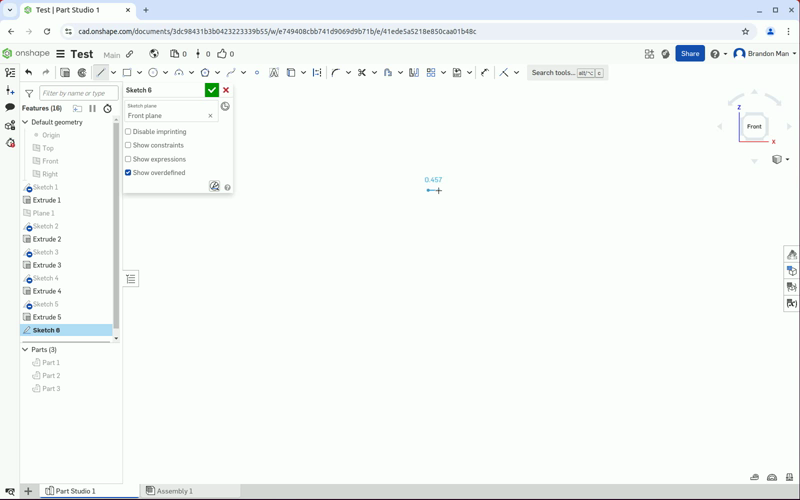
scroll(6)
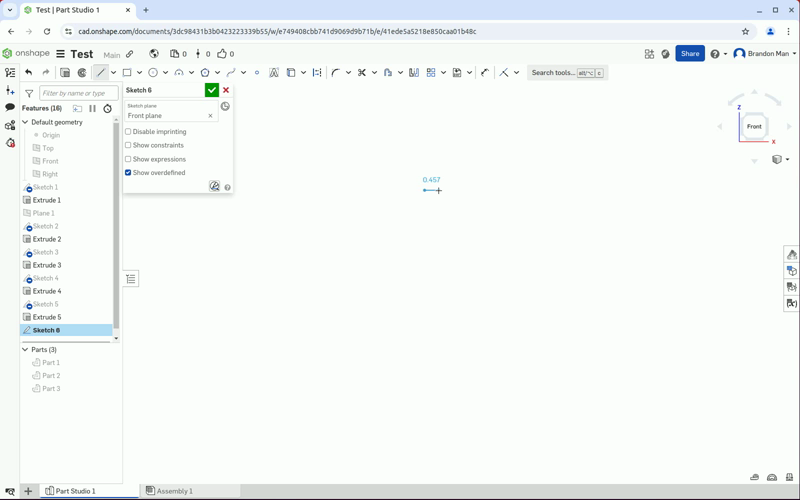
scroll(6)
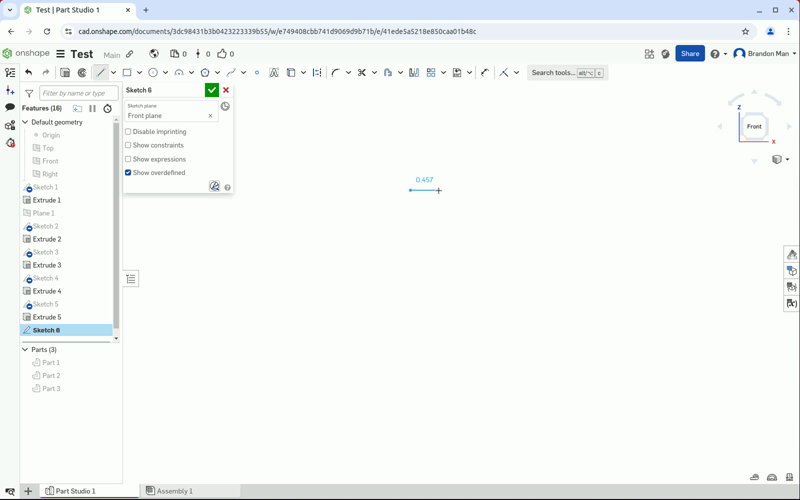
click(438, 190)
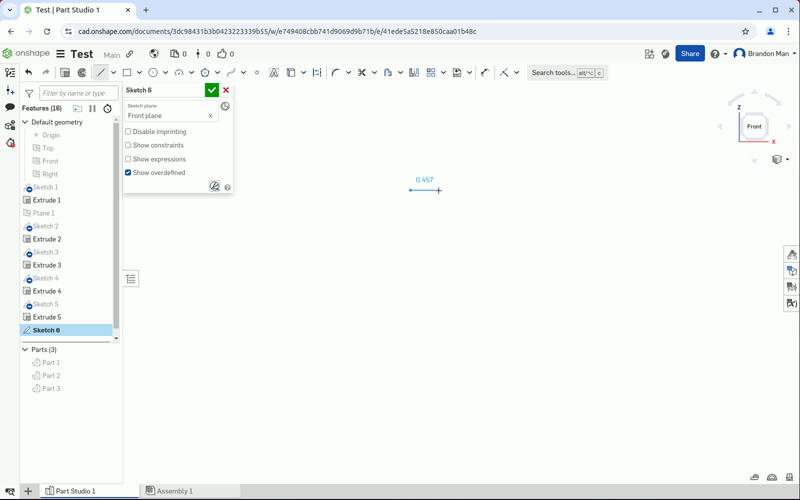
scroll(-6)
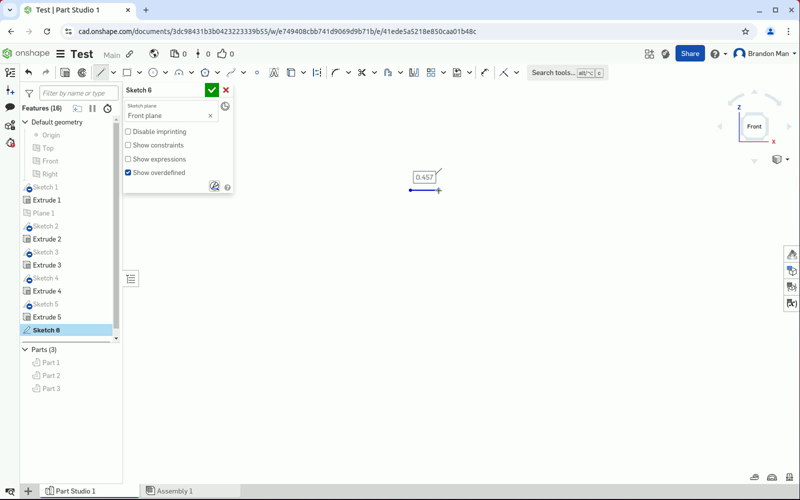
scroll(-6)
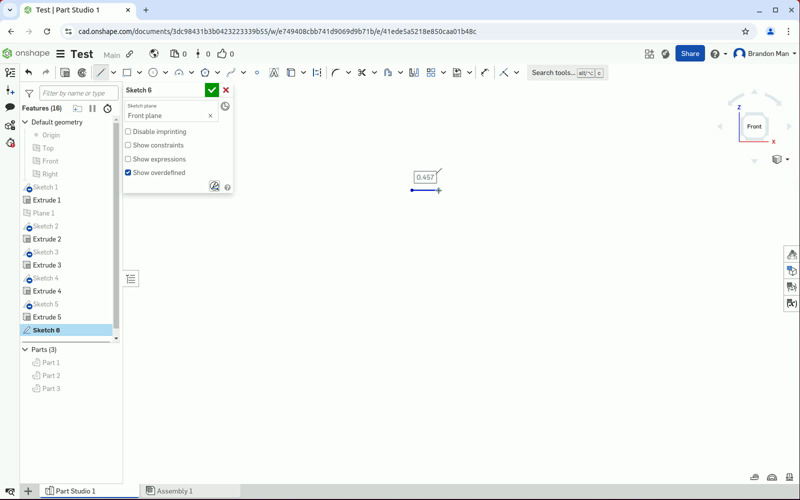
scroll(-6)
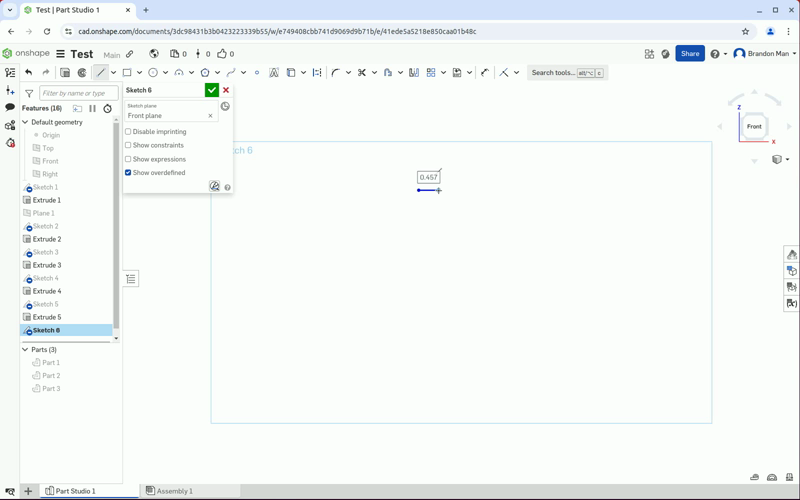
scroll(-6)
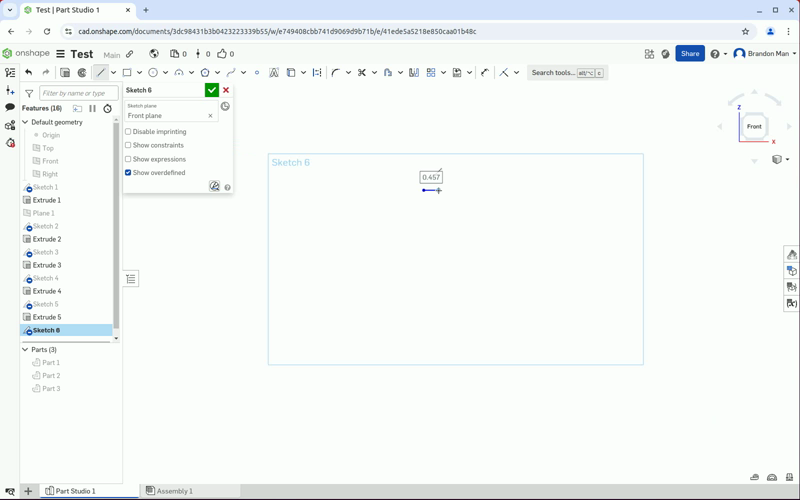
scroll(-6)
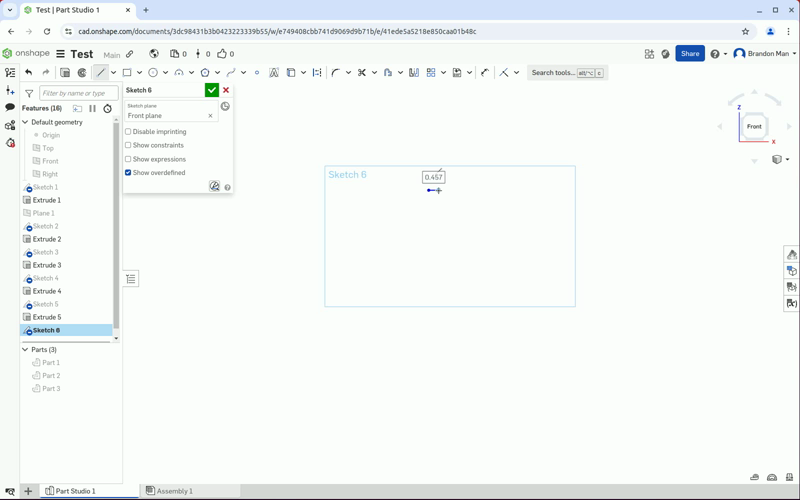
scroll(-6)
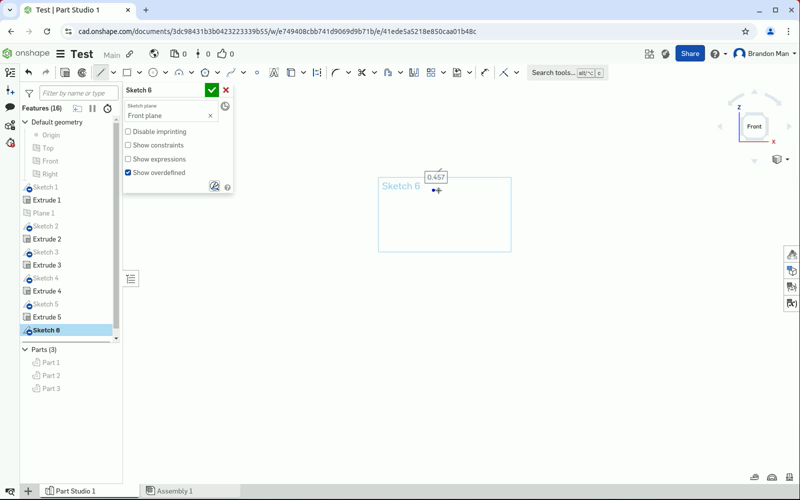
scroll(-6)
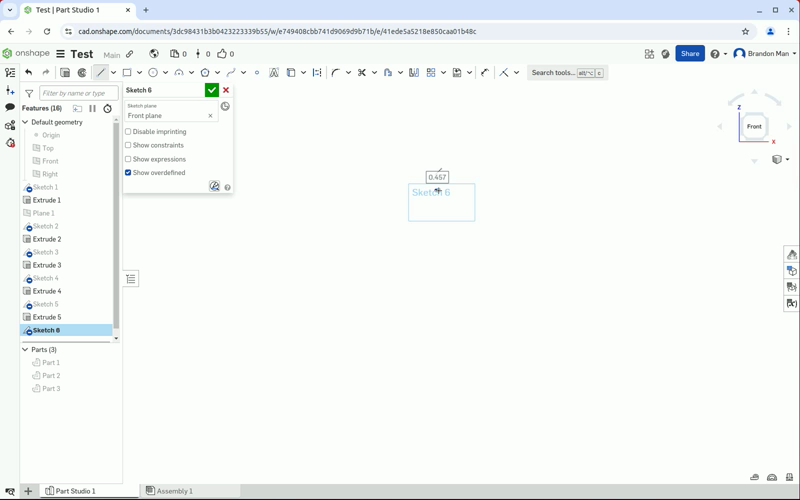
key_up(shift)
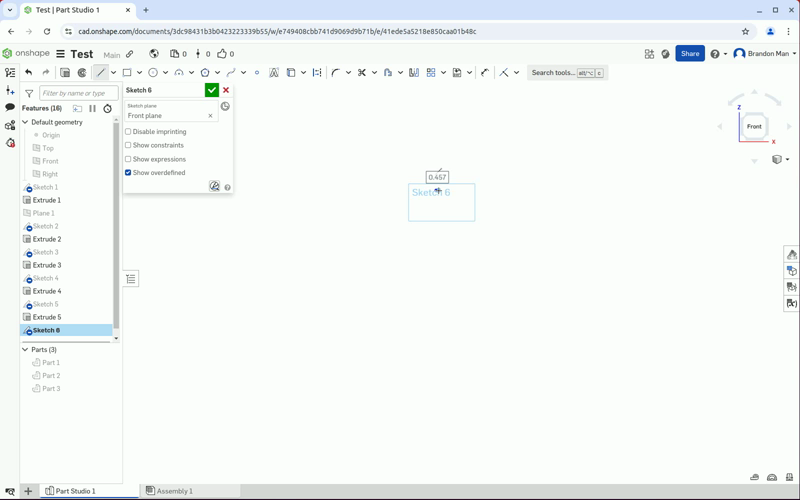
key_down(shift)
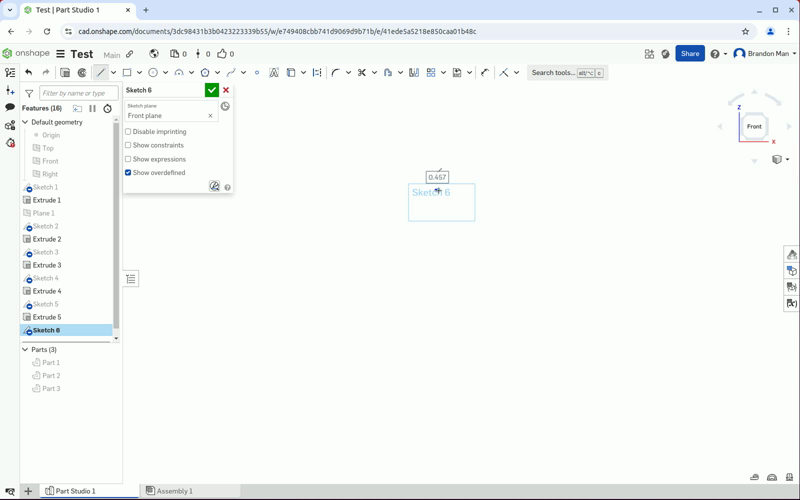
mouse_move(468, 190)
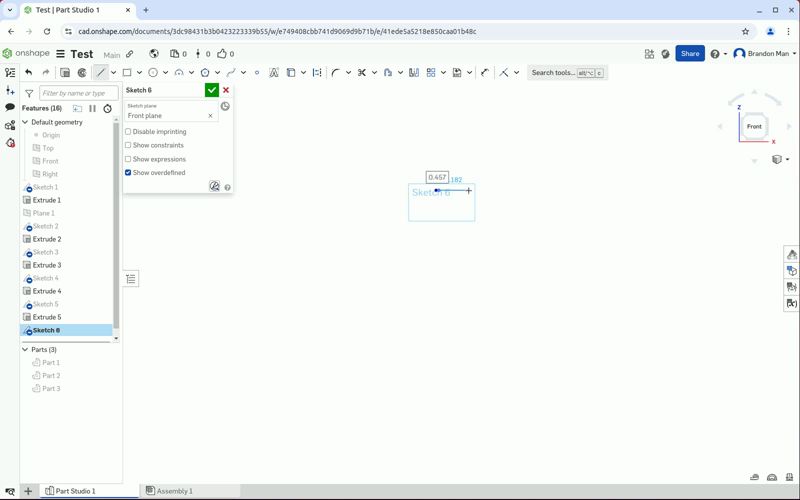
mouse_move(461, 190)
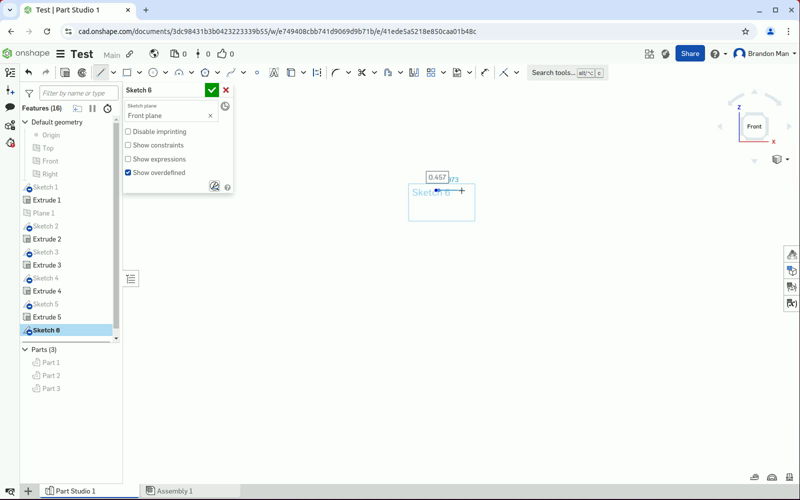
click(461, 190)
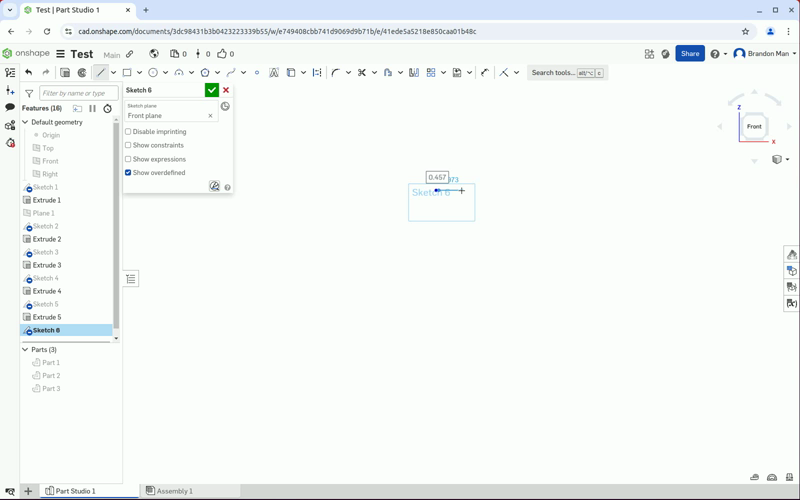
key_up(shift)
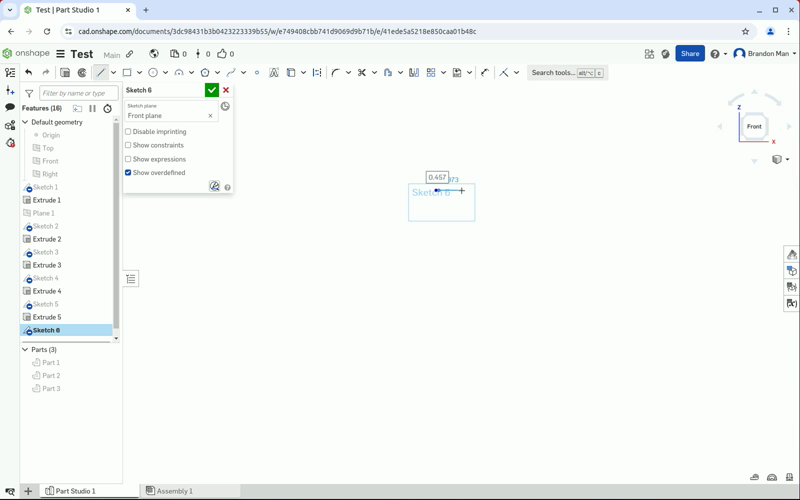
key_down(shift)
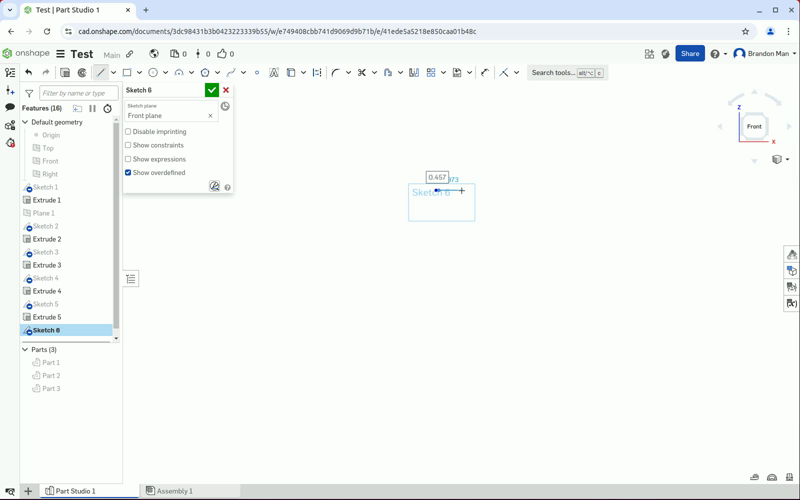
mouse_move(491, 190)
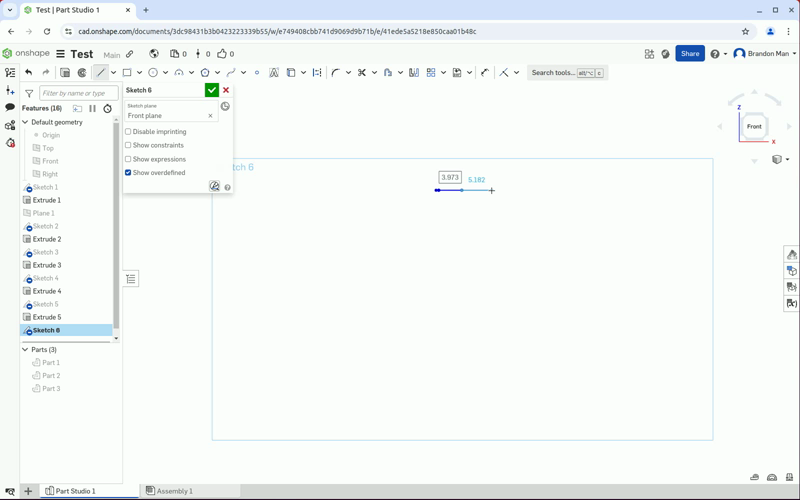
mouse_move(461, 186)
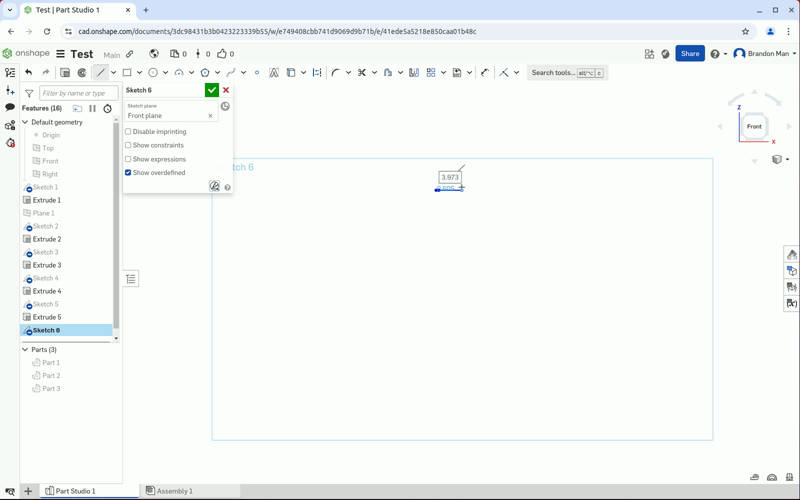
scroll(6)
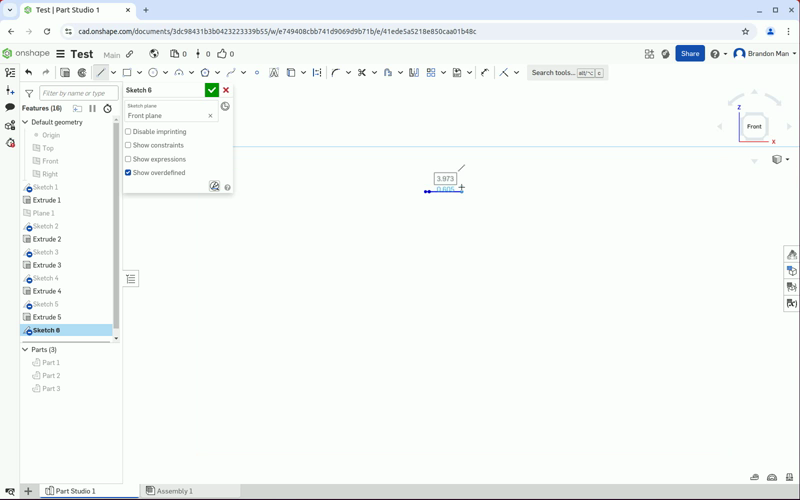
scroll(6)
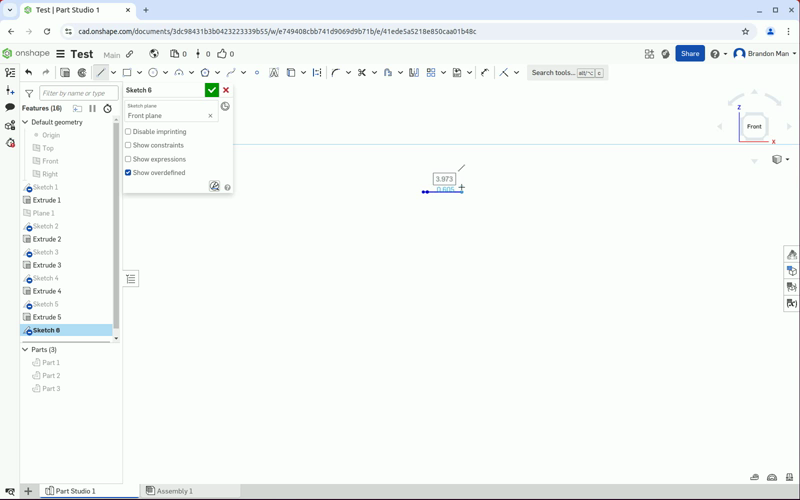
scroll(6)
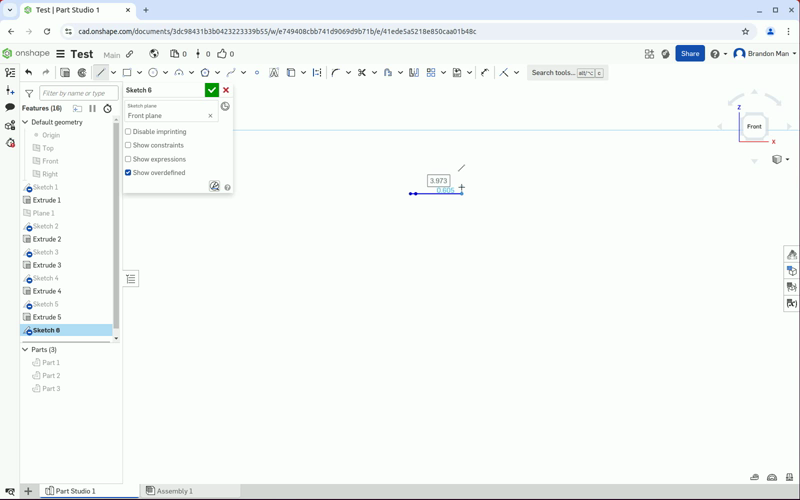
scroll(6)
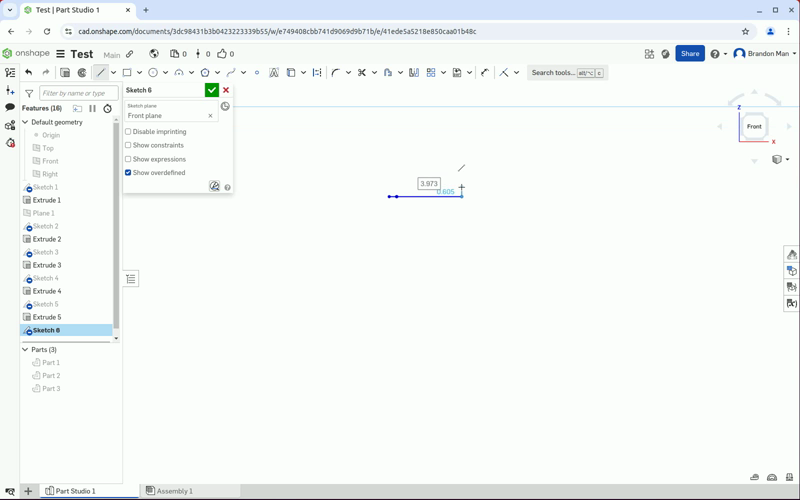
scroll(6)
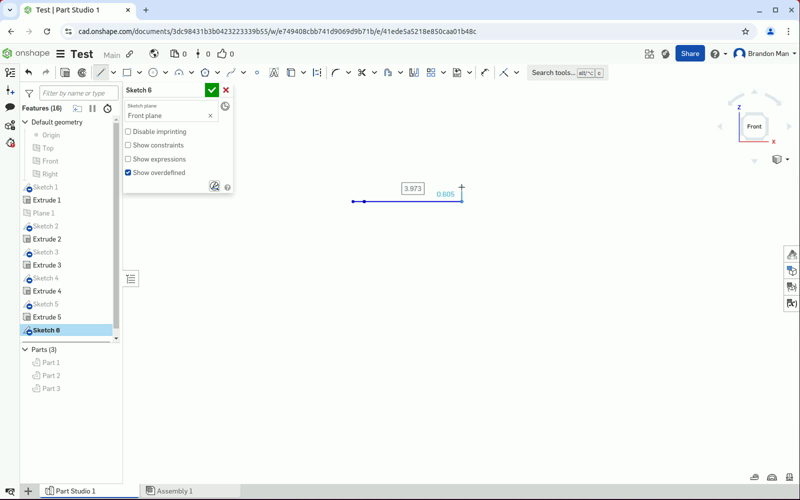
scroll(6)
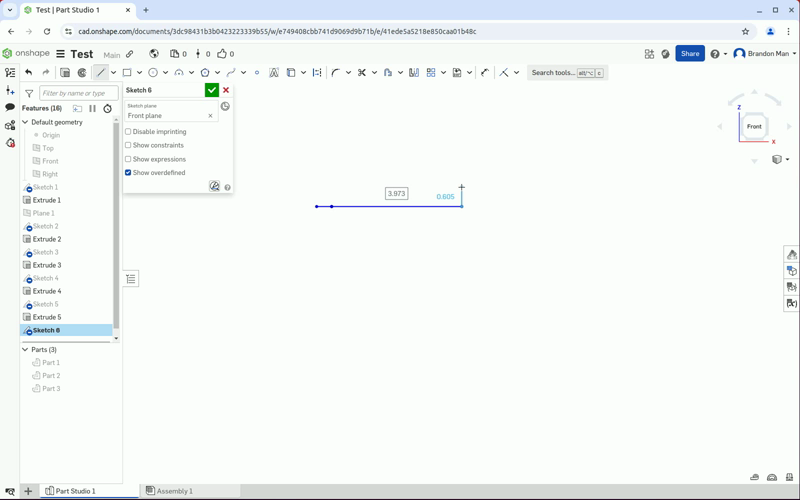
scroll(6)
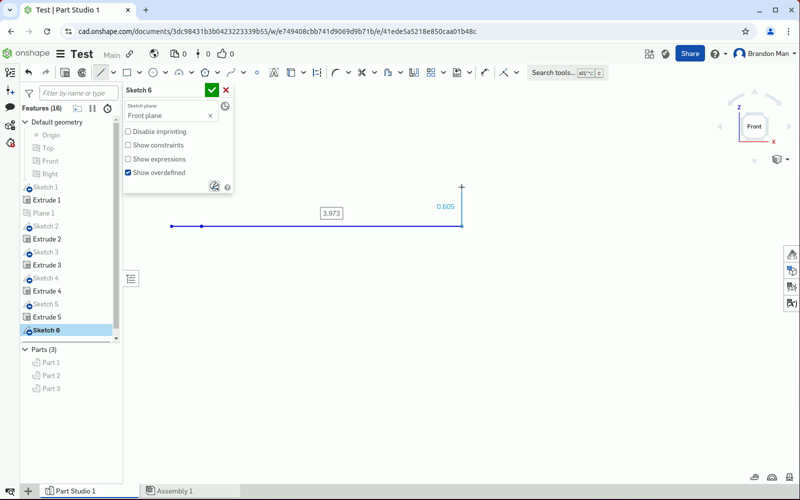
click(461, 186)
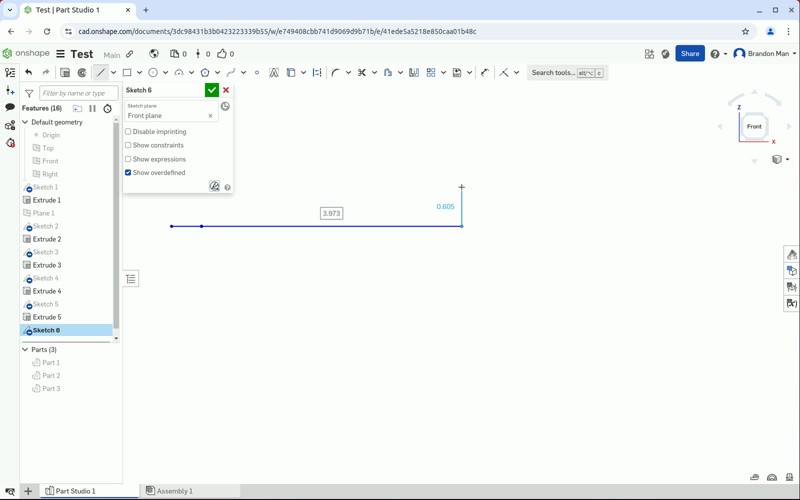
scroll(-6)
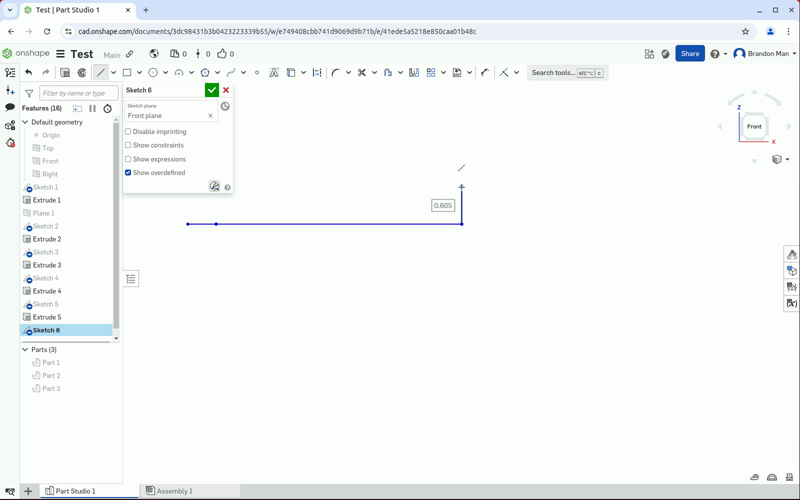
scroll(-6)
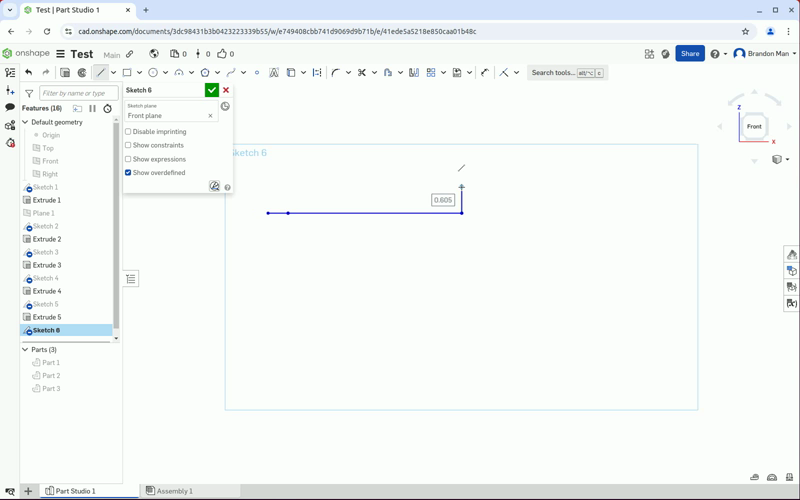
scroll(-6)
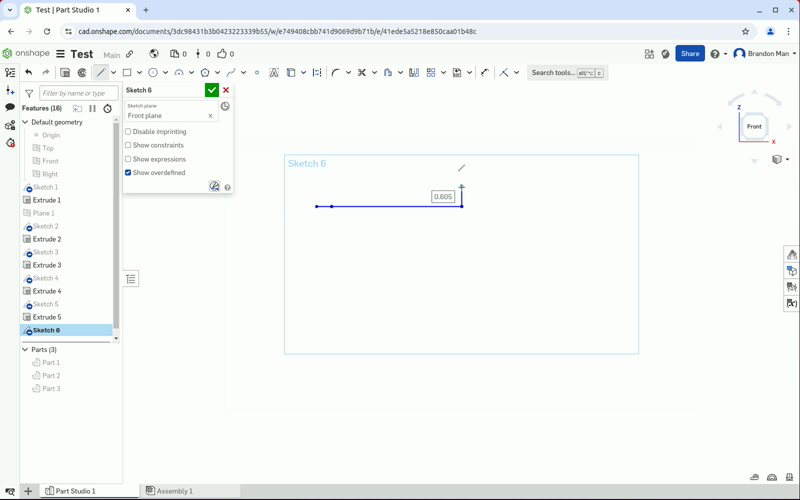
scroll(-6)
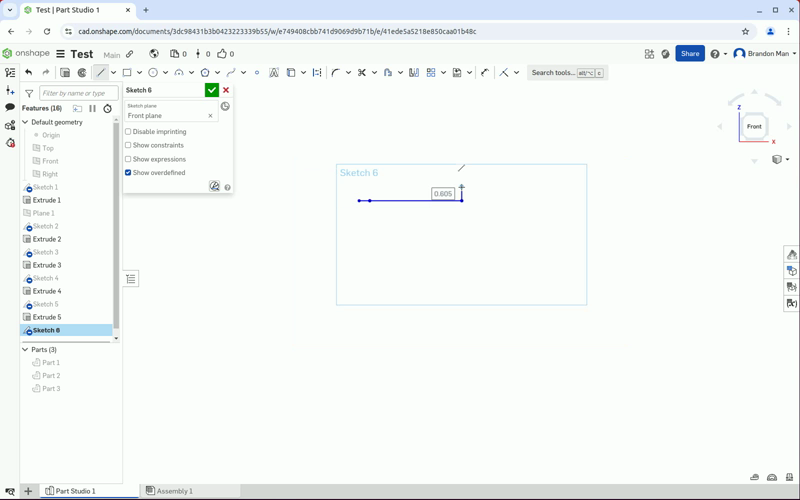
scroll(-6)
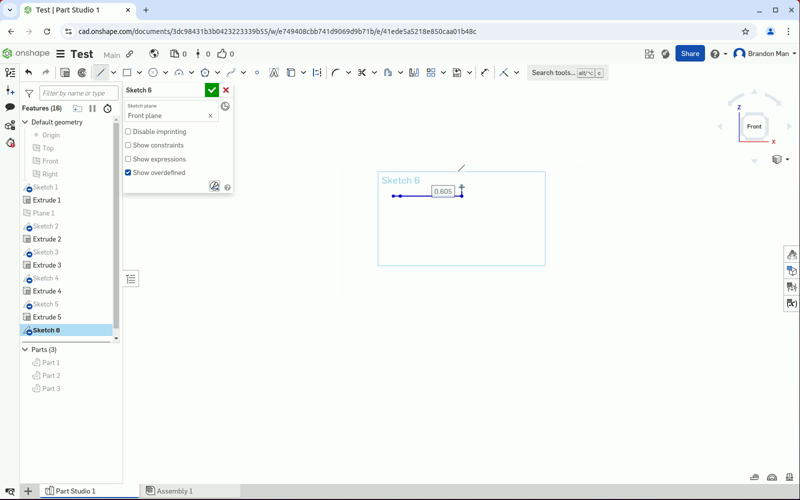
scroll(-6)
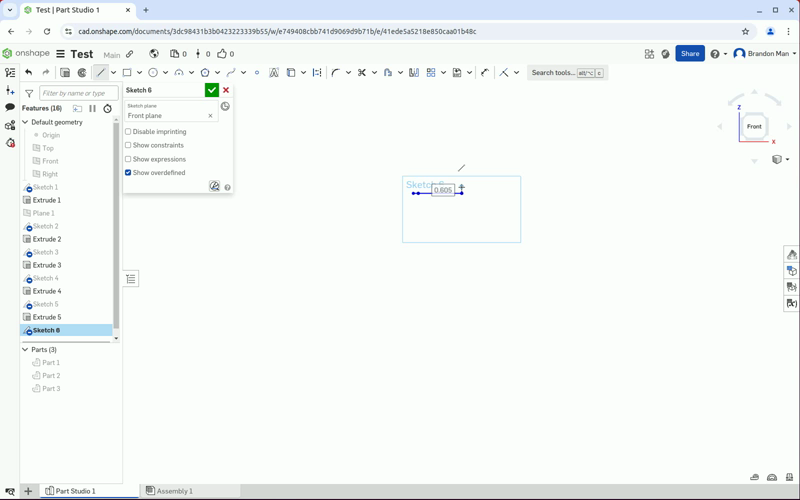
scroll(-6)
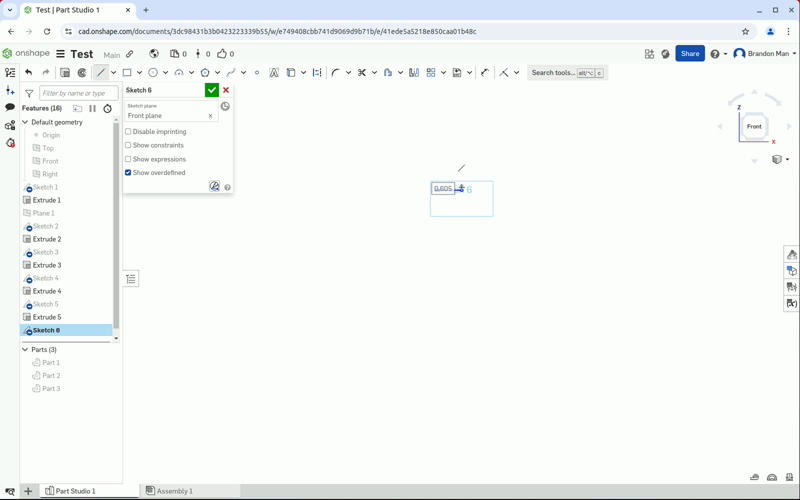
key_up(shift)
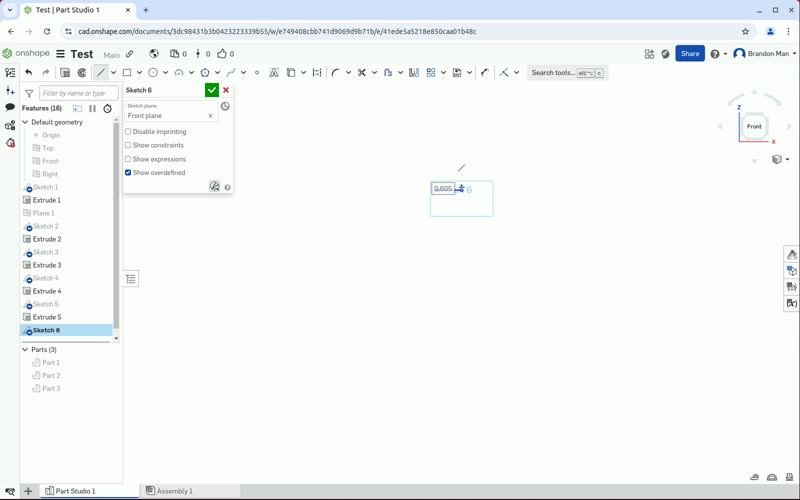
key_down(shift)
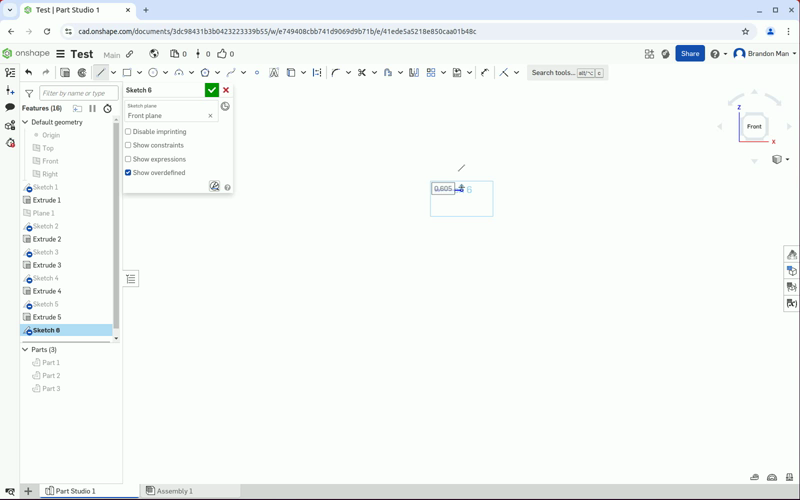
mouse_move(491, 186)
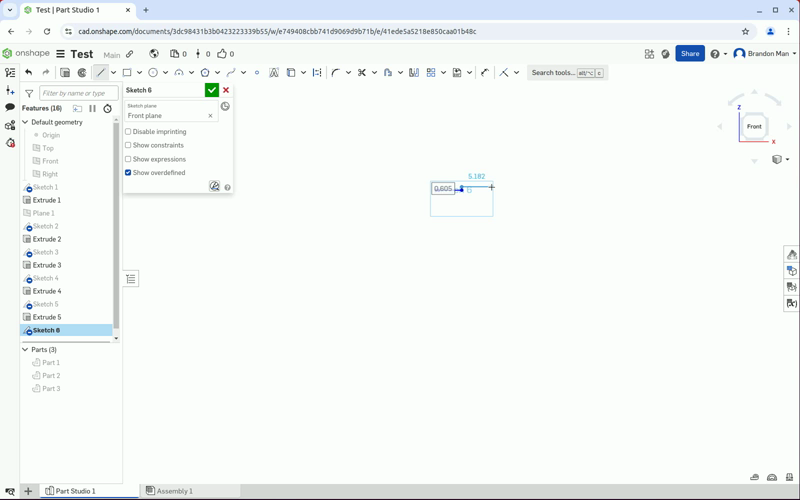
mouse_move(436, 186)
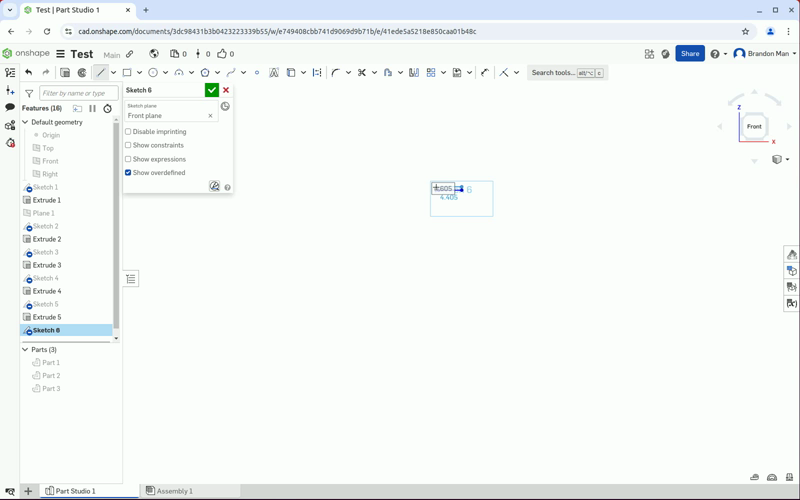
scroll(6)
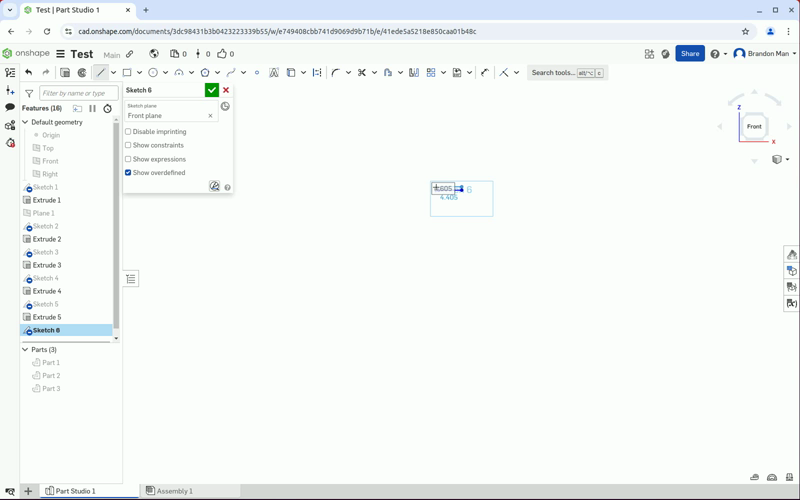
scroll(6)
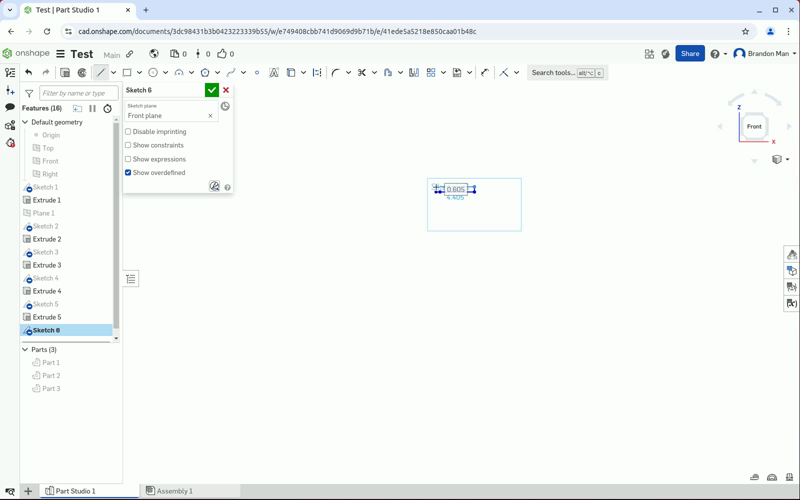
scroll(6)
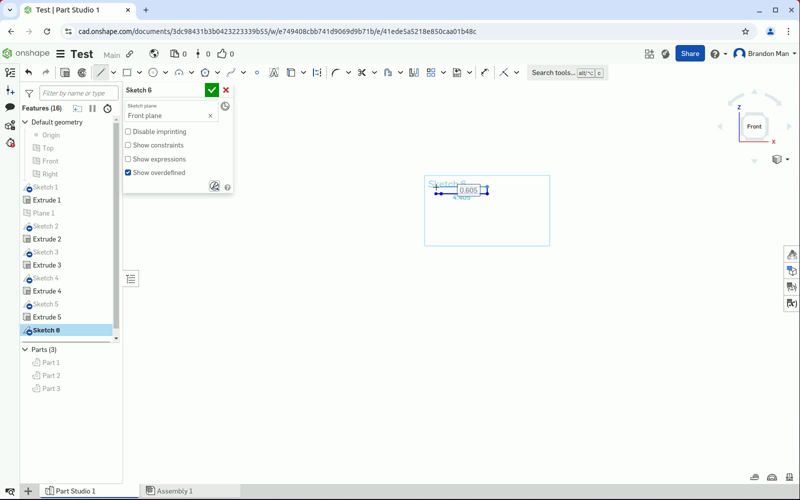
scroll(6)
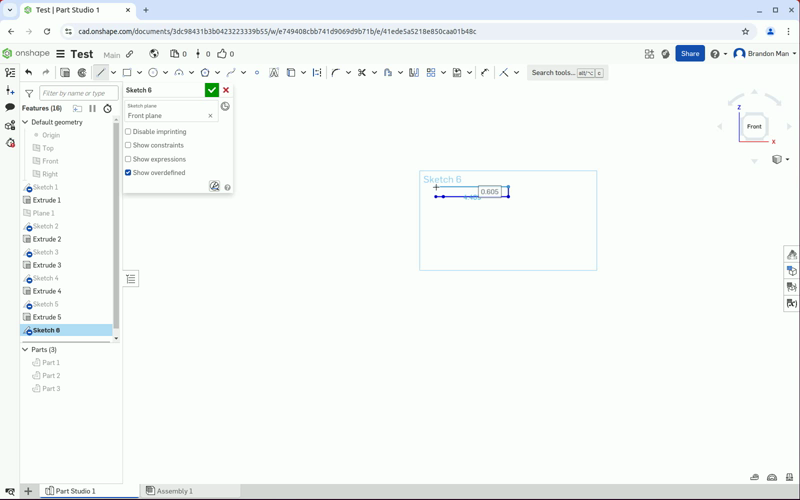
scroll(6)
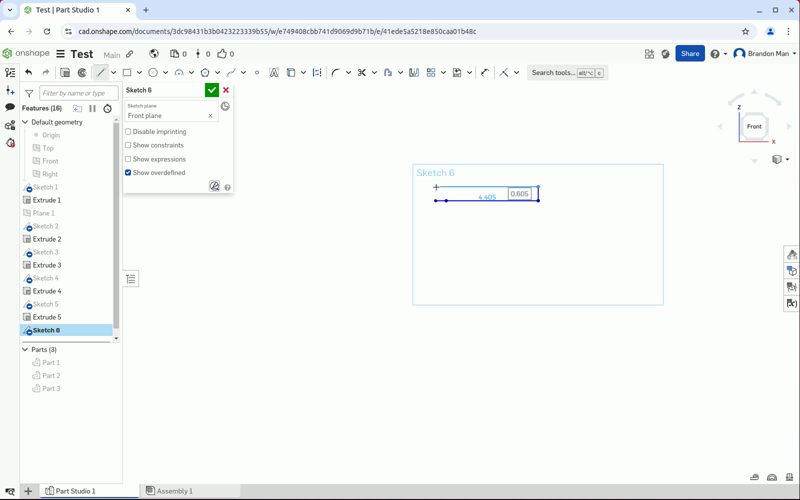
scroll(6)
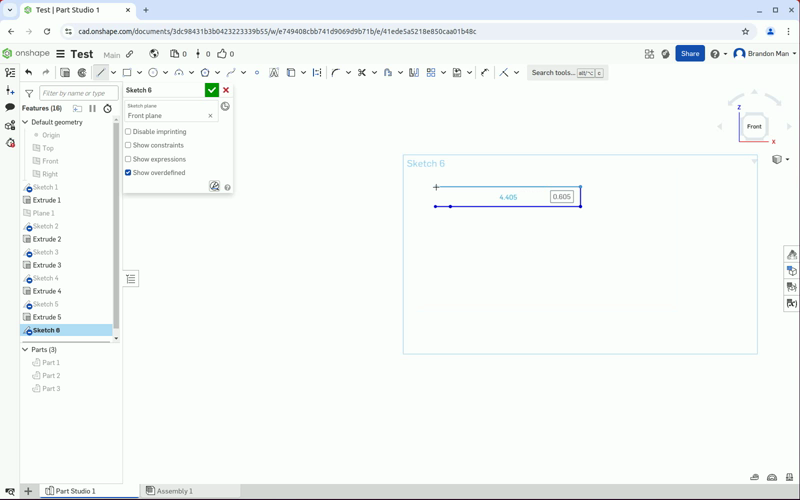
scroll(6)
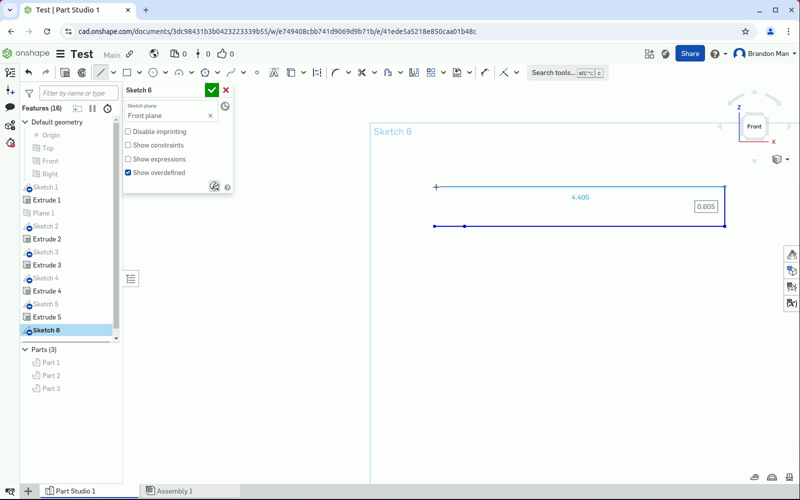
click(436, 186)
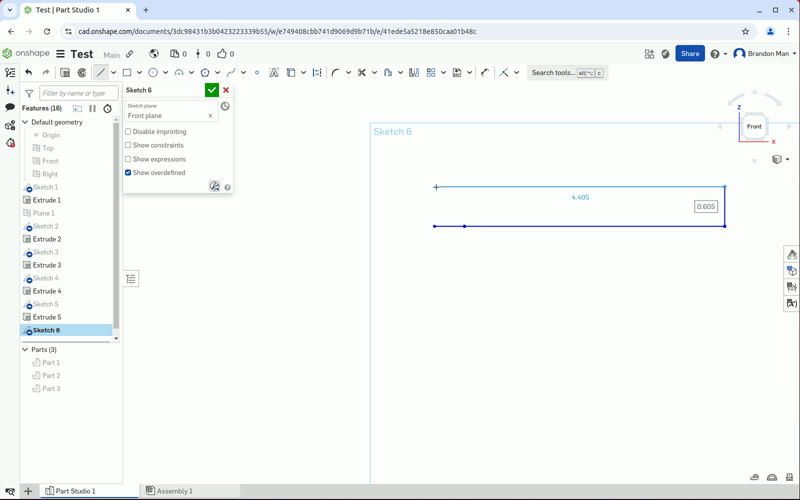
scroll(-6)
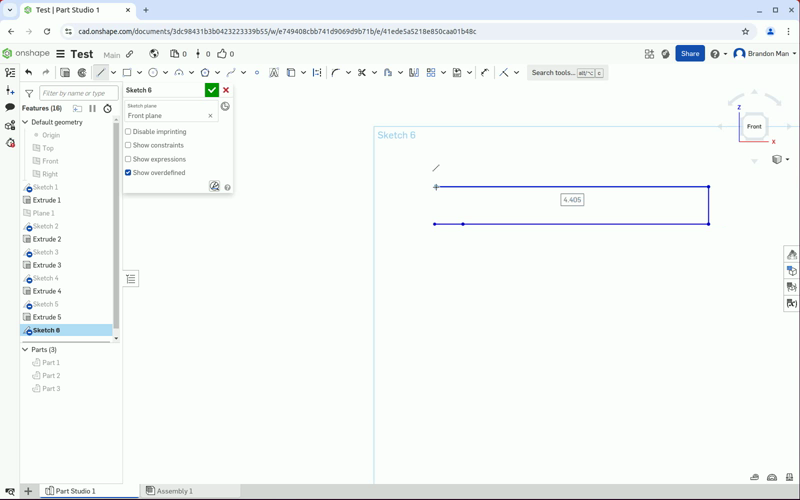
scroll(-6)
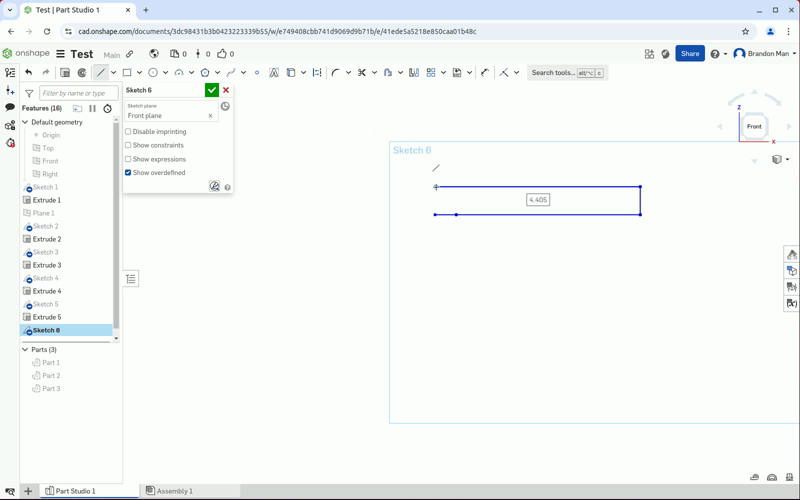
scroll(-6)
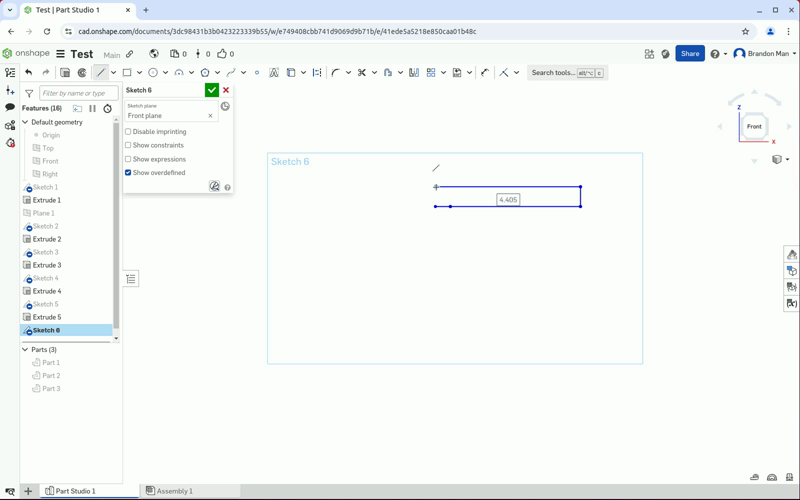
scroll(-6)
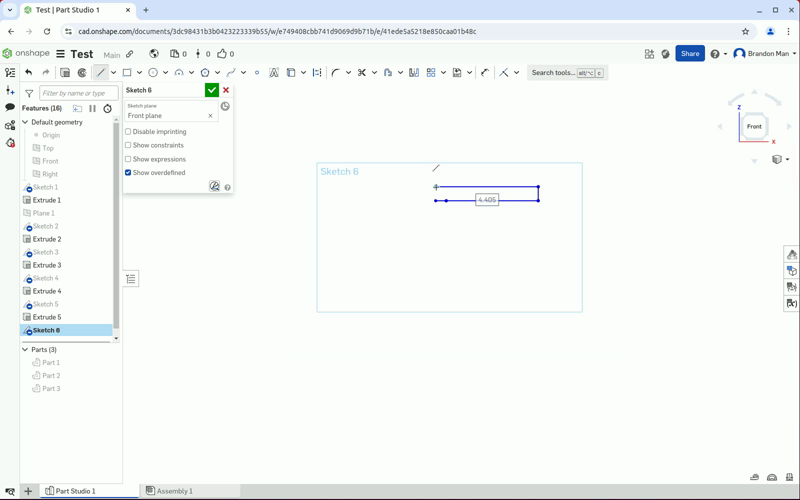
scroll(-6)
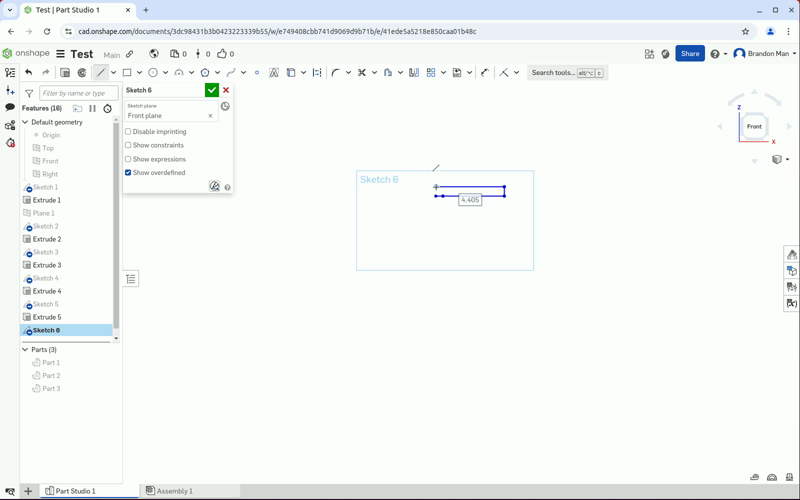
scroll(-6)
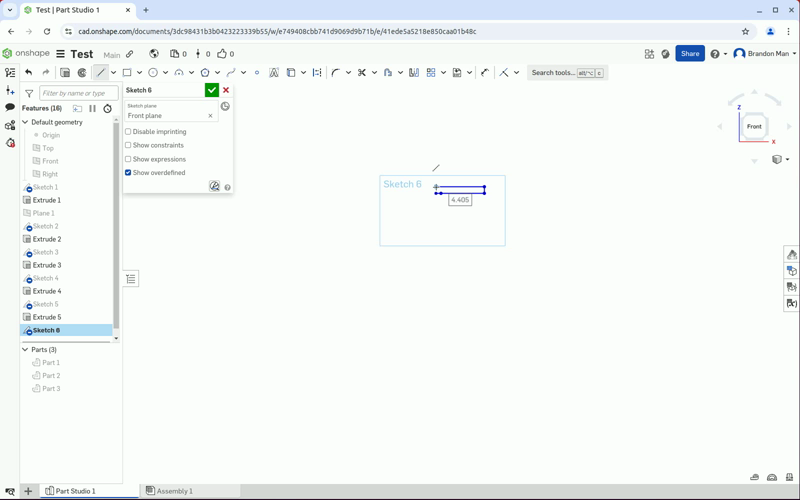
scroll(-6)
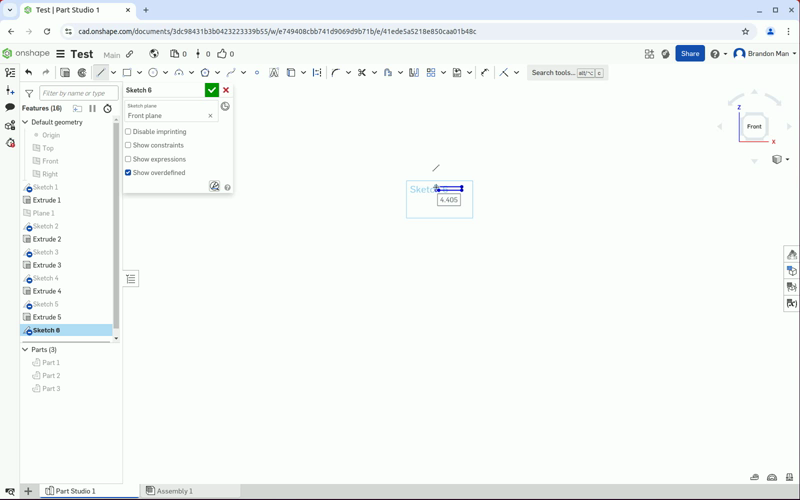
key_up(shift)
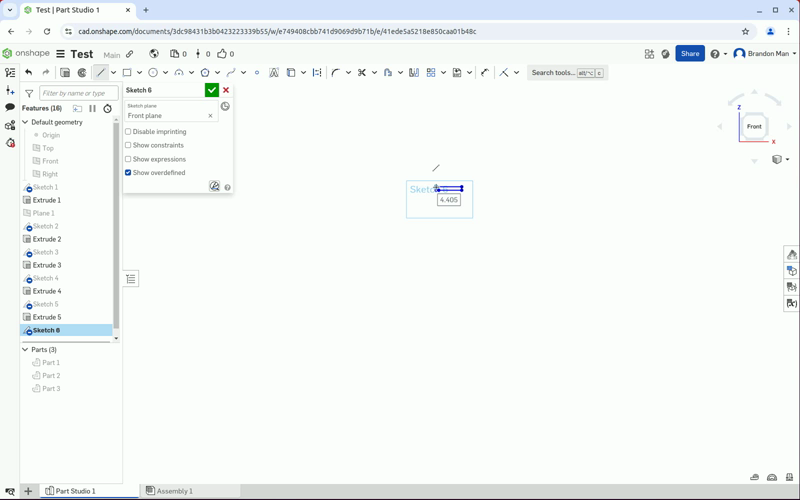
mouse_move(466, 186)
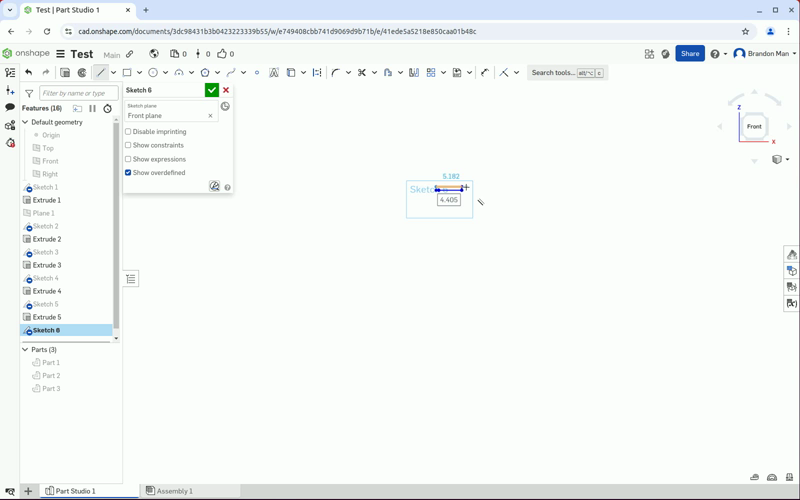
key_down(shift)
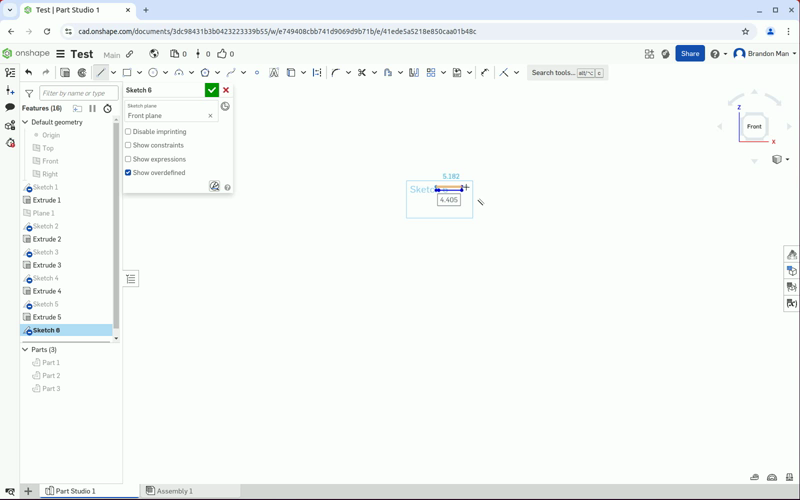
mouse_move(436, 190)
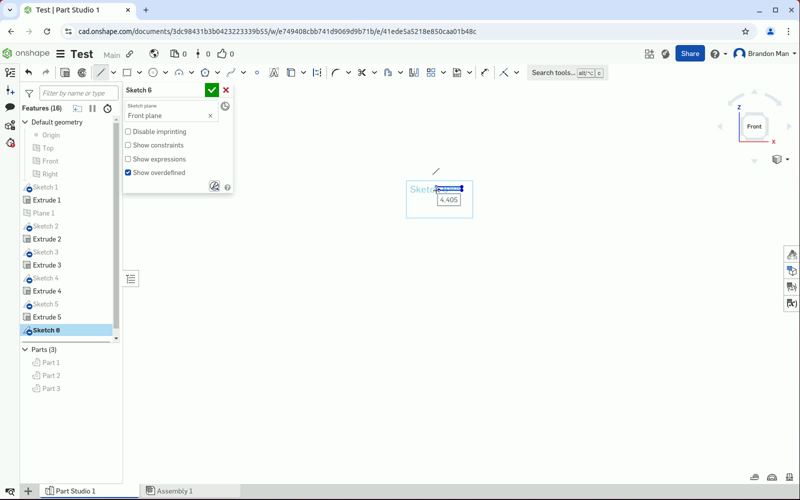
scroll(6)
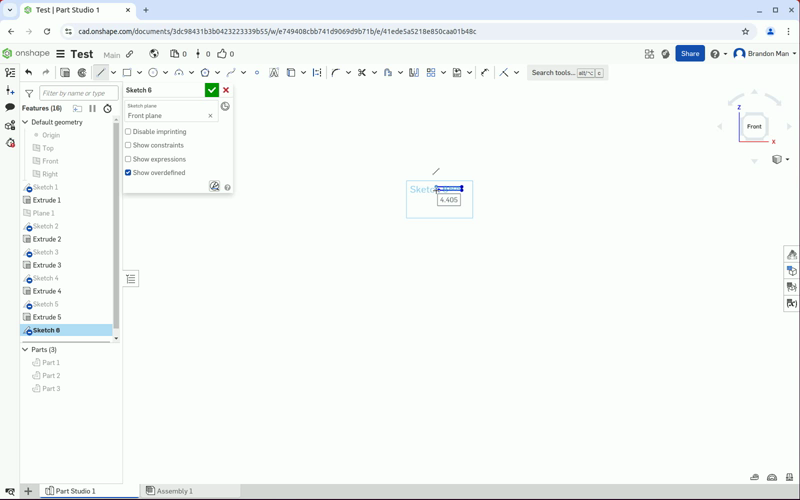
scroll(6)
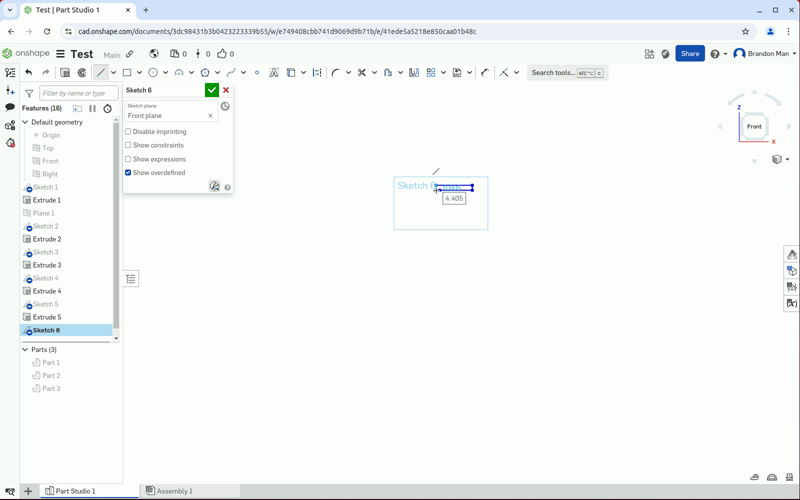
scroll(6)
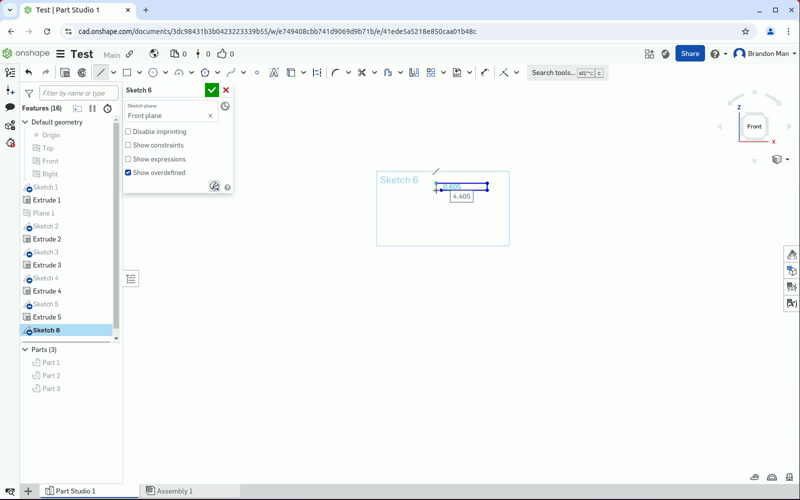
scroll(6)
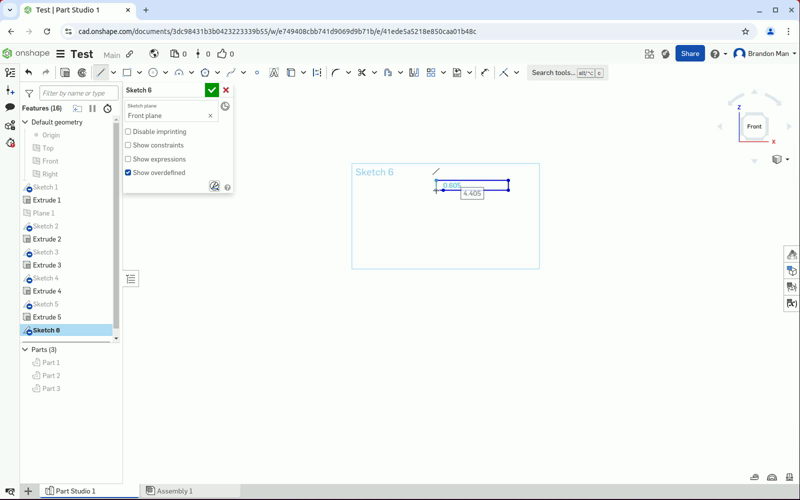
scroll(6)
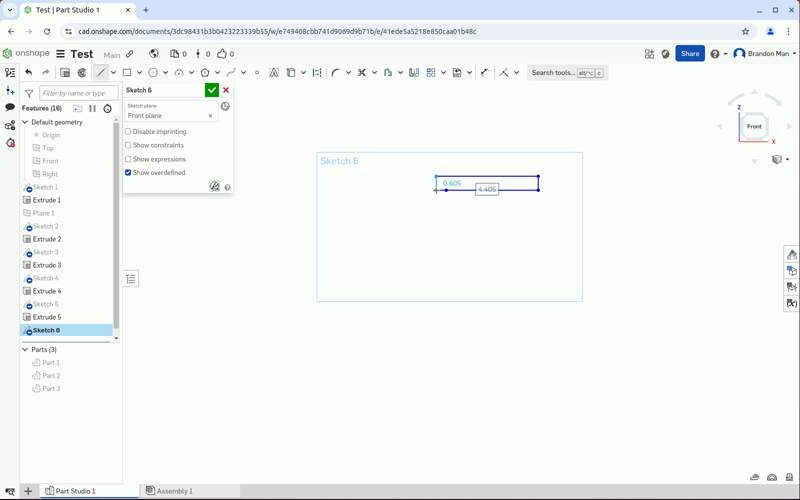
scroll(6)
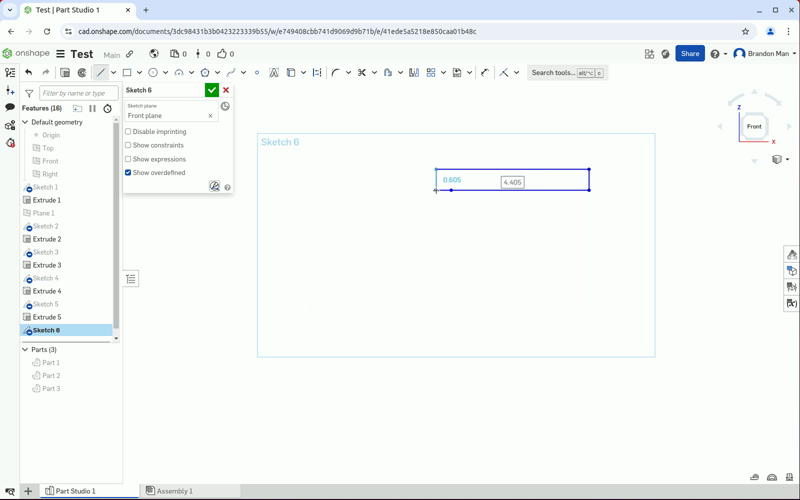
scroll(6)
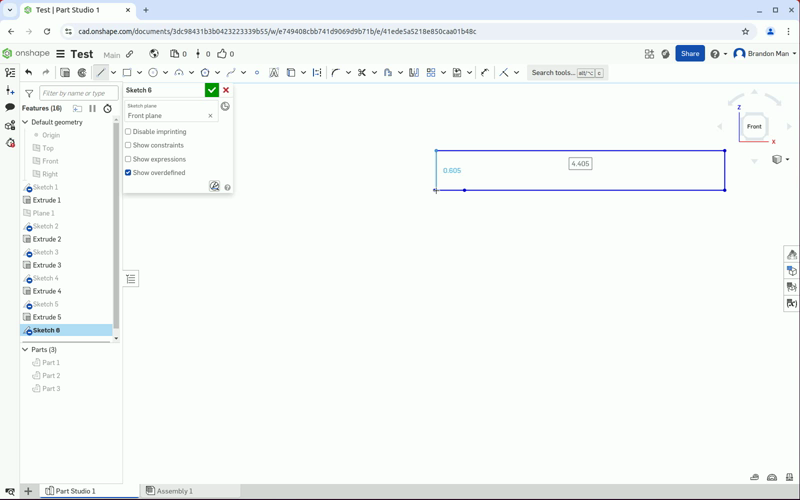
key_up(shift)
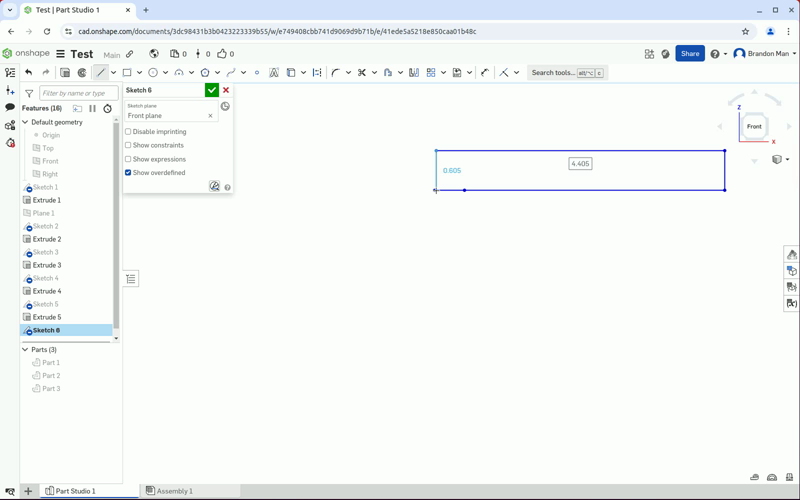
click(436, 190)
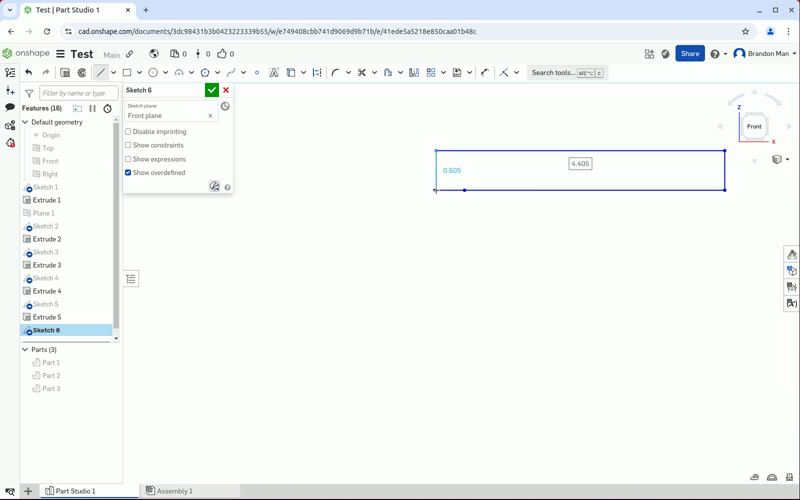
scroll(-6)
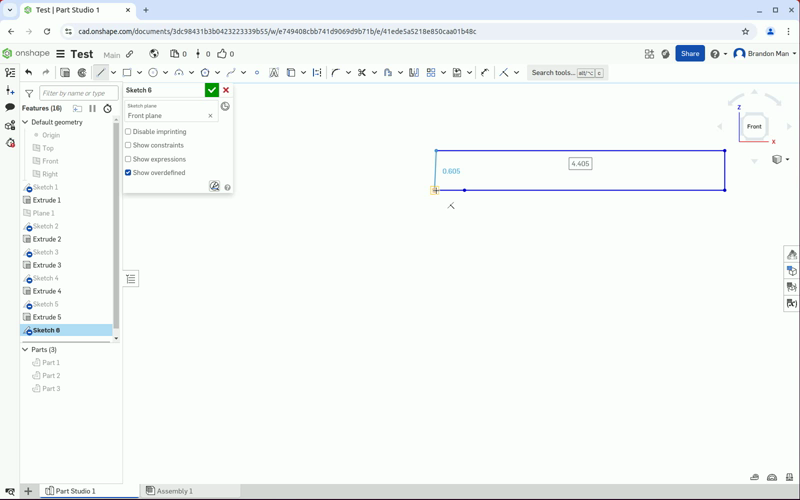
scroll(-6)
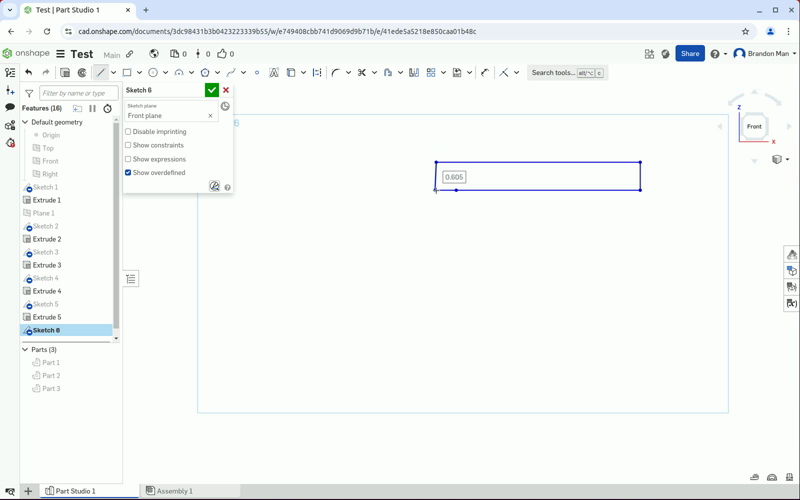
scroll(-6)
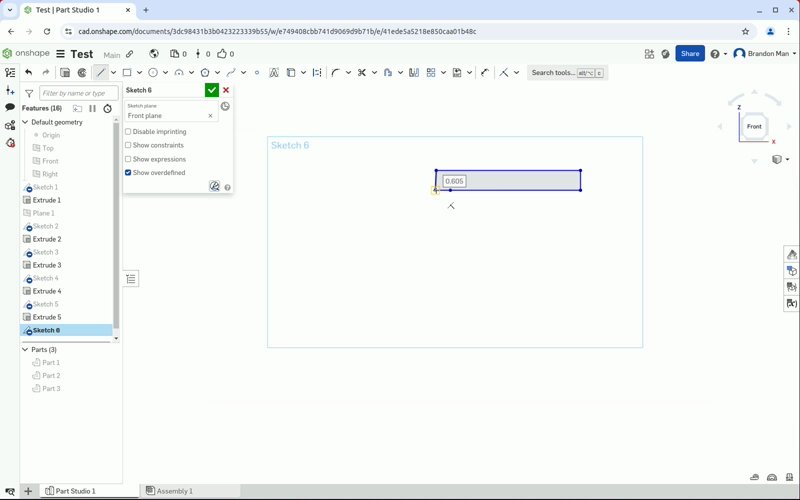
scroll(-6)
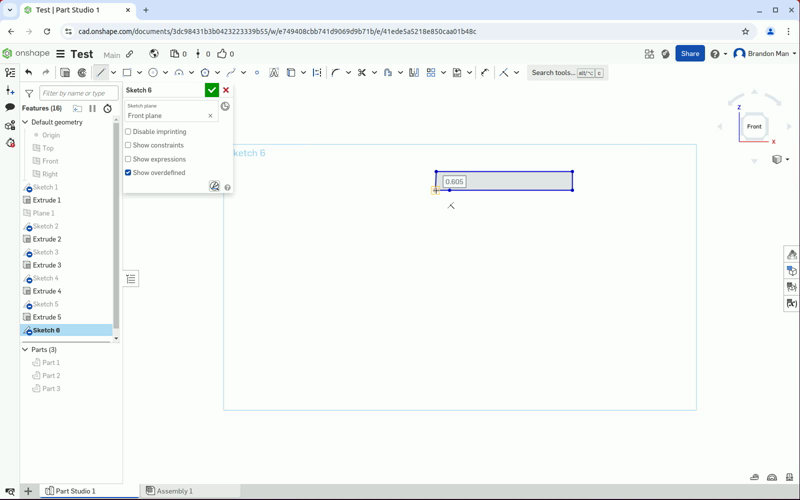
scroll(-6)
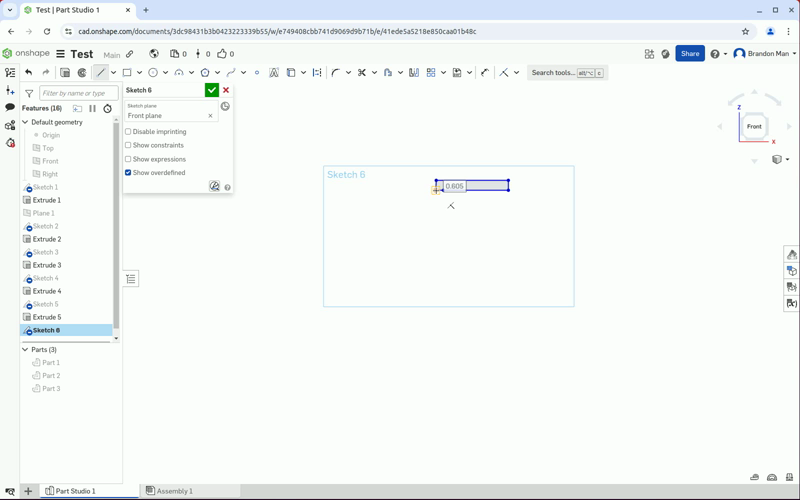
scroll(-6)
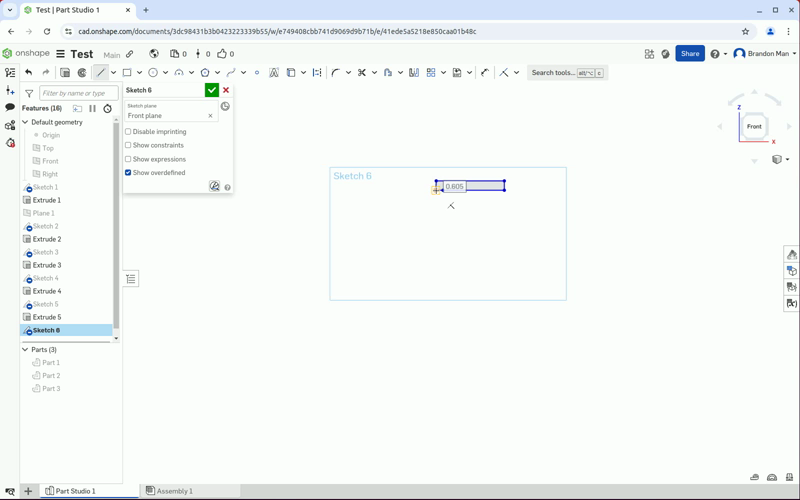
scroll(-6)
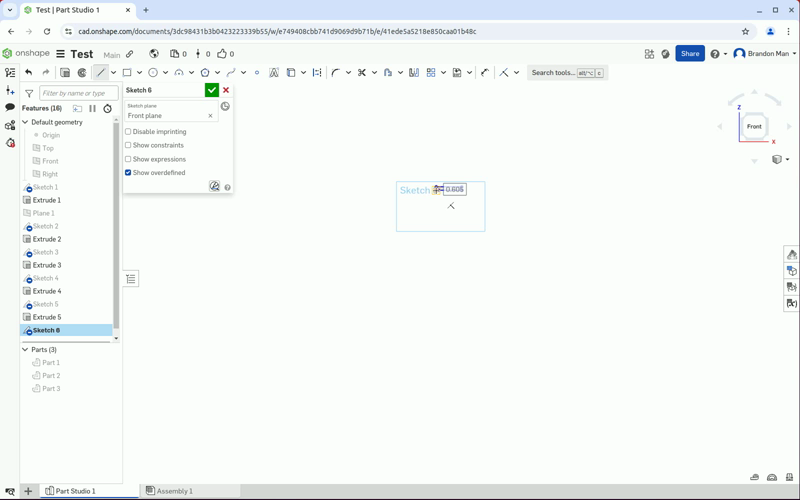
key(esc)
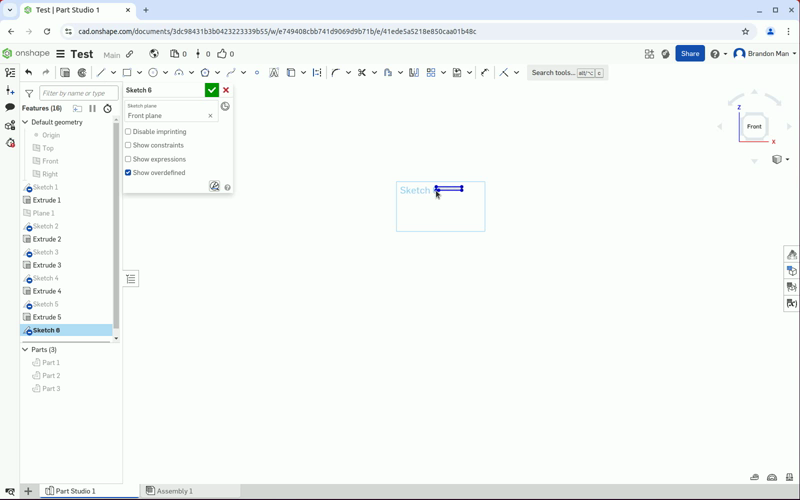
mouse_move(459, 189)
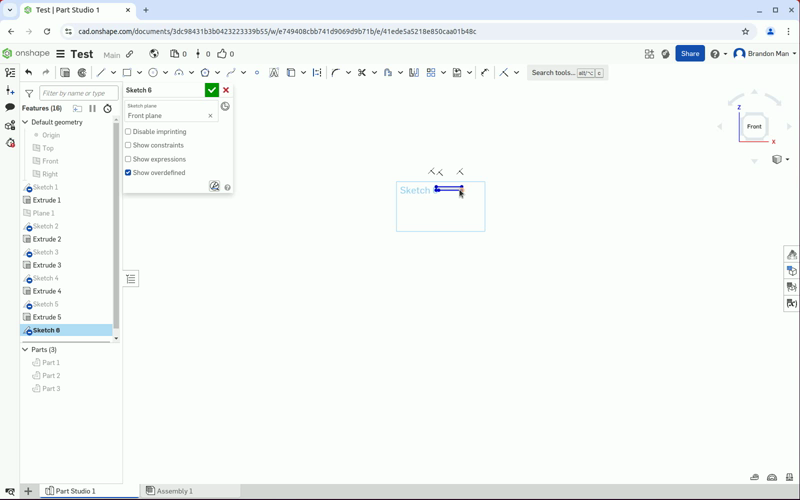
scroll(6)
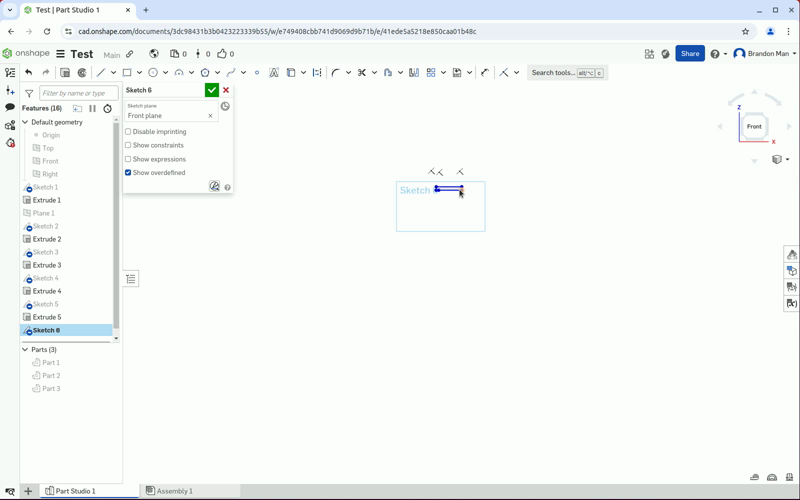
scroll(6)
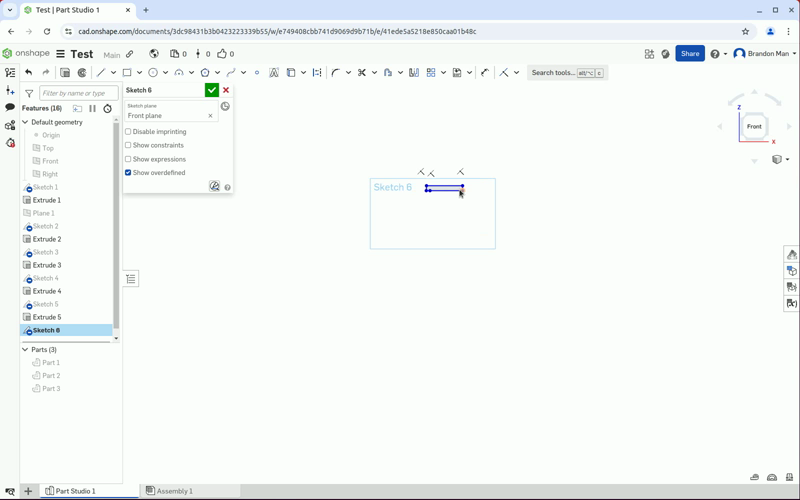
scroll(6)
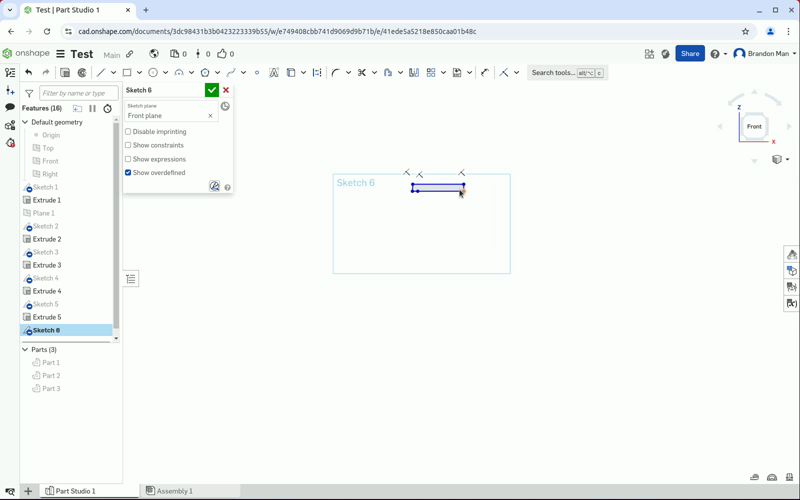
scroll(6)
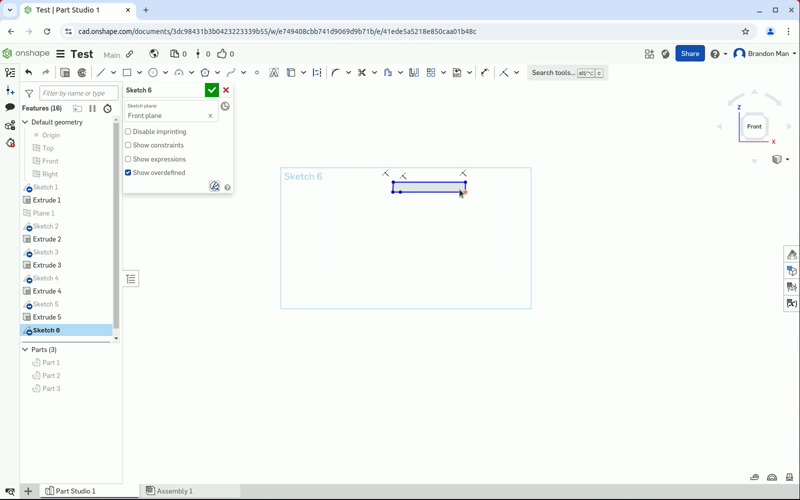
scroll(6)
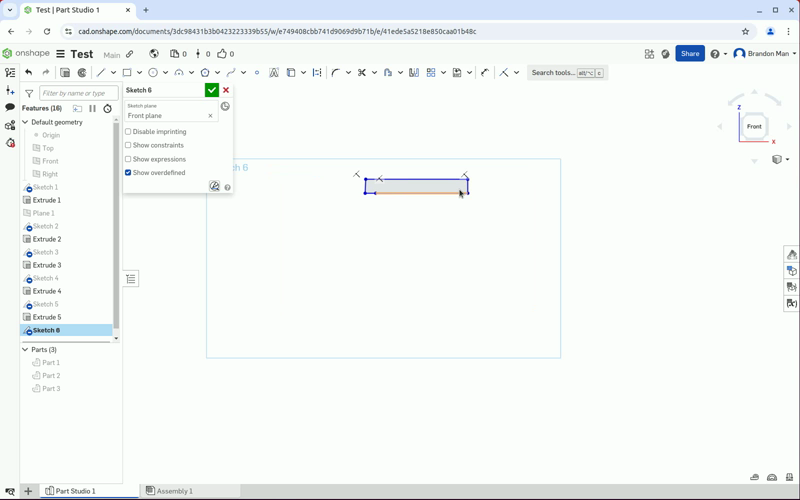
scroll(6)
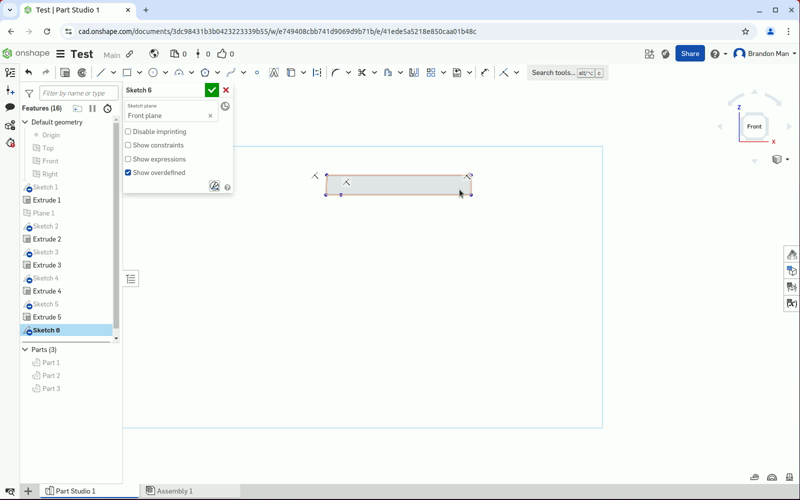
scroll(6)
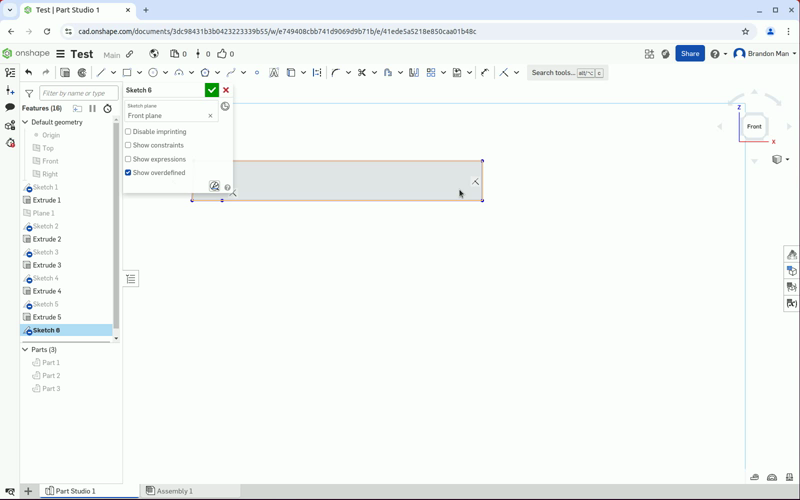
click(459, 189)
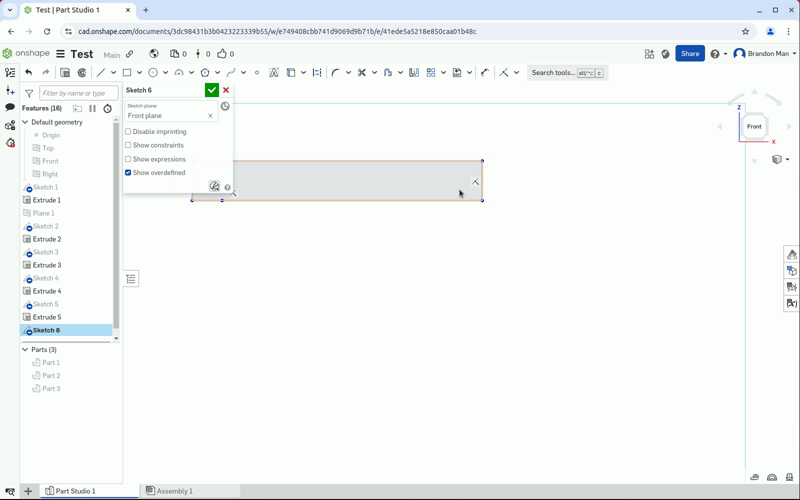
scroll(-6)
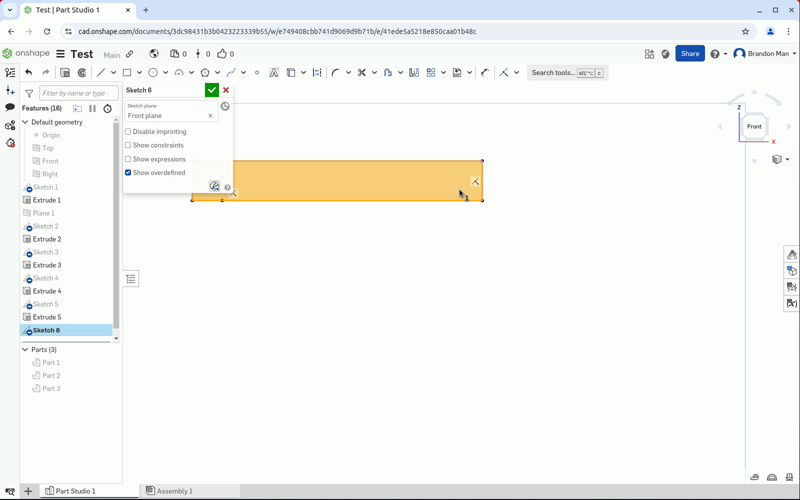
scroll(-6)
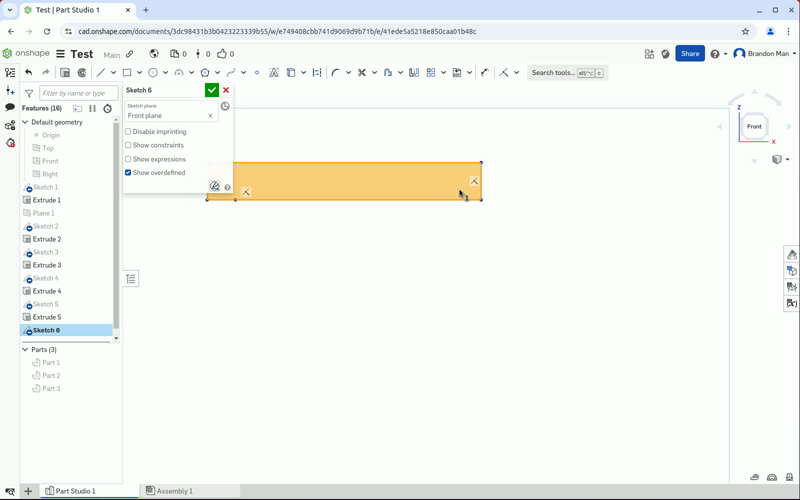
scroll(-6)
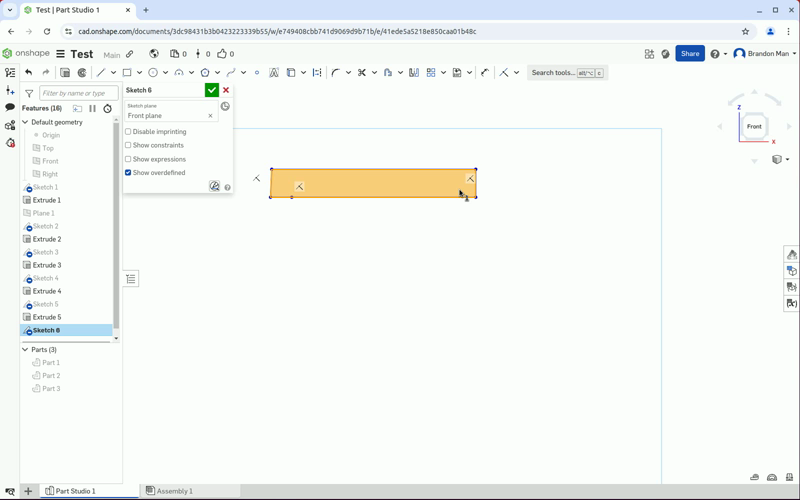
scroll(-6)
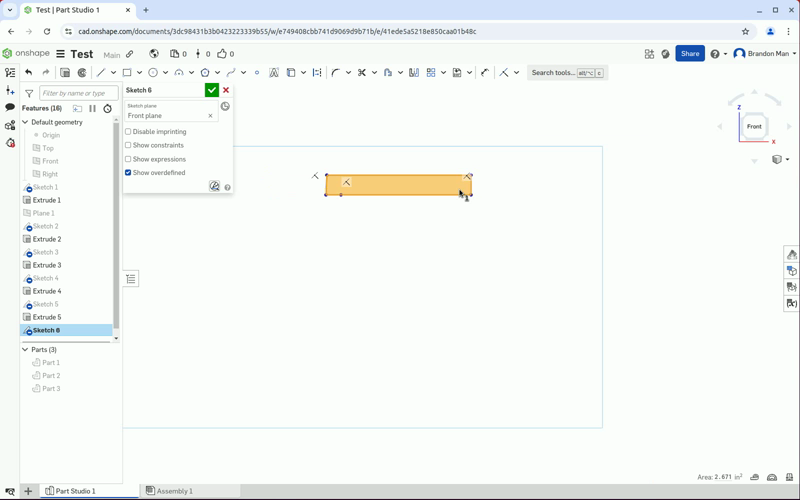
scroll(-6)
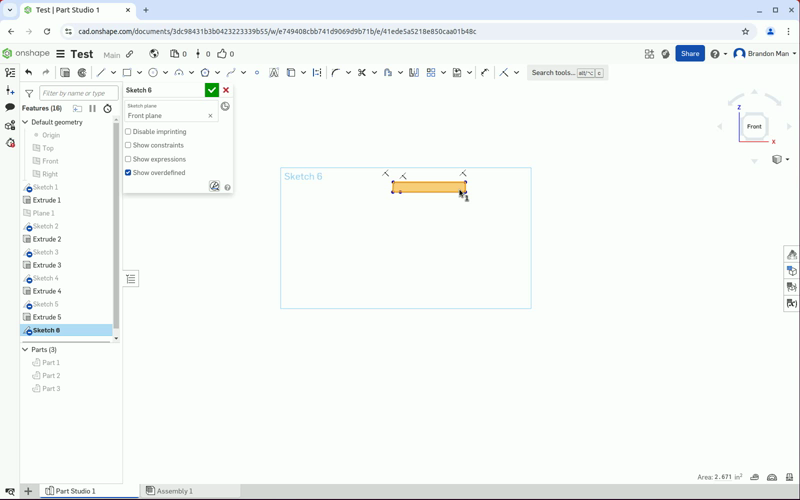
scroll(-6)
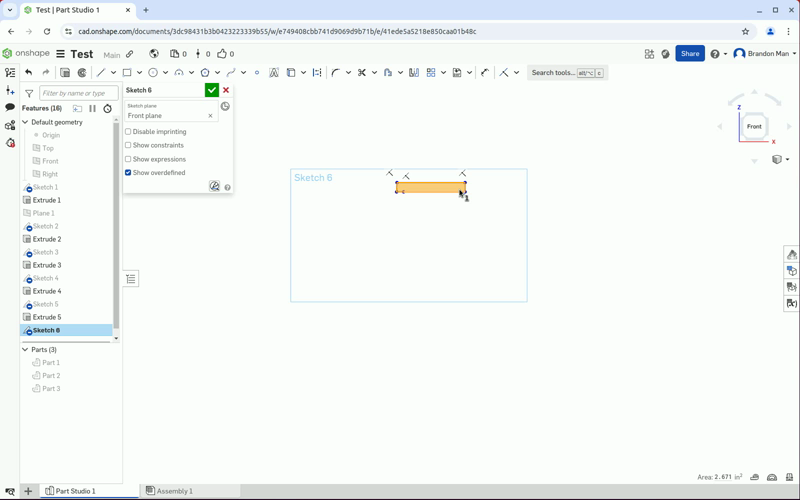
scroll(-6)
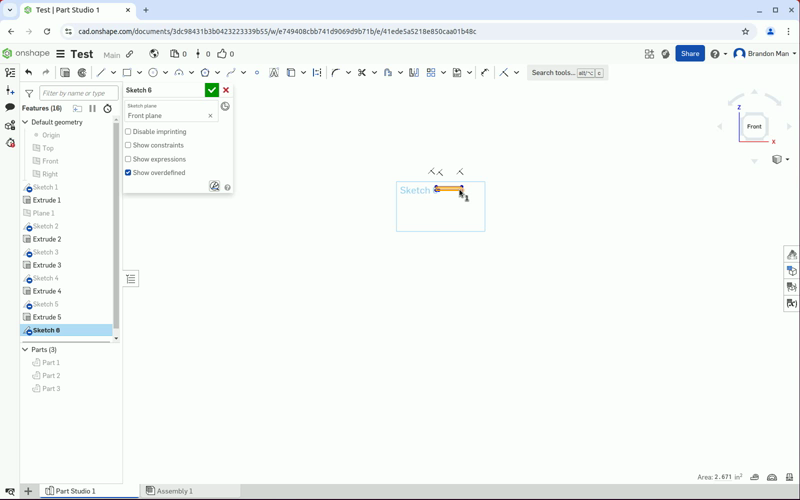
mouse_move(73, 352)
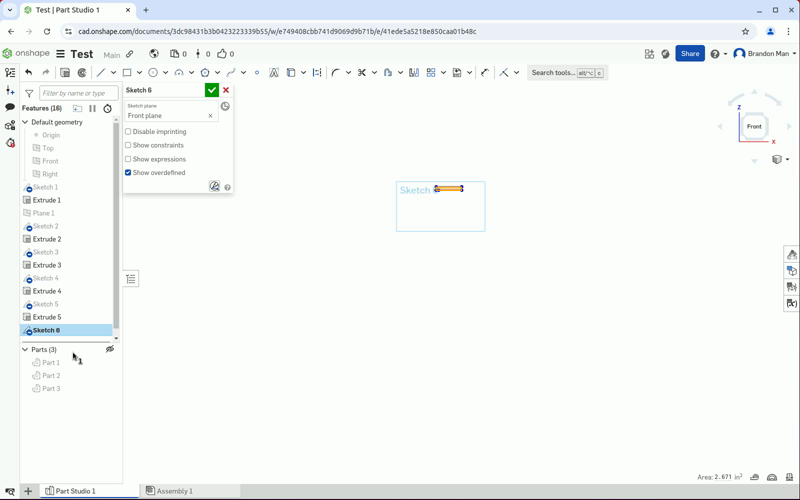
key(shift+y)
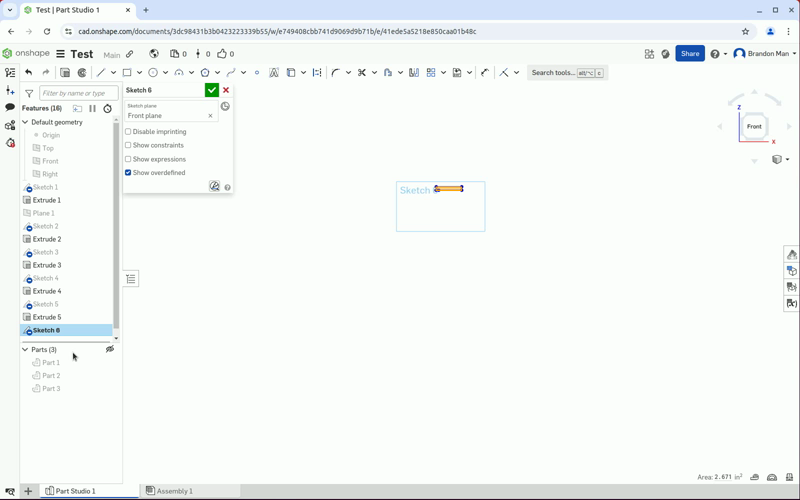
key(shift+e)
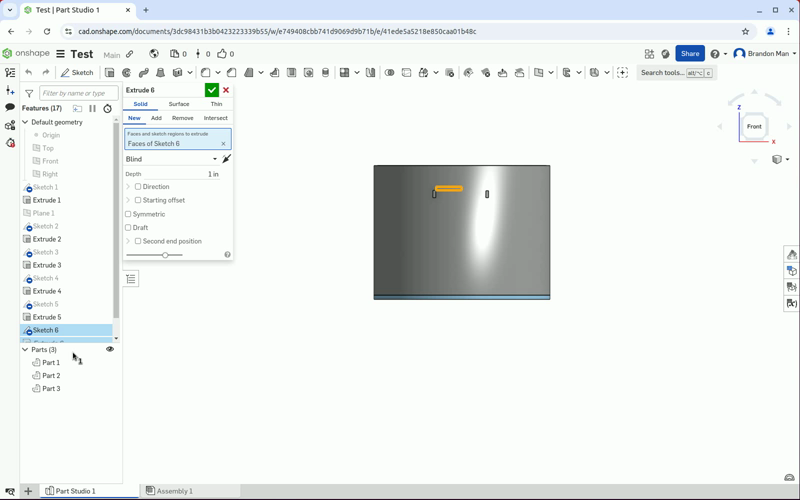
mouse_move(143, 106)
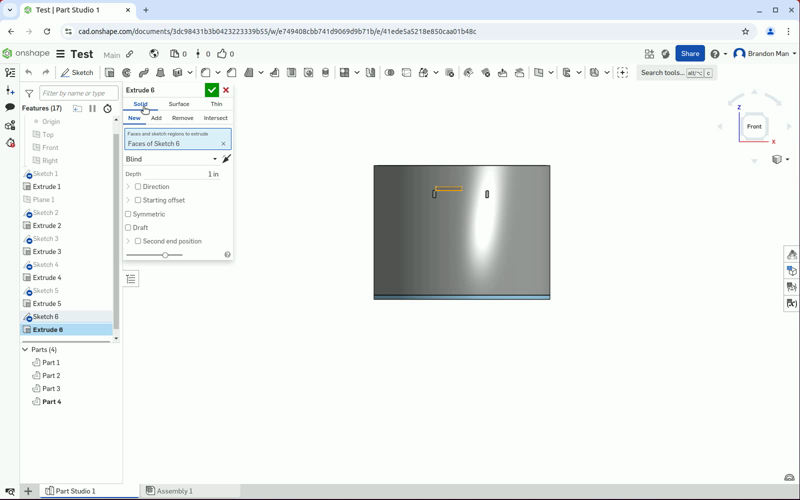
click(143, 106)
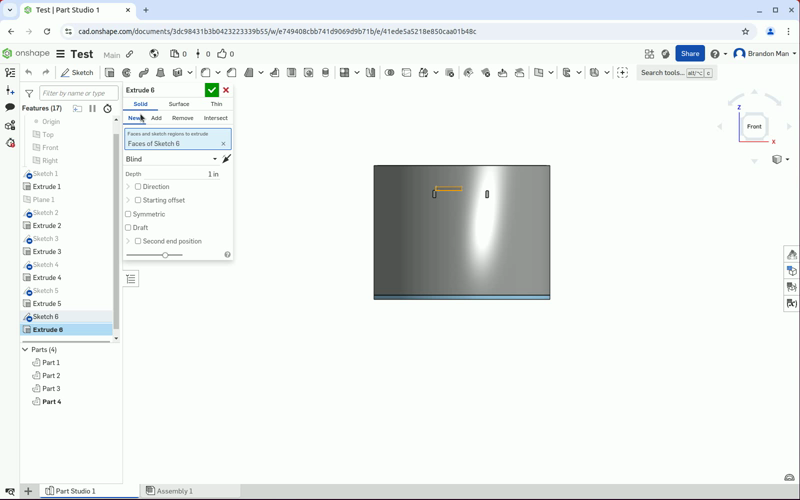
mouse_move(137, 120)
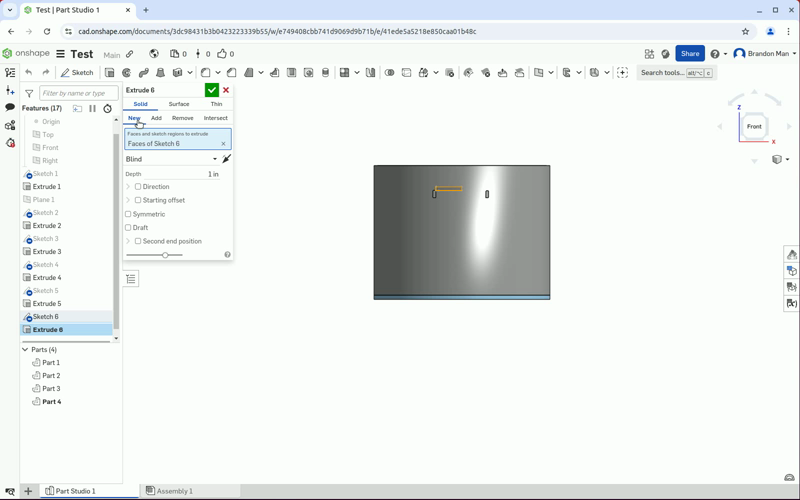
click(137, 120)
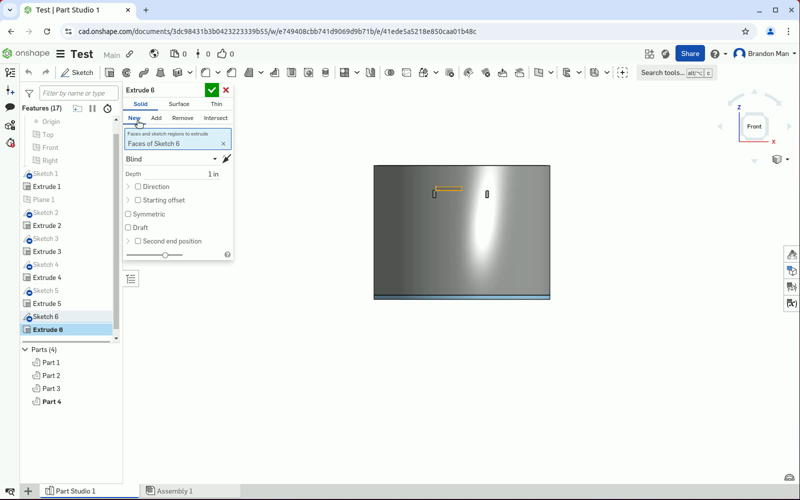
key(tab, 4)
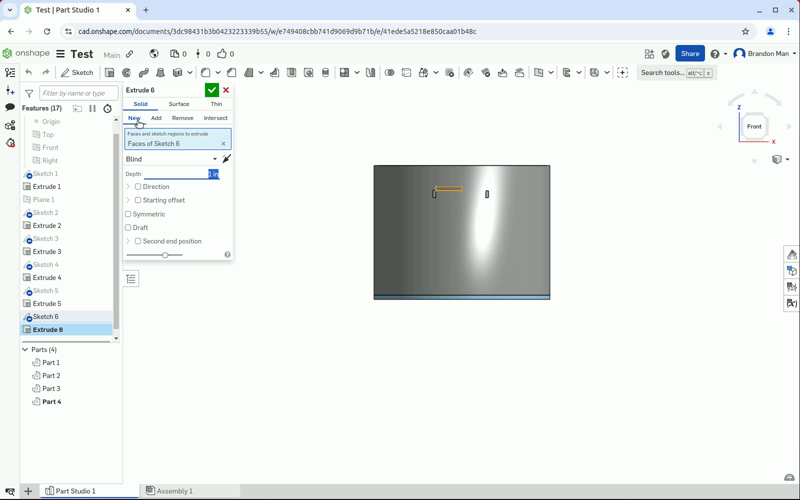
text(31.774)
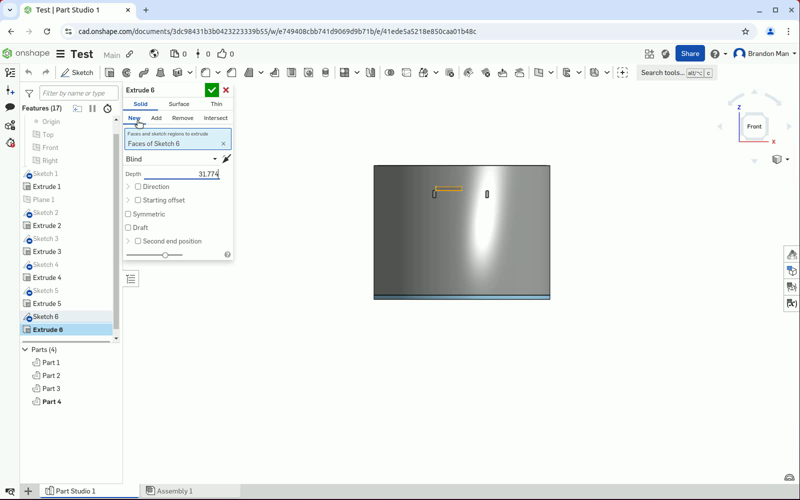
key(tab, 3)
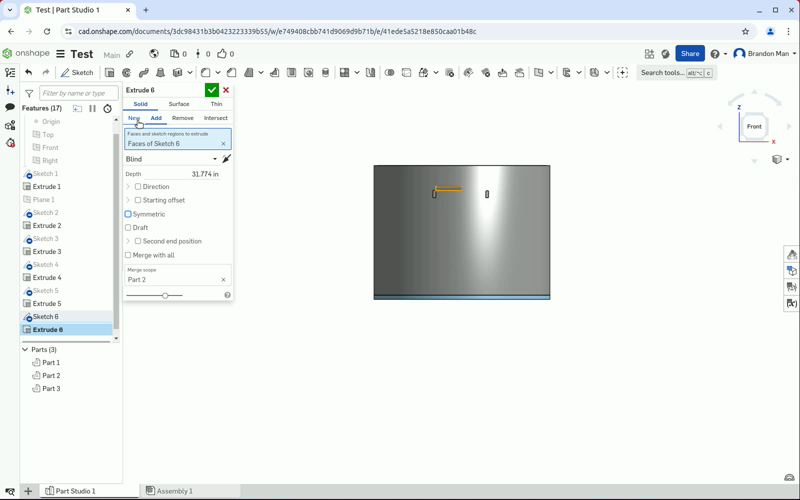
key(space)
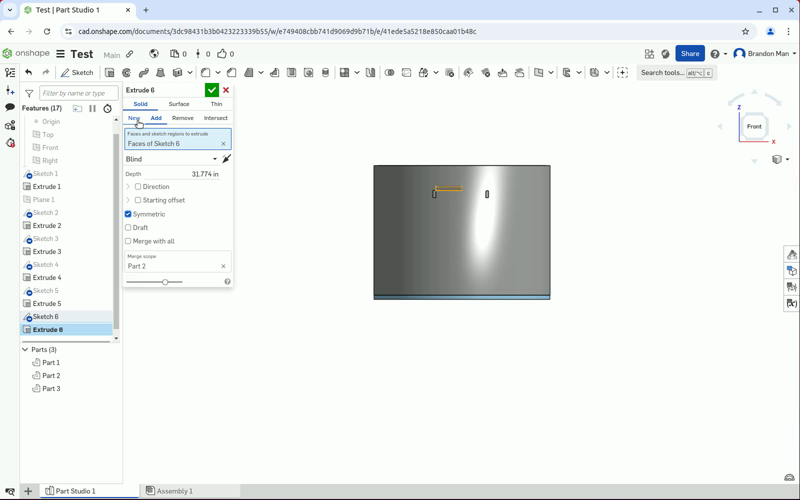
key(enter)
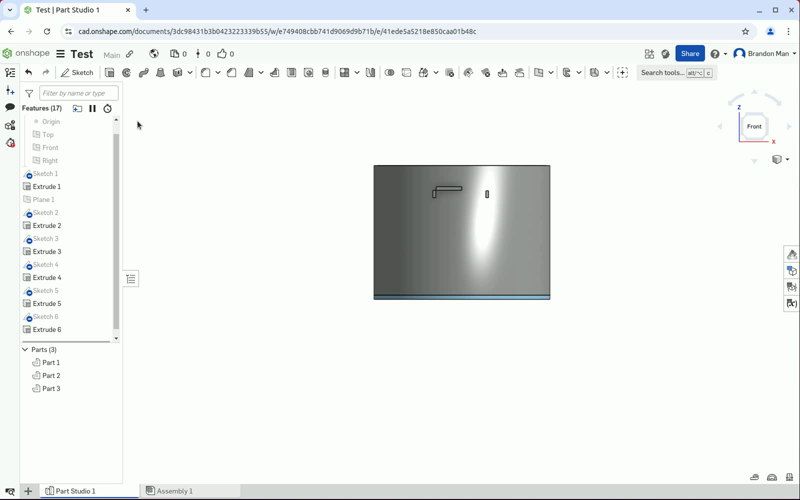
key(shift+h)
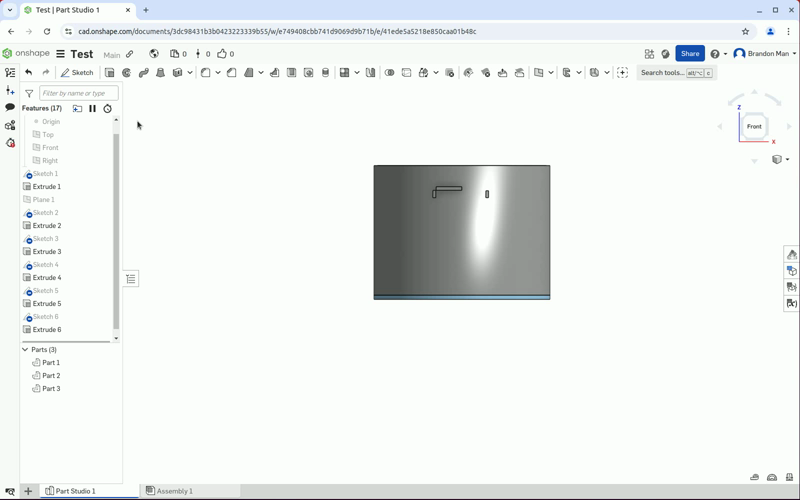
key(shift+h)
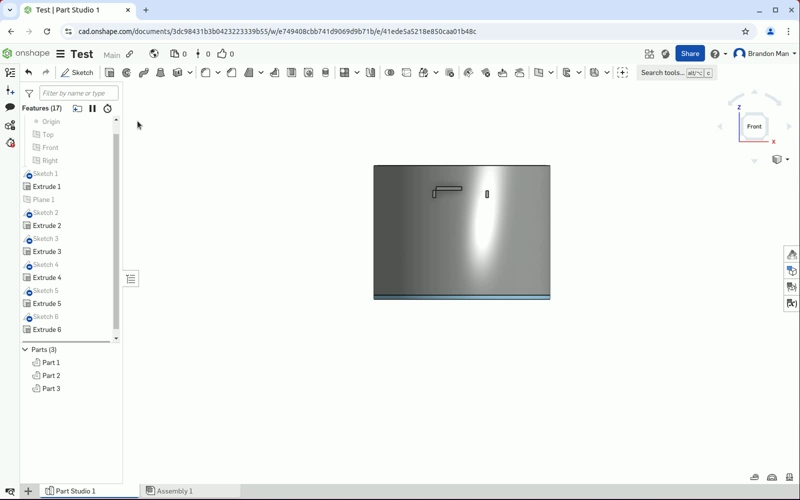
mouse_move(69, 176)
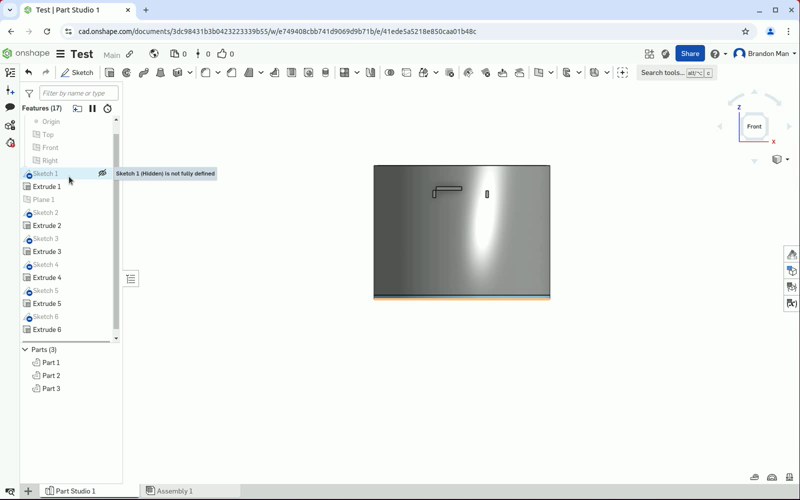
click(69, 176)
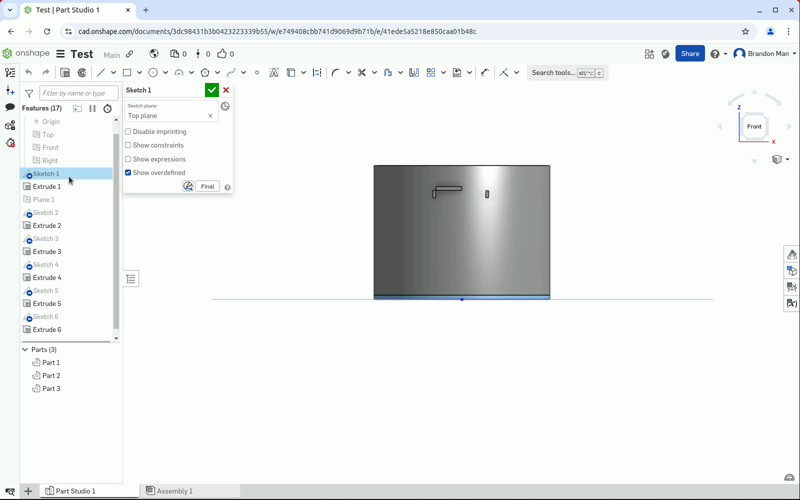
mouse_move(229, 92)
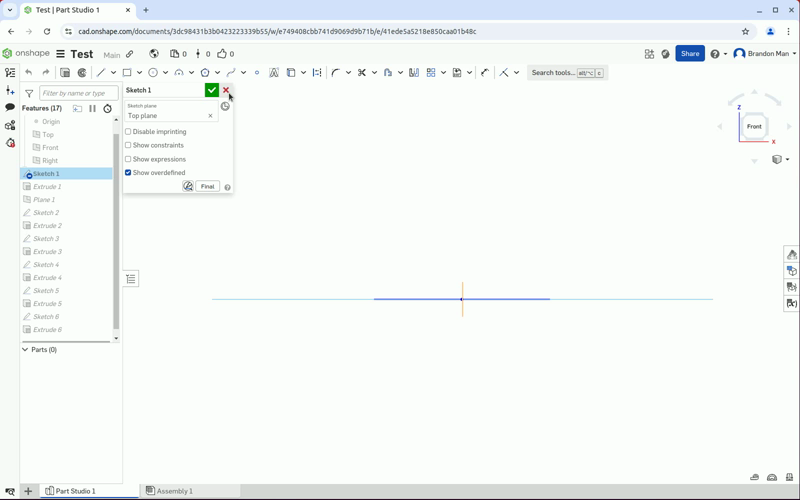
click(229, 92)
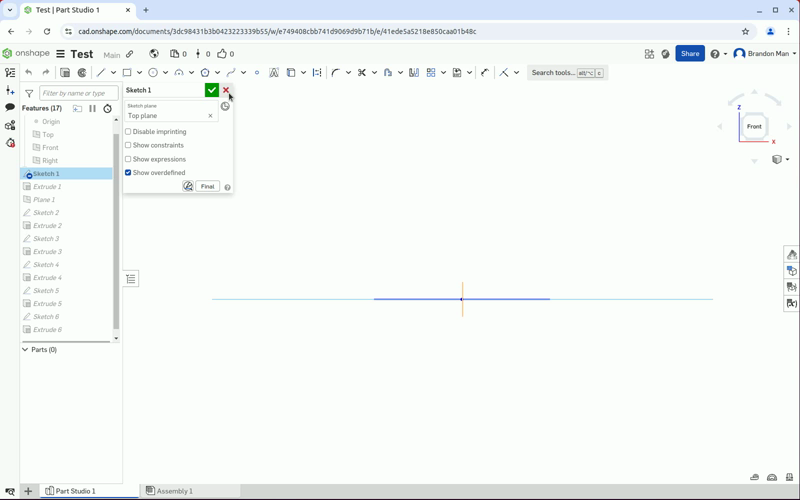
key(shift+s)
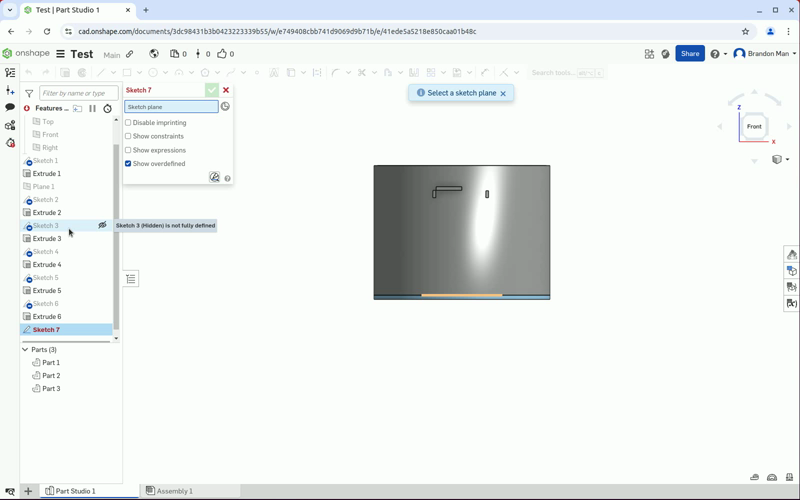
scroll(3)
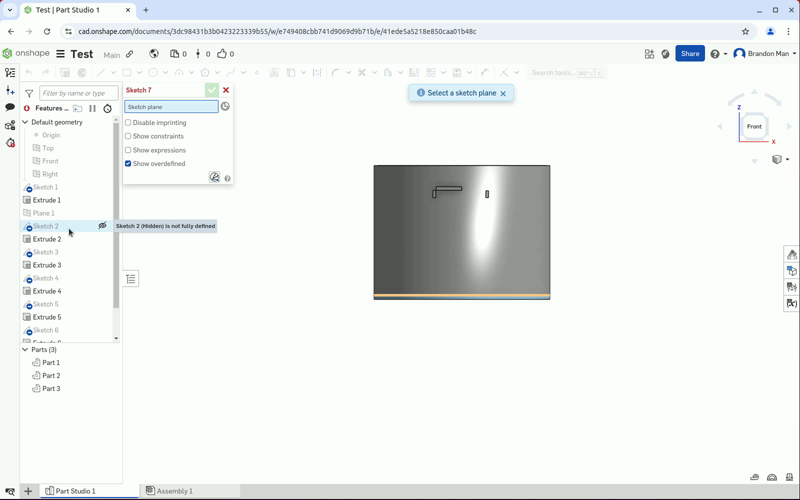
mouse_move(69, 163)
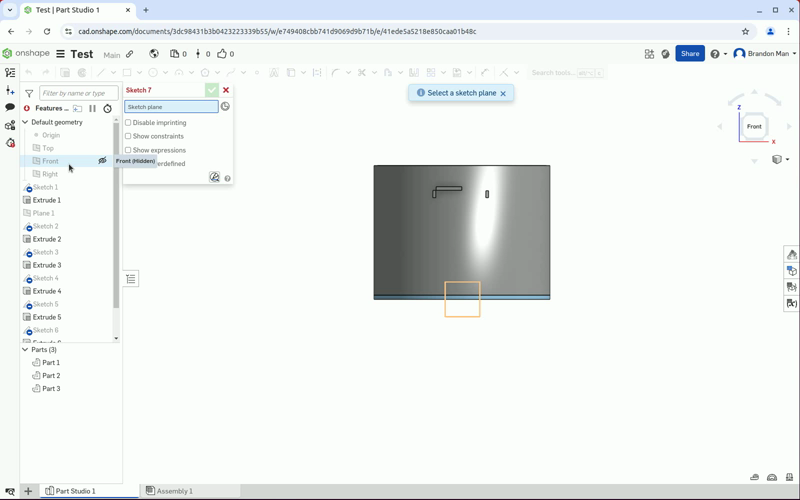
click(69, 163)
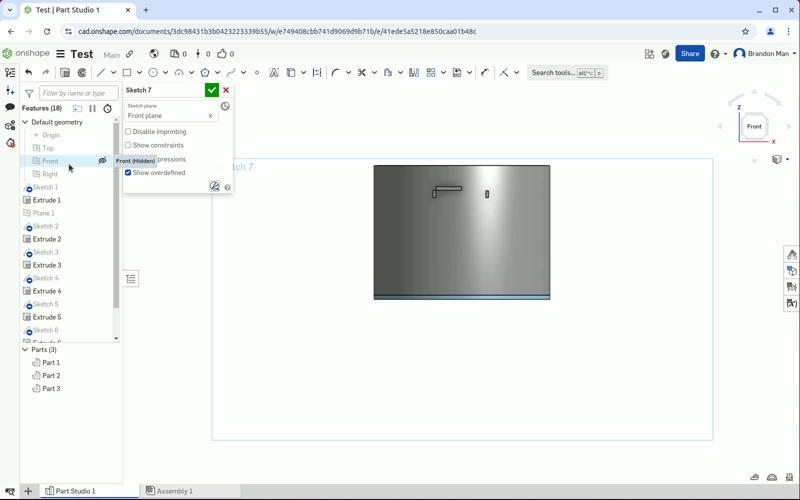
mouse_move(73, 352)
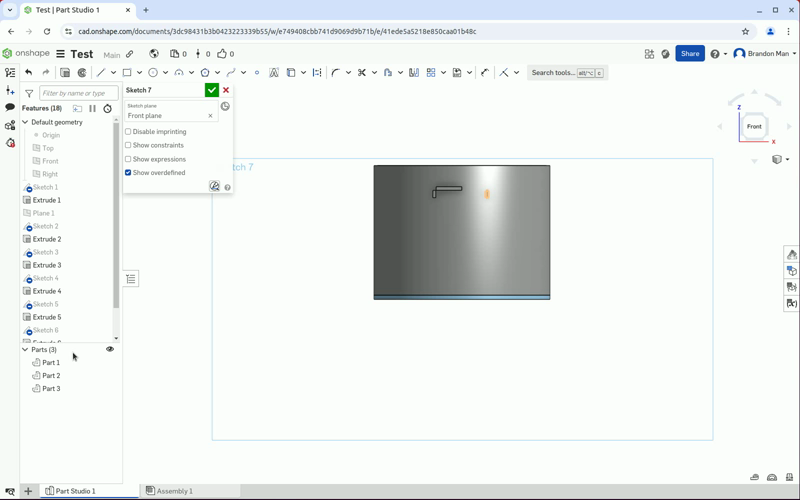
key(y)
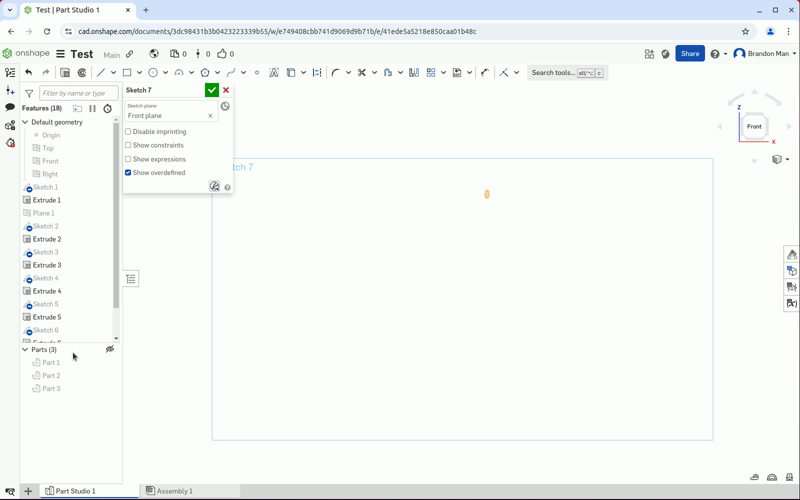
key(l)
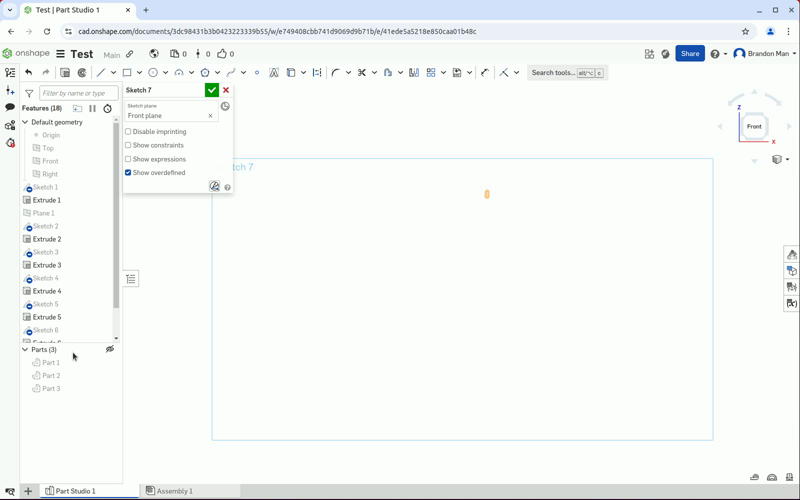
key_down(shift)
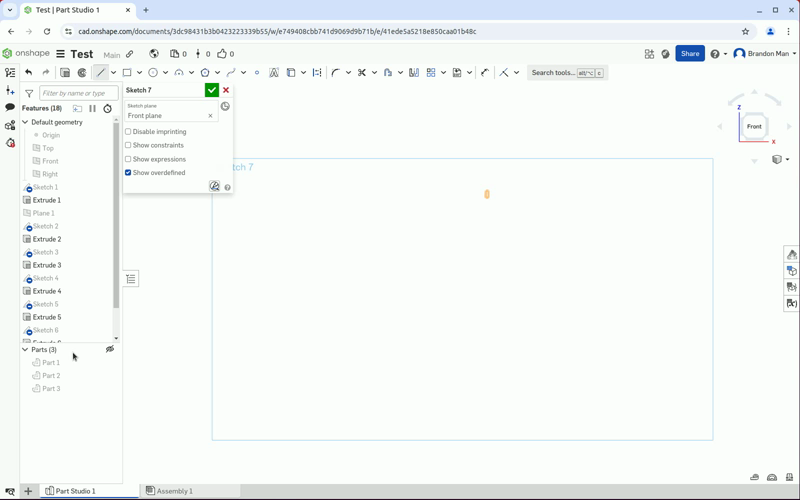
mouse_move(460, 190)
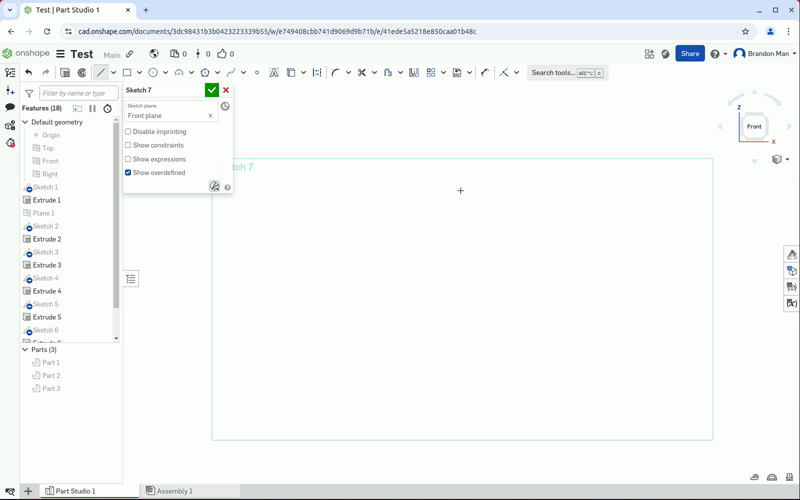
click(460, 190)
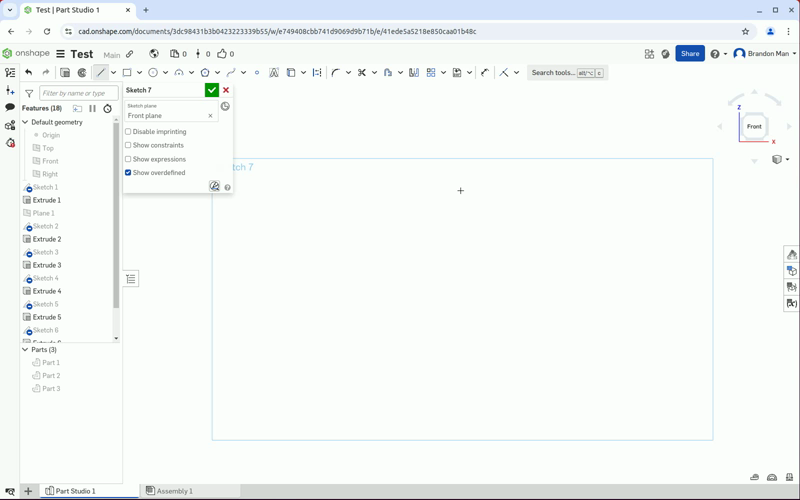
key_up(shift)
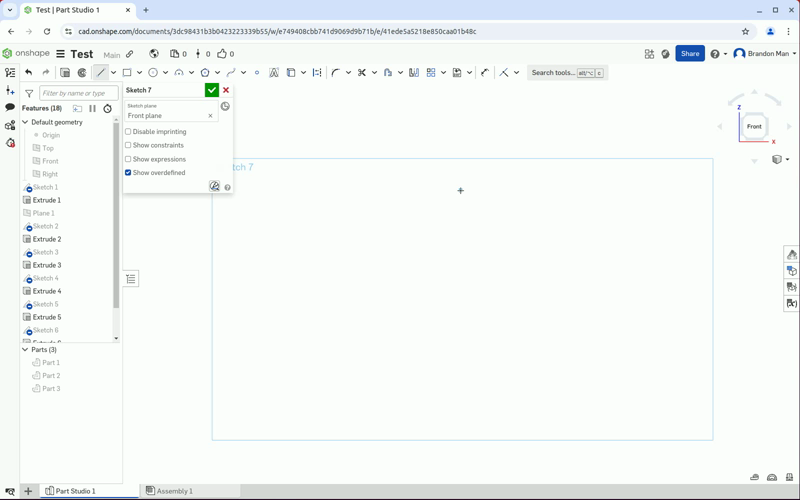
key_down(shift)
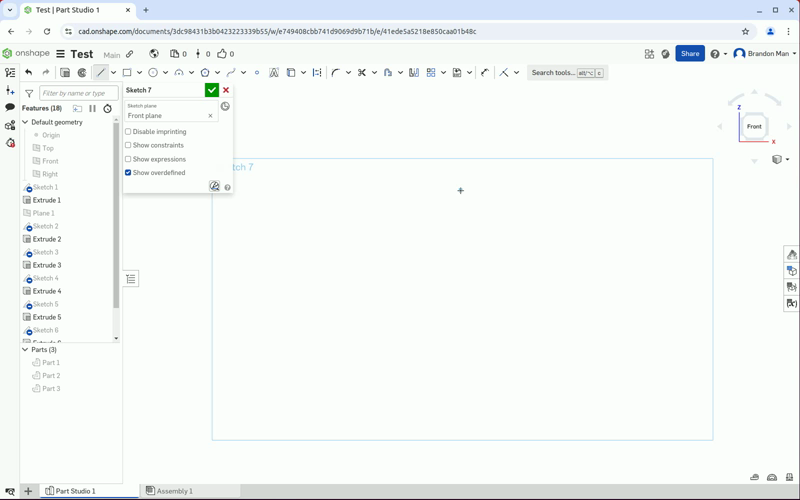
mouse_move(490, 190)
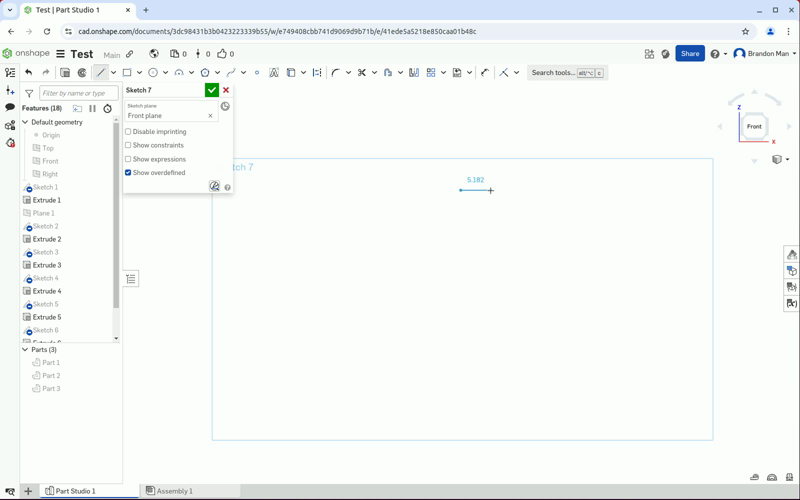
mouse_move(483, 190)
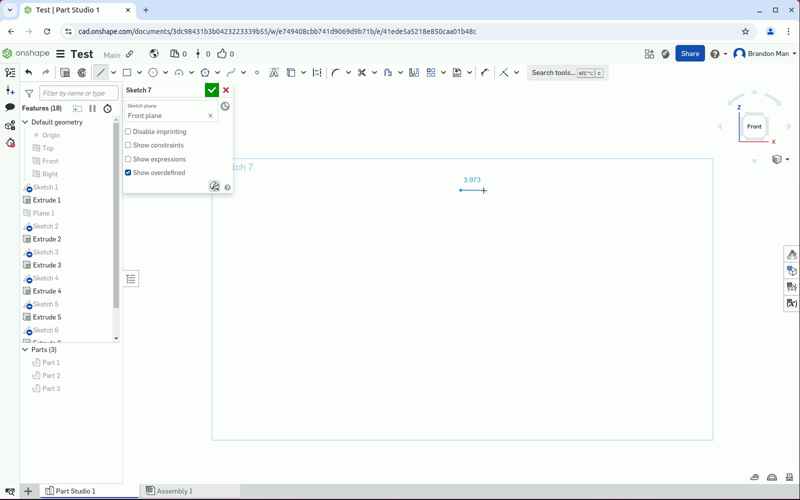
click(483, 190)
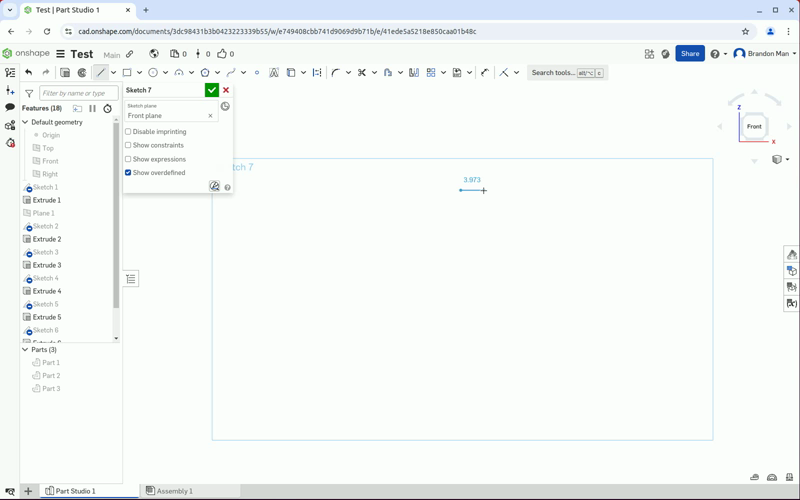
key_up(shift)
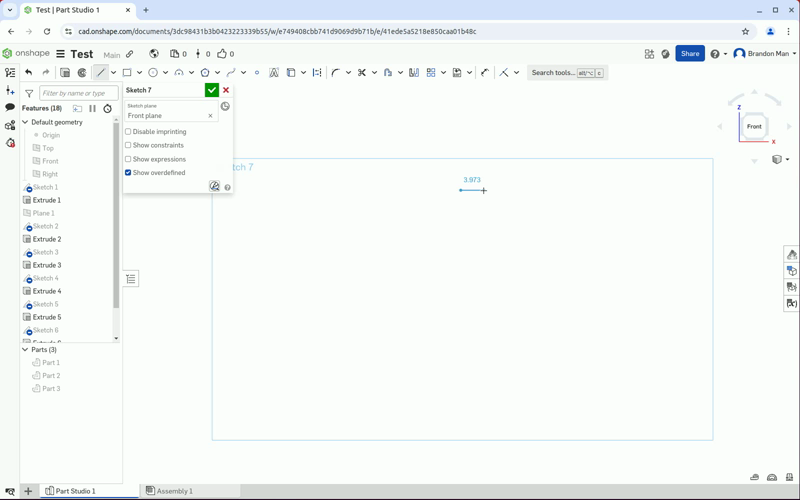
key_down(shift)
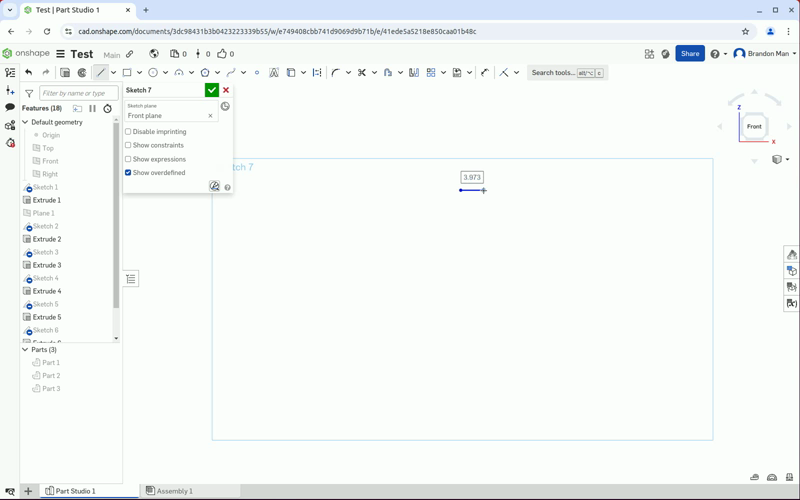
mouse_move(513, 190)
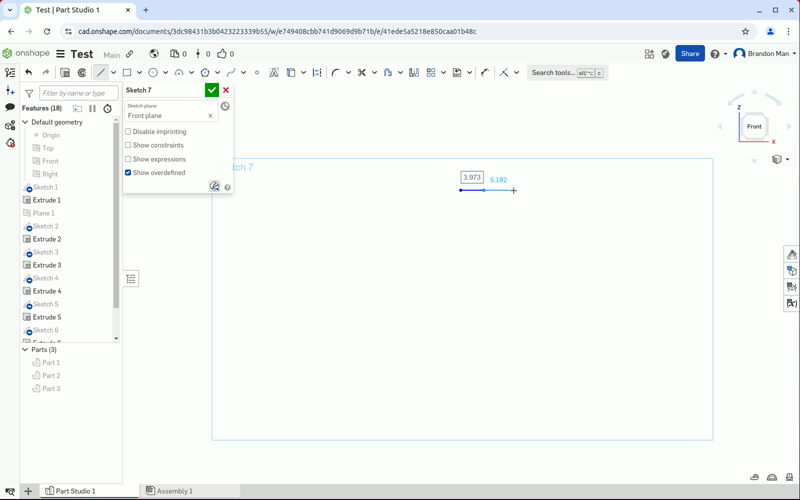
mouse_move(486, 190)
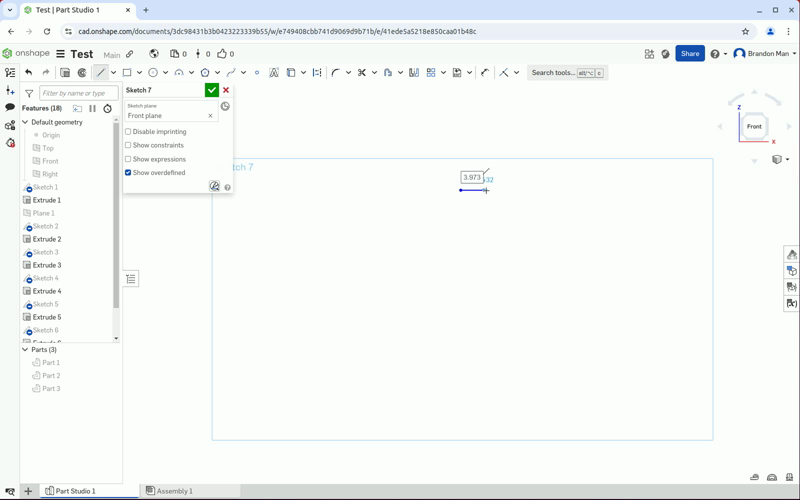
scroll(6)
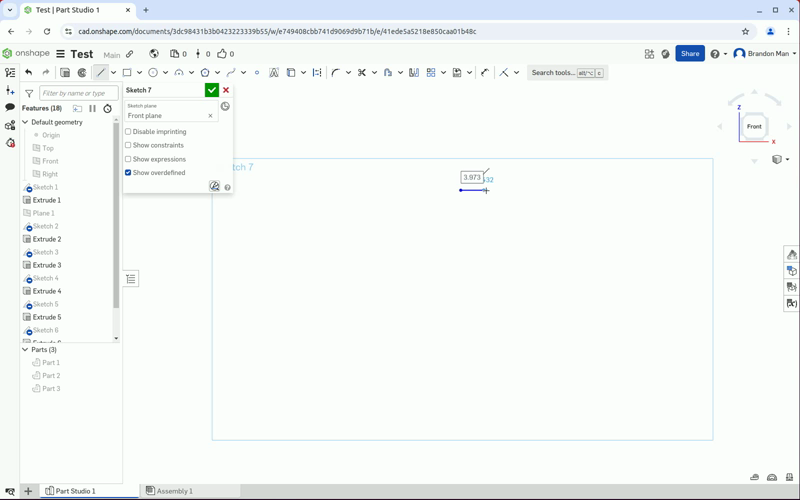
scroll(6)
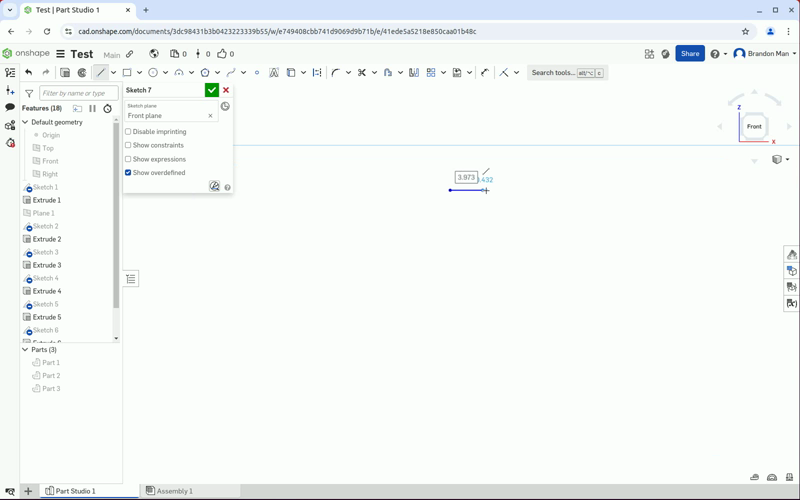
scroll(6)
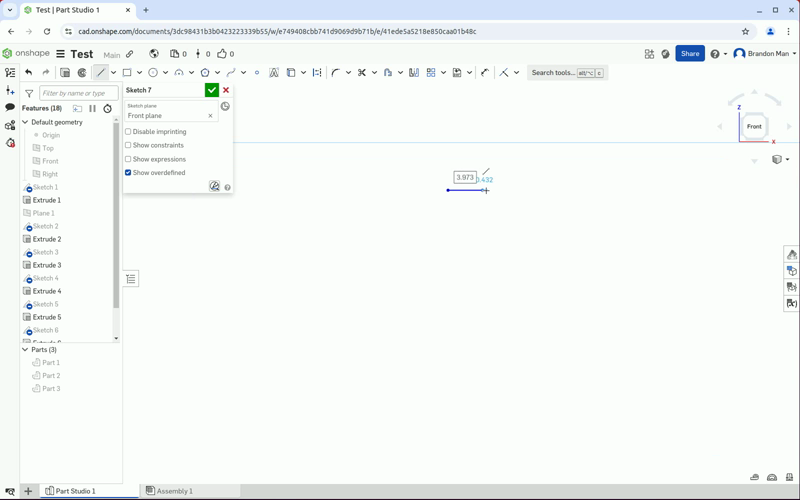
scroll(6)
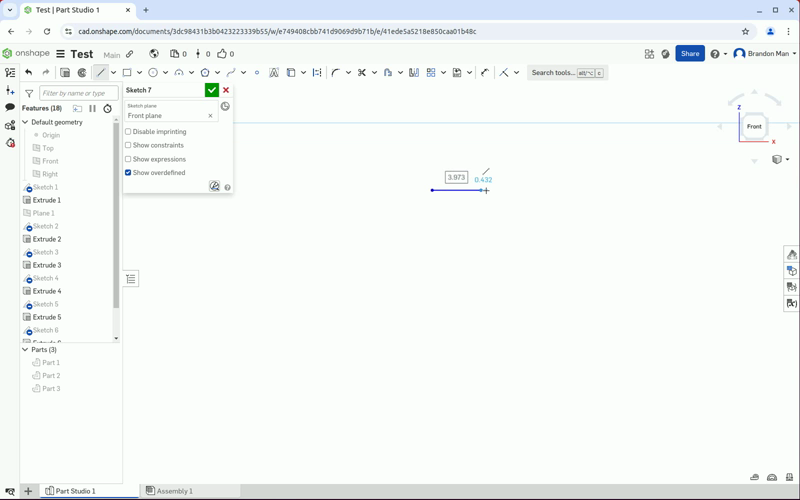
scroll(6)
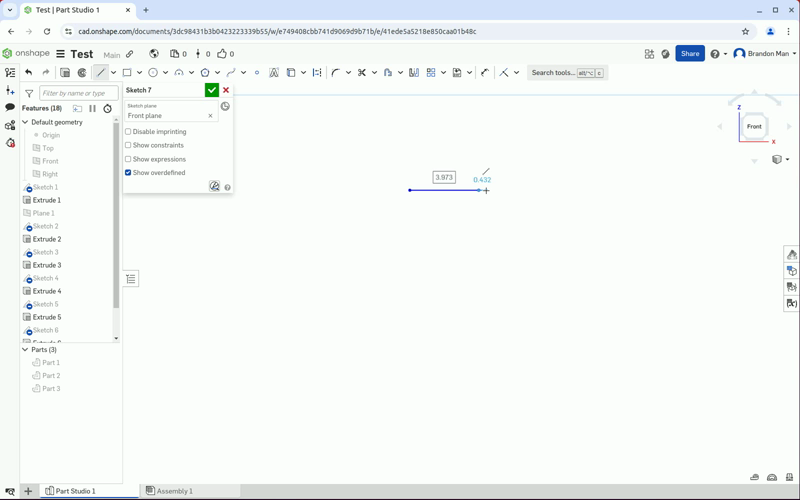
scroll(6)
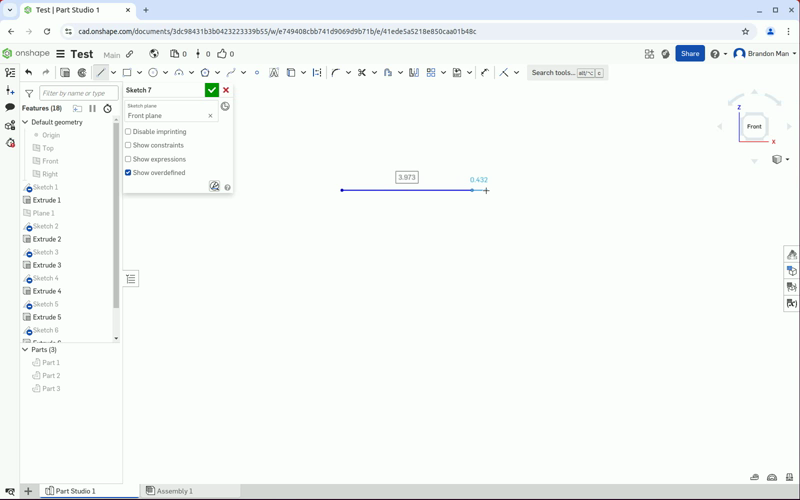
scroll(6)
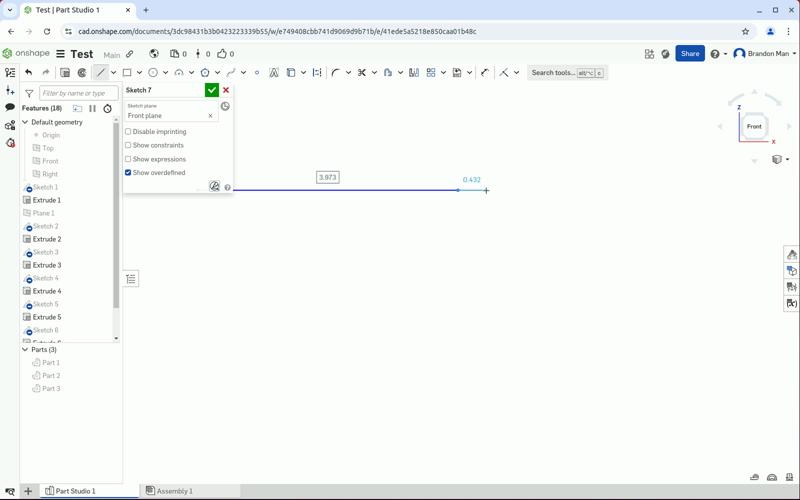
click(486, 190)
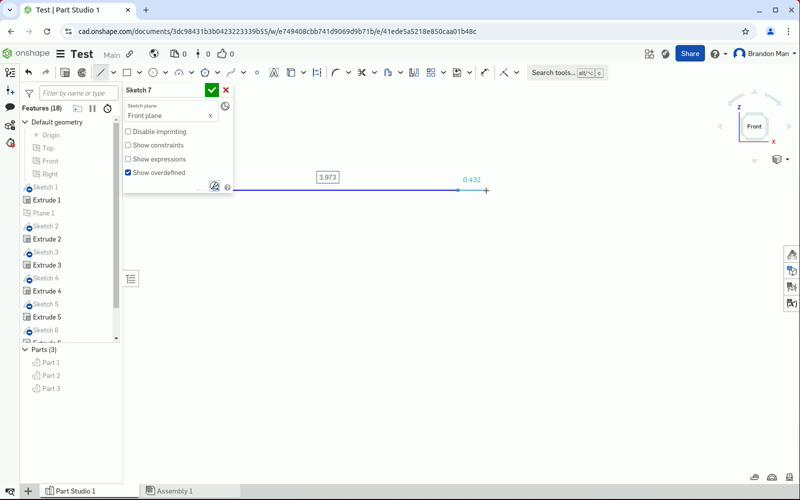
scroll(-6)
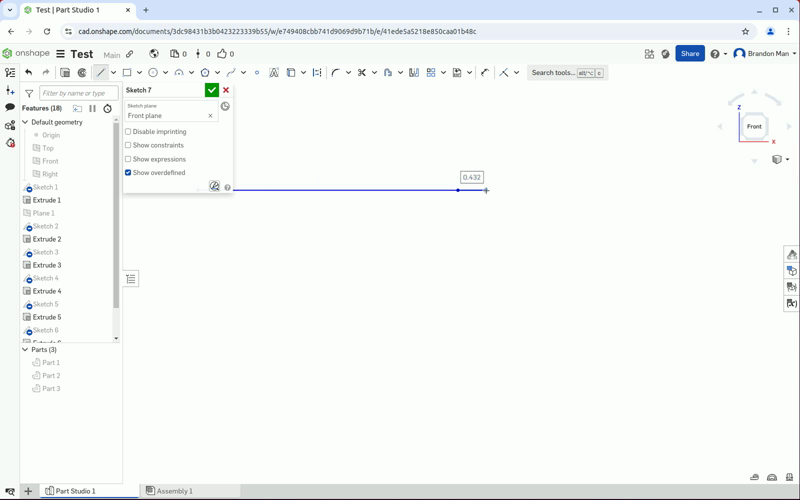
scroll(-6)
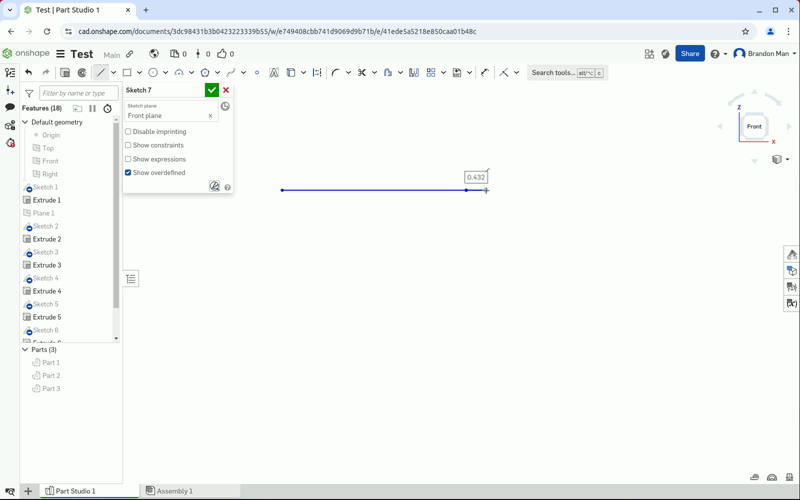
scroll(-6)
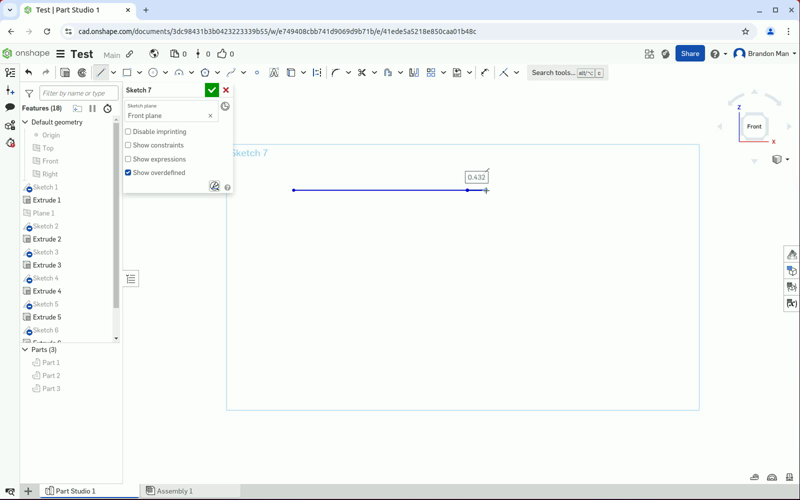
scroll(-6)
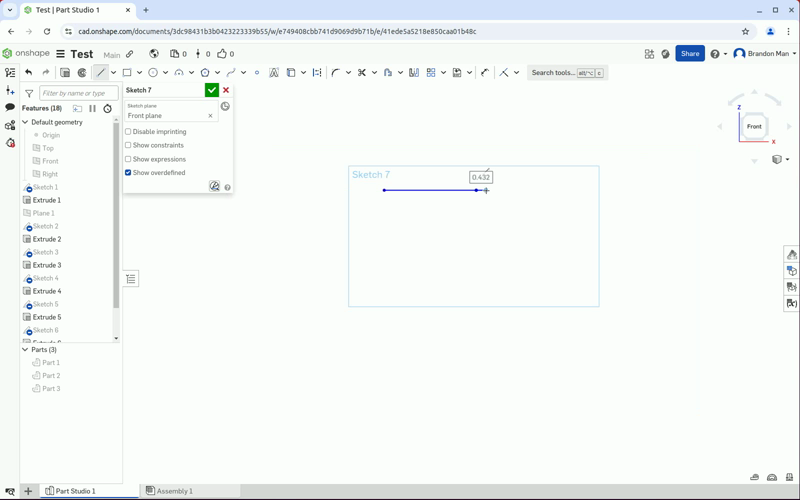
scroll(-6)
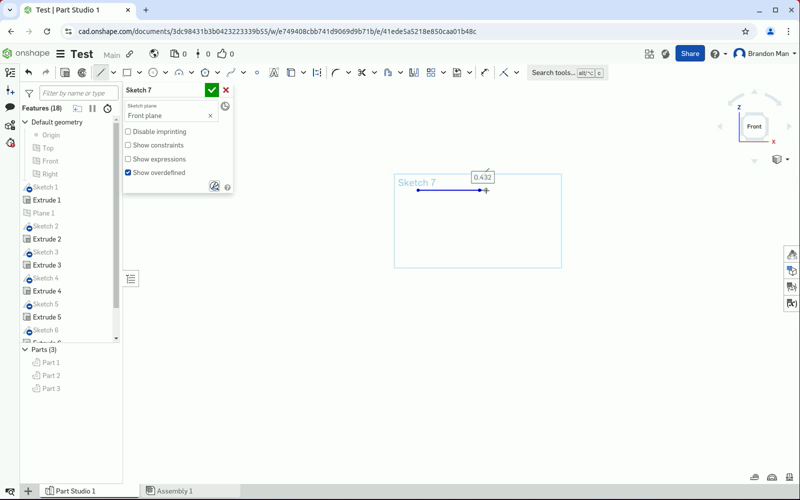
scroll(-6)
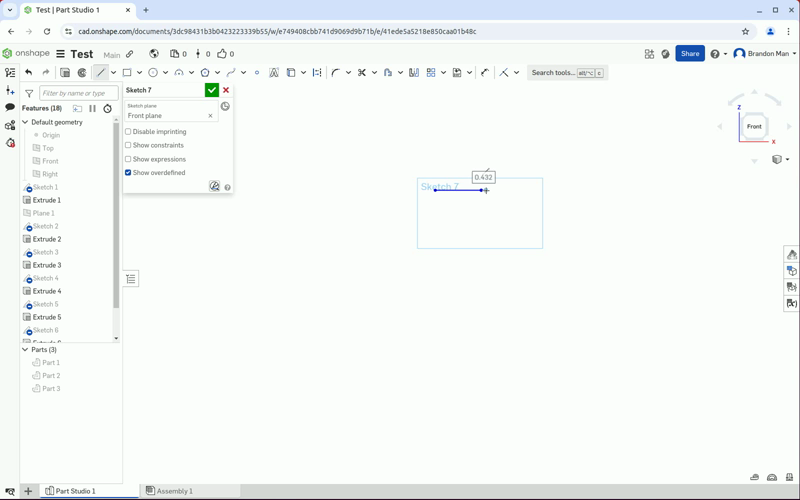
scroll(-6)
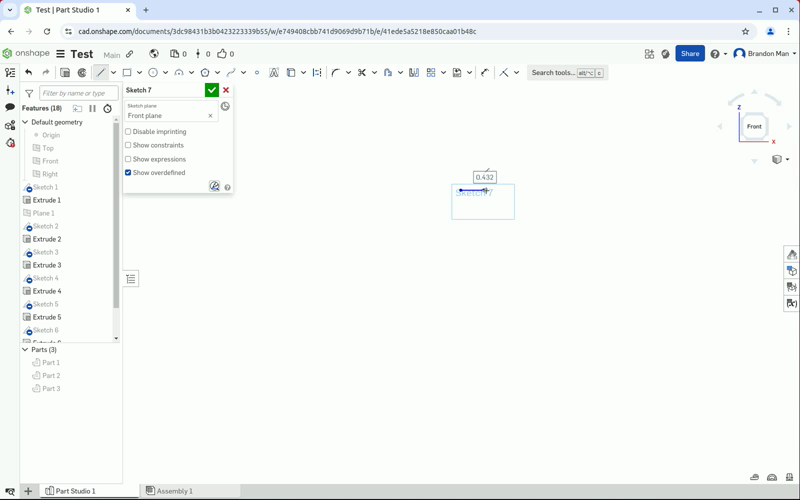
key_up(shift)
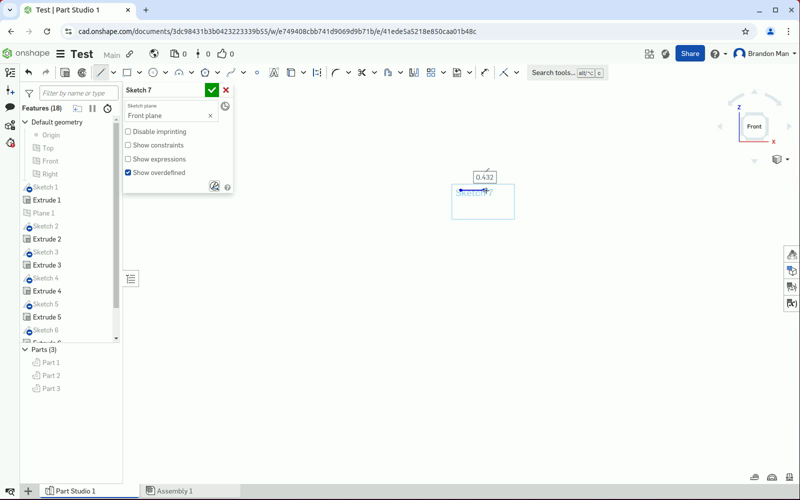
key_down(shift)
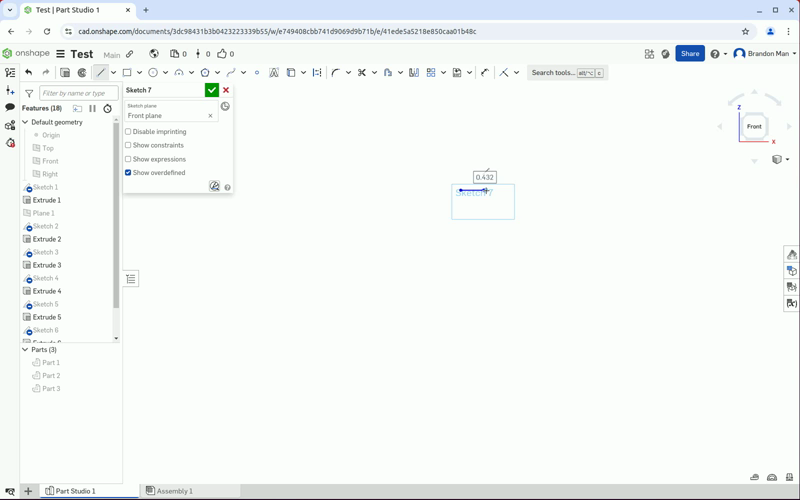
mouse_move(516, 190)
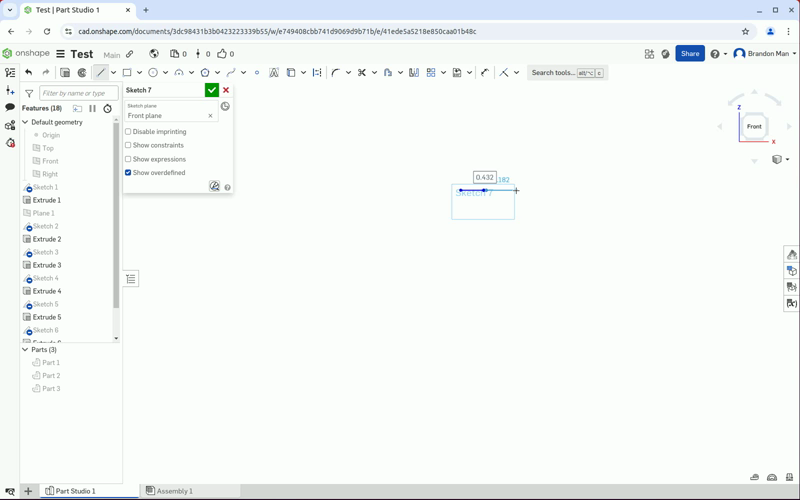
mouse_move(486, 186)
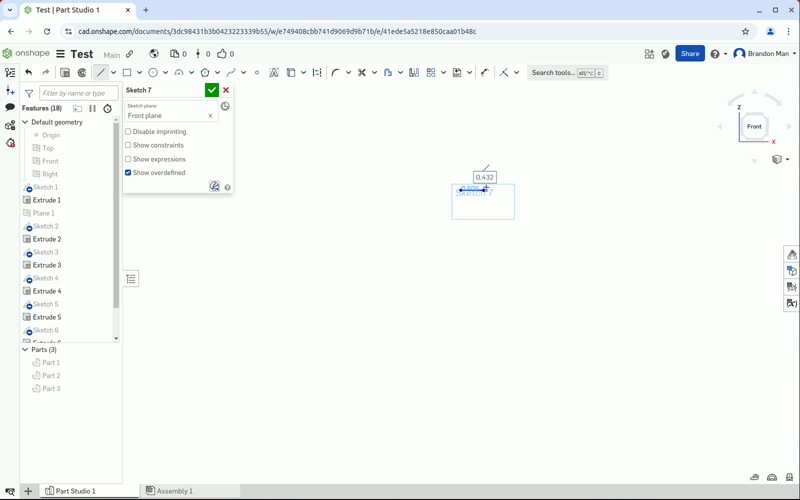
scroll(6)
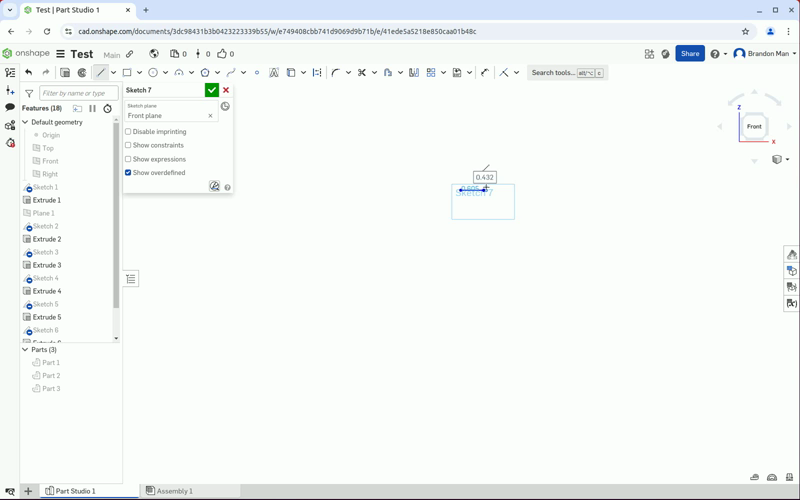
scroll(6)
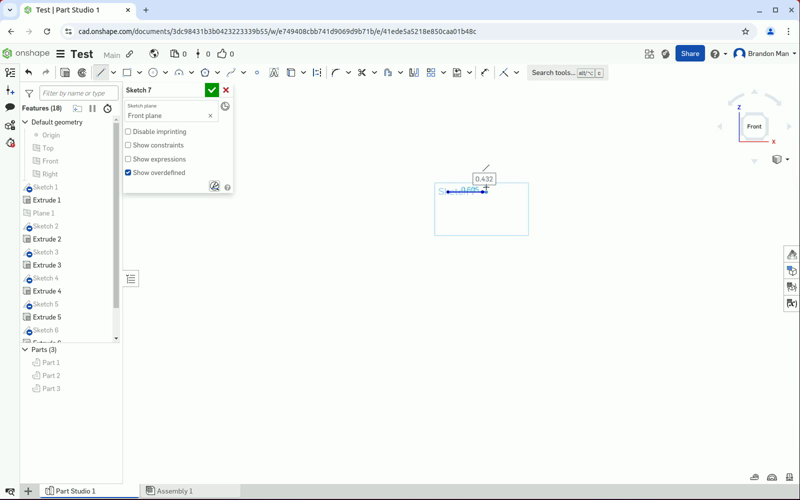
scroll(6)
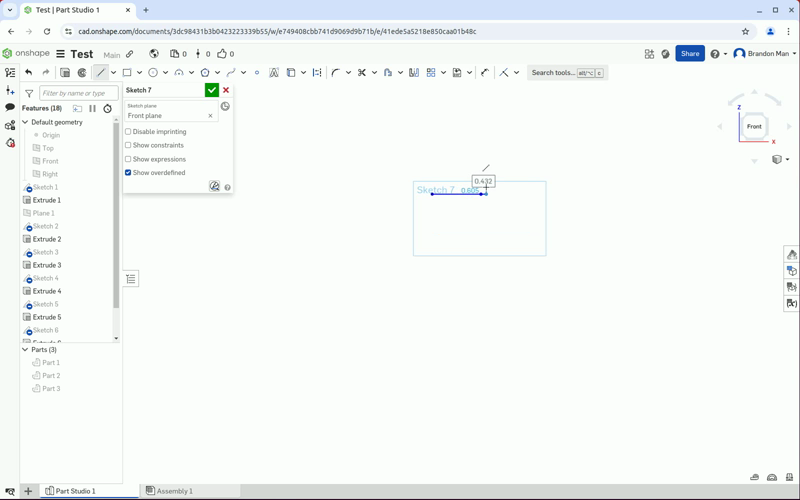
scroll(6)
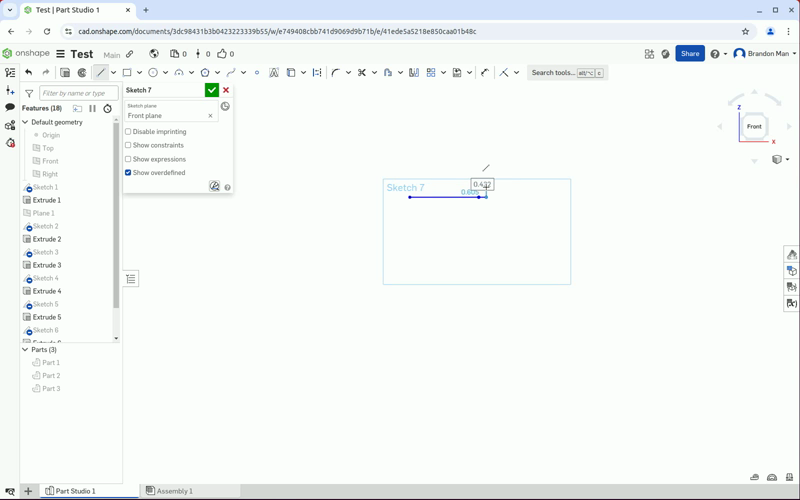
scroll(6)
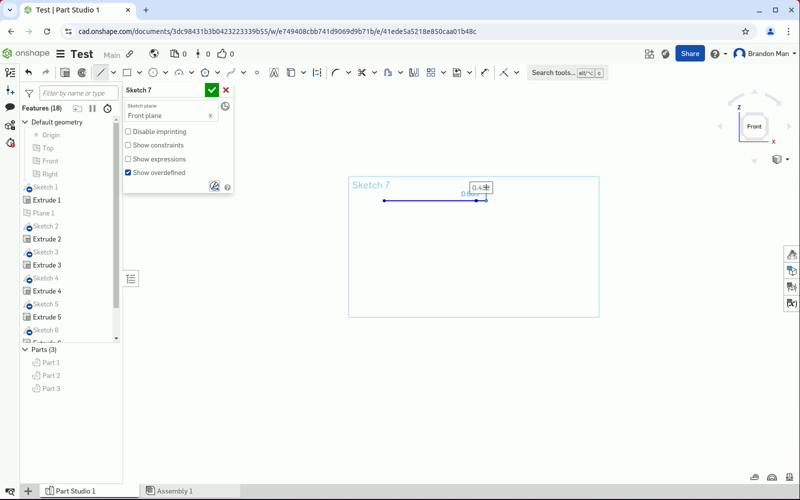
scroll(6)
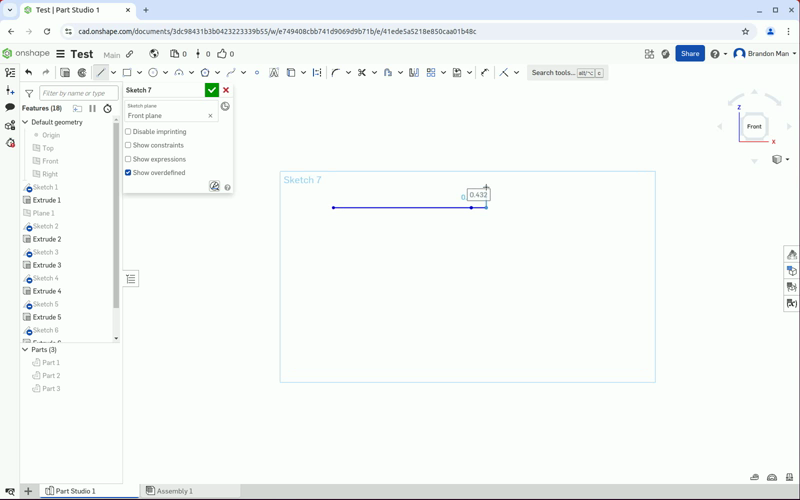
scroll(6)
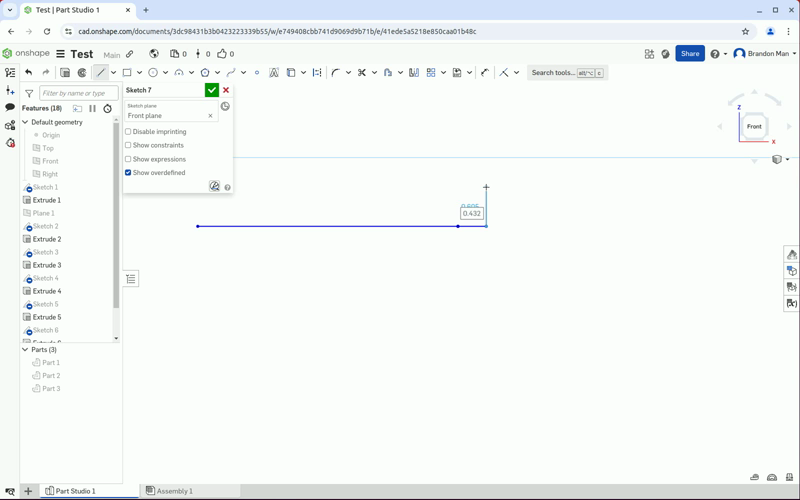
click(486, 186)
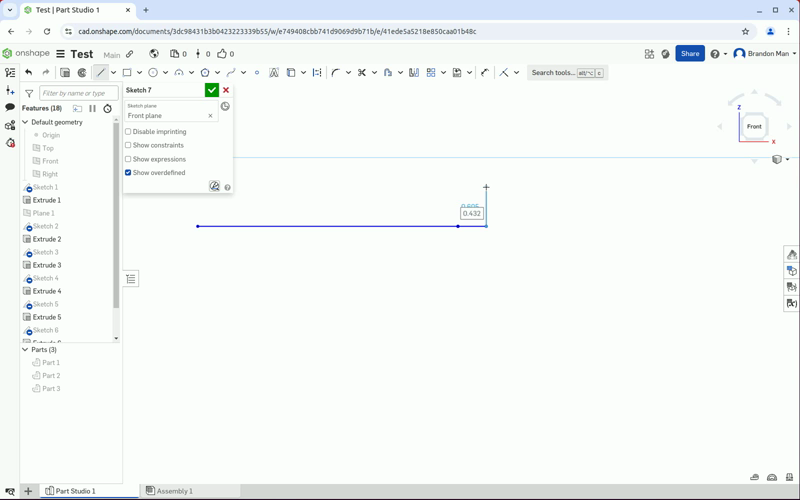
scroll(-6)
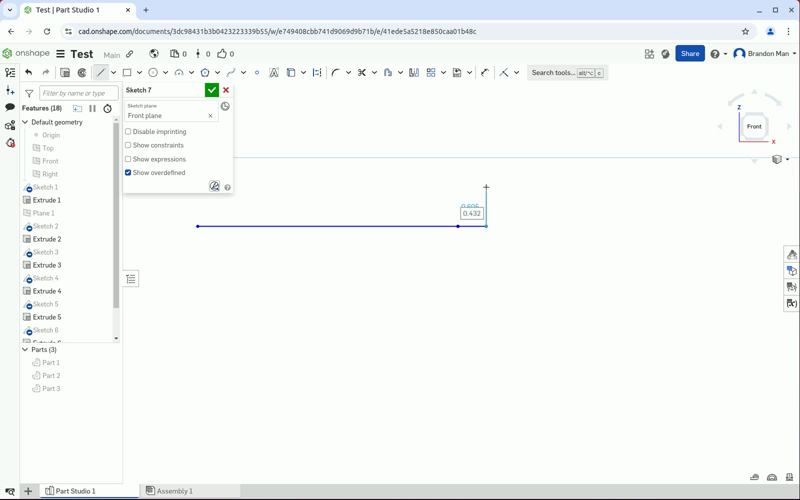
scroll(-6)
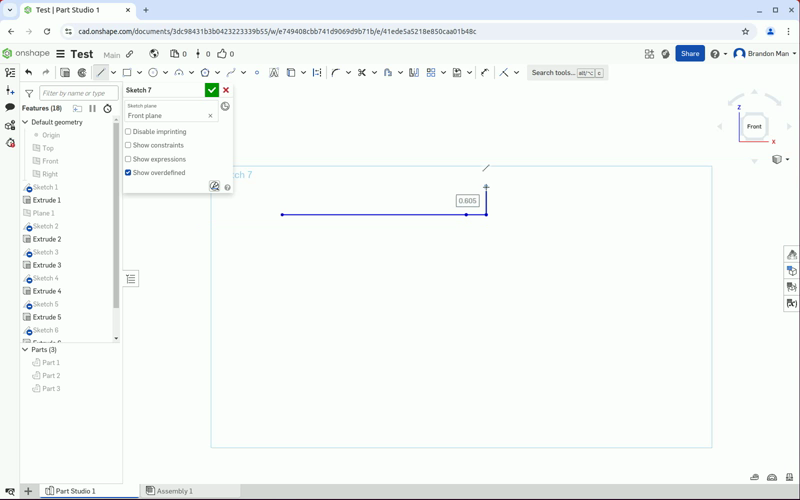
scroll(-6)
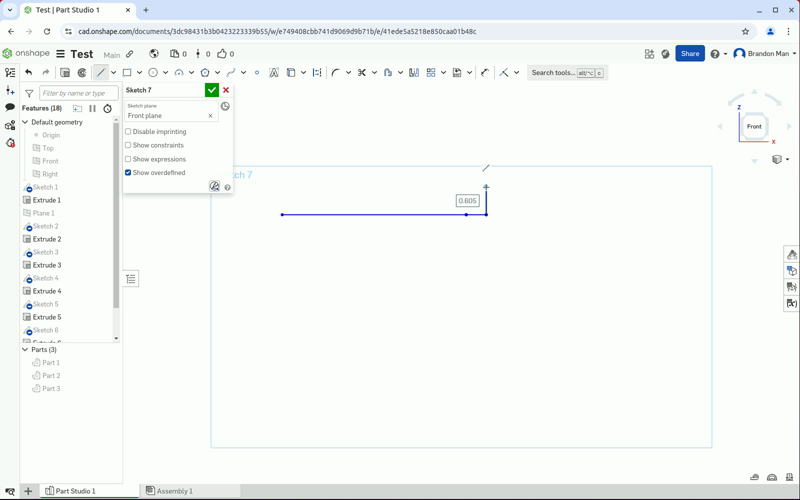
scroll(-6)
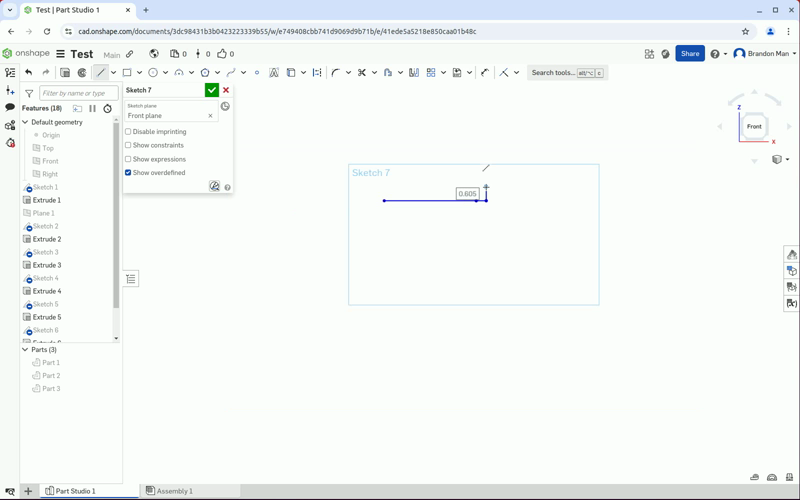
scroll(-6)
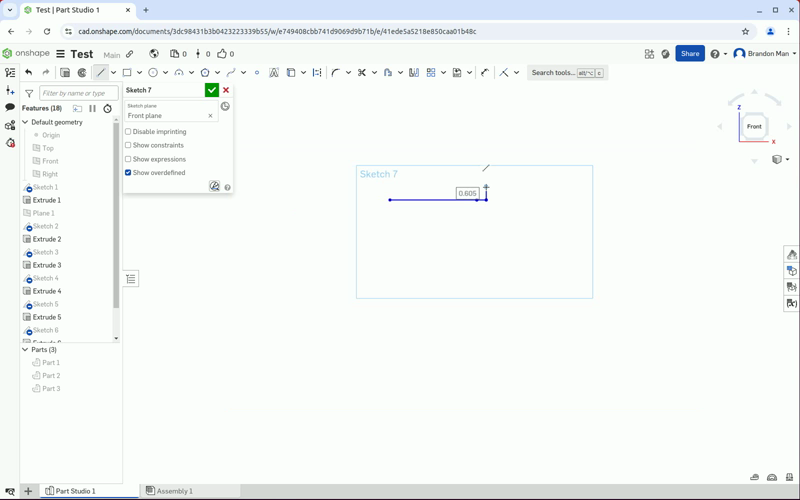
scroll(-6)
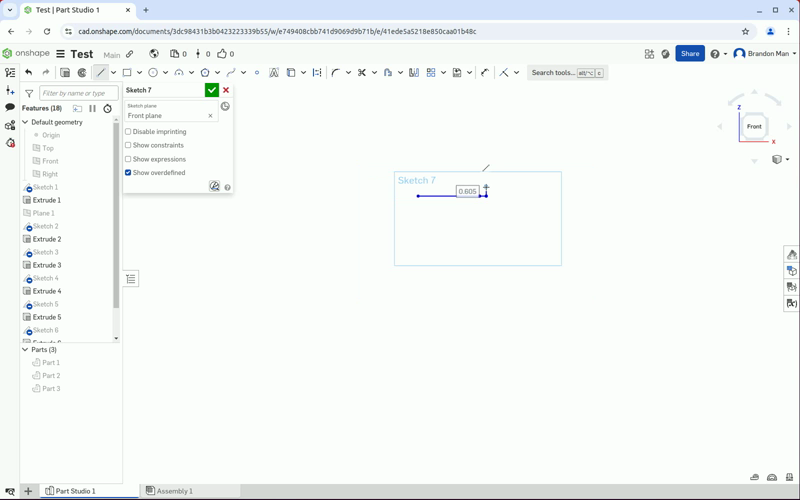
scroll(-6)
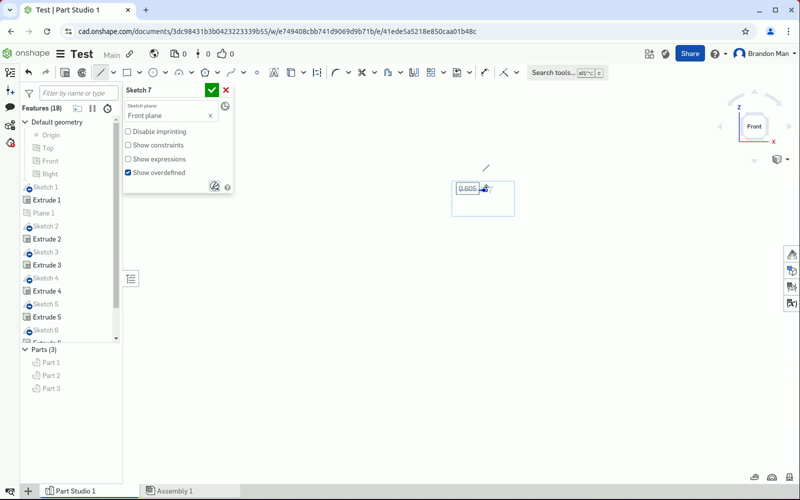
key_up(shift)
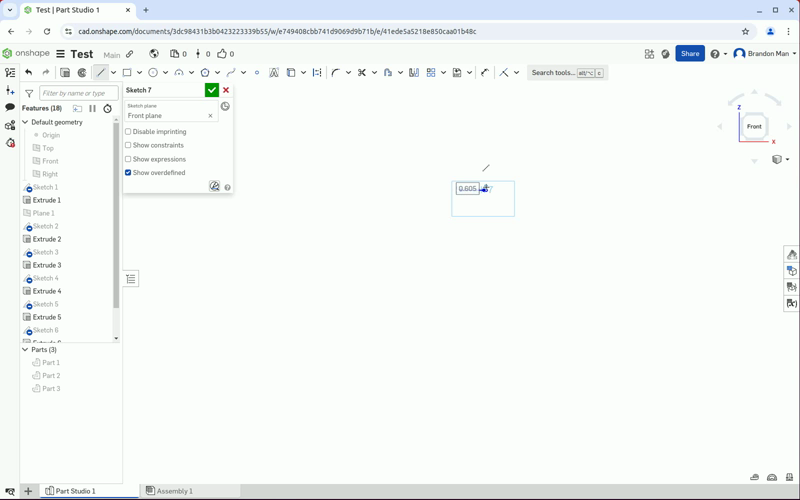
key_down(shift)
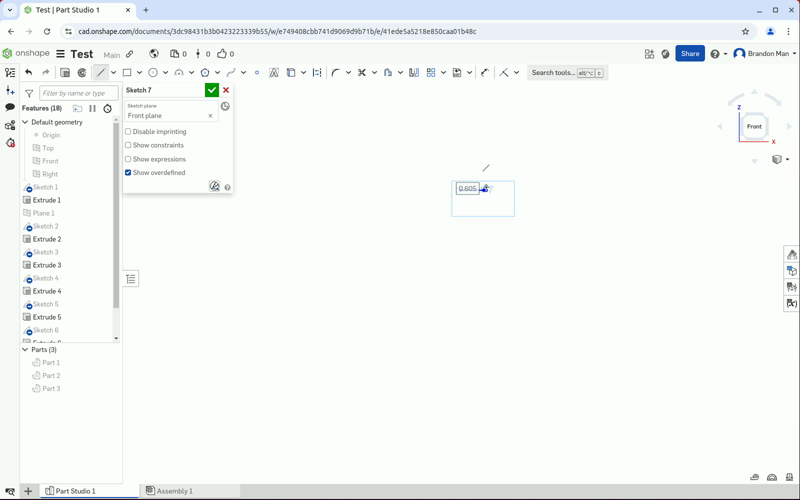
mouse_move(516, 186)
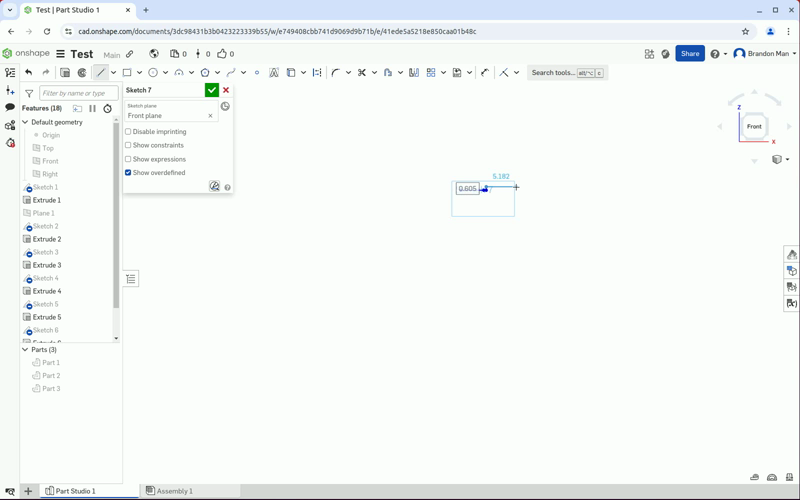
mouse_move(460, 186)
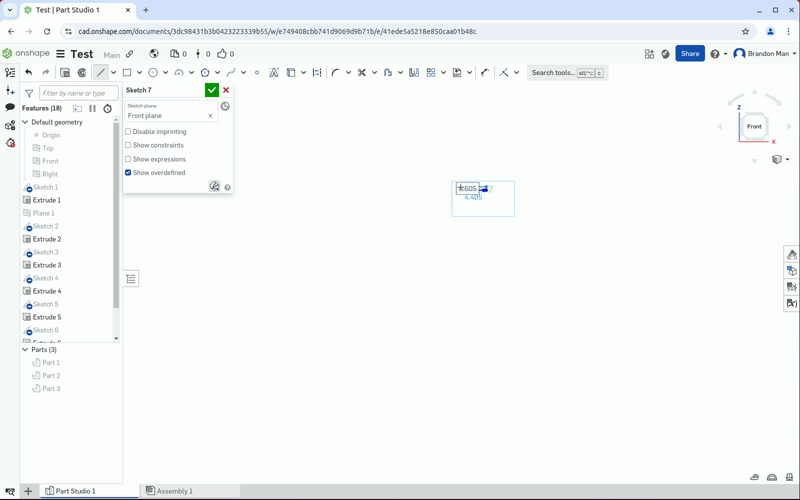
scroll(6)
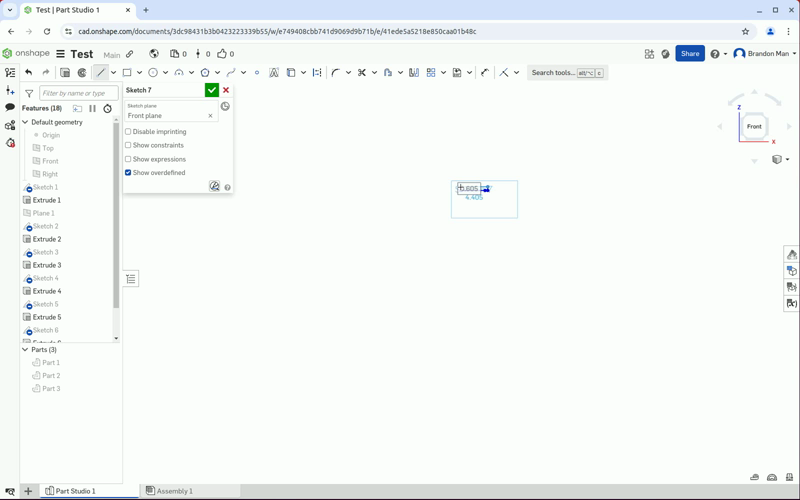
scroll(6)
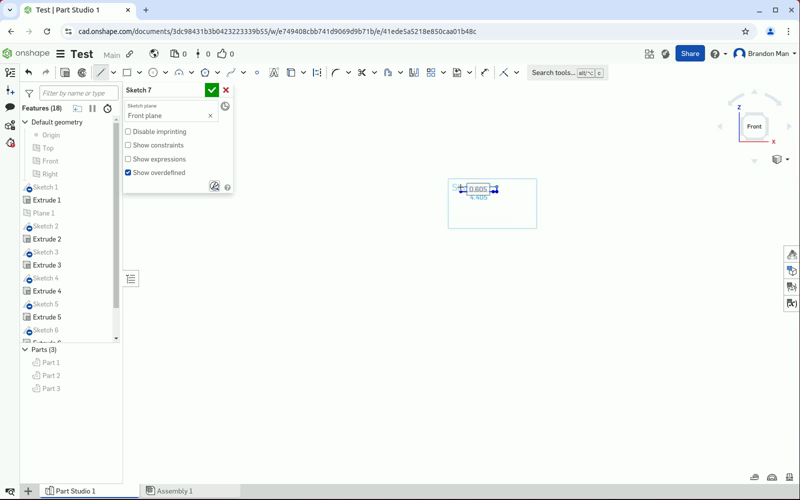
scroll(6)
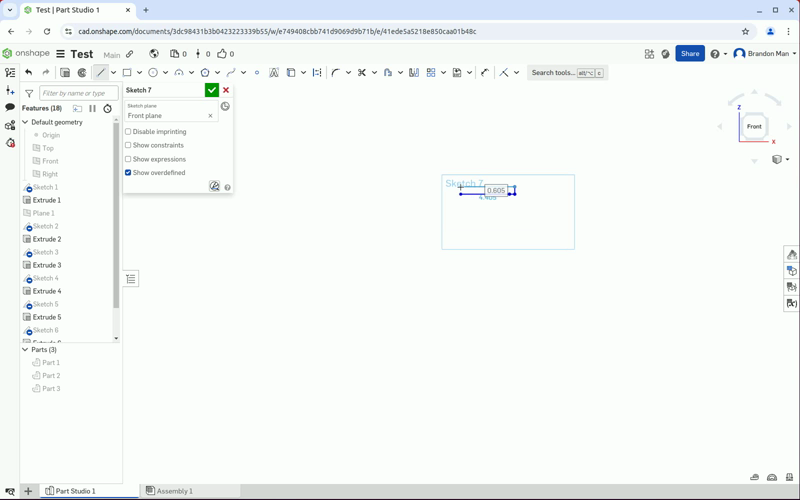
scroll(6)
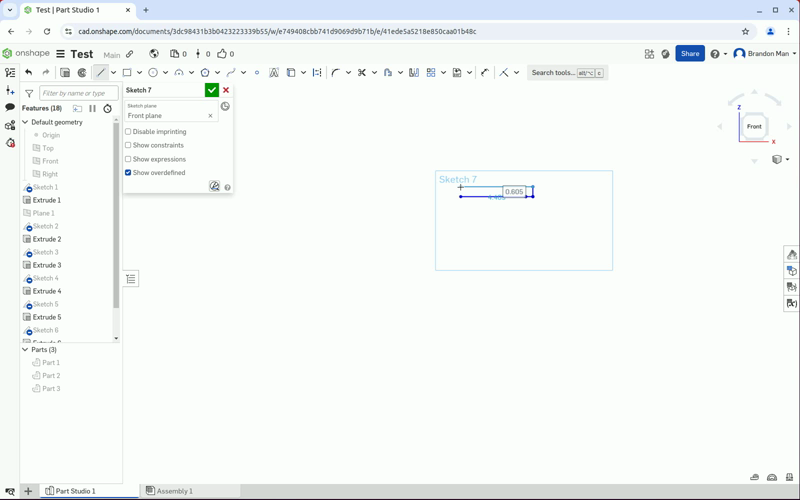
scroll(6)
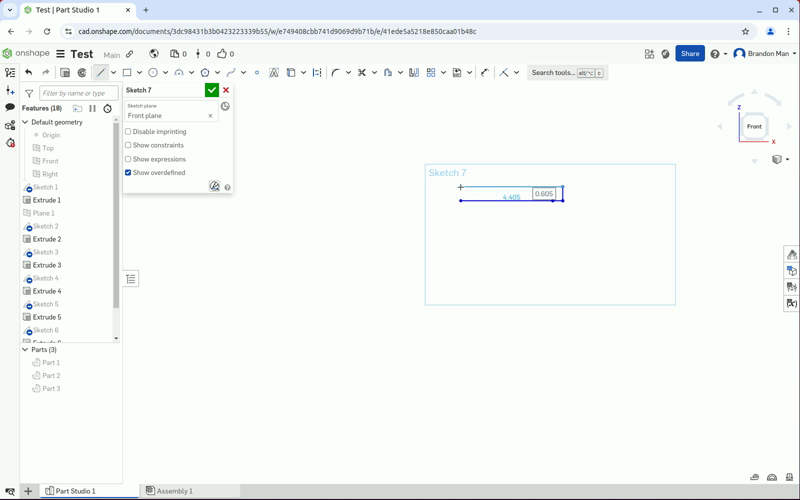
scroll(6)
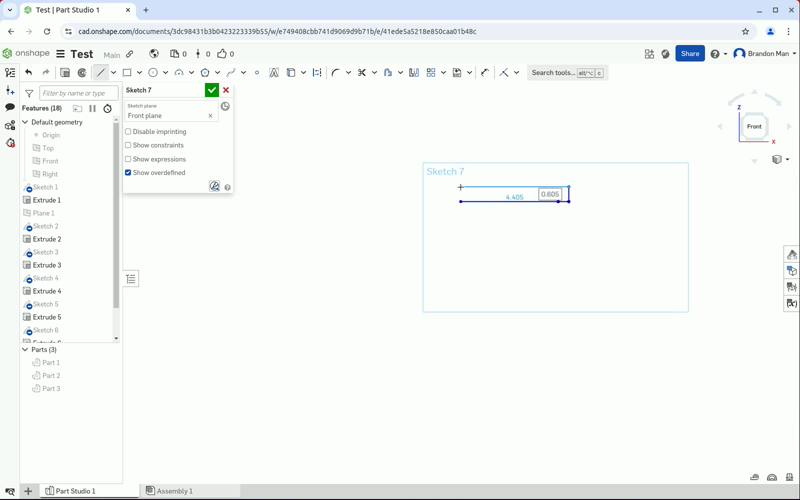
scroll(6)
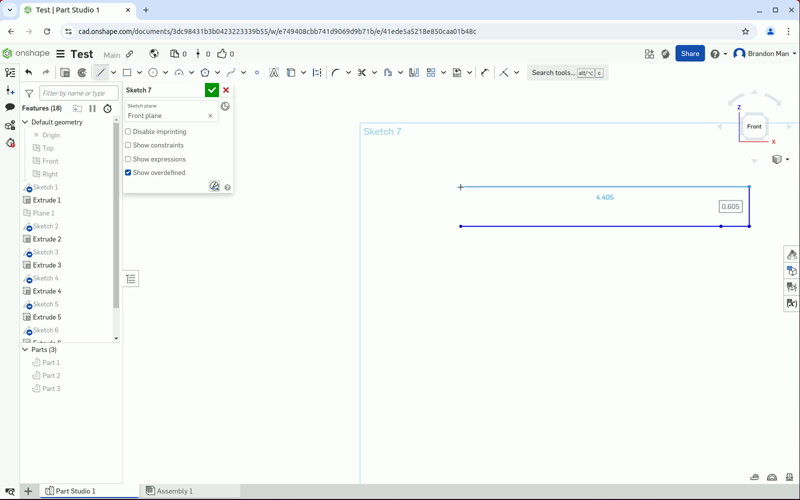
click(460, 186)
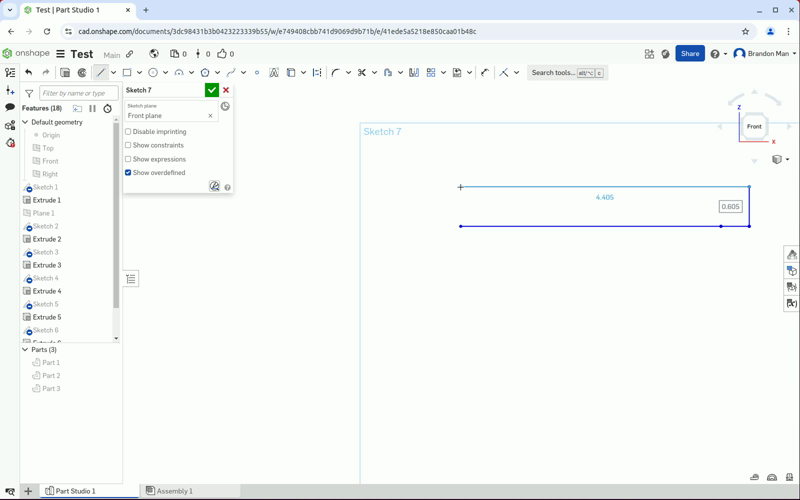
scroll(-6)
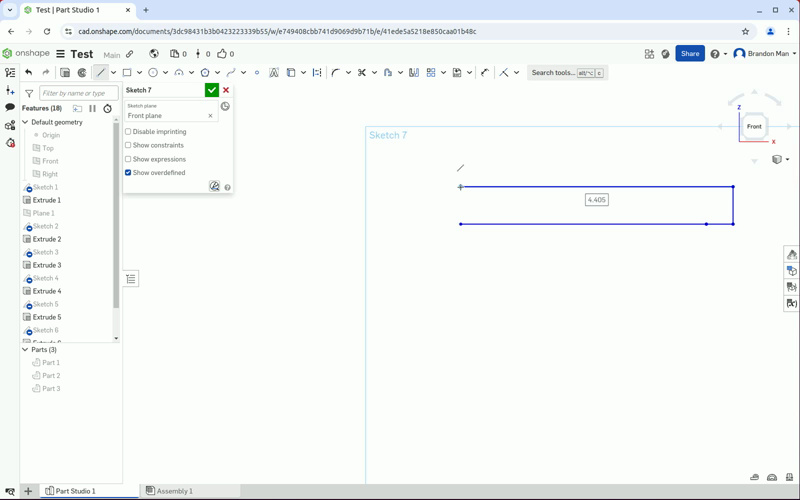
scroll(-6)
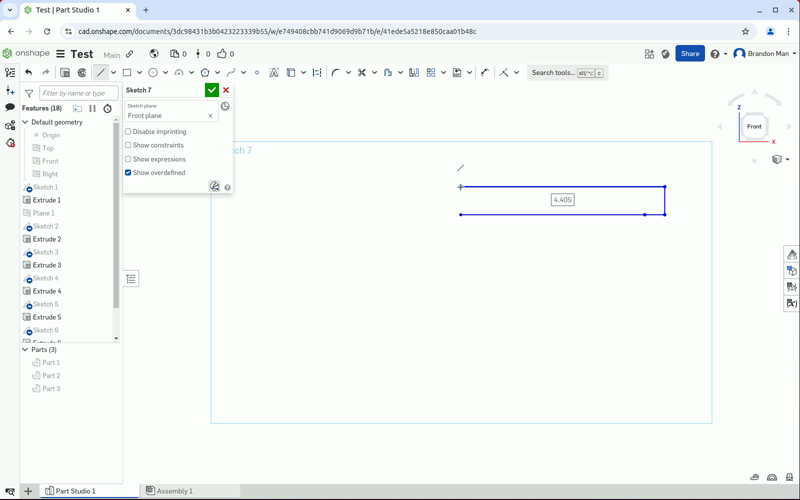
scroll(-6)
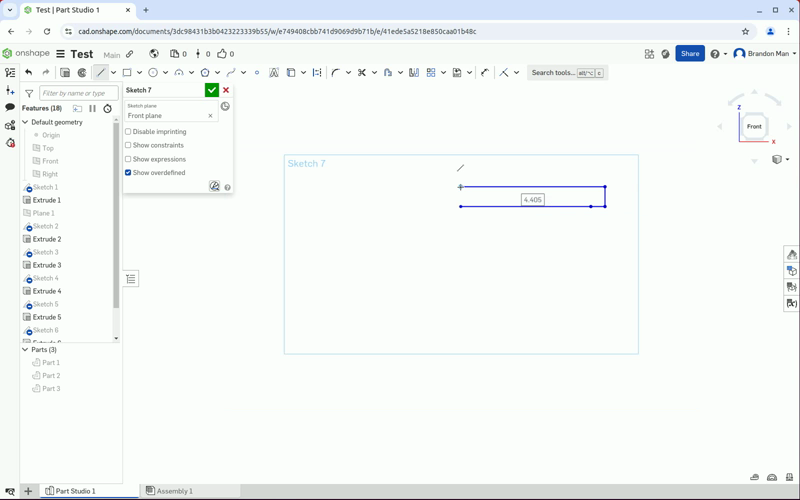
scroll(-6)
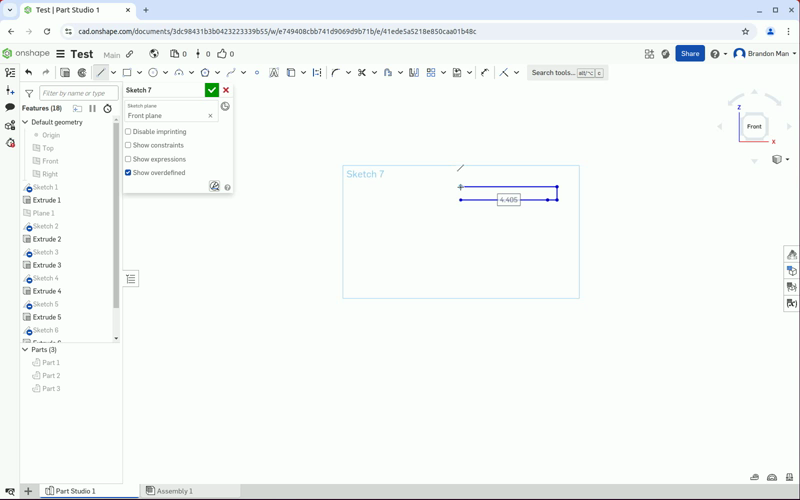
scroll(-6)
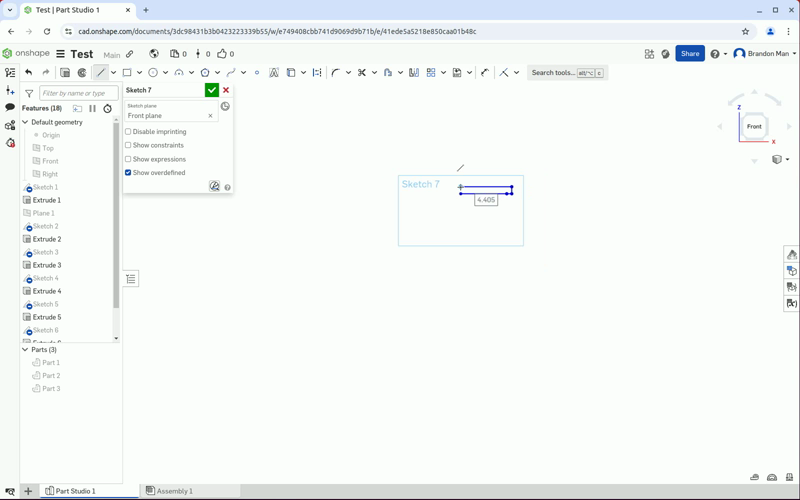
scroll(-6)
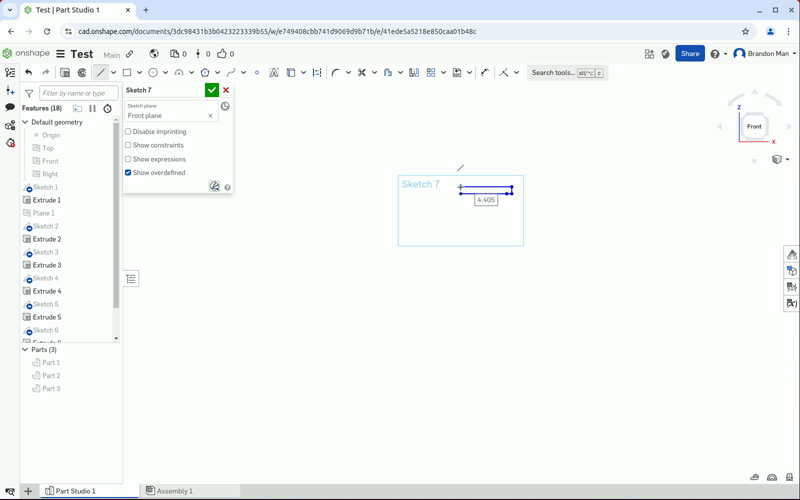
scroll(-6)
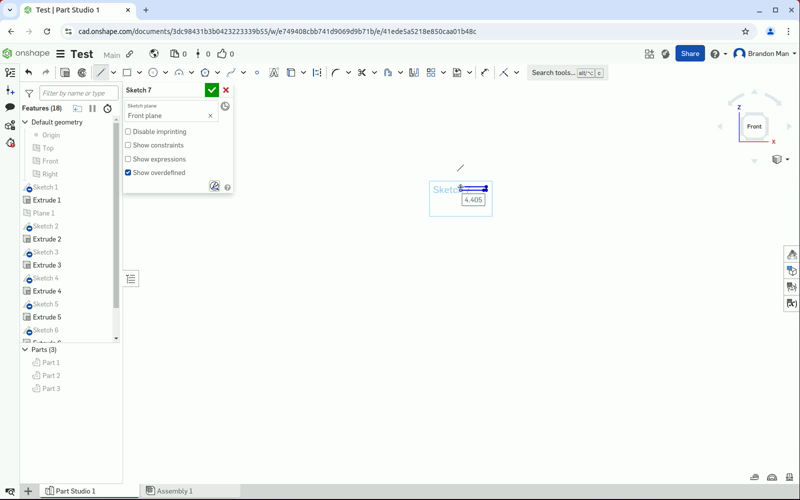
key_up(shift)
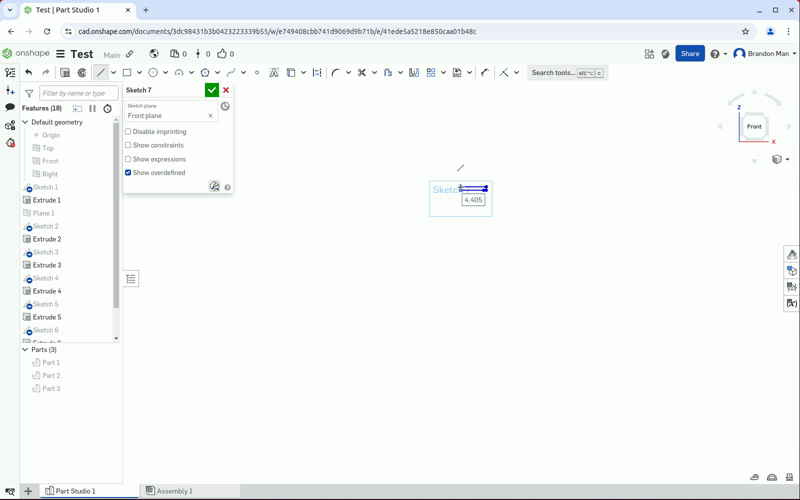
mouse_move(490, 186)
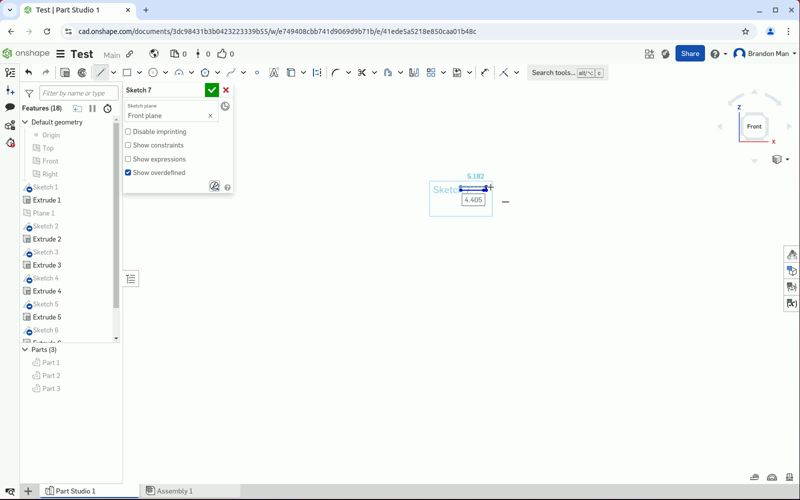
key_down(shift)
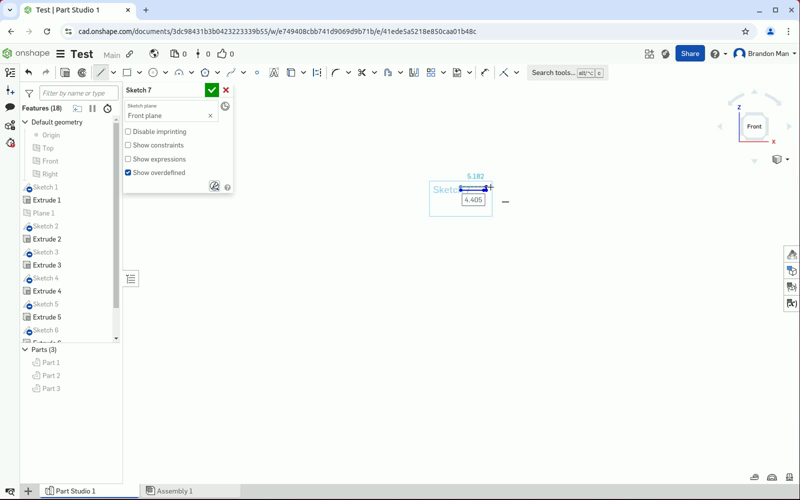
mouse_move(460, 190)
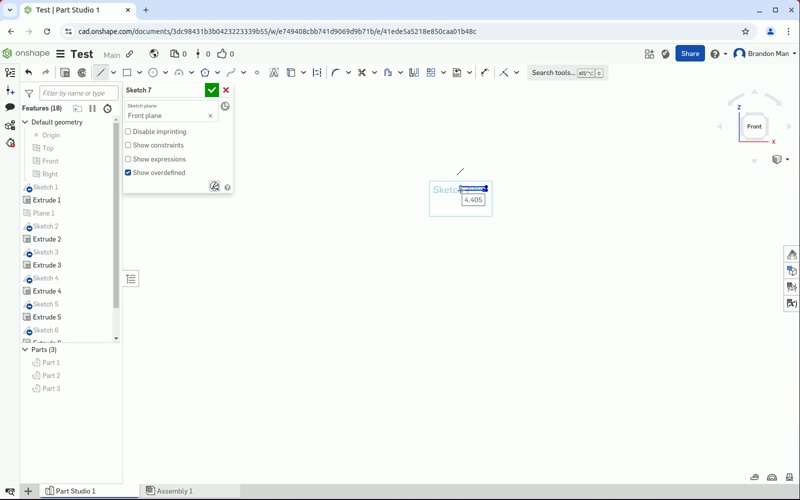
scroll(6)
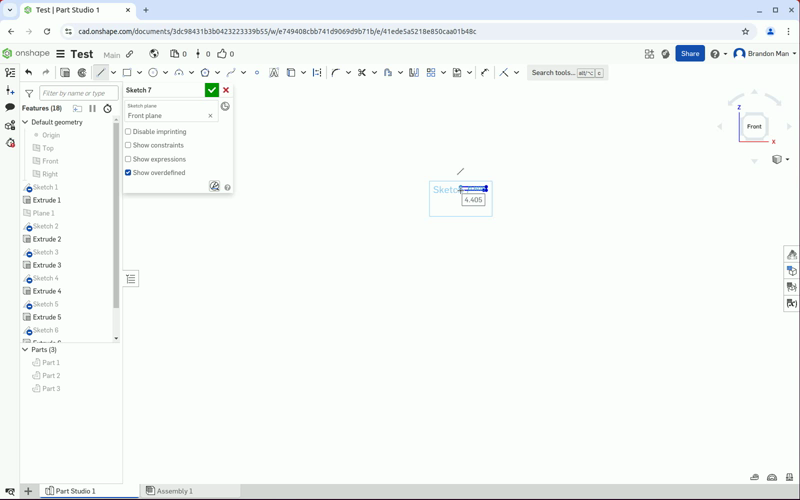
scroll(6)
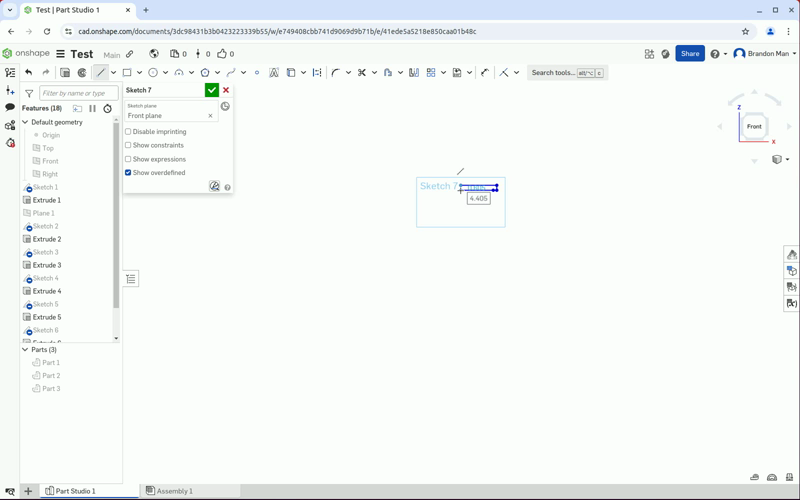
scroll(6)
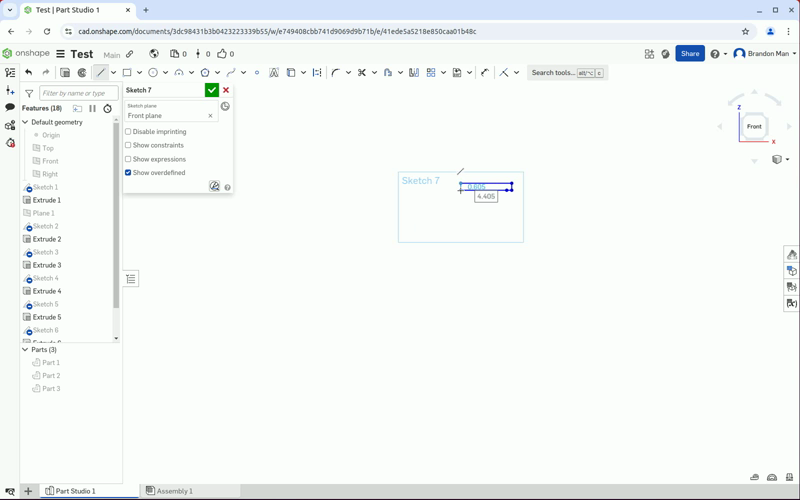
scroll(6)
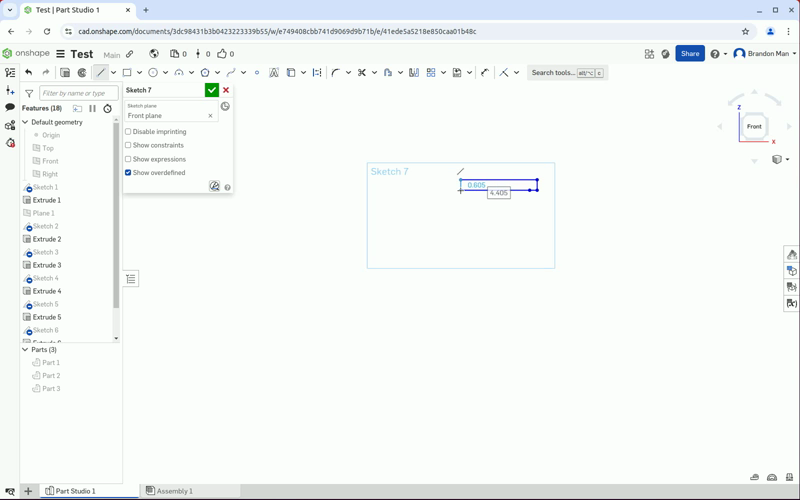
scroll(6)
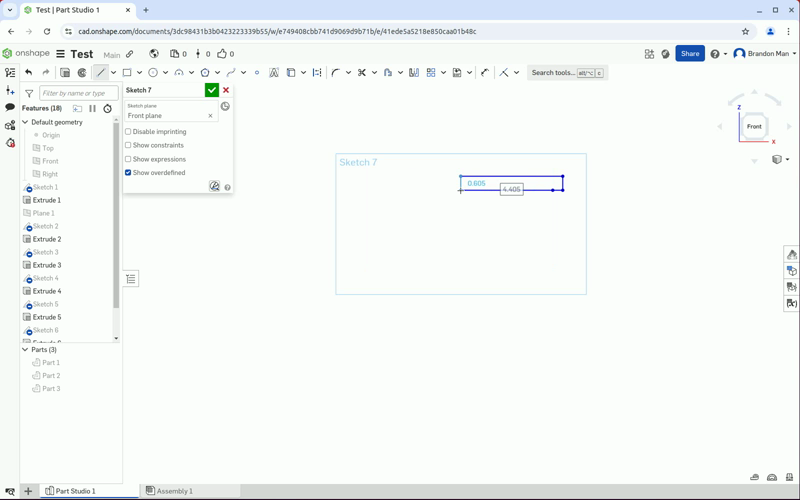
scroll(6)
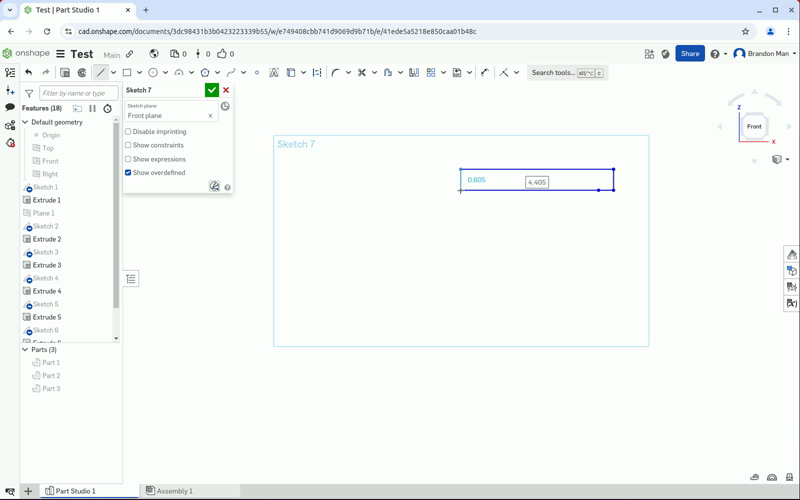
scroll(6)
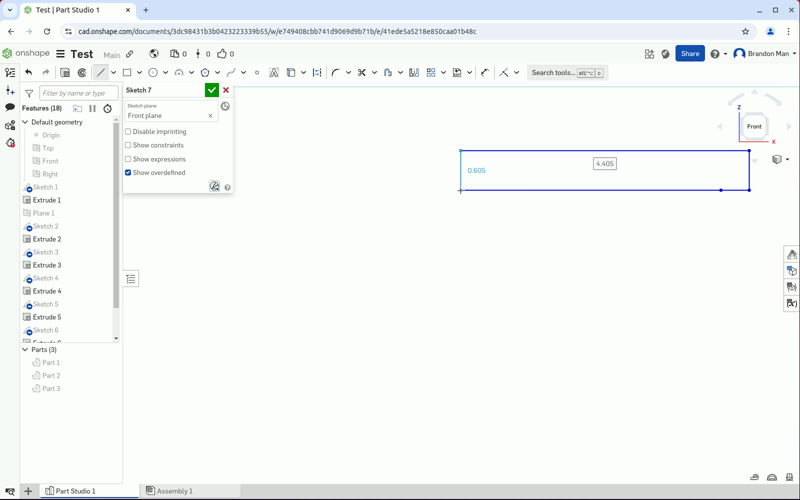
key_up(shift)
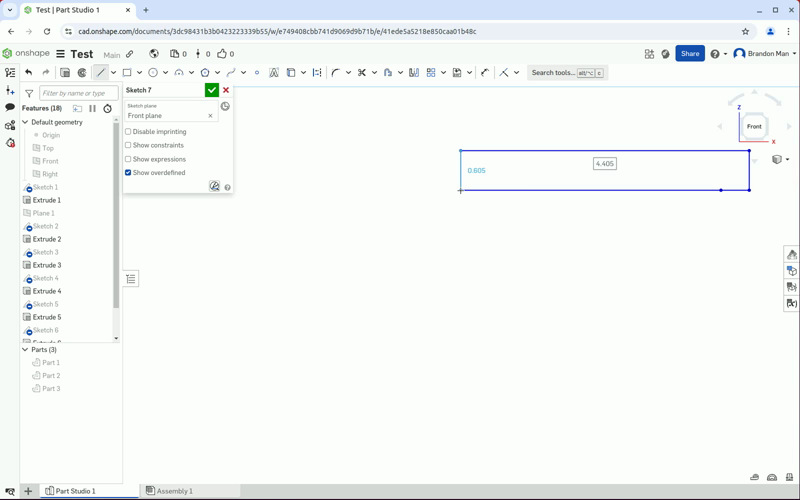
click(460, 190)
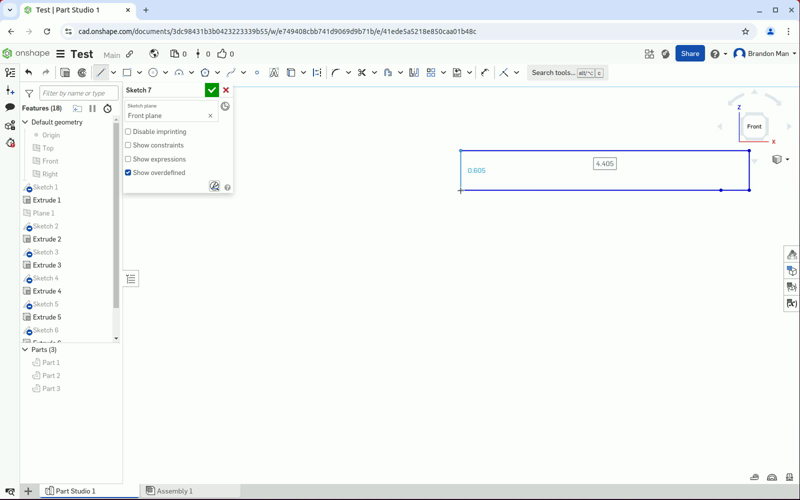
scroll(-6)
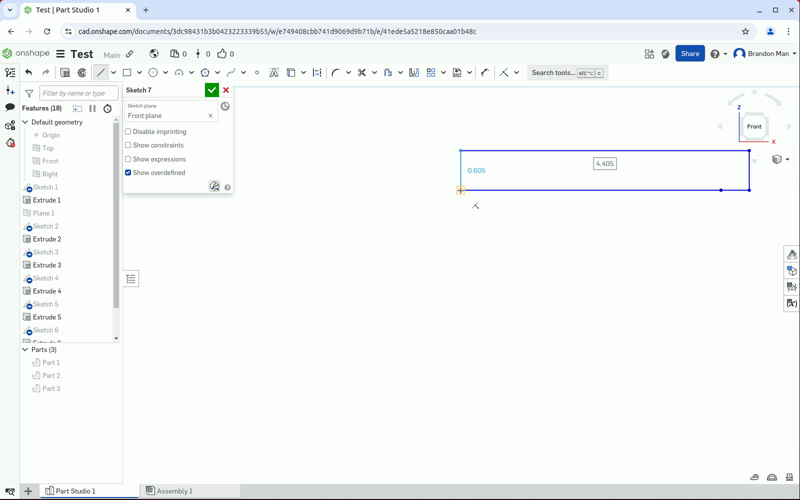
scroll(-6)
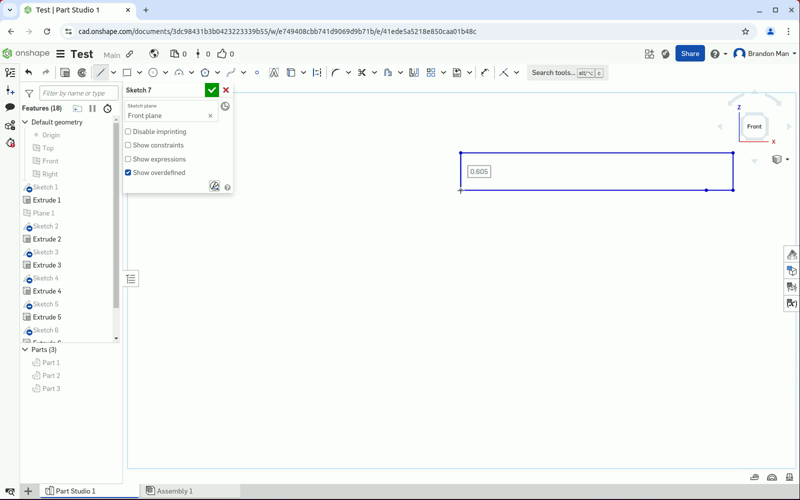
scroll(-6)
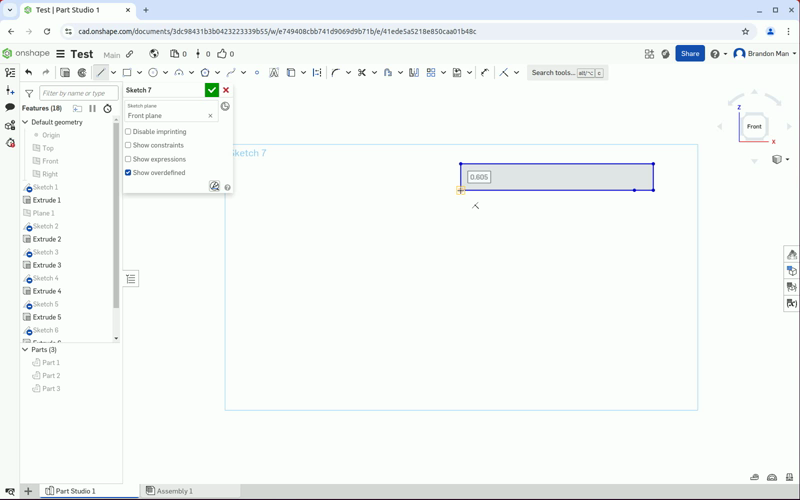
scroll(-6)
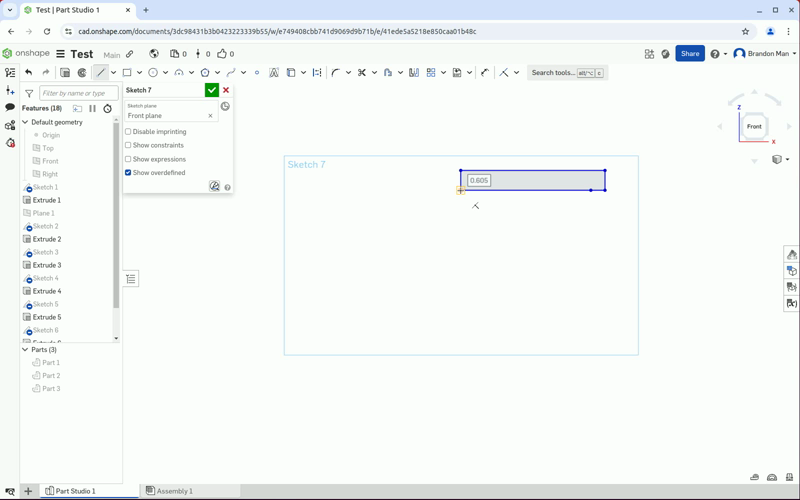
scroll(-6)
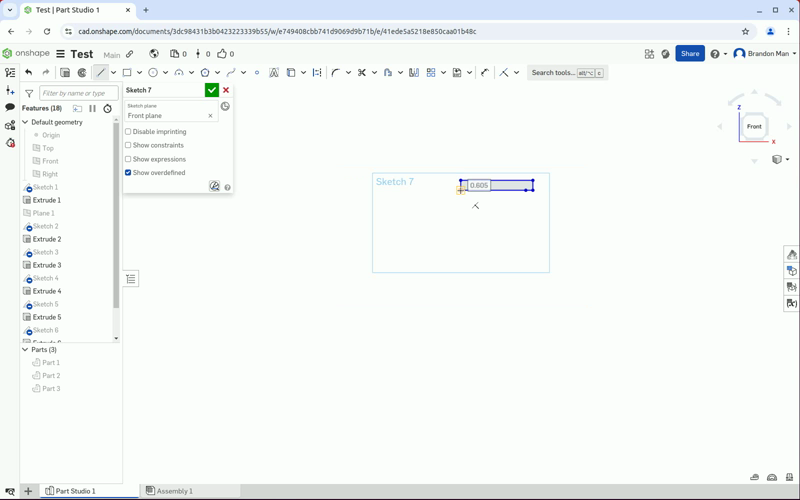
scroll(-6)
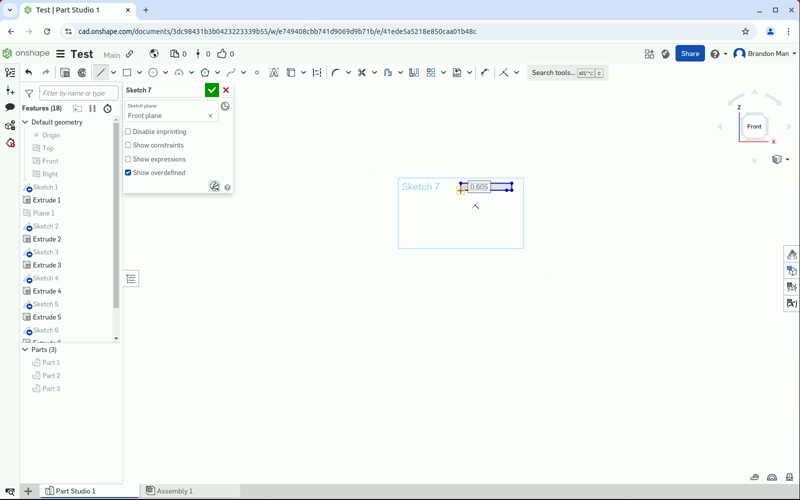
scroll(-6)
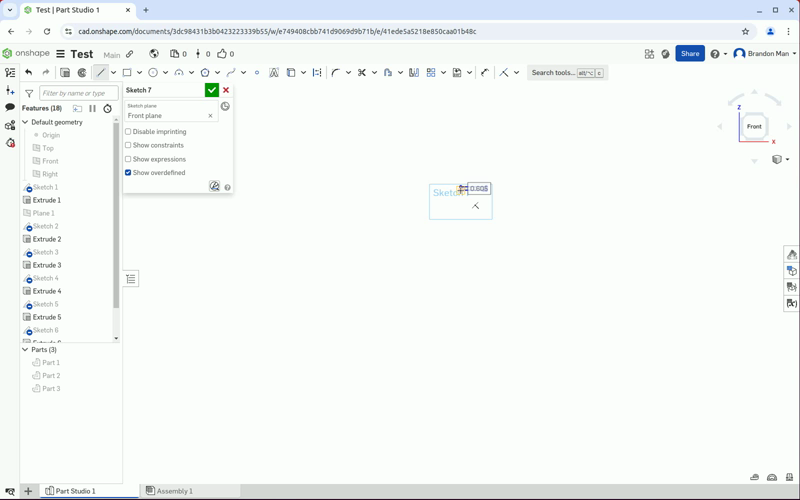
key(esc)
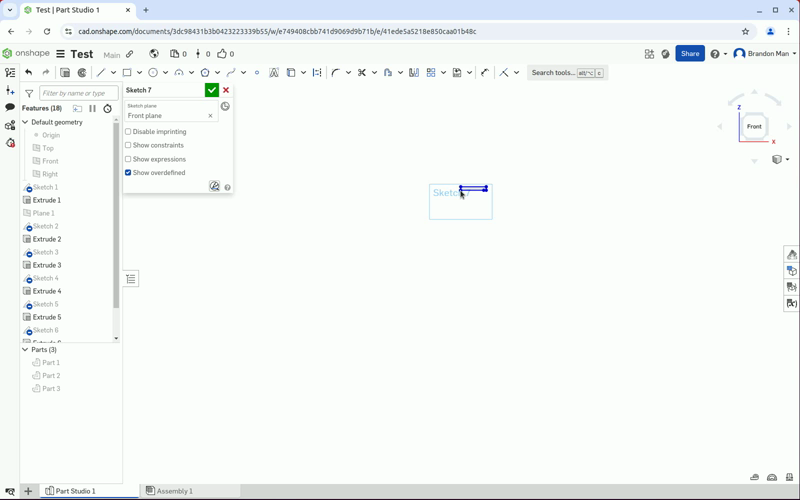
mouse_move(478, 189)
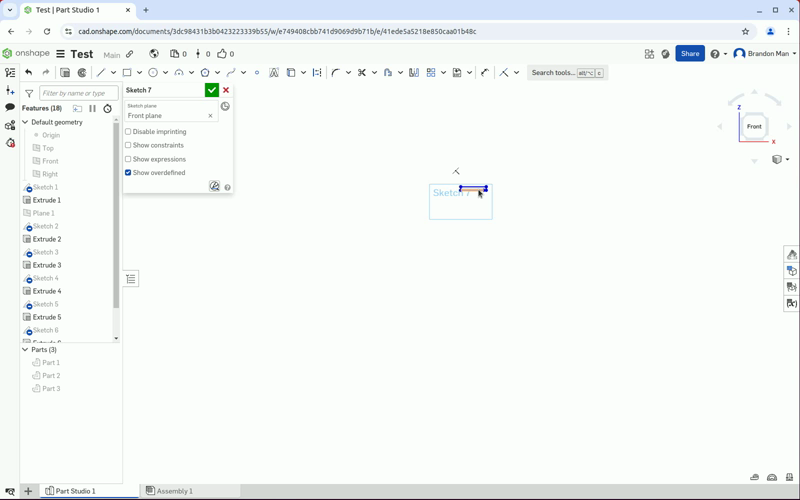
scroll(6)
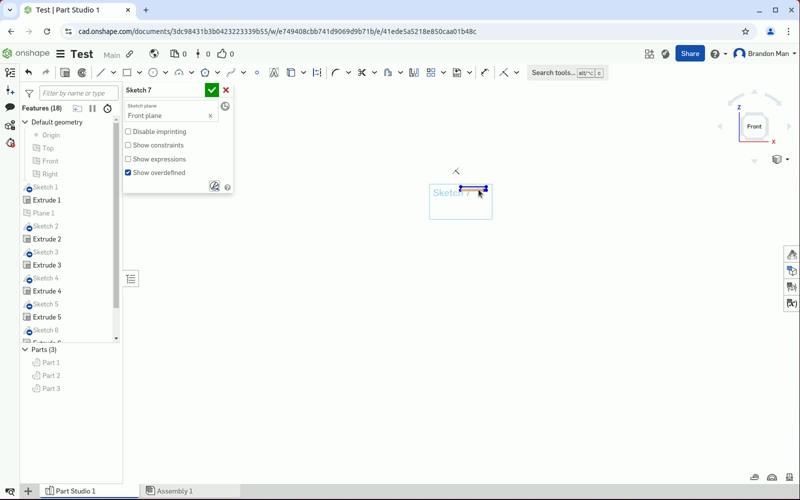
scroll(6)
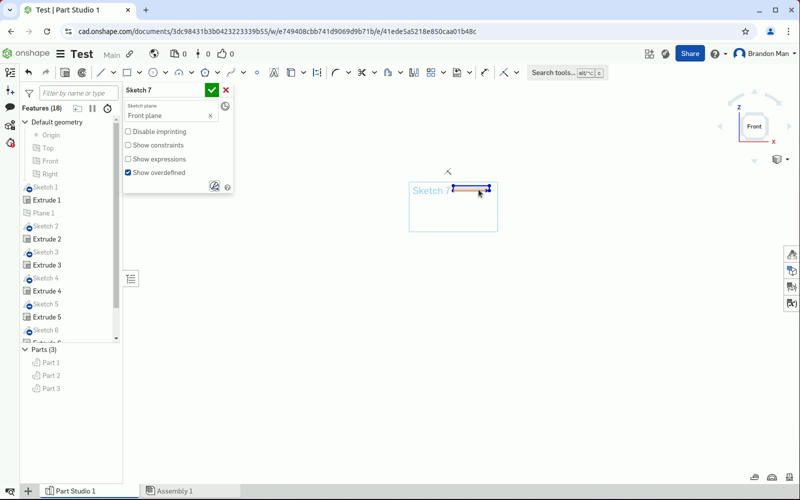
scroll(6)
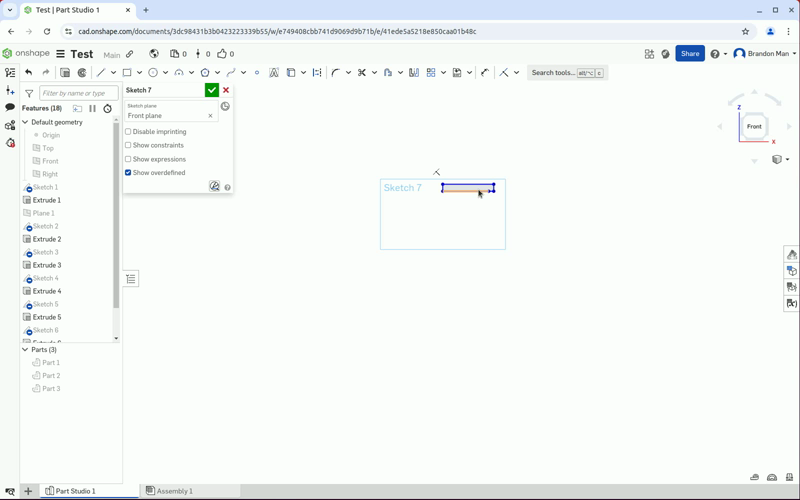
scroll(6)
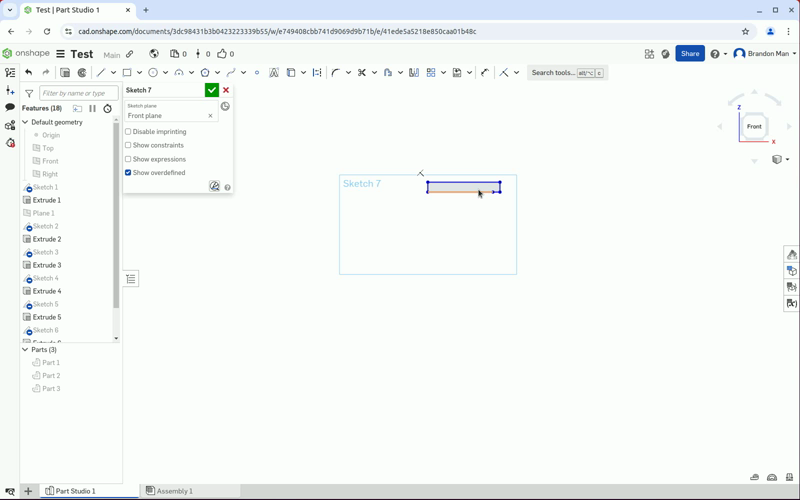
scroll(6)
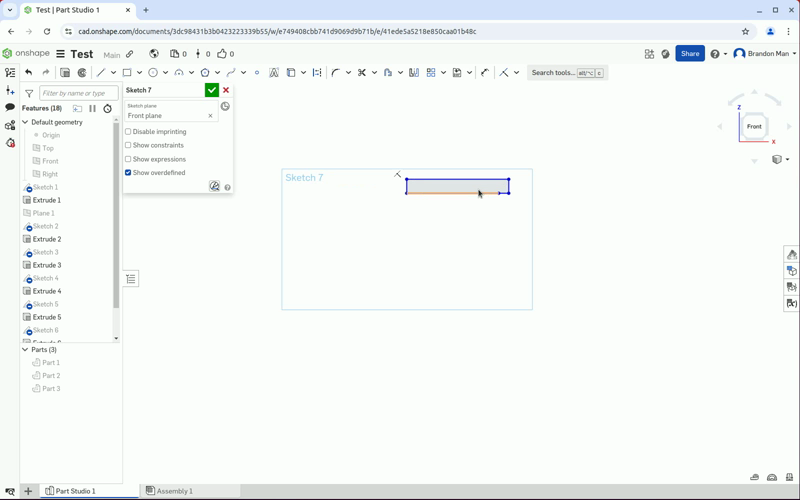
scroll(6)
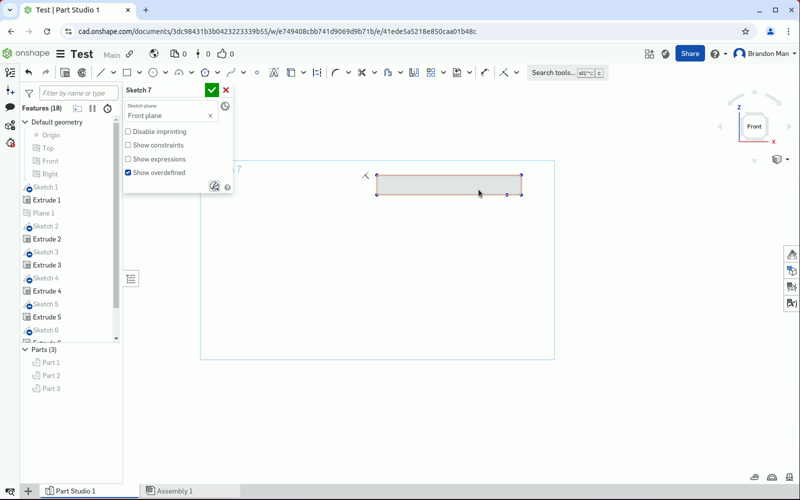
scroll(6)
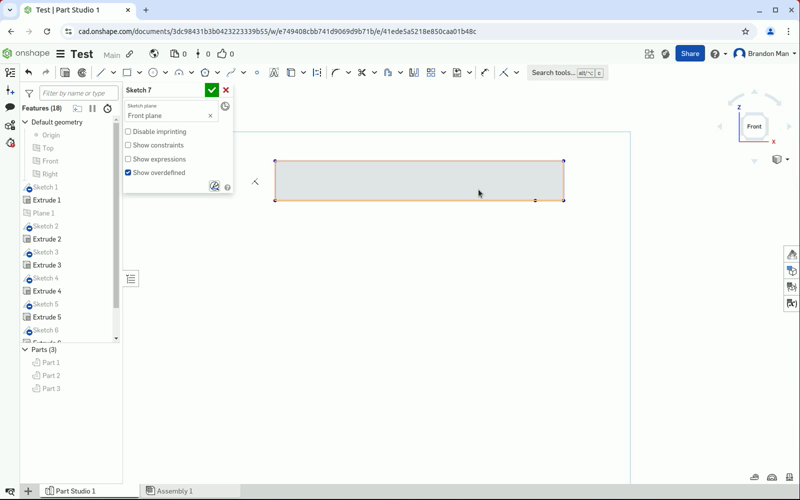
click(478, 189)
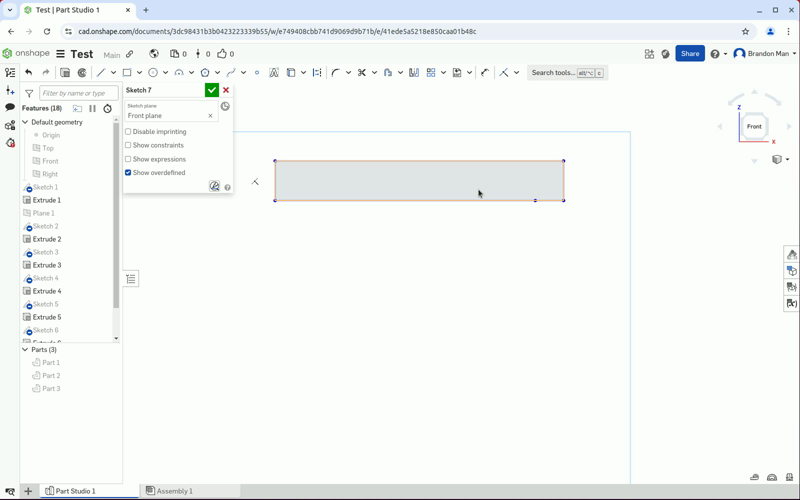
scroll(-6)
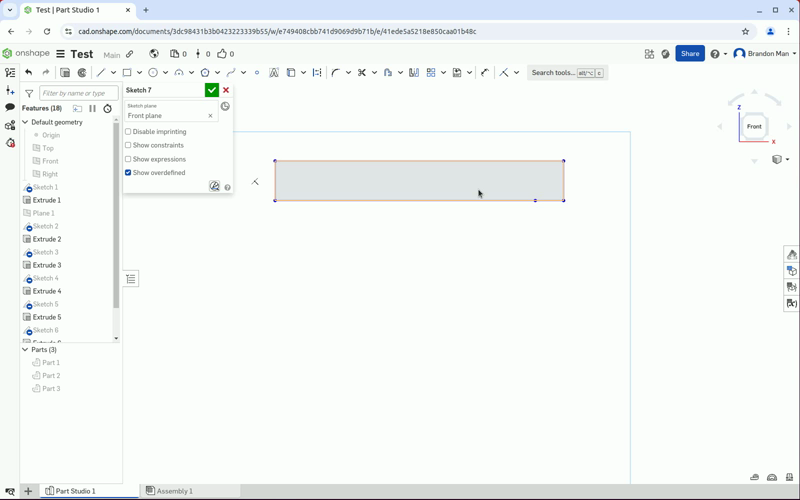
scroll(-6)
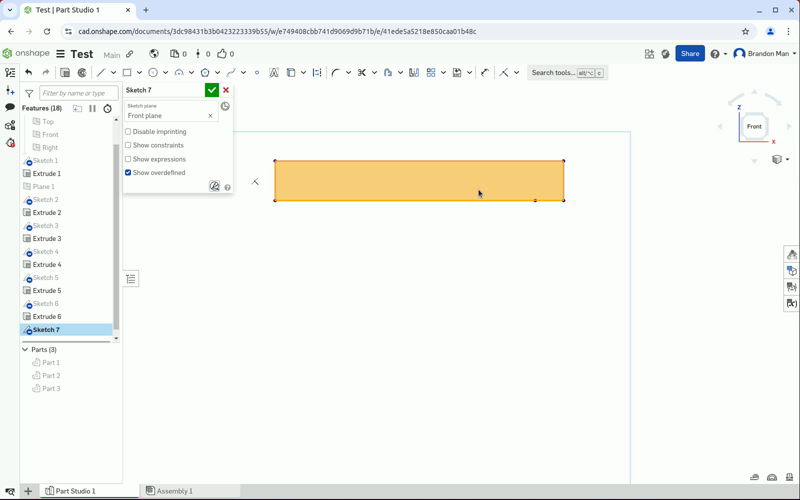
scroll(-6)
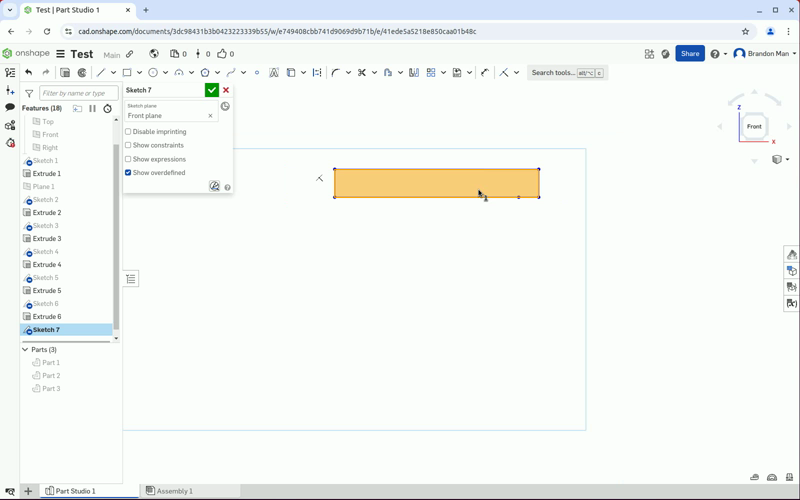
scroll(-6)
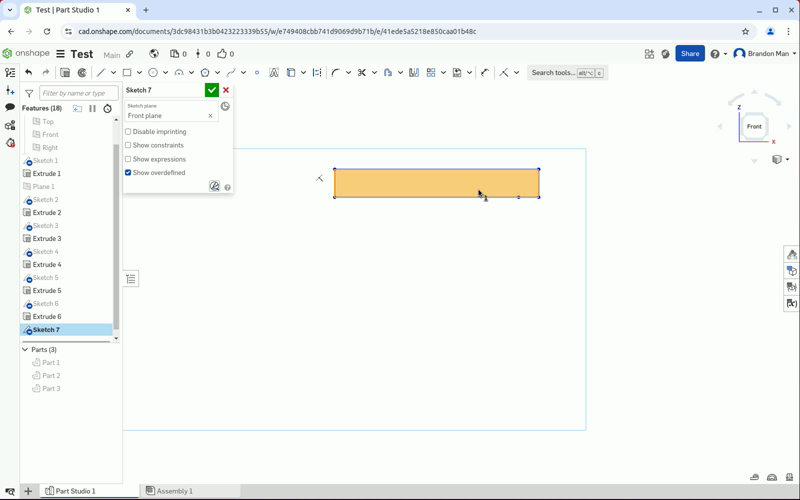
scroll(-6)
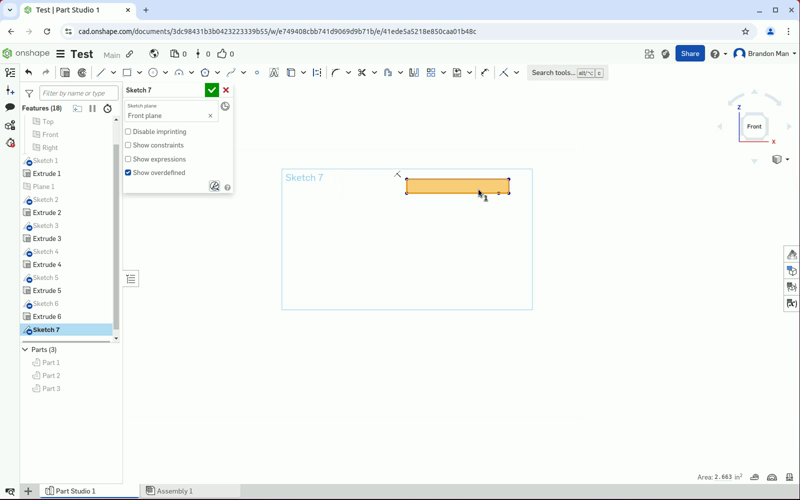
scroll(-6)
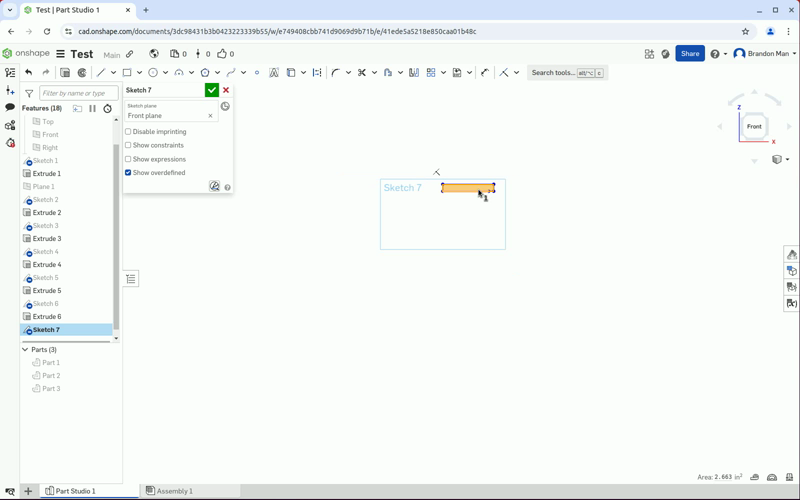
scroll(-6)
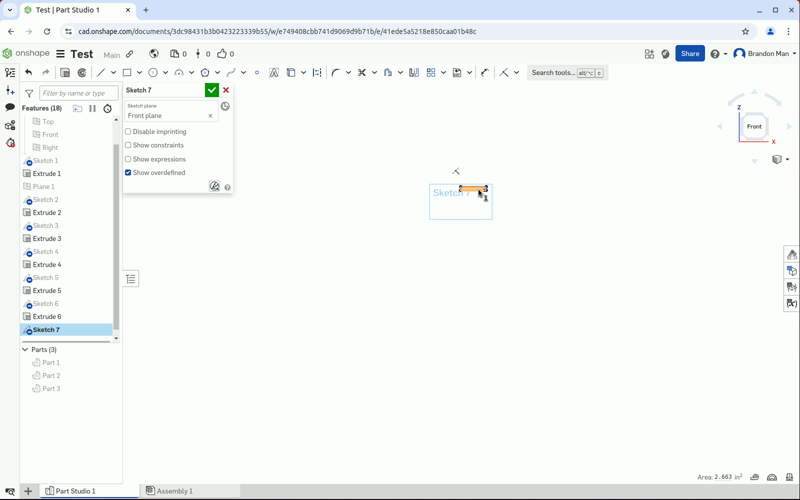
mouse_move(73, 352)
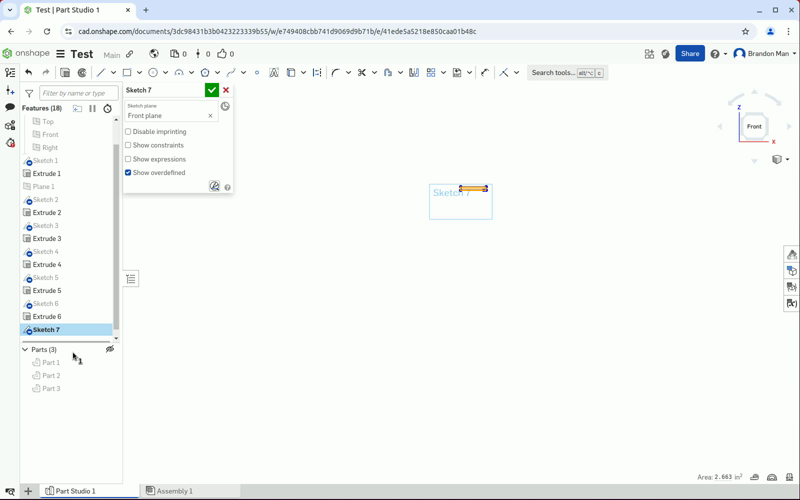
key(shift+y)
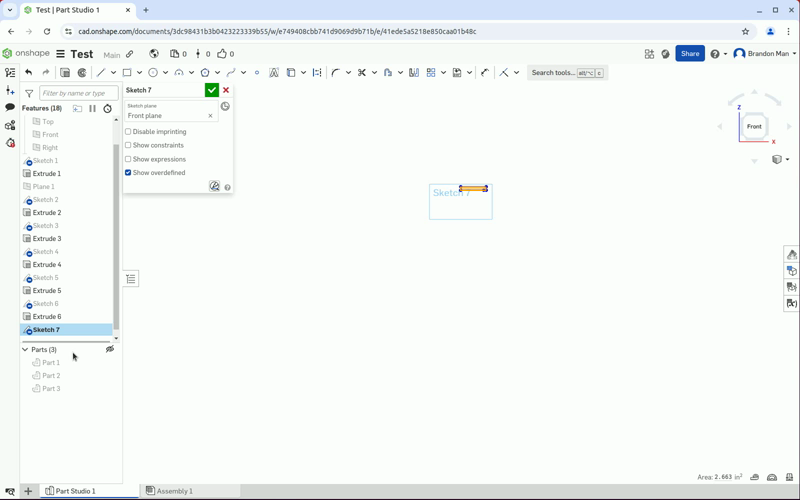
key(shift+e)
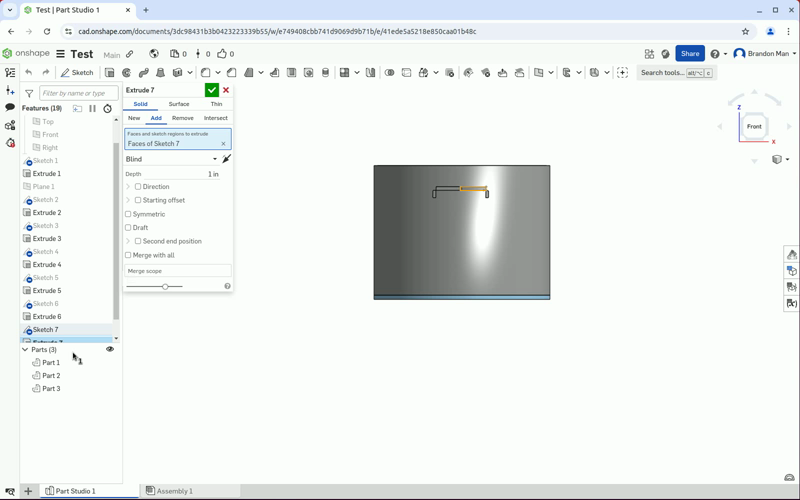
mouse_move(143, 106)
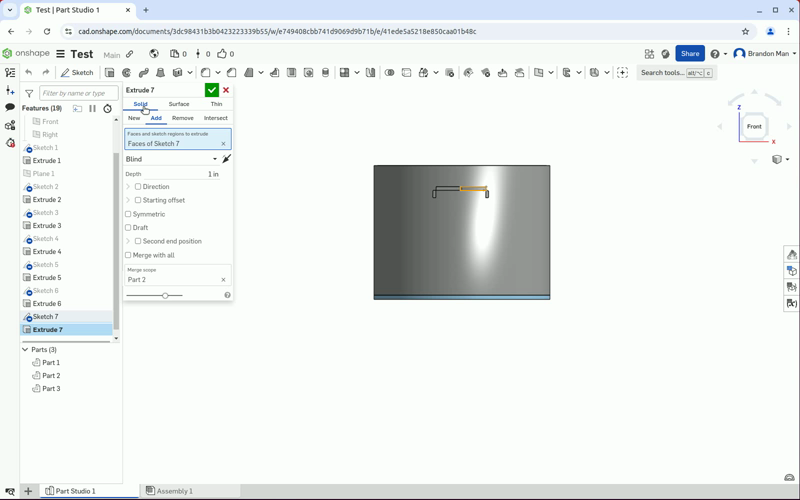
click(143, 106)
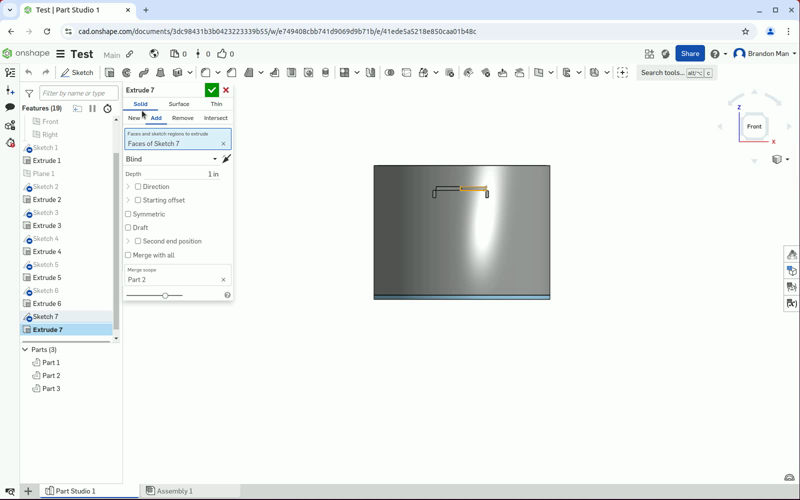
mouse_move(137, 120)
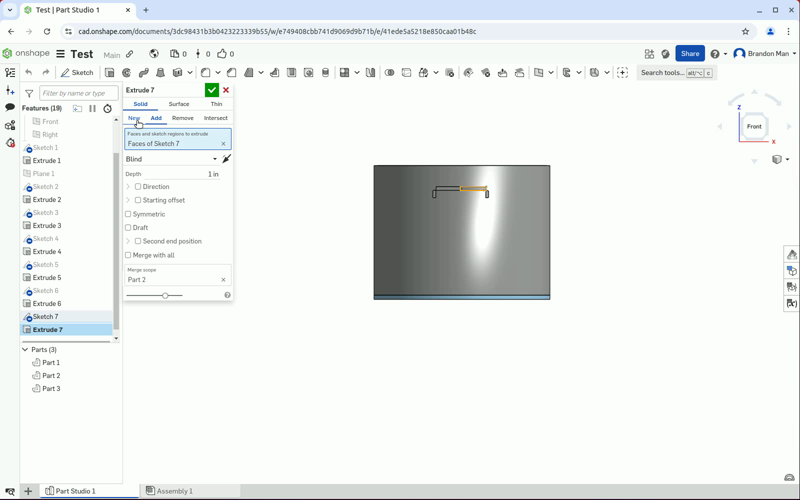
click(137, 120)
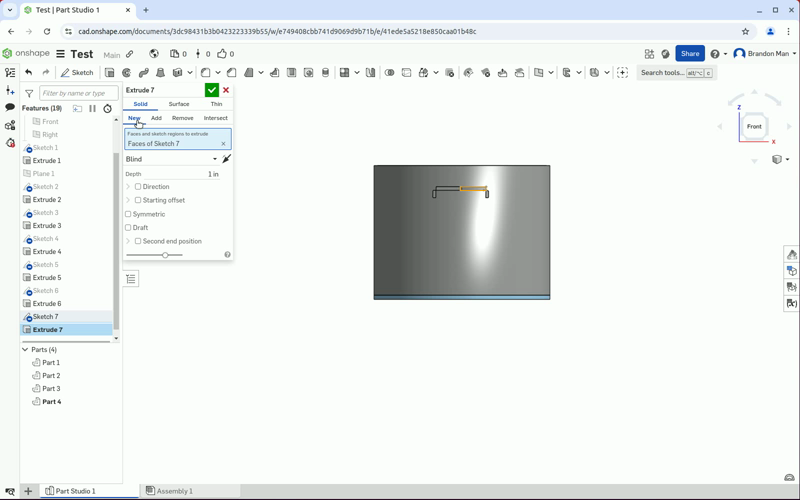
key(tab, 4)
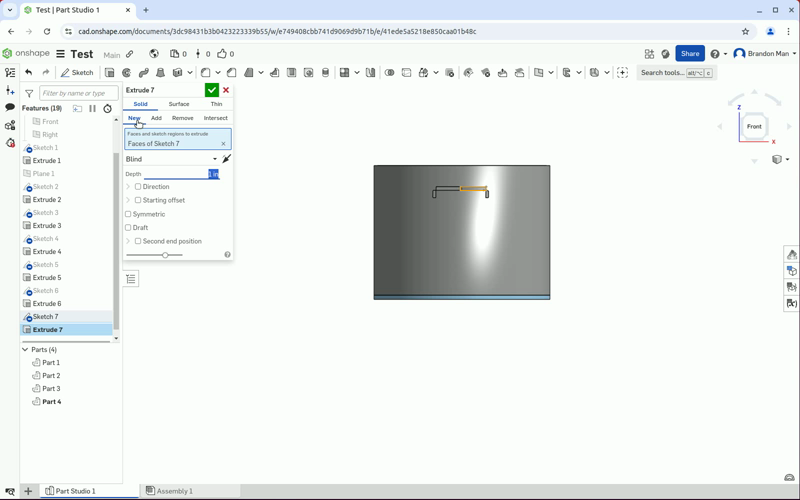
text(31.774)
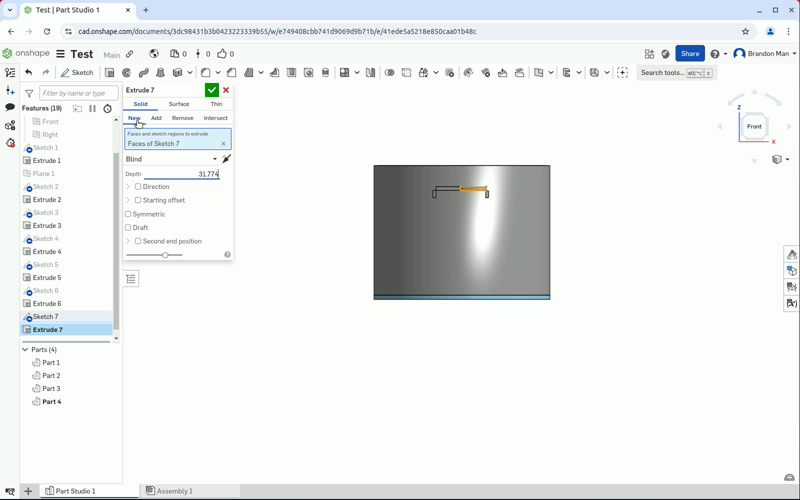
key(tab, 3)
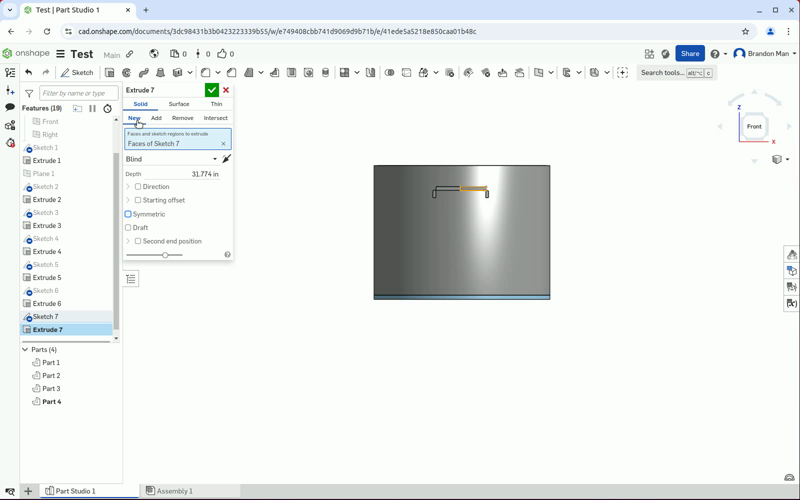
key(space)
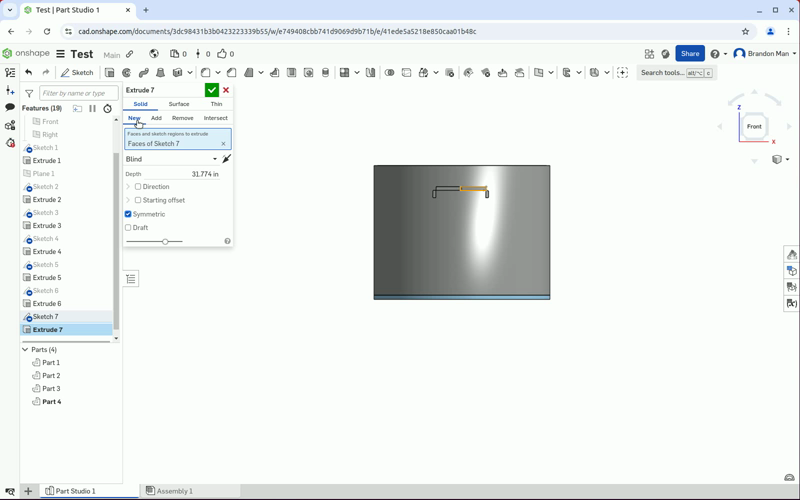
key(enter)
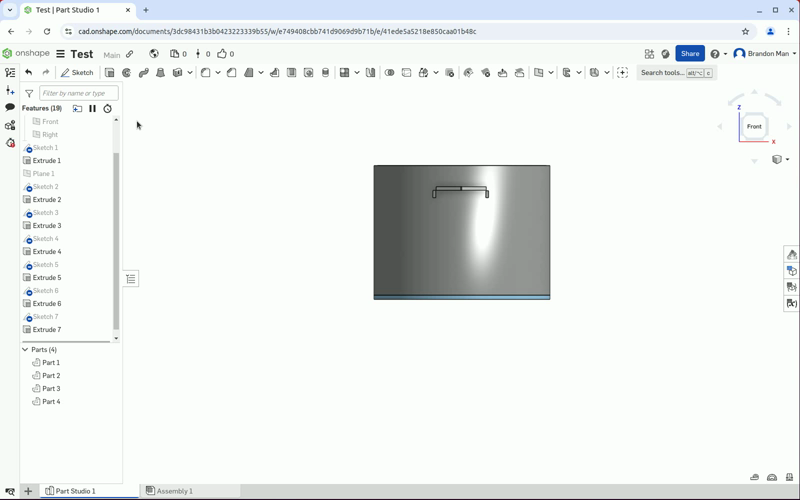
key(shift+h)
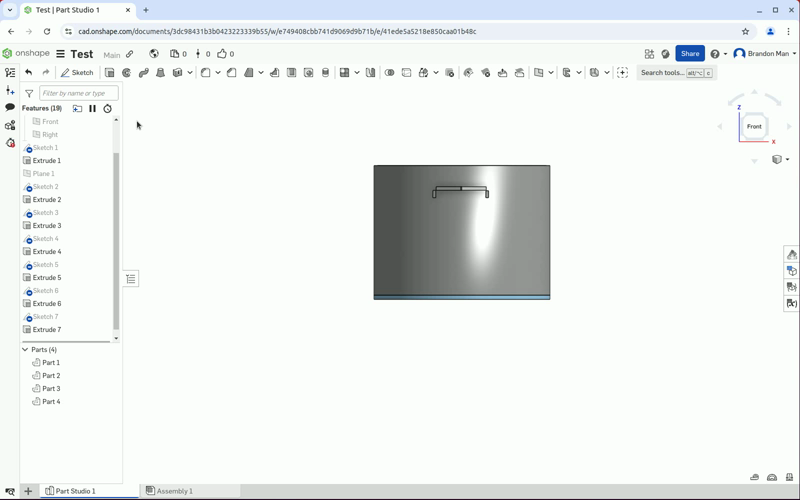
key(shift+h)
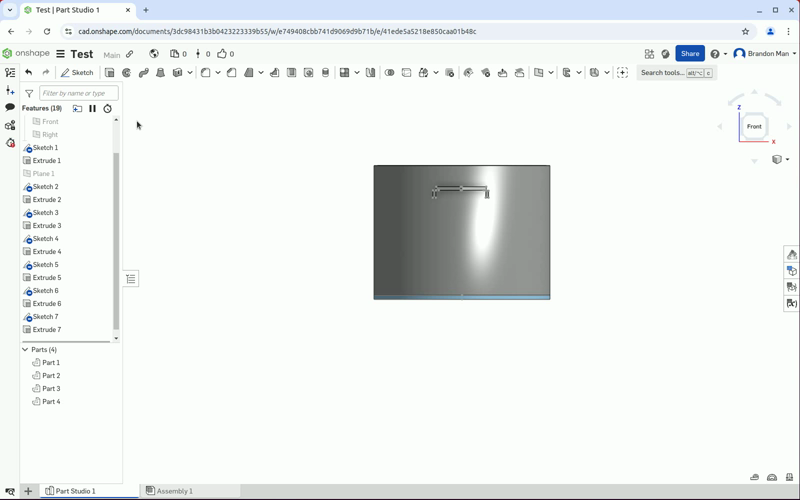
key(shift+7)
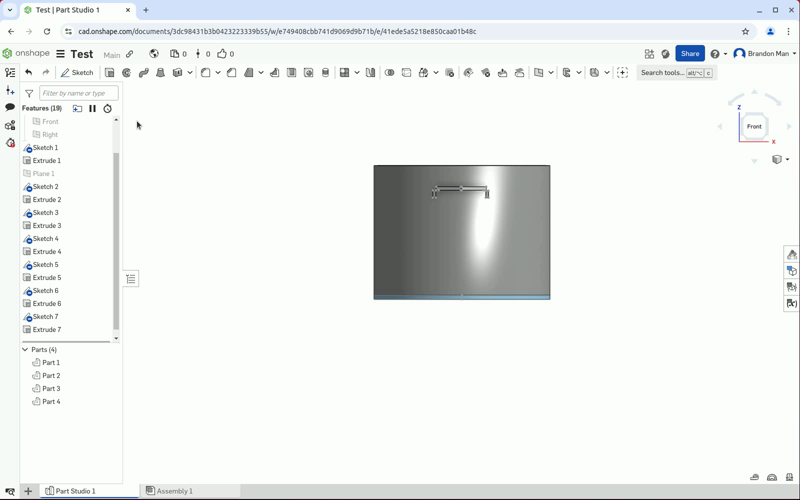
key(left, 2)
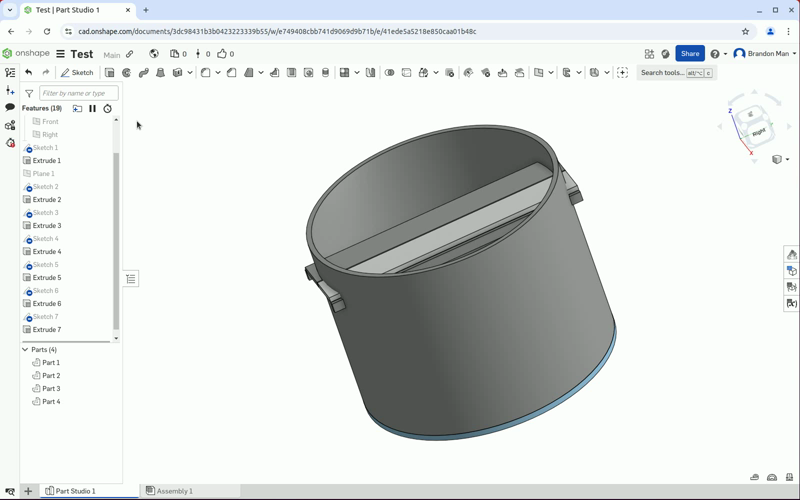
key(down, 2)
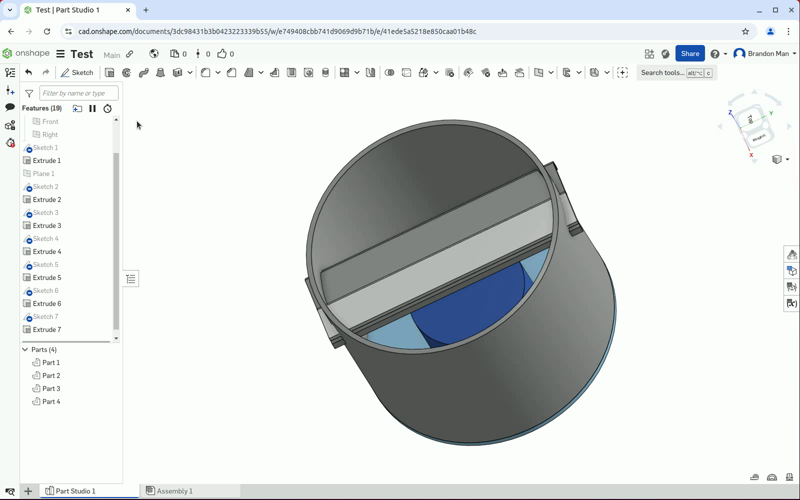
key(up, 2)
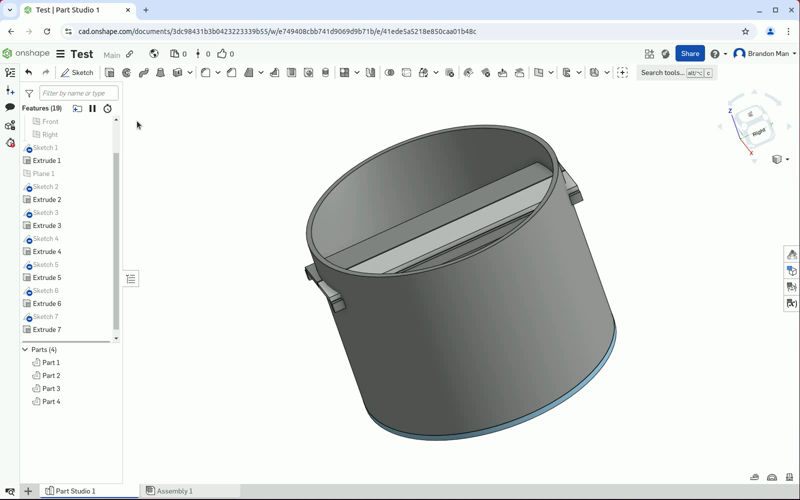
key(right, 2)
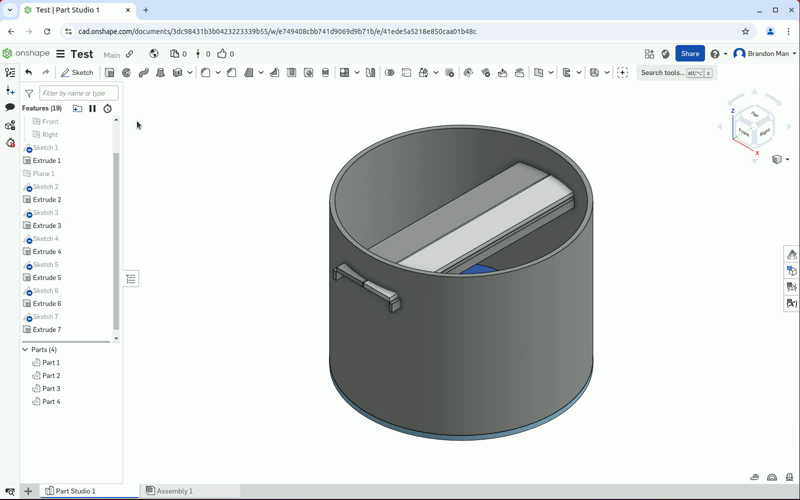
mouse_move(69, 150)
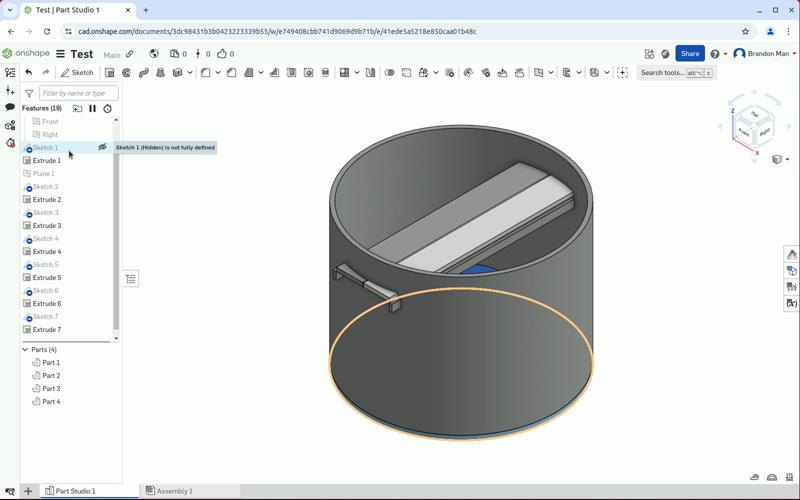
click(69, 150)